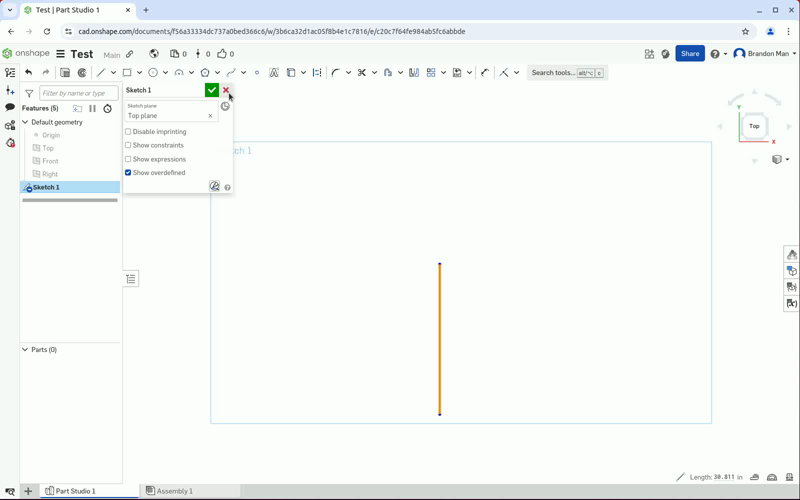
key(shift+h)
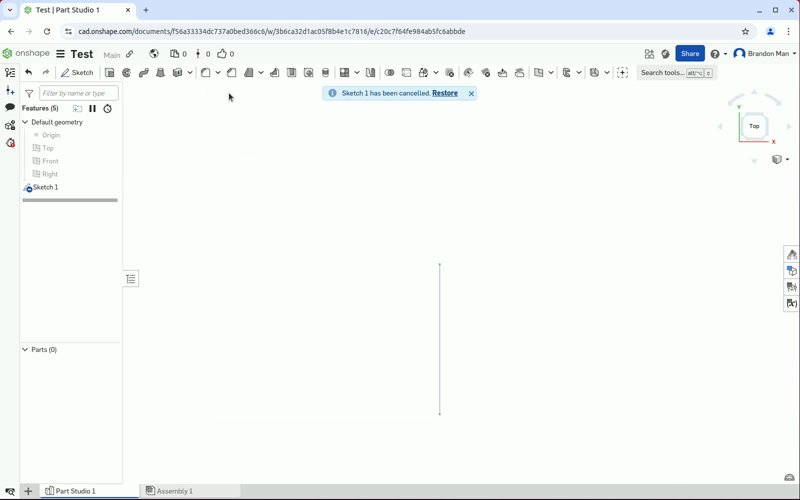
key(shift+s)
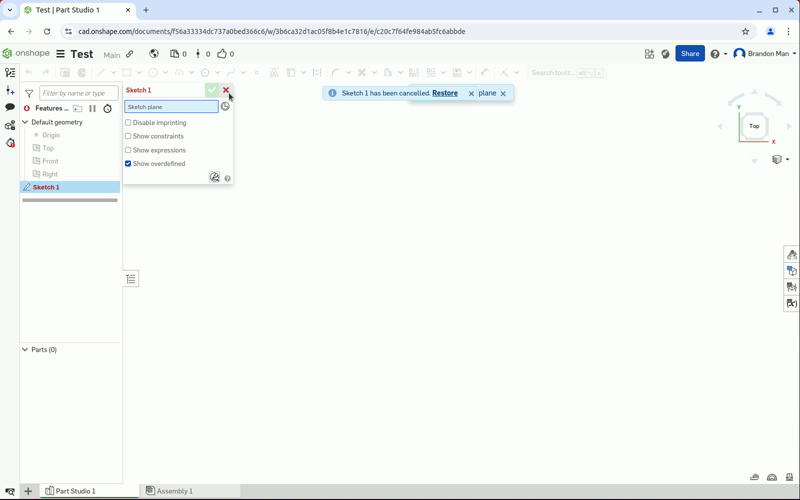
mouse_move(73, 150)
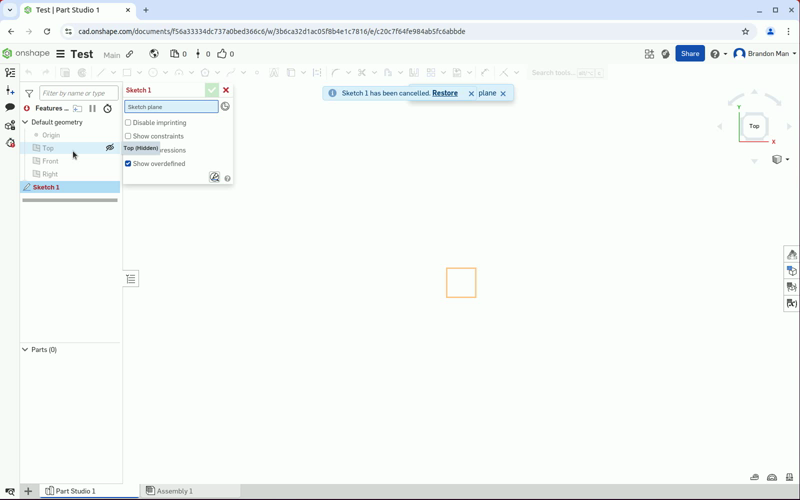
click(73, 150)
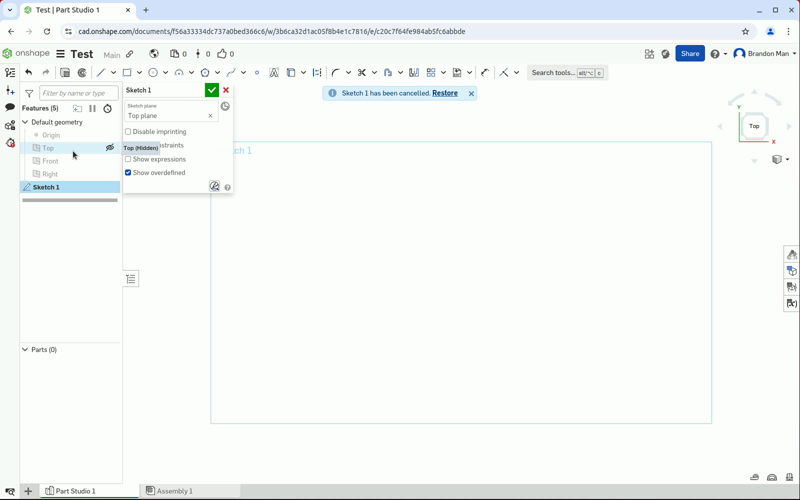
mouse_move(73, 352)
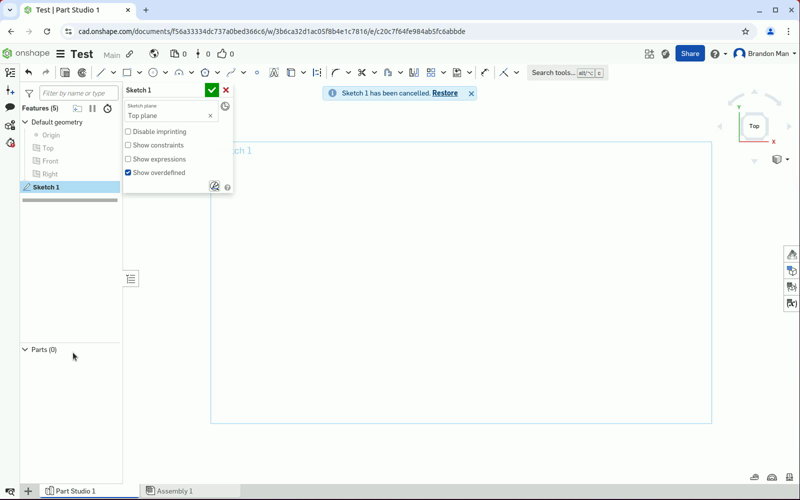
key(y)
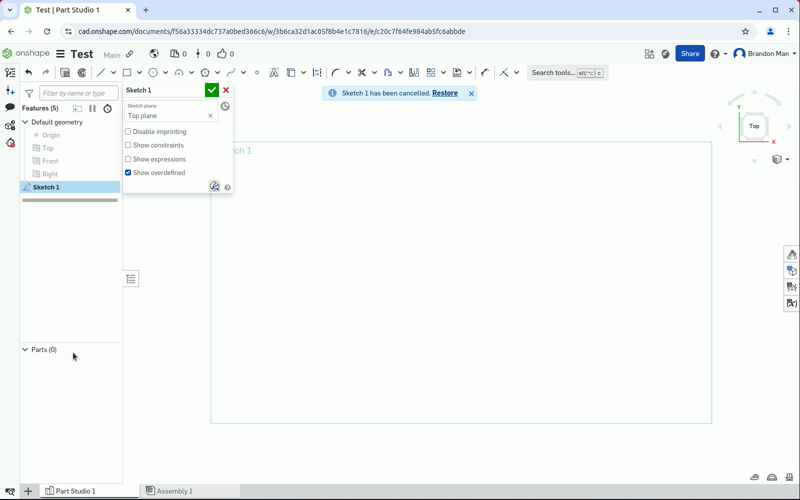
key(l)
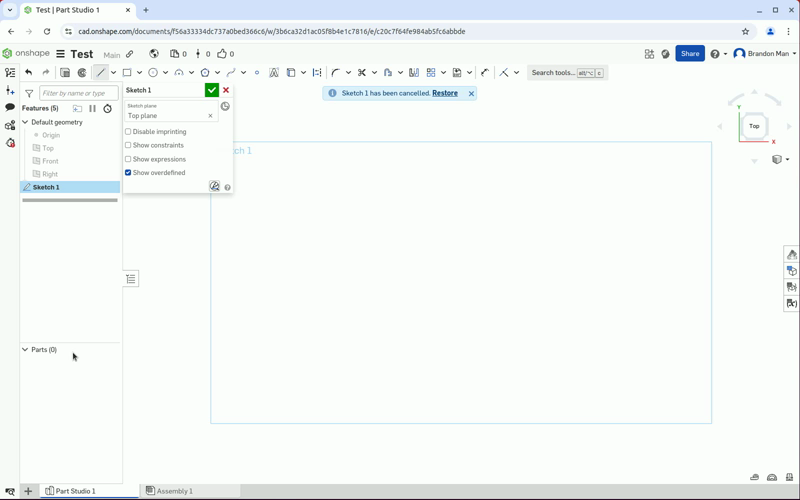
key_down(shift)
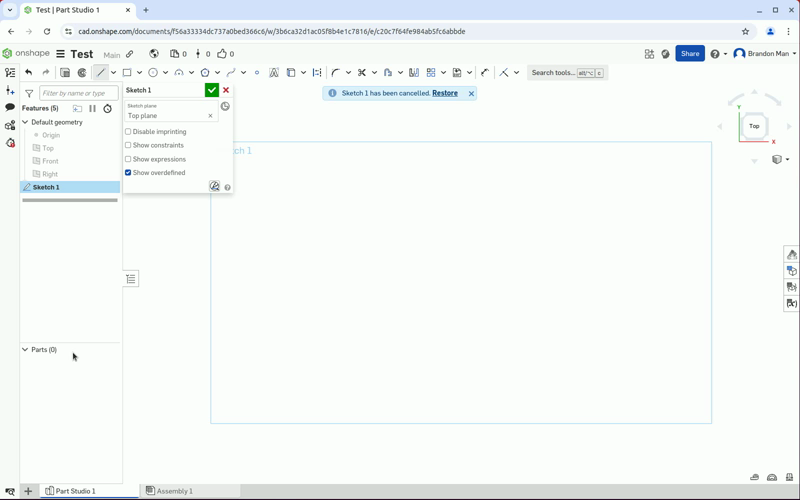
mouse_move(460, 322)
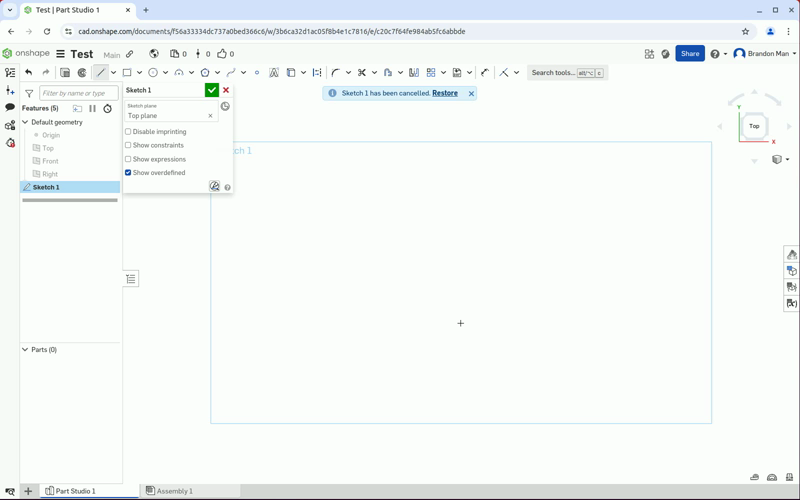
click(460, 322)
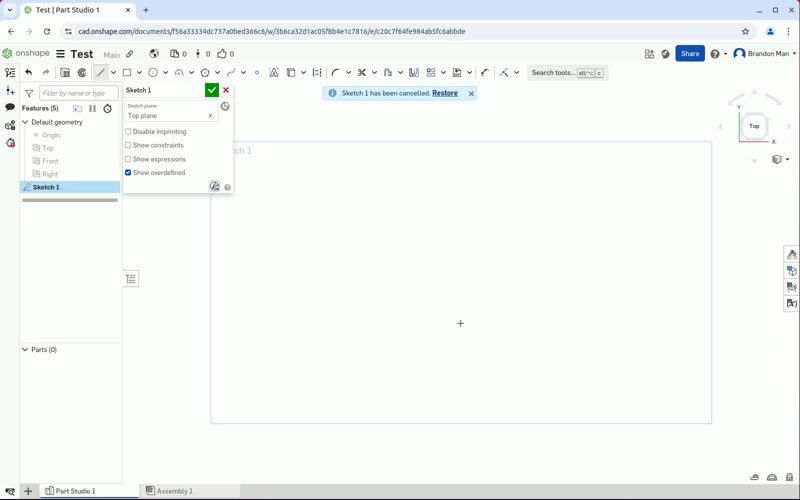
key_up(shift)
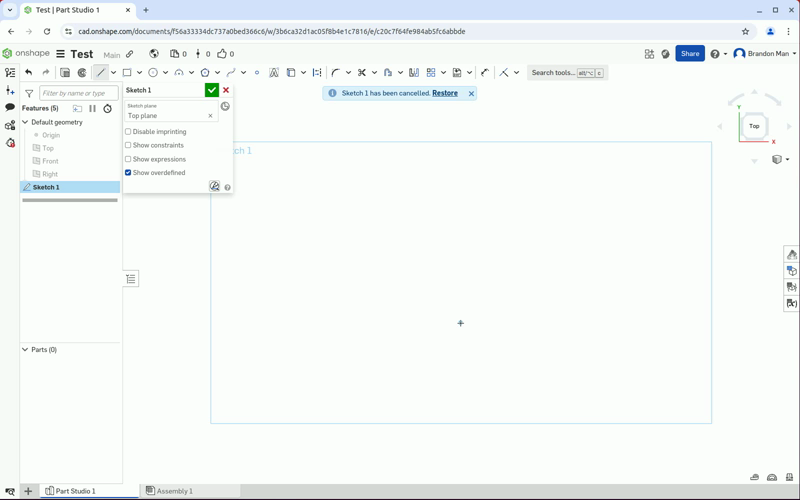
key_down(shift)
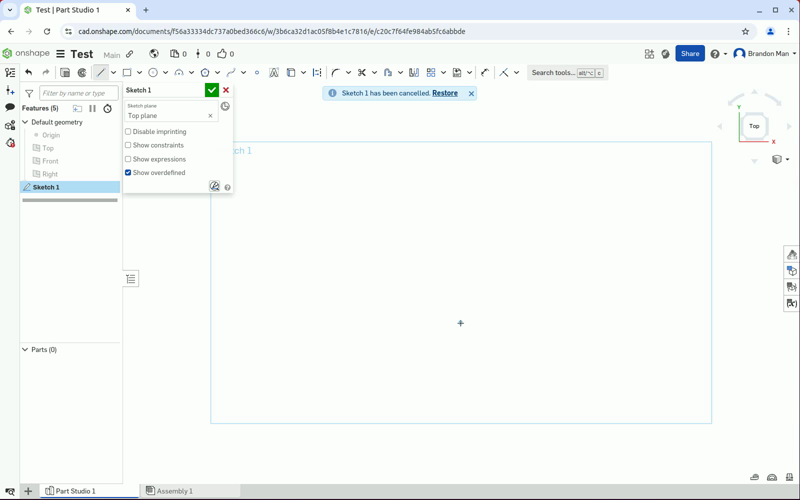
mouse_move(490, 322)
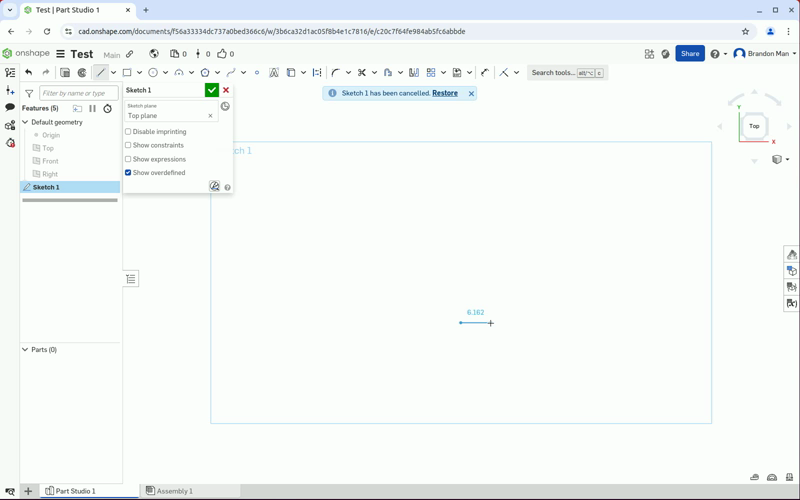
mouse_move(470, 322)
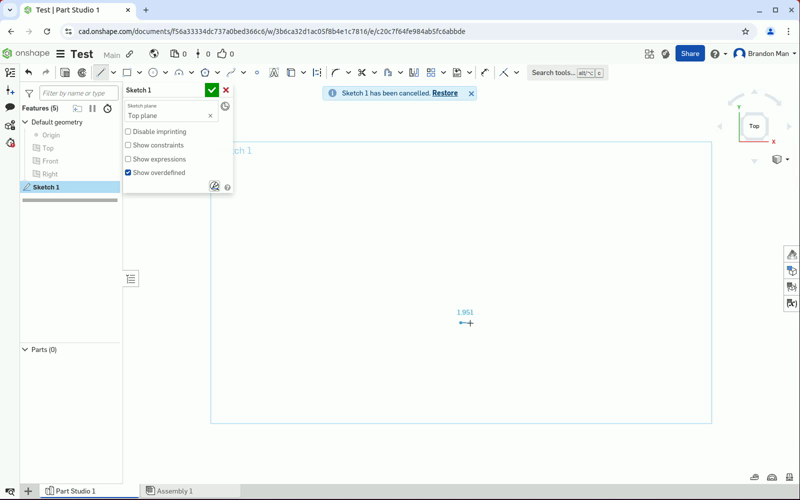
click(470, 322)
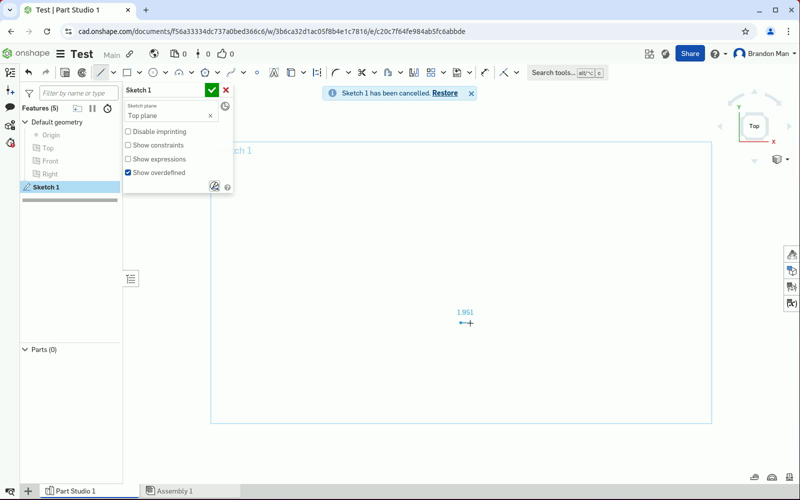
key_up(shift)
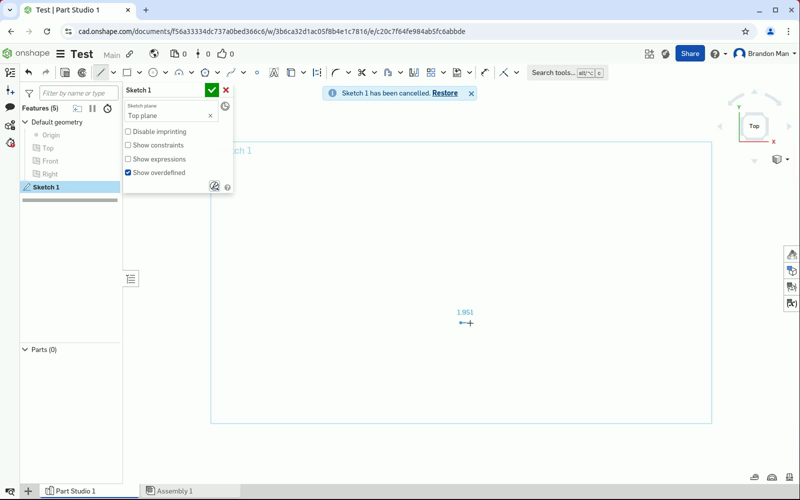
key_down(shift)
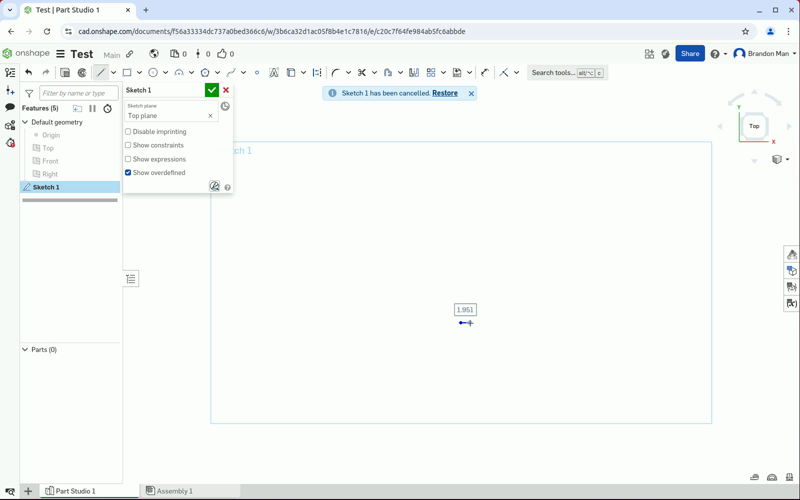
mouse_move(500, 322)
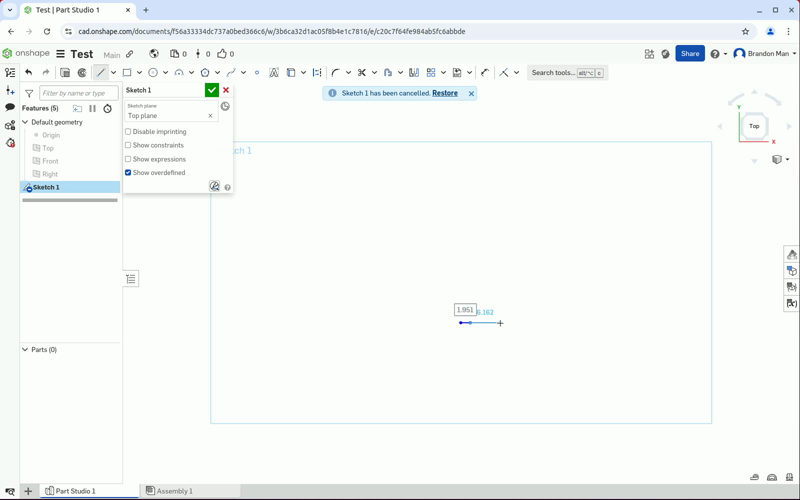
mouse_move(470, 317)
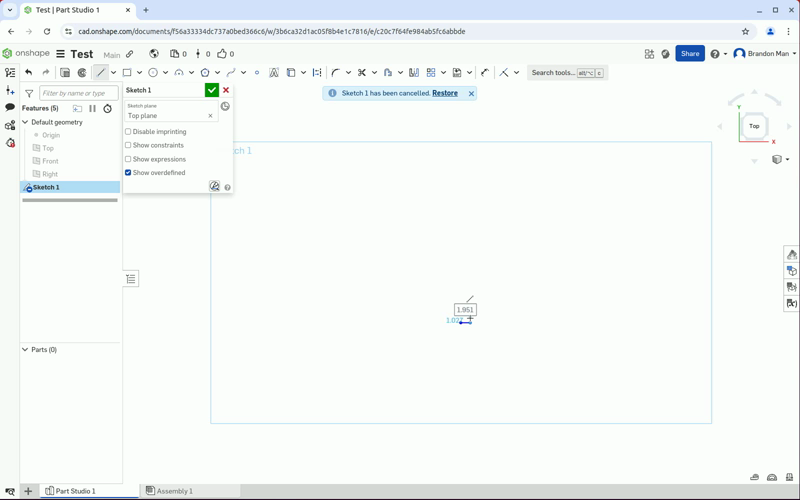
scroll(6)
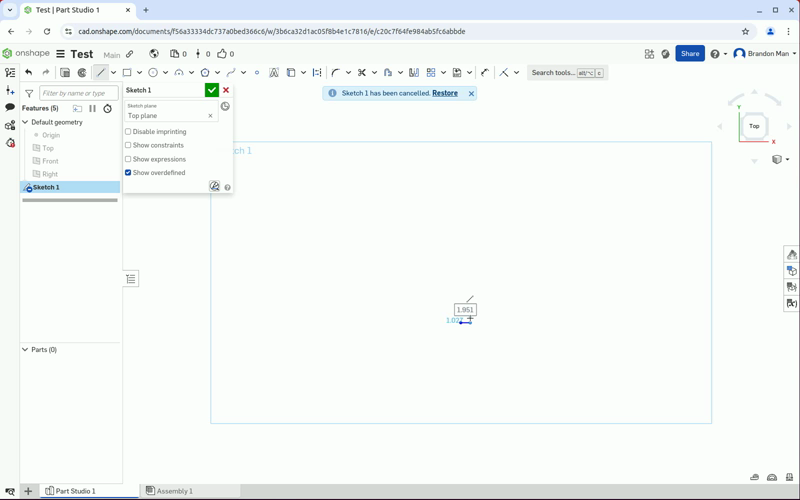
scroll(6)
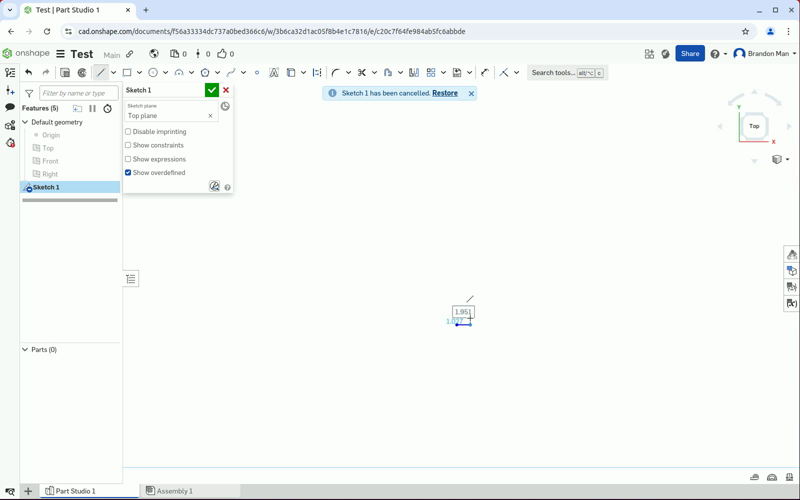
scroll(6)
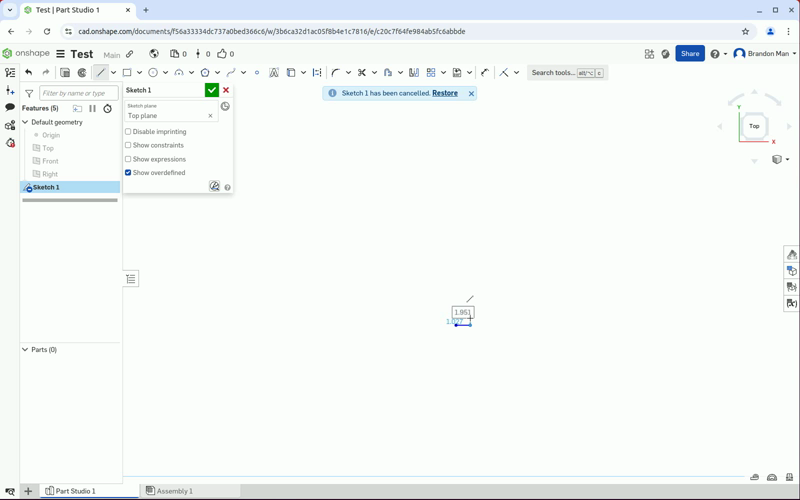
scroll(6)
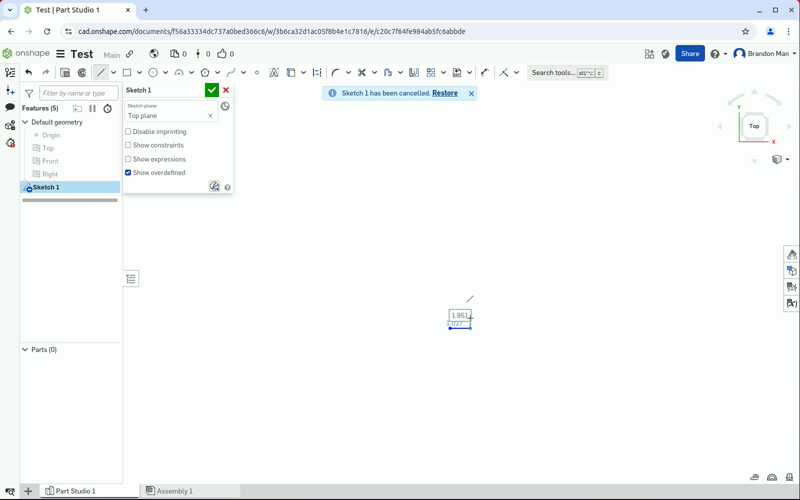
scroll(6)
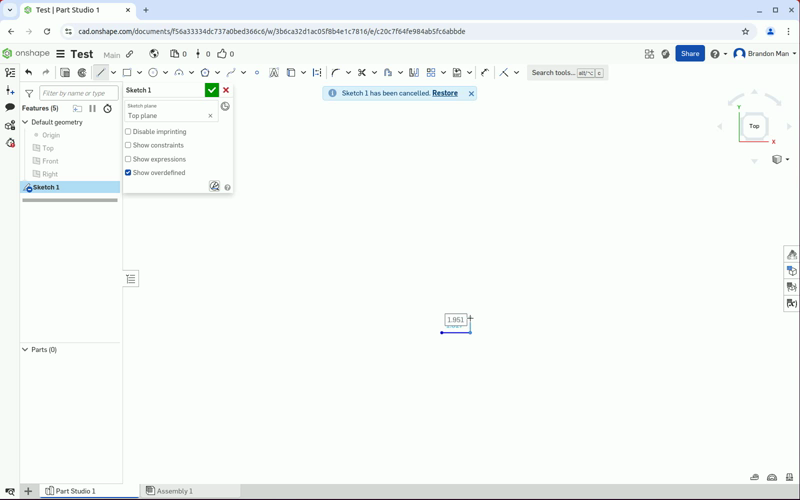
scroll(6)
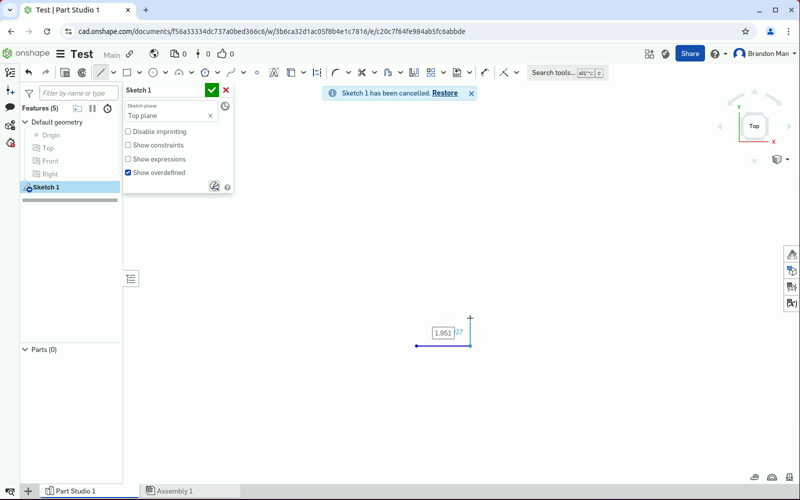
scroll(6)
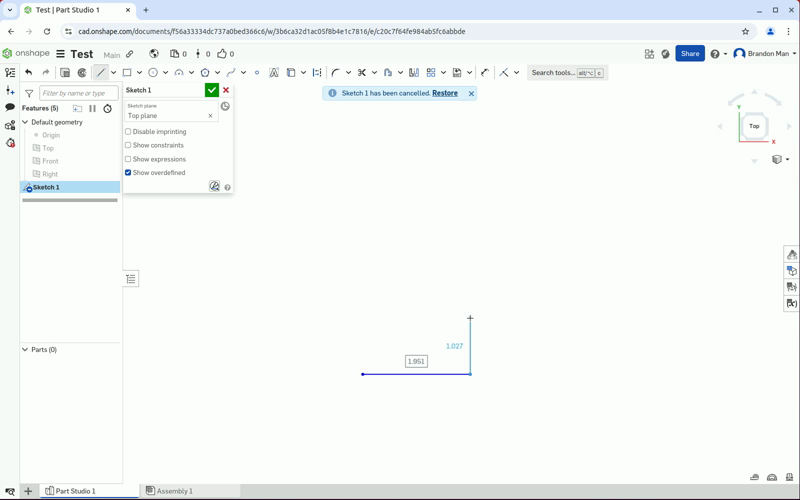
click(470, 317)
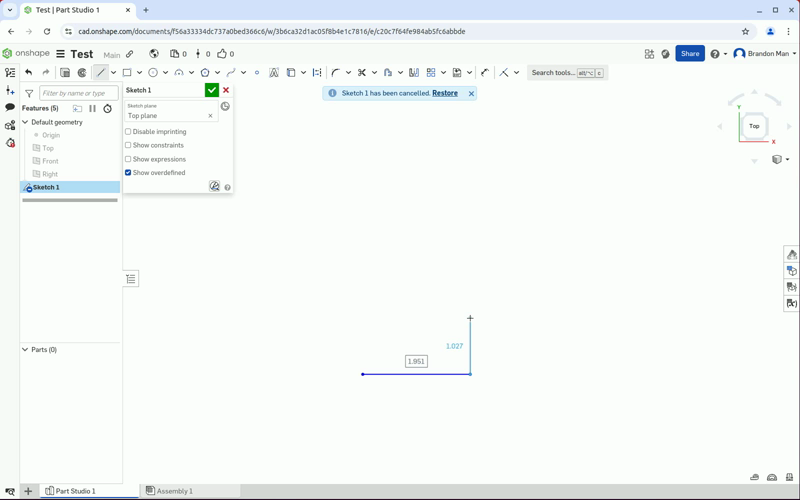
scroll(-6)
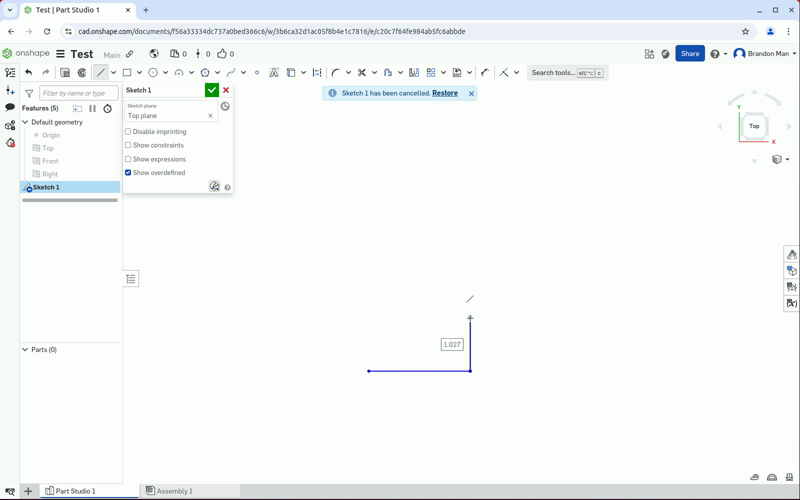
scroll(-6)
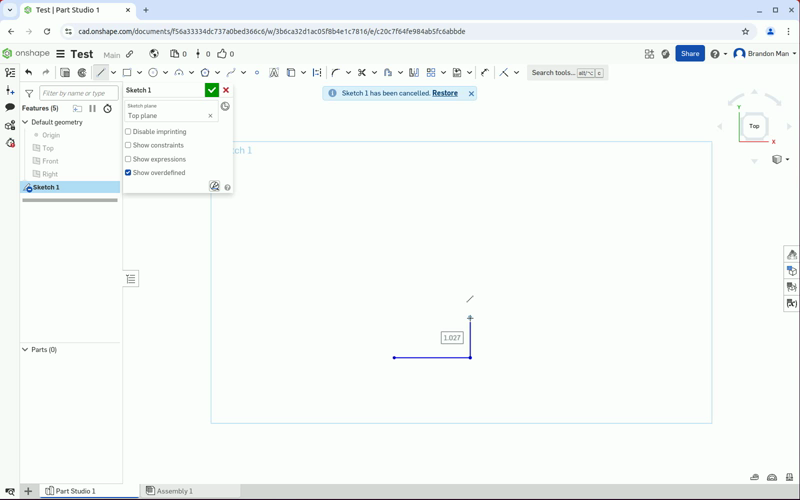
scroll(-6)
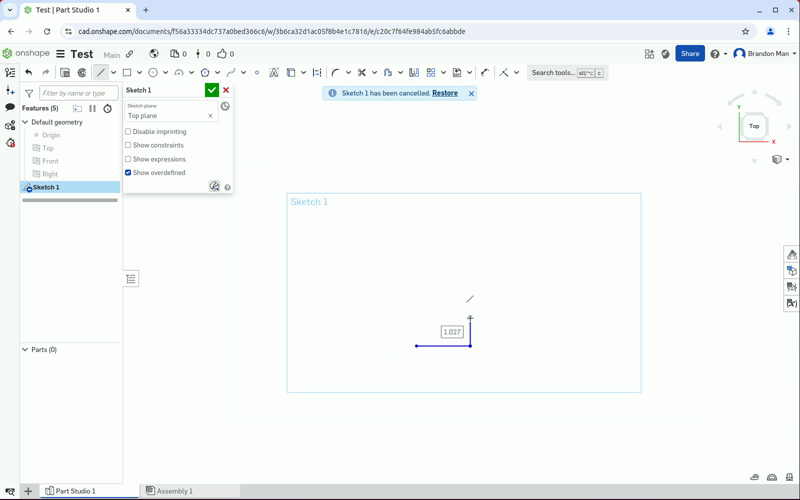
scroll(-6)
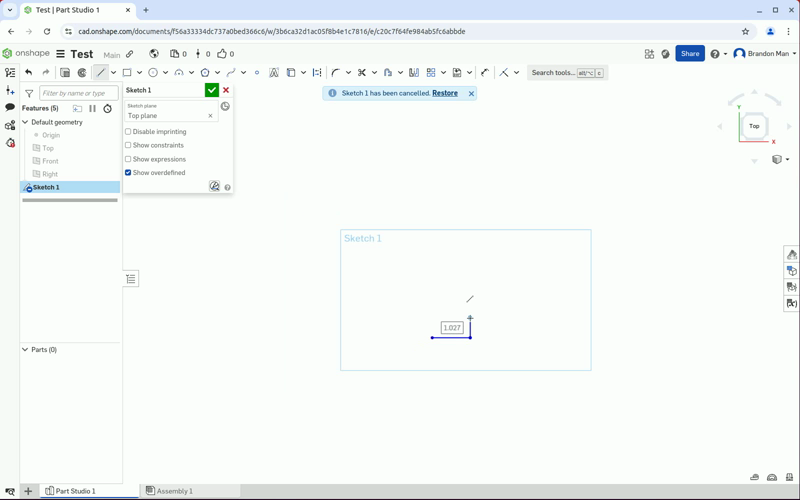
scroll(-6)
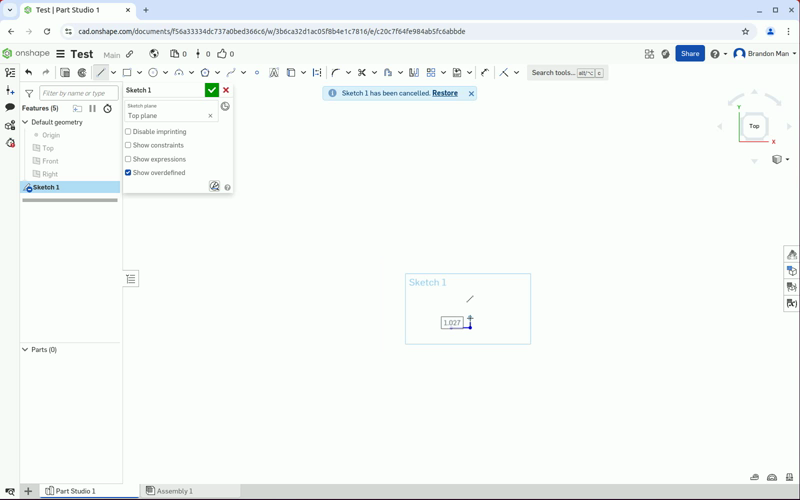
scroll(-6)
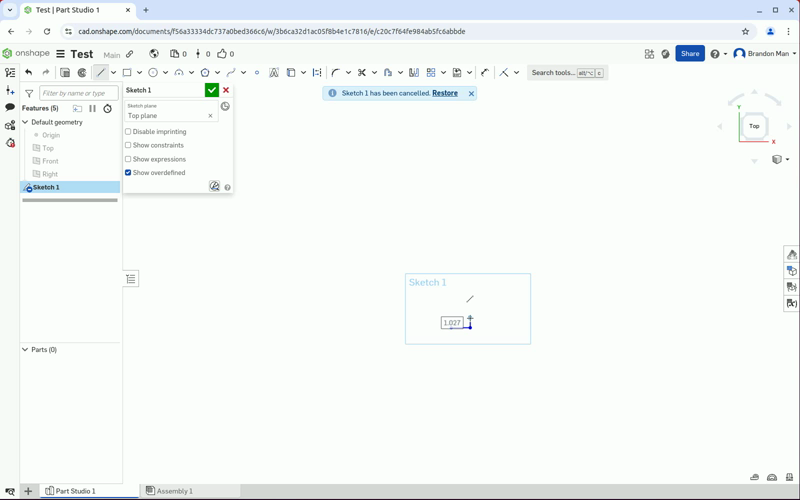
scroll(-6)
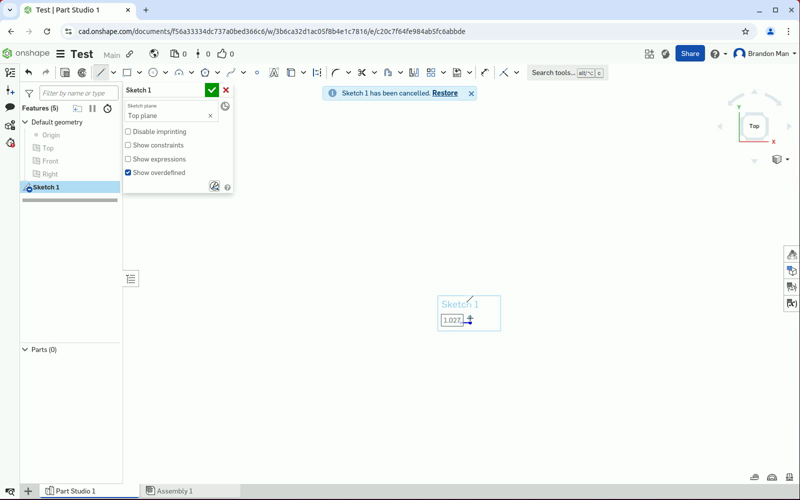
key_up(shift)
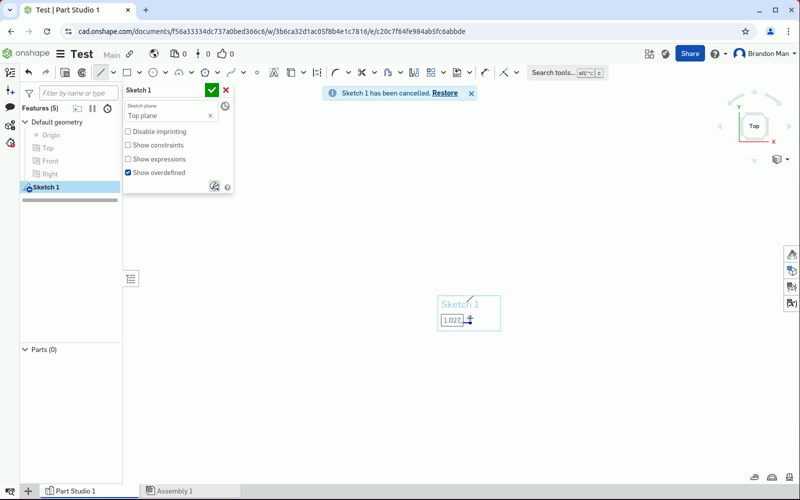
key_down(shift)
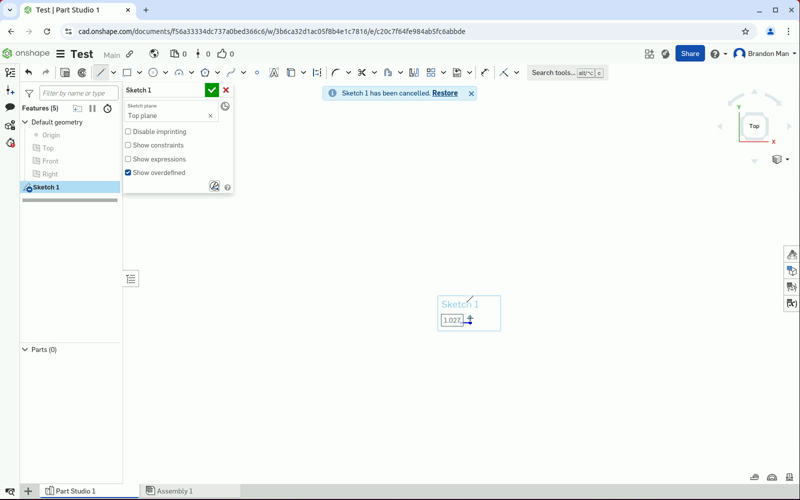
mouse_move(500, 317)
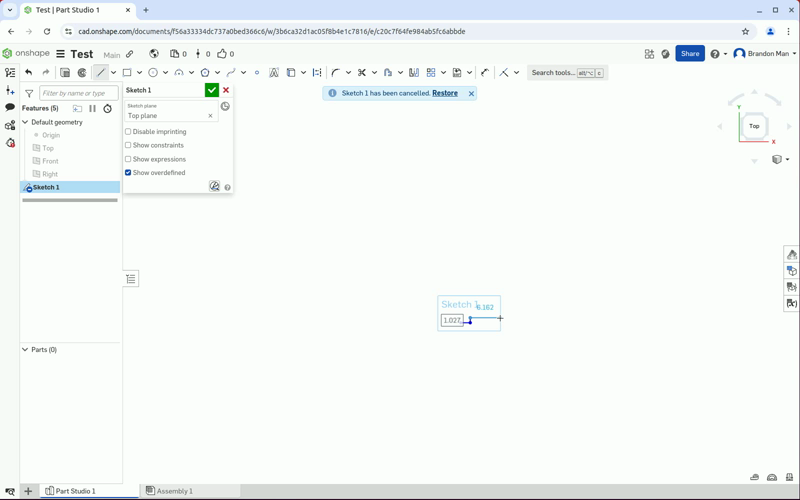
mouse_move(460, 317)
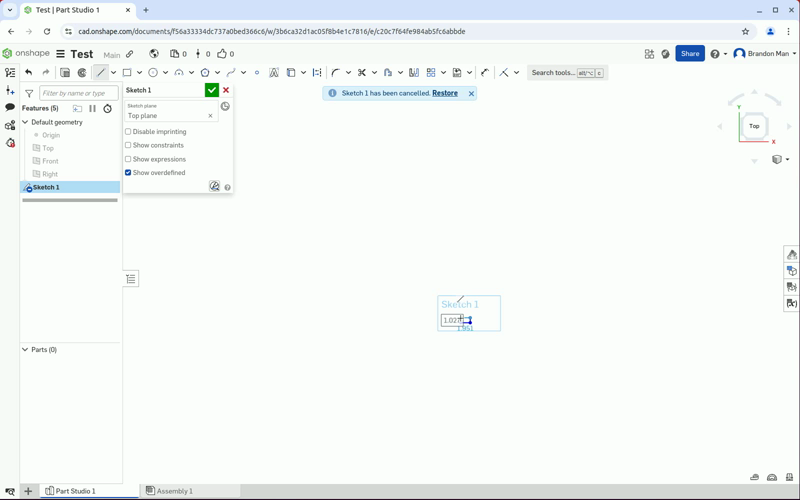
click(460, 317)
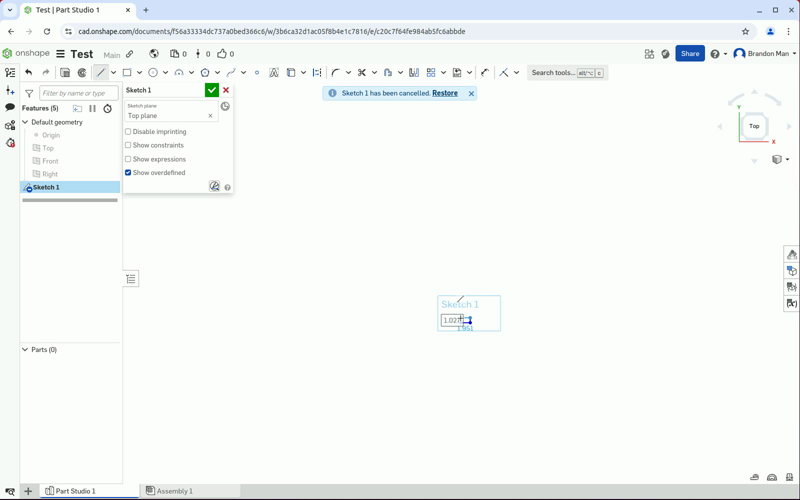
key_up(shift)
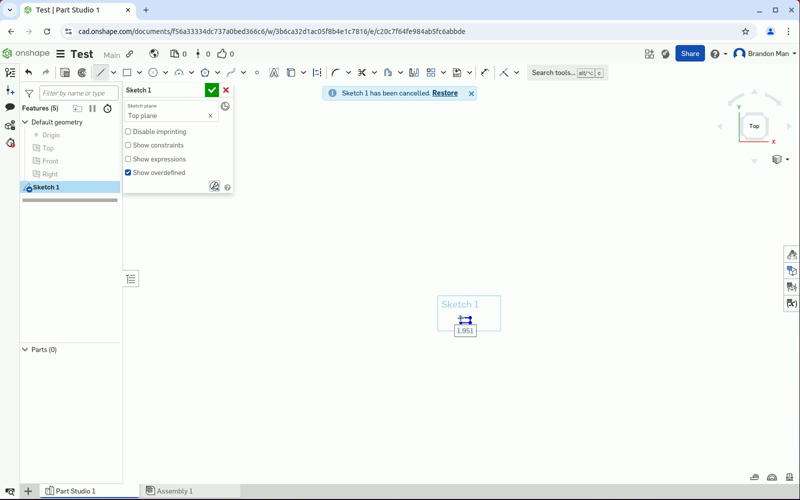
key(esc)
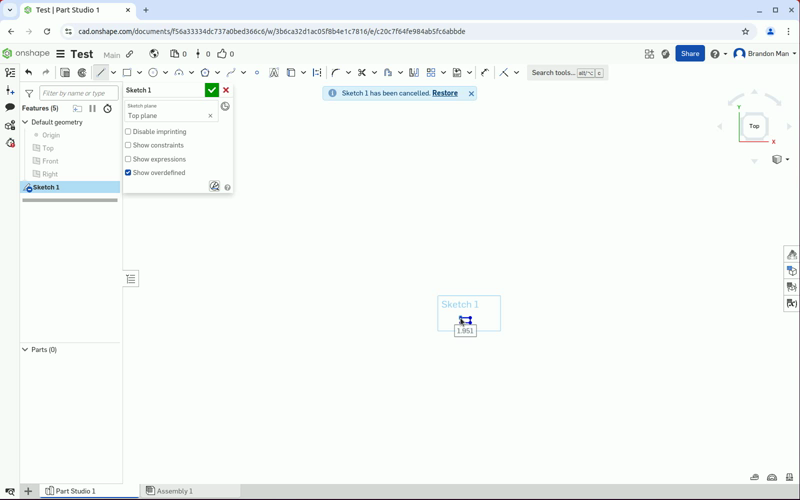
key(a)
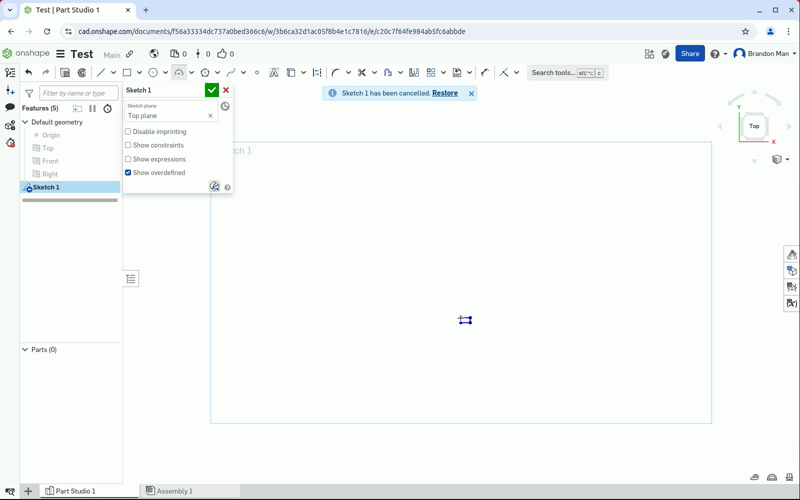
mouse_move(460, 317)
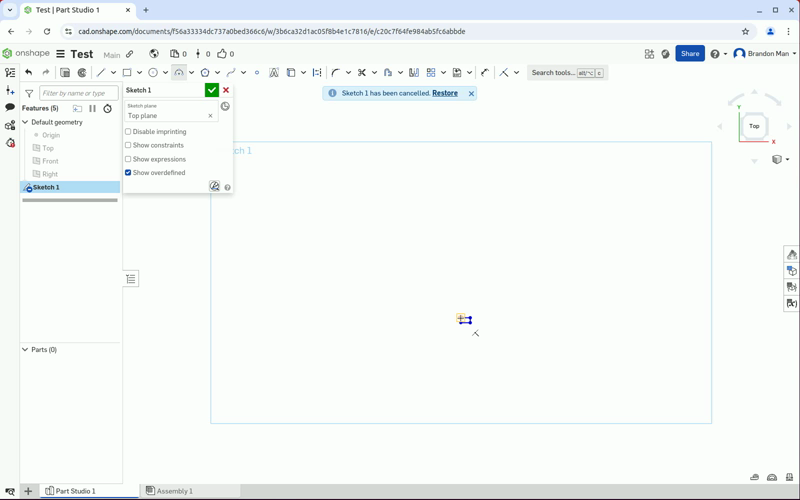
click(460, 317)
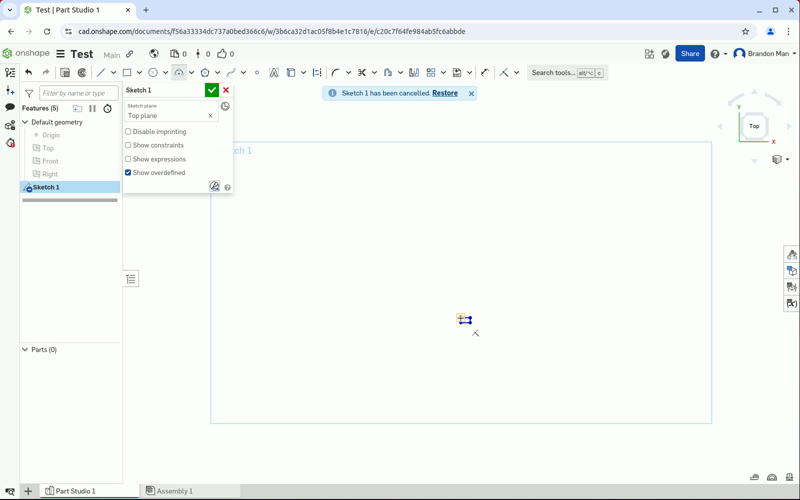
key_down(shift)
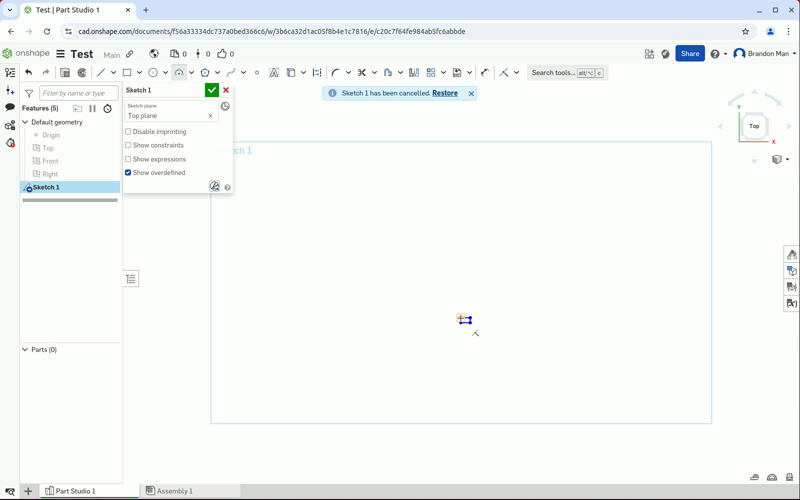
mouse_move(460, 246)
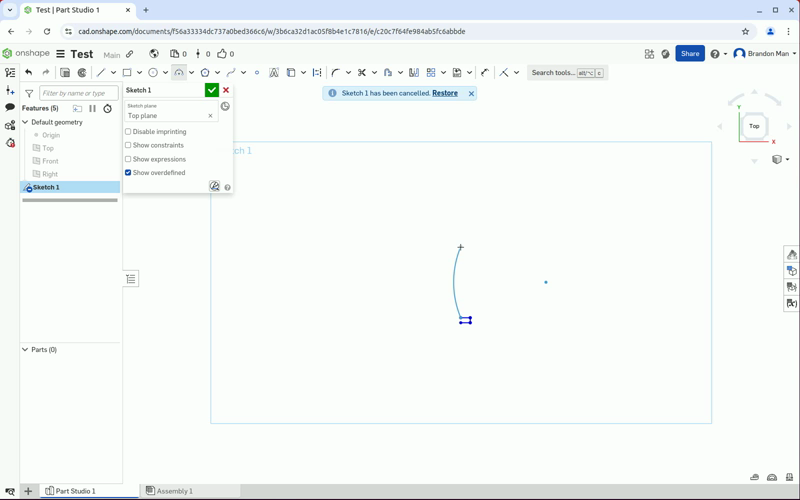
click(460, 246)
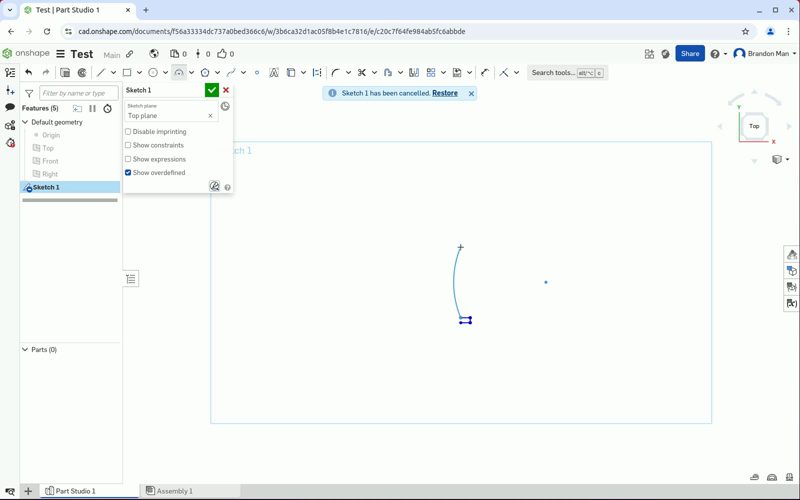
mouse_move(425, 282)
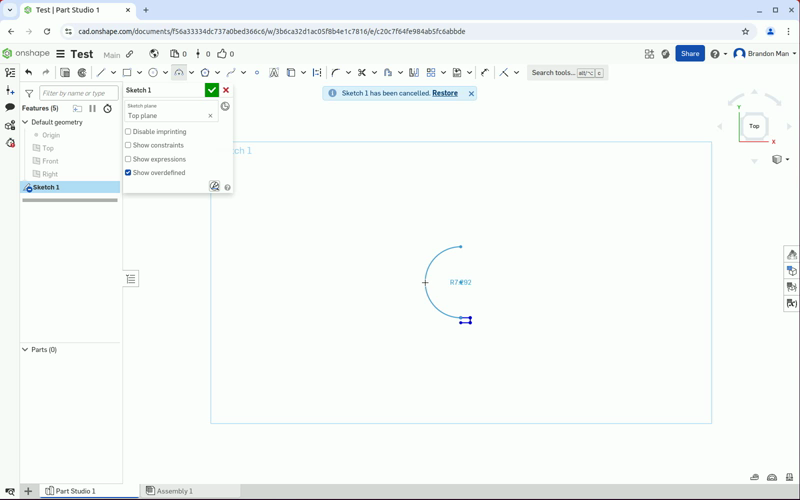
click(425, 282)
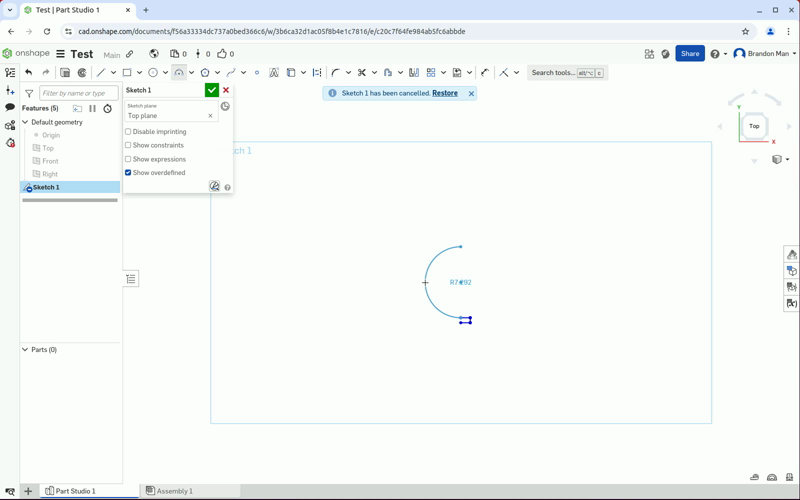
key_up(shift)
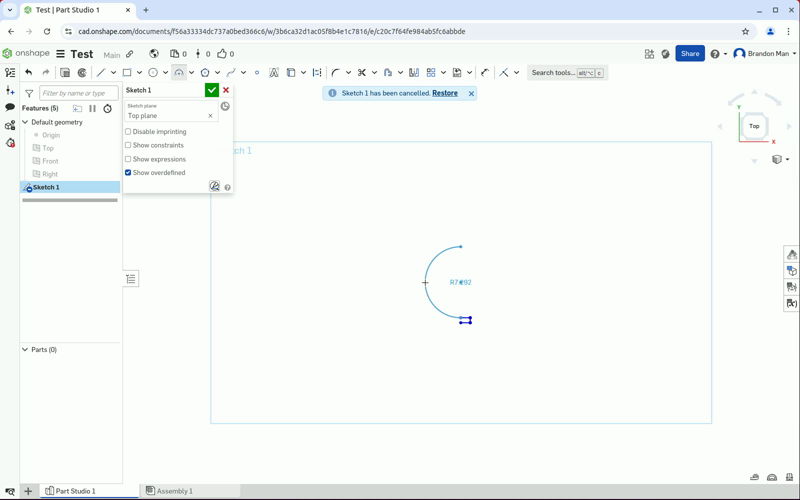
key(esc)
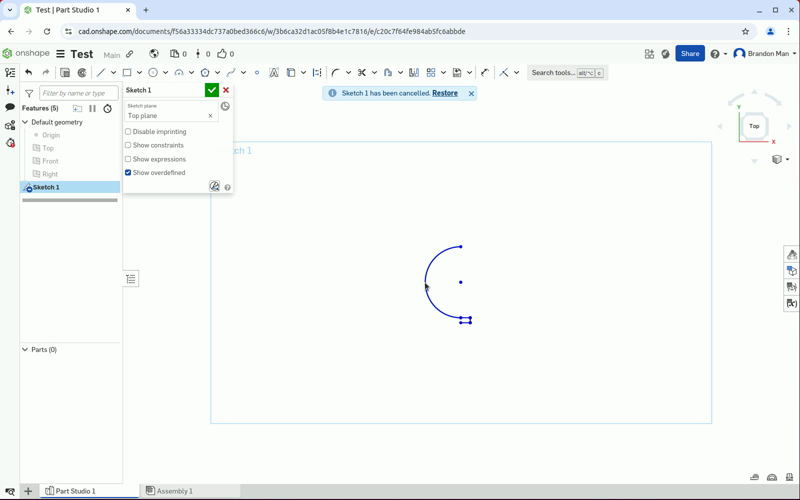
key(l)
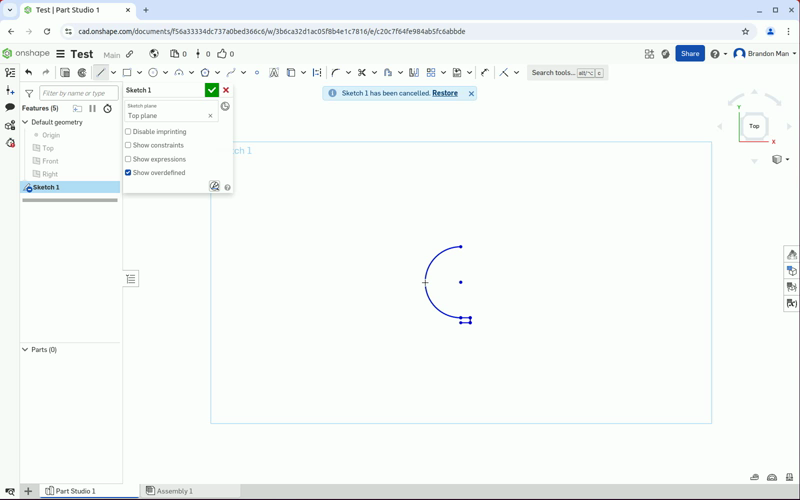
mouse_move(460, 246)
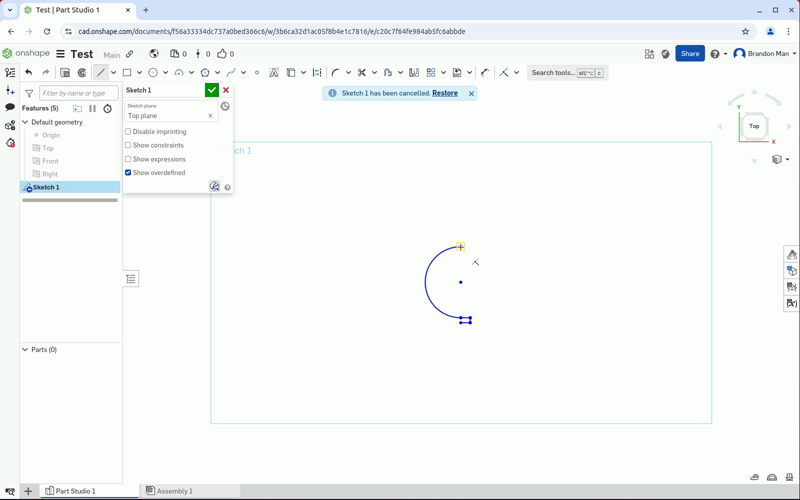
click(460, 246)
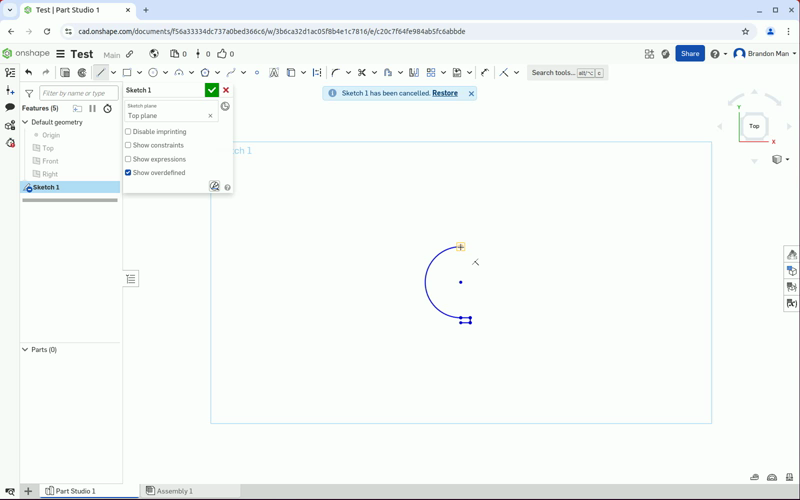
key_down(shift)
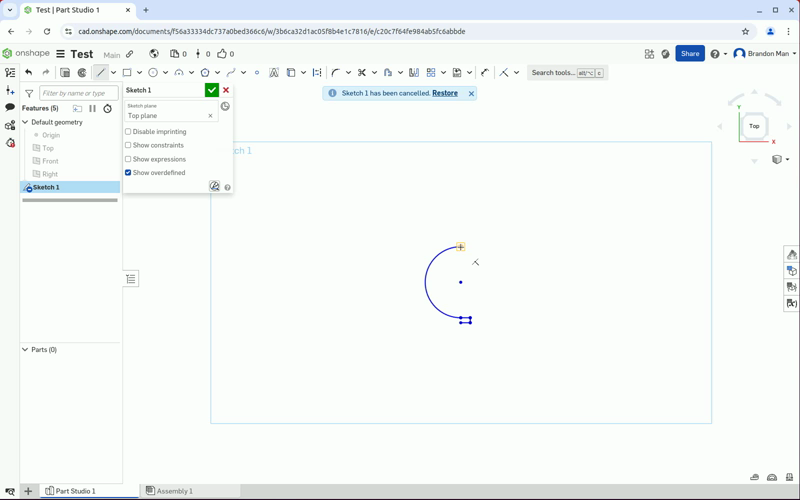
mouse_move(490, 246)
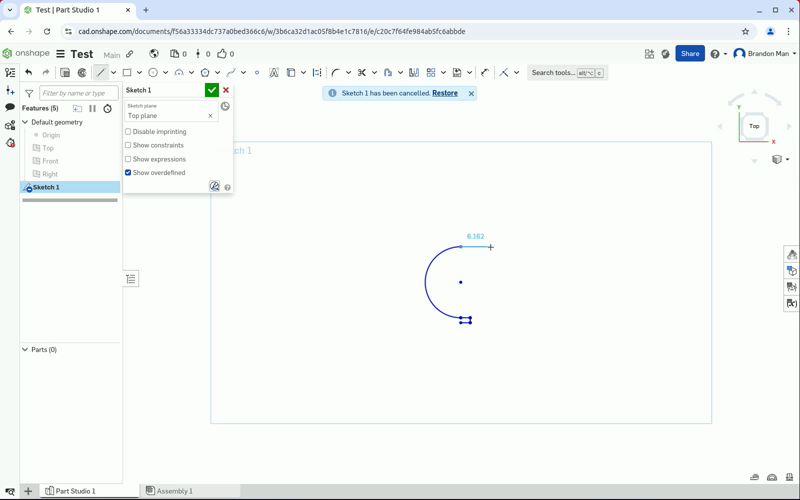
mouse_move(470, 246)
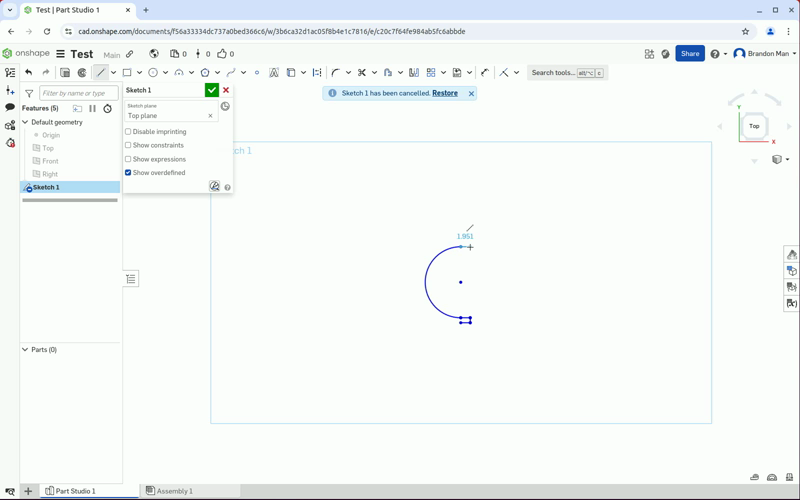
click(470, 246)
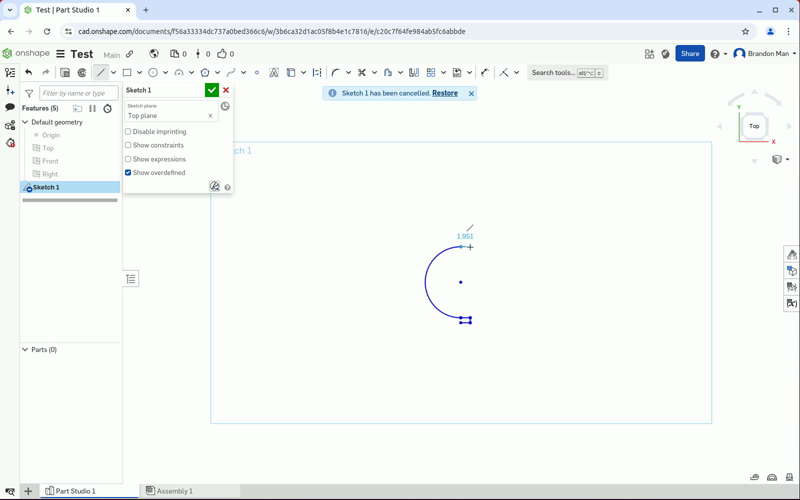
key_up(shift)
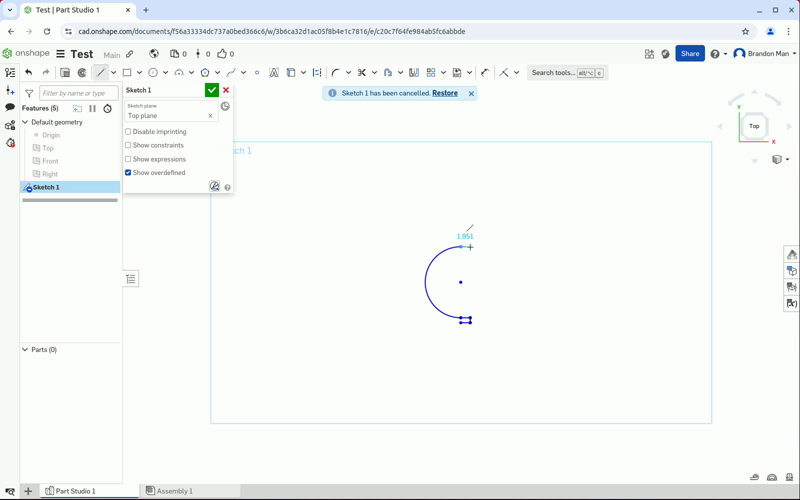
key_down(shift)
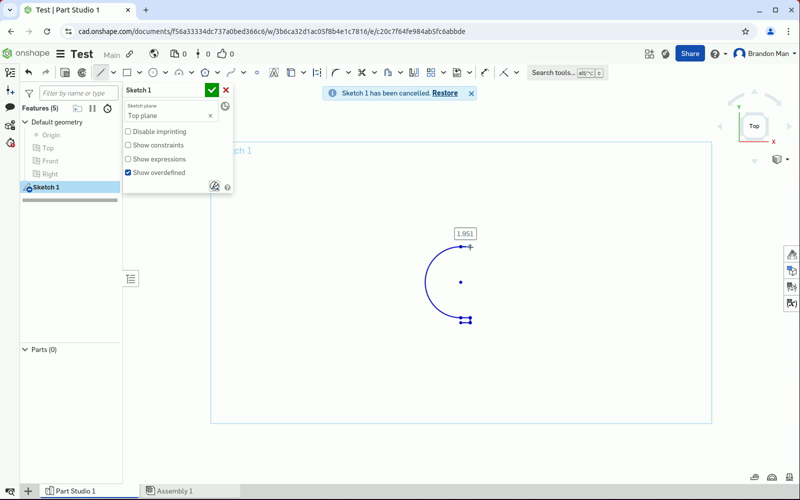
mouse_move(500, 246)
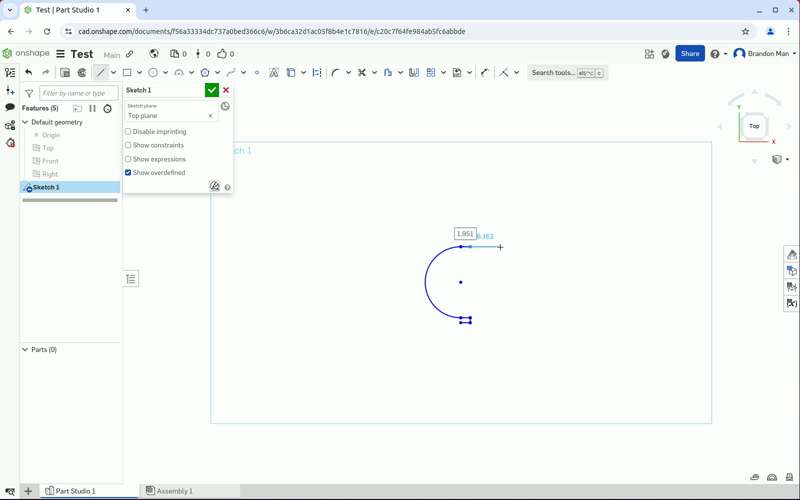
mouse_move(470, 241)
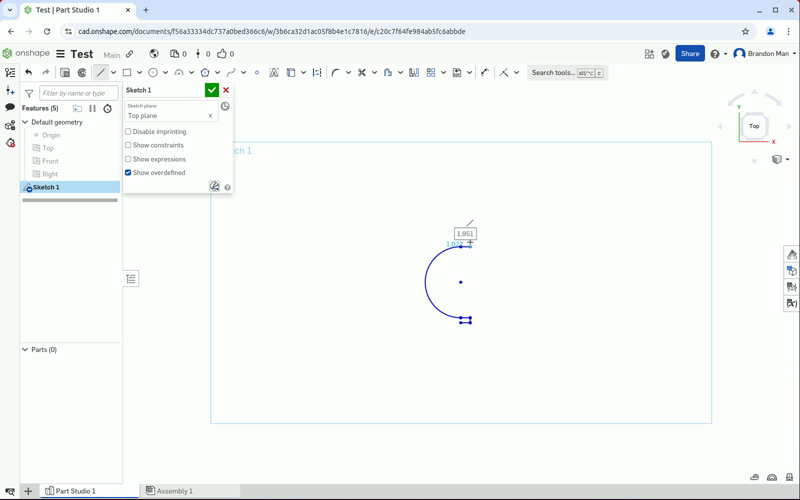
scroll(6)
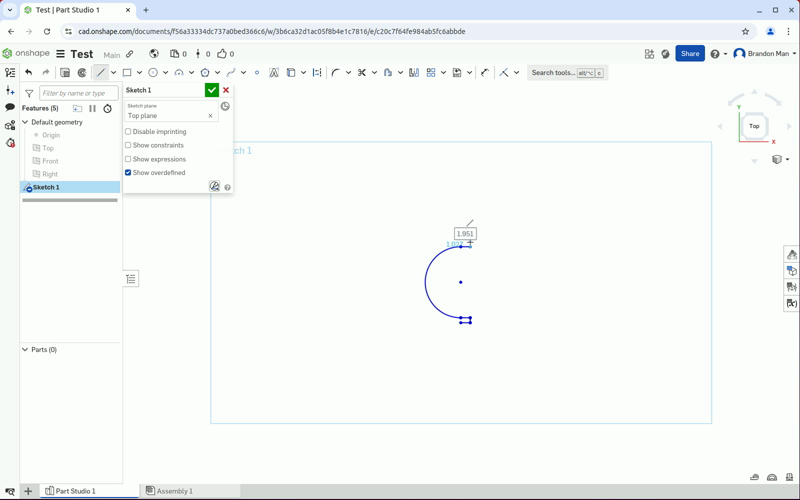
scroll(6)
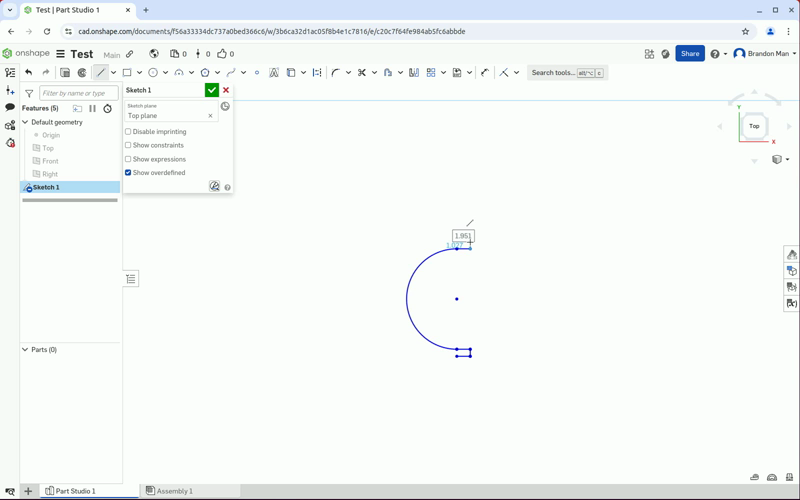
scroll(6)
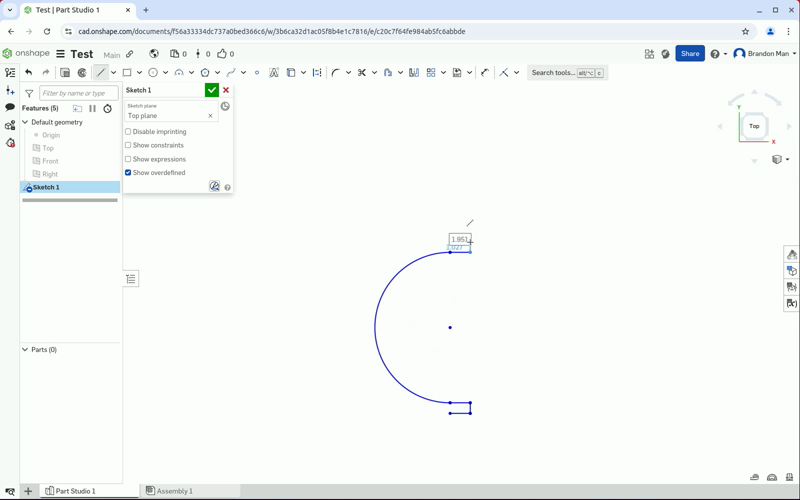
scroll(6)
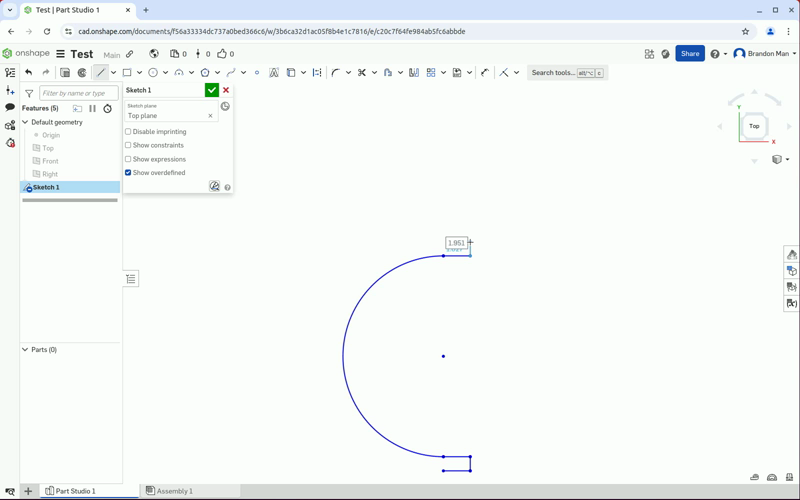
scroll(6)
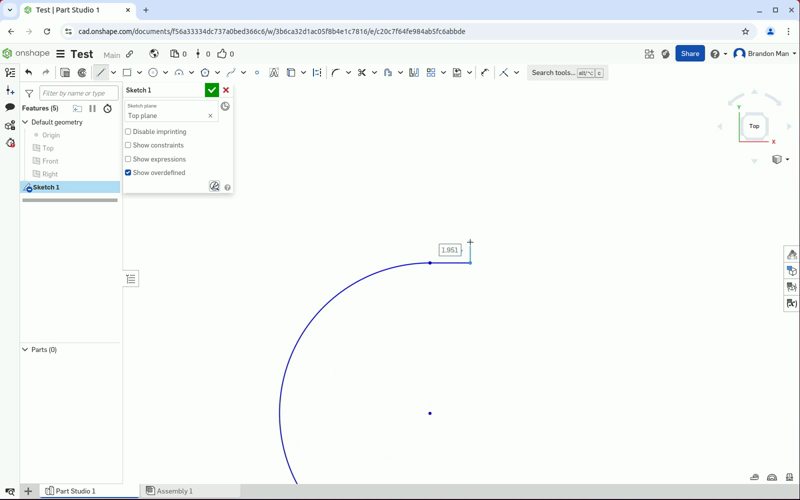
scroll(6)
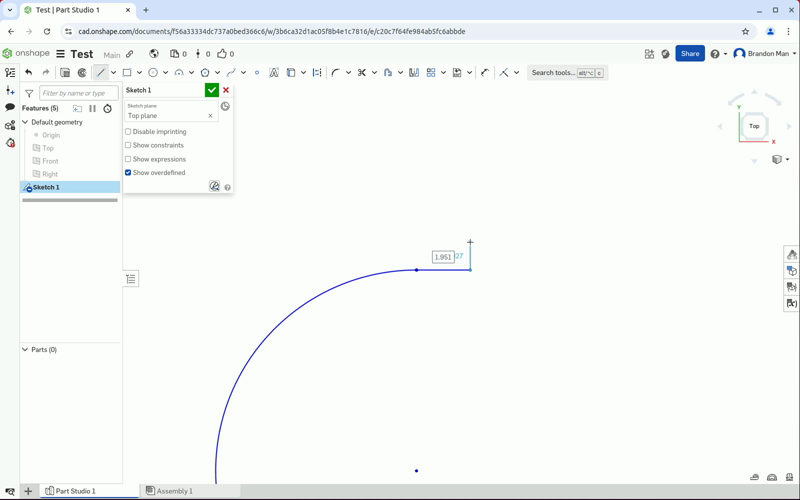
scroll(6)
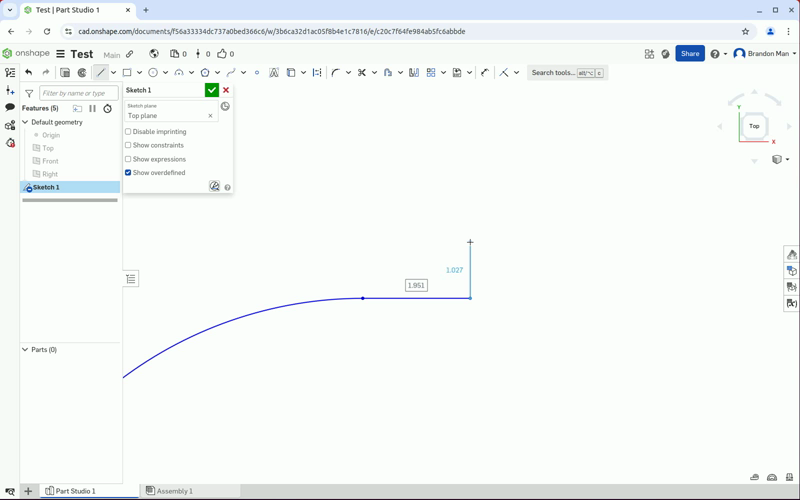
click(470, 241)
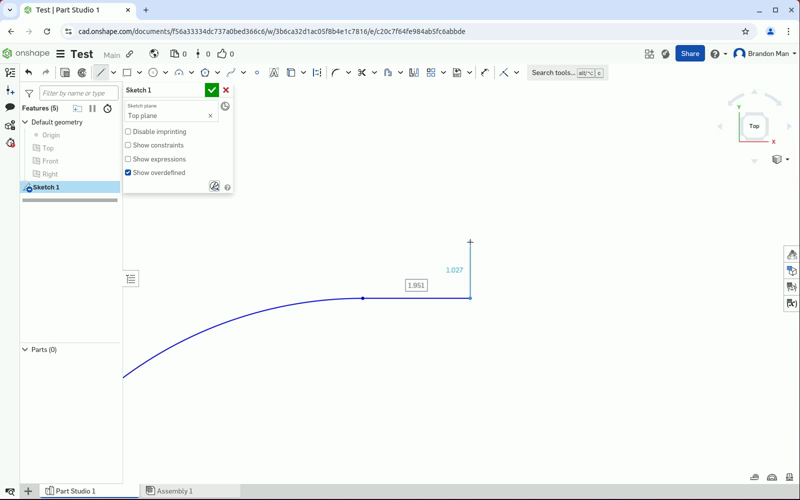
scroll(-6)
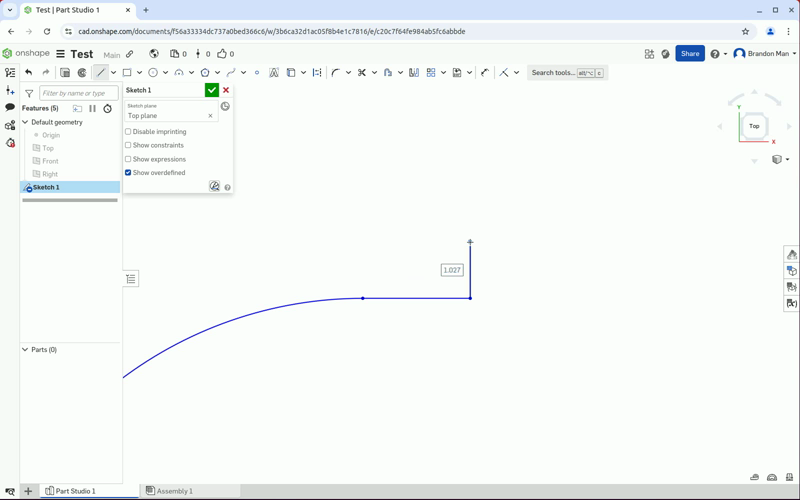
scroll(-6)
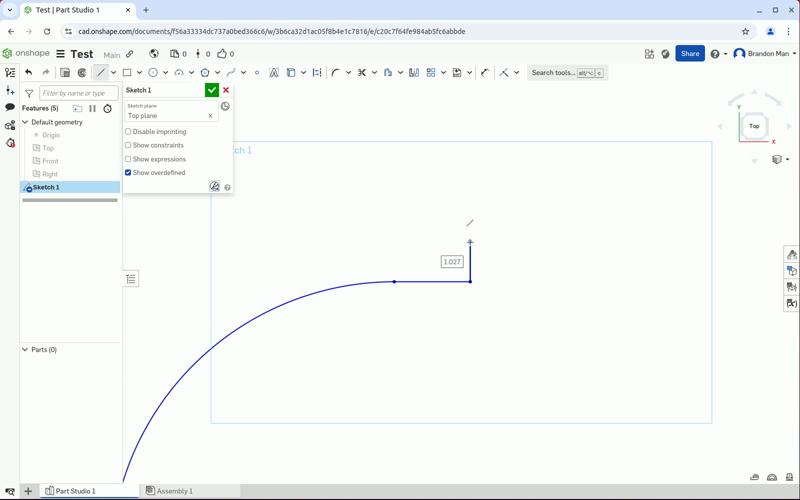
scroll(-6)
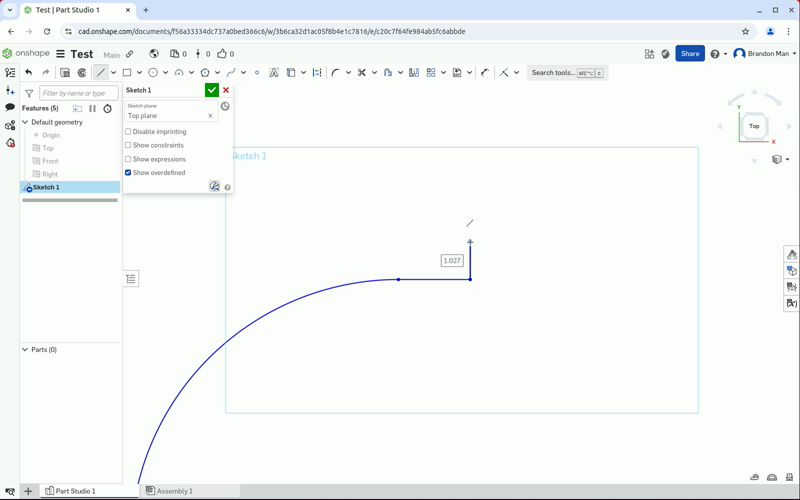
scroll(-6)
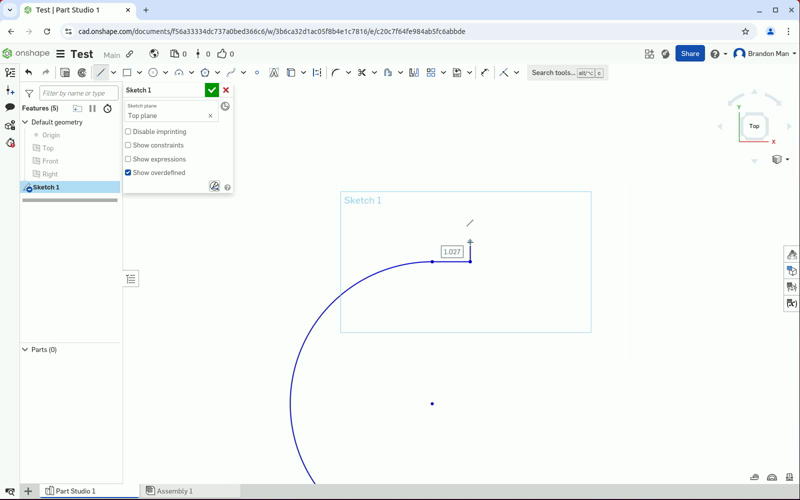
scroll(-6)
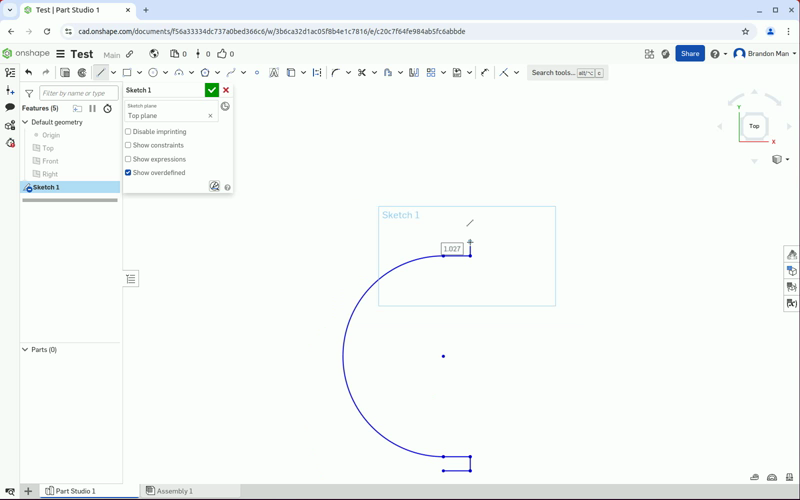
scroll(-6)
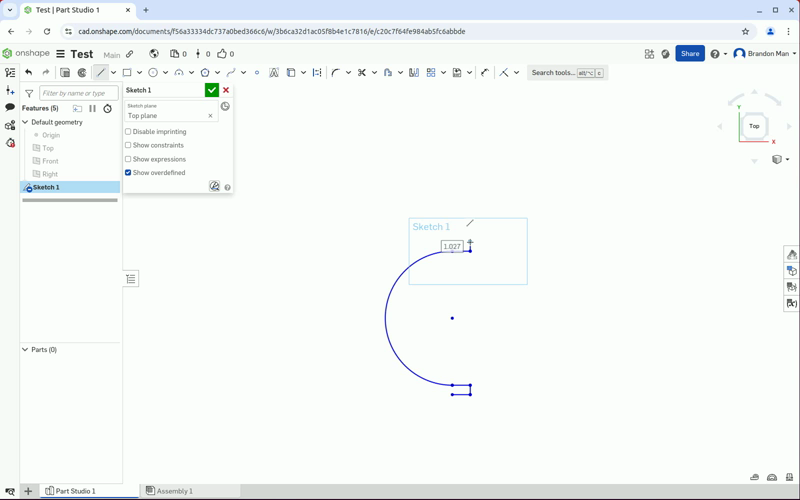
scroll(-6)
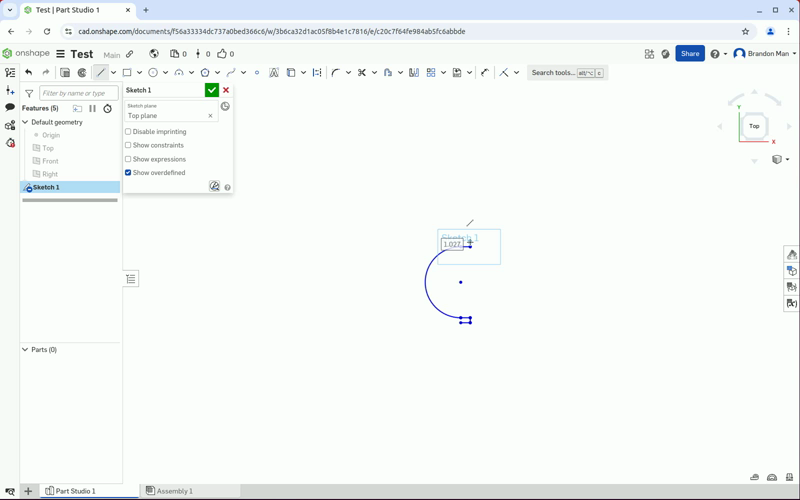
key_up(shift)
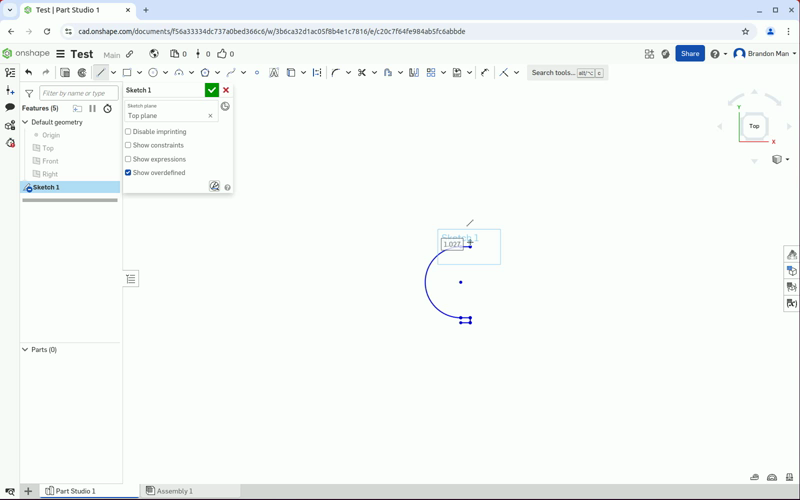
key_down(shift)
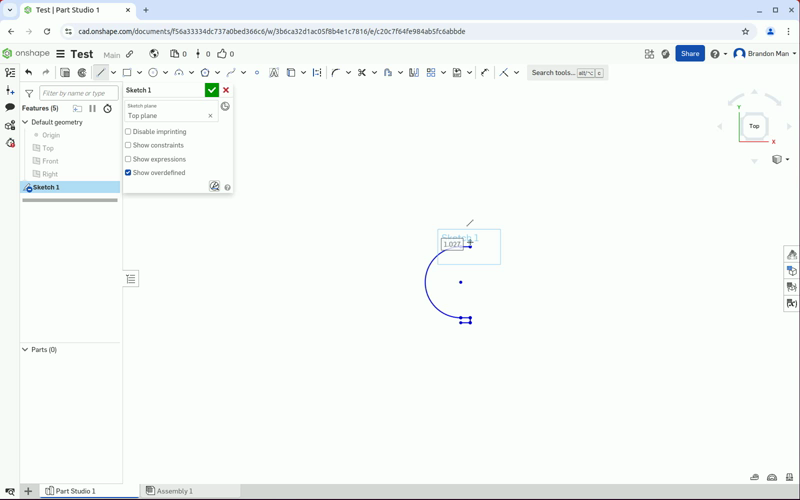
mouse_move(500, 241)
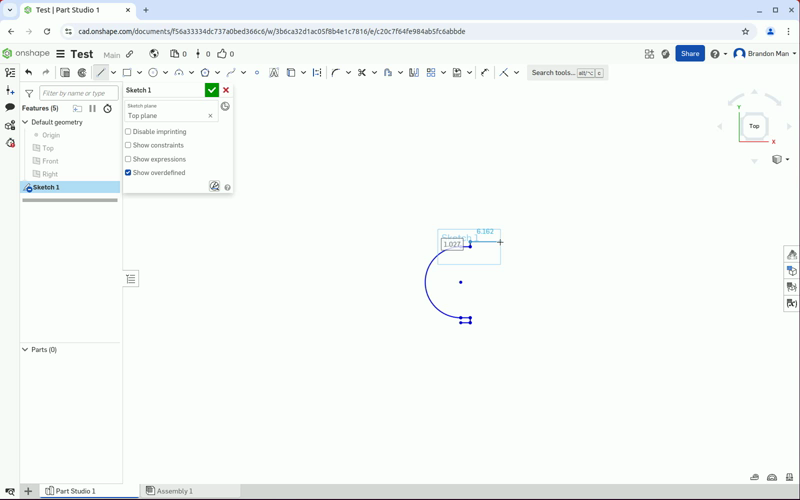
mouse_move(460, 241)
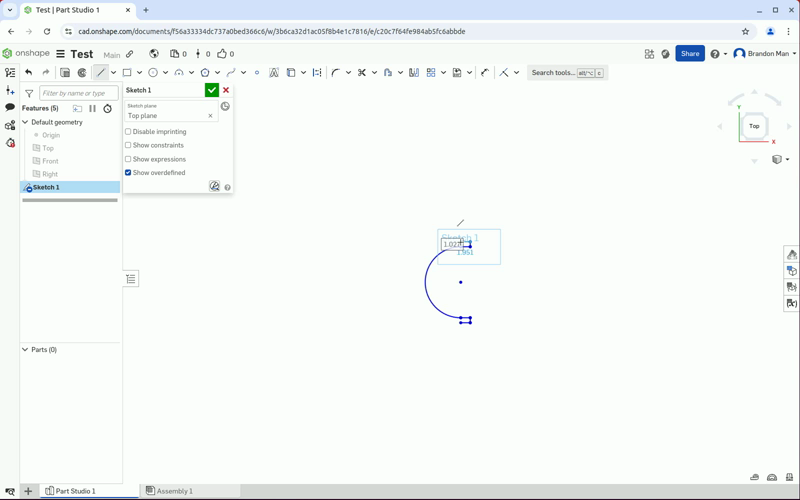
click(460, 241)
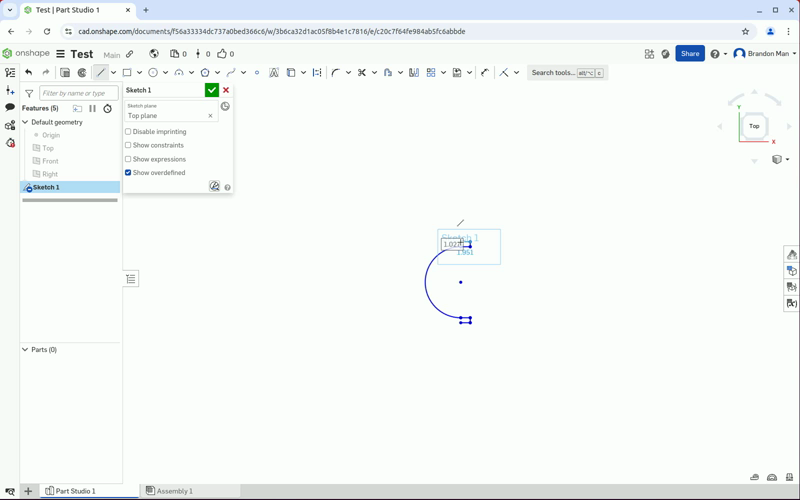
key_up(shift)
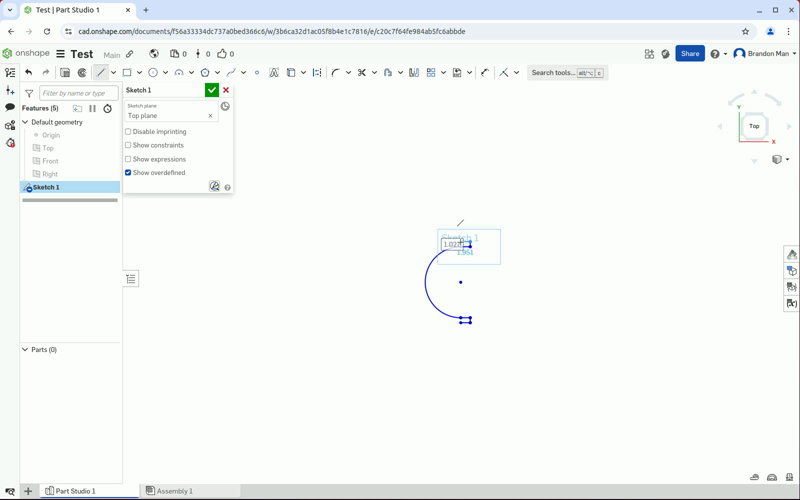
key(esc)
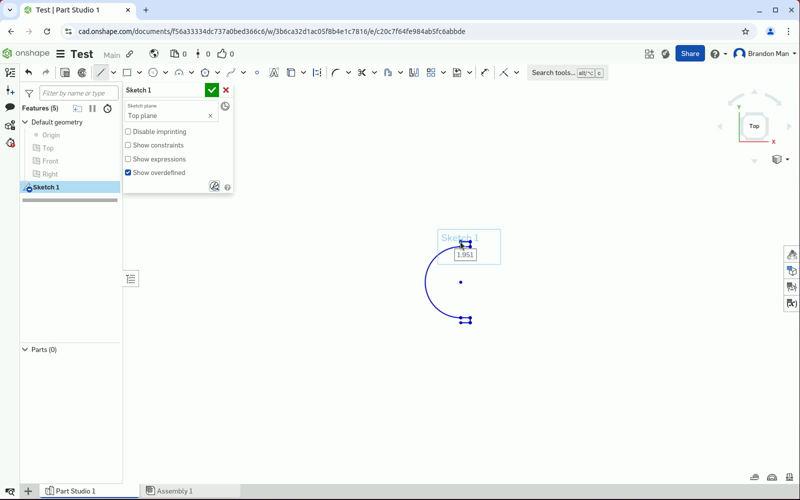
key(a)
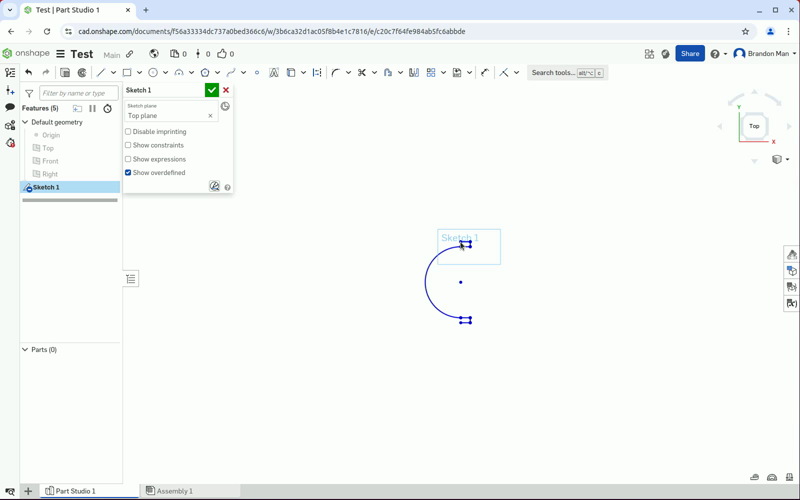
mouse_move(460, 241)
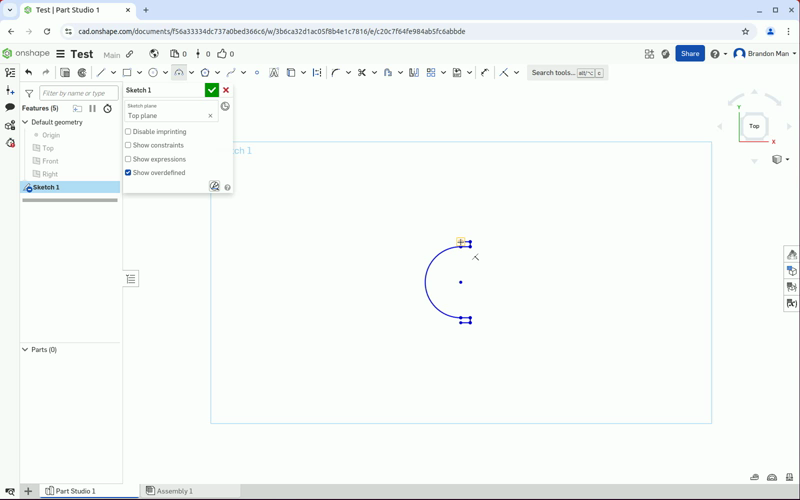
click(460, 241)
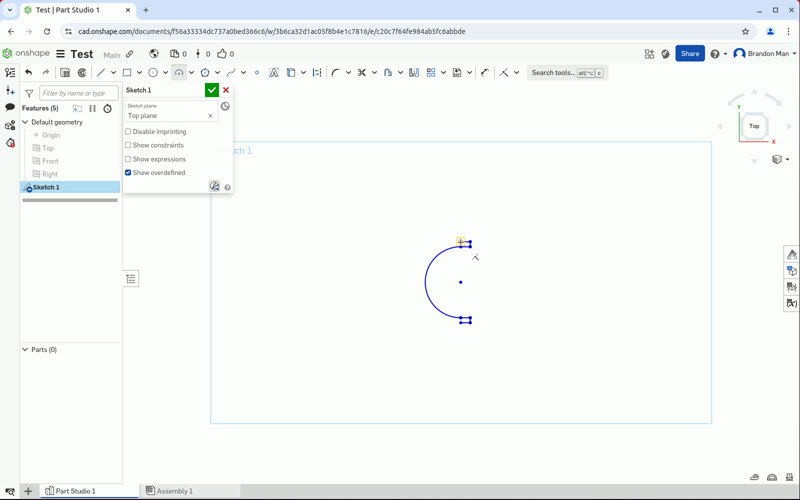
mouse_move(460, 322)
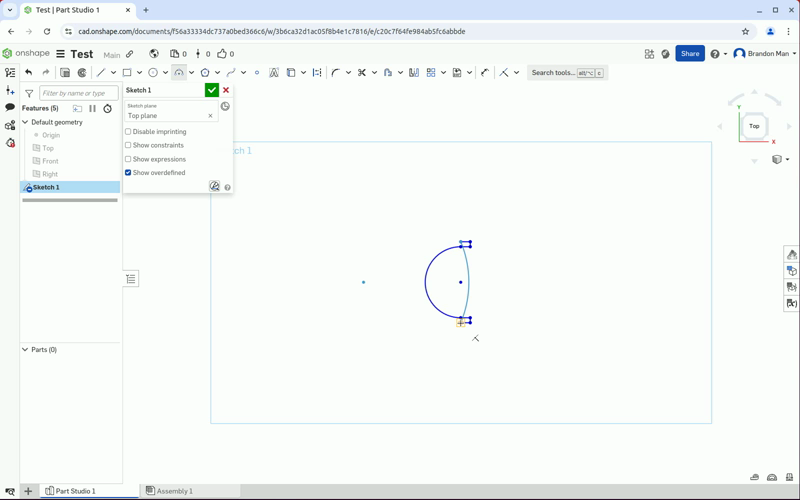
click(460, 322)
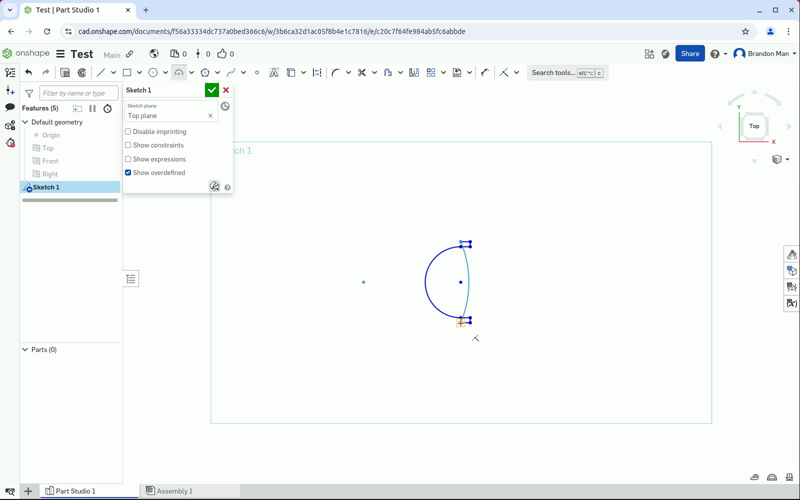
key_down(shift)
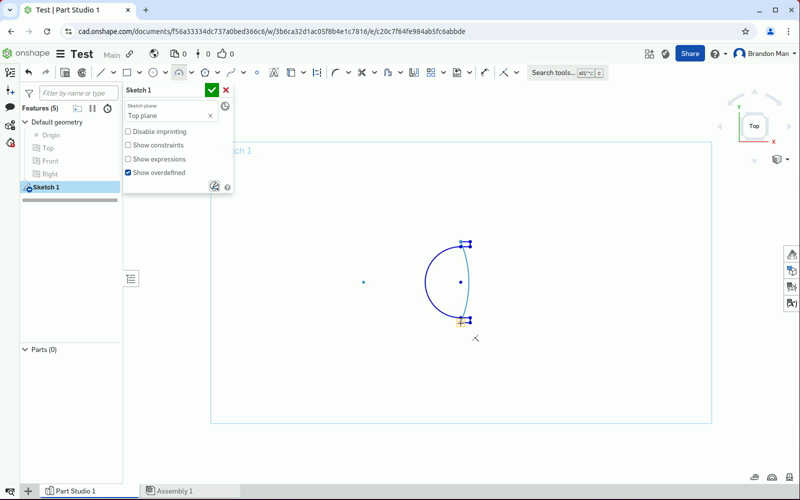
mouse_move(420, 282)
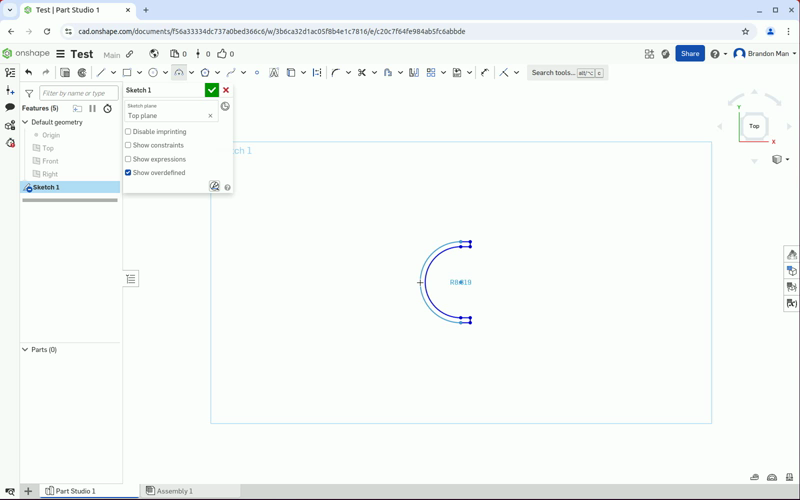
click(420, 282)
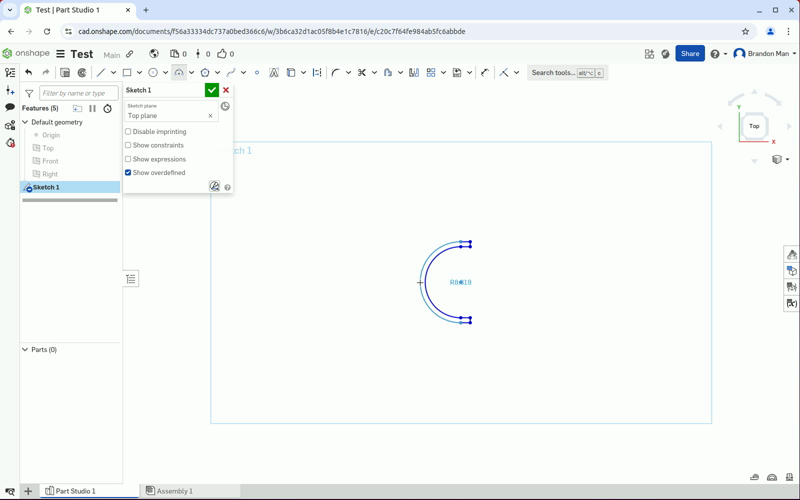
key_up(shift)
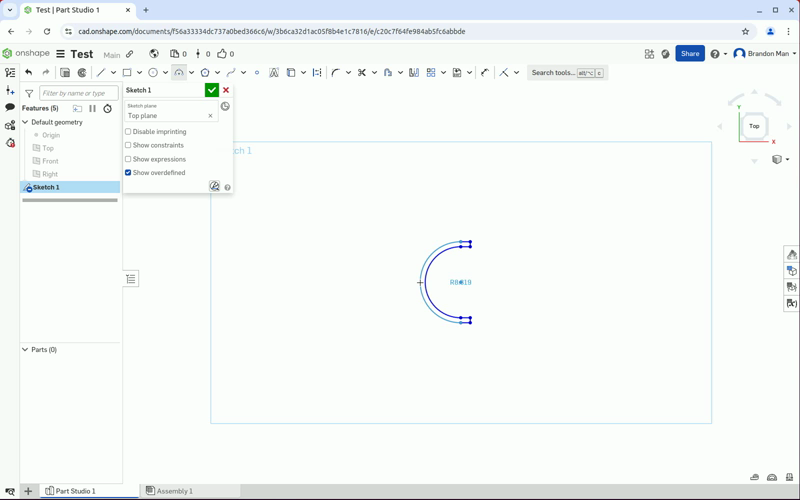
key(esc)
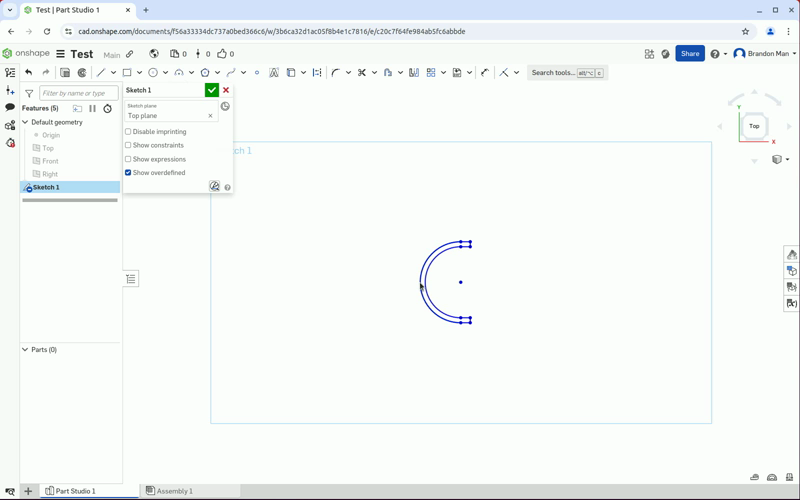
mouse_move(434, 310)
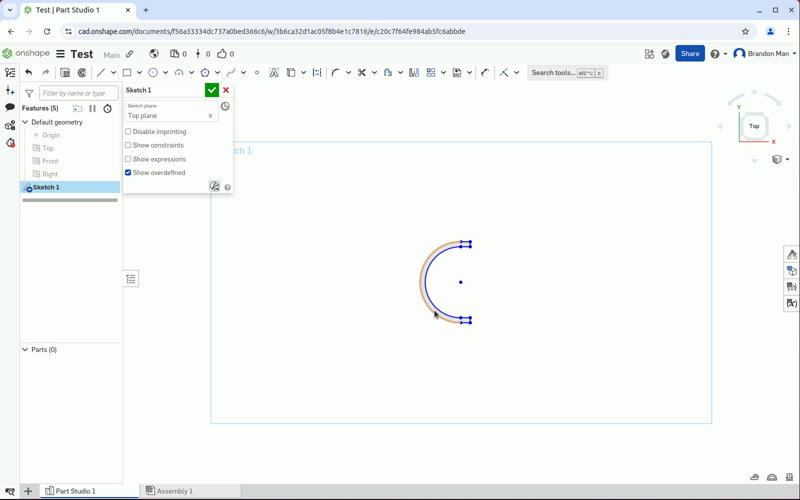
scroll(6)
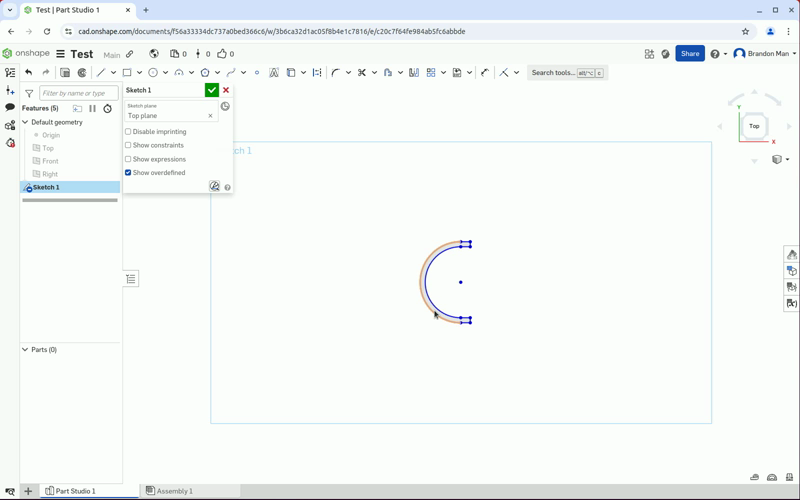
scroll(6)
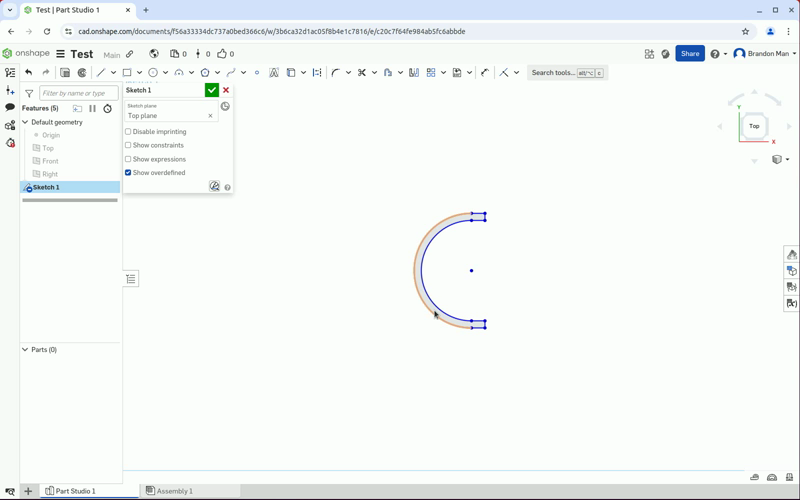
scroll(6)
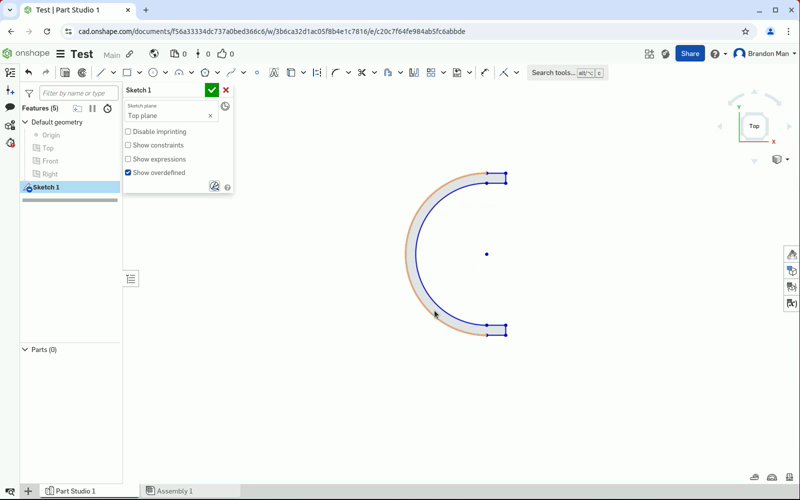
scroll(6)
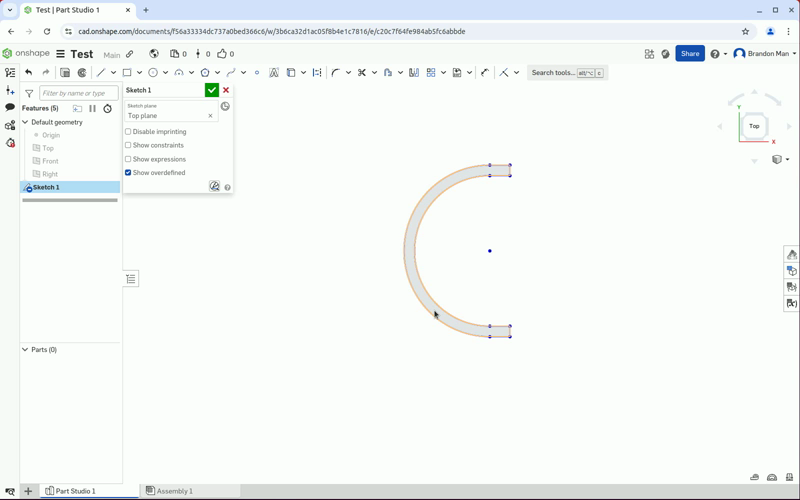
scroll(6)
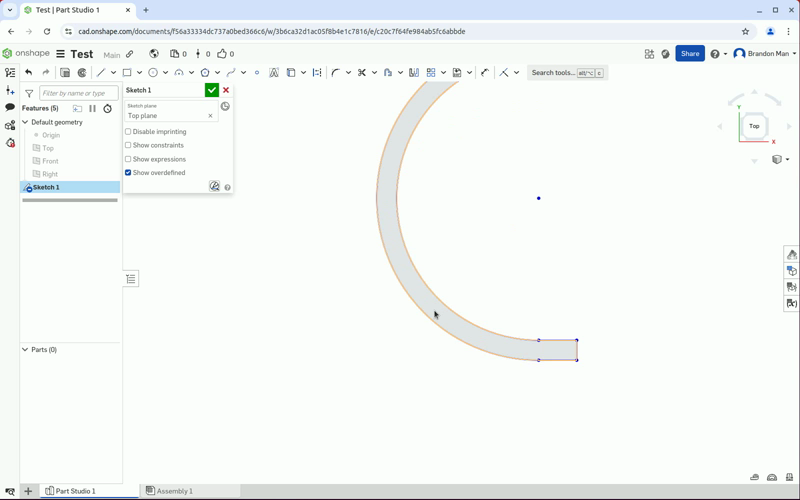
scroll(6)
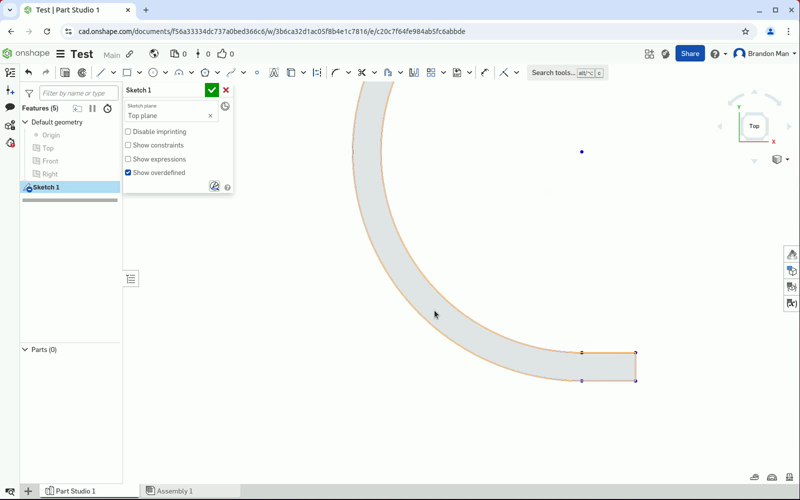
scroll(6)
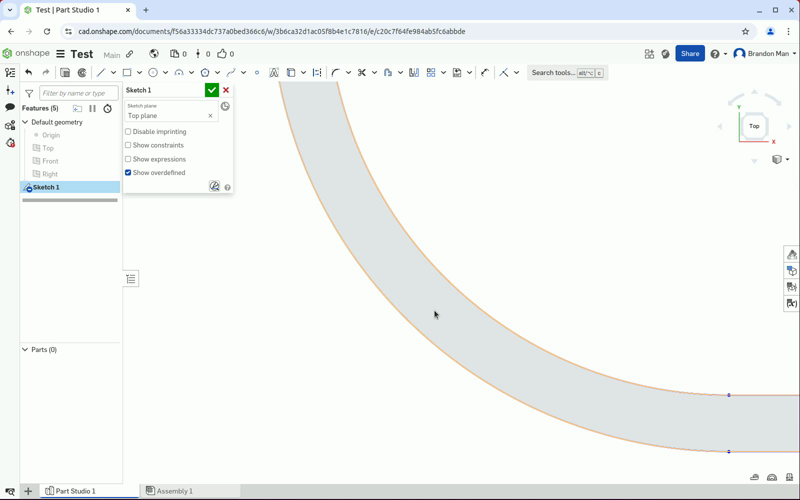
click(434, 310)
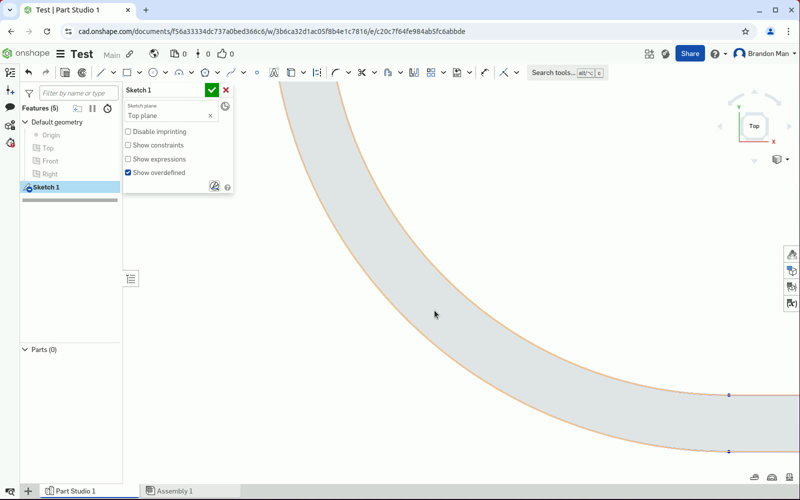
scroll(-6)
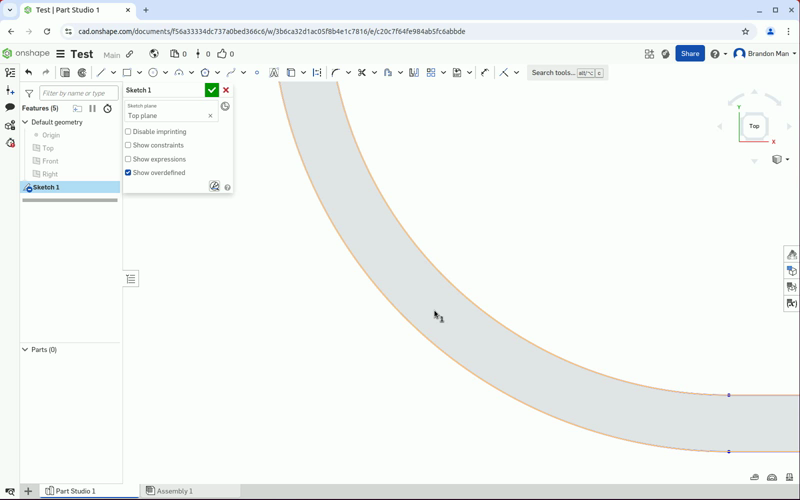
scroll(-6)
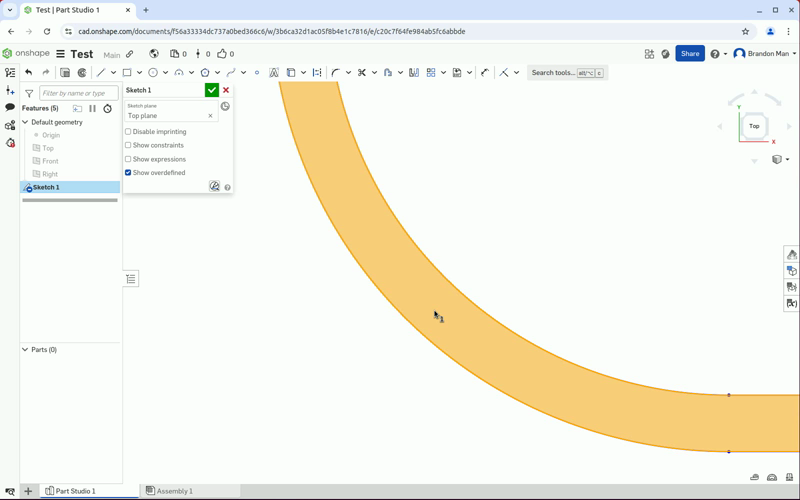
scroll(-6)
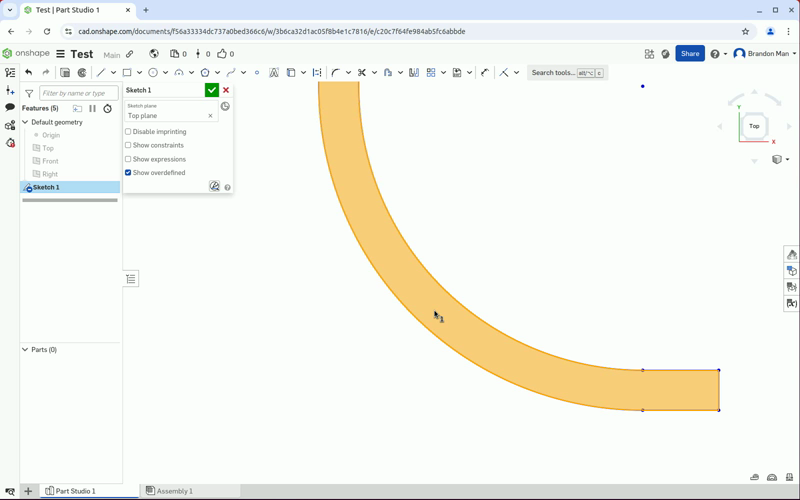
scroll(-6)
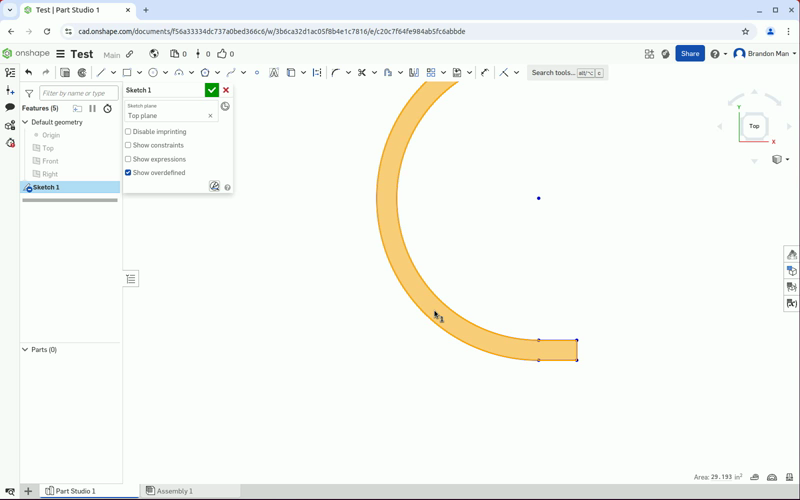
scroll(-6)
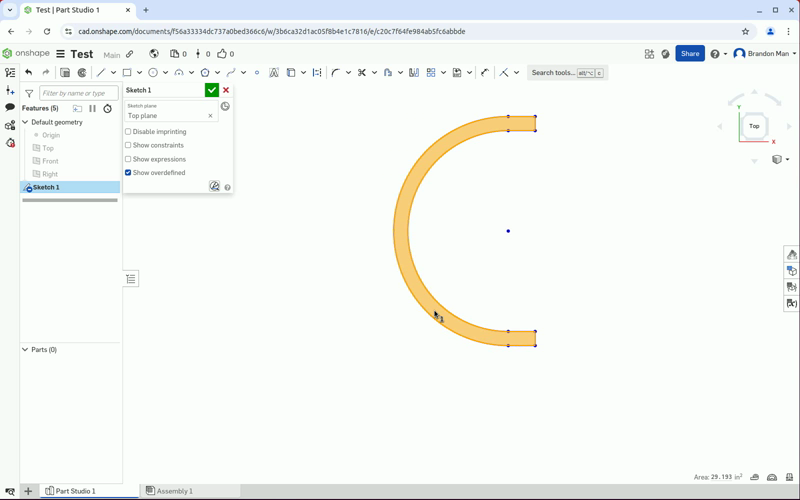
scroll(-6)
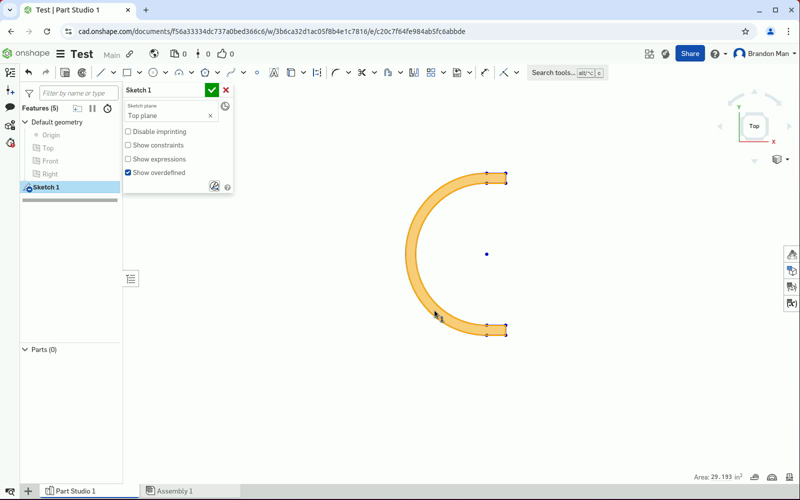
scroll(-6)
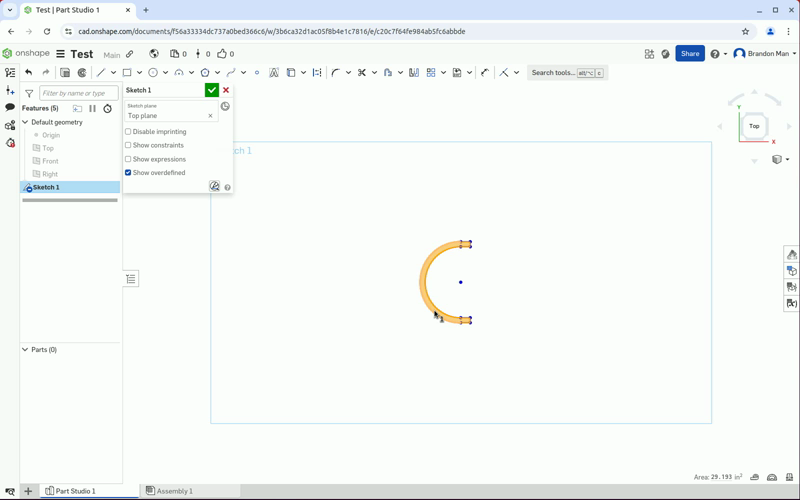
mouse_move(73, 352)
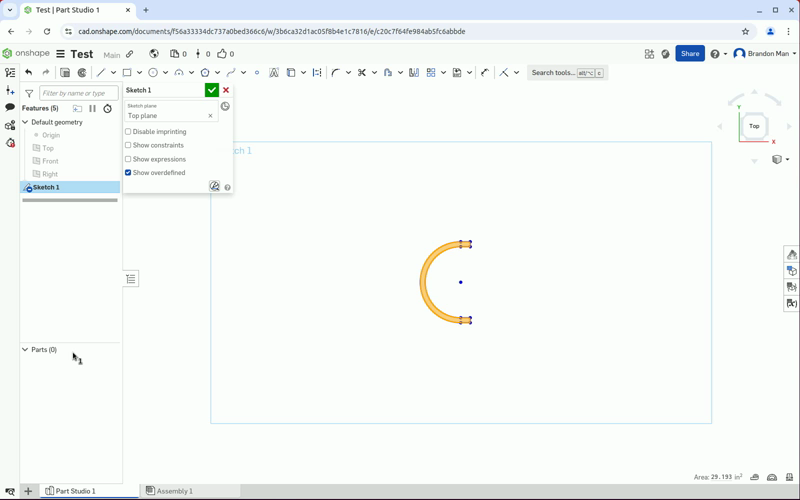
key(shift+y)
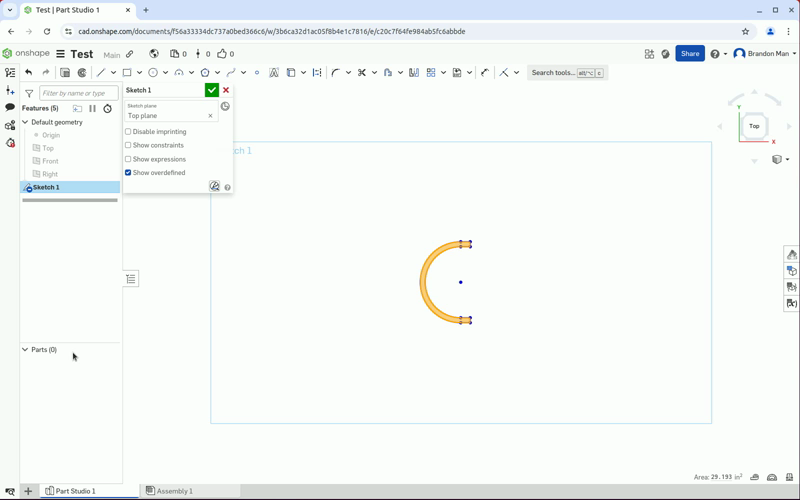
key(shift+e)
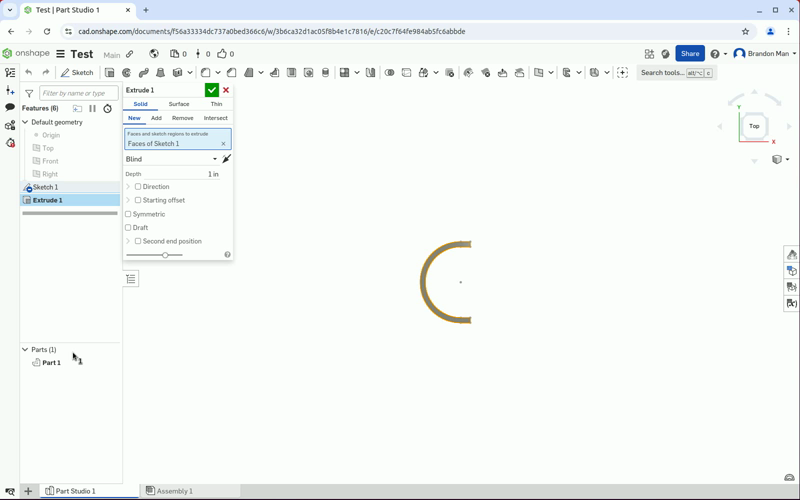
mouse_move(143, 106)
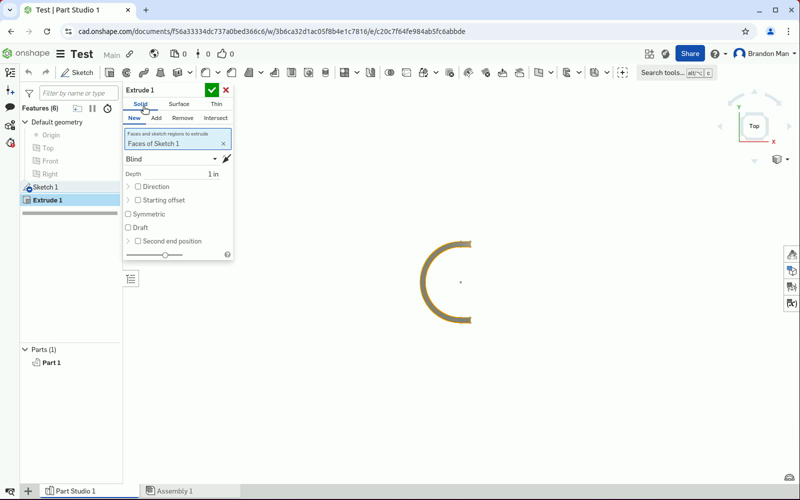
click(143, 106)
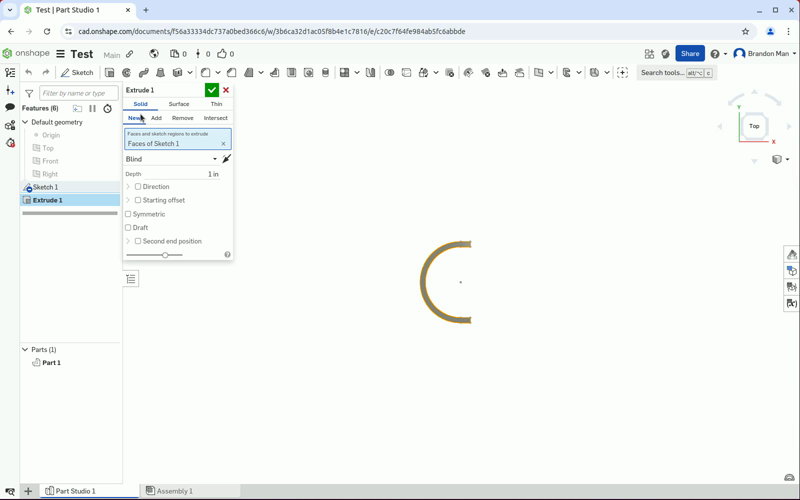
mouse_move(137, 120)
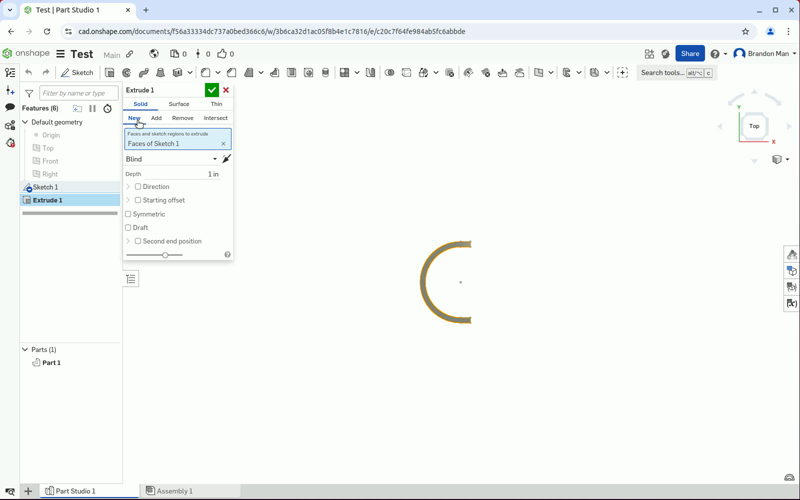
click(137, 120)
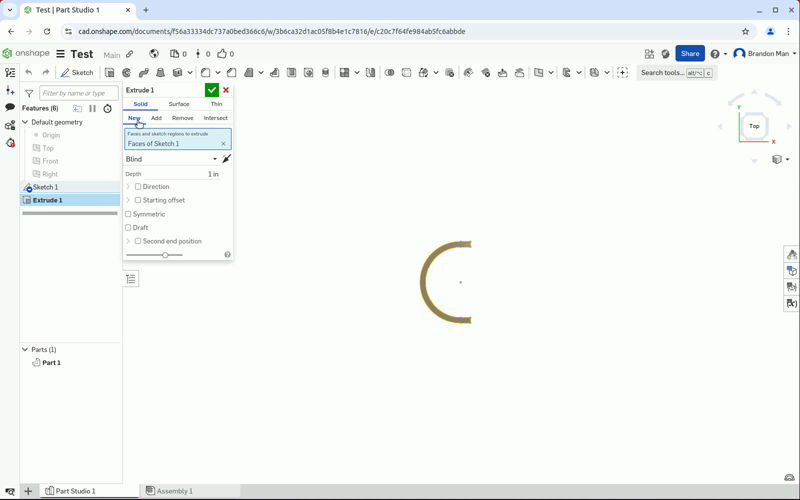
key(tab, 4)
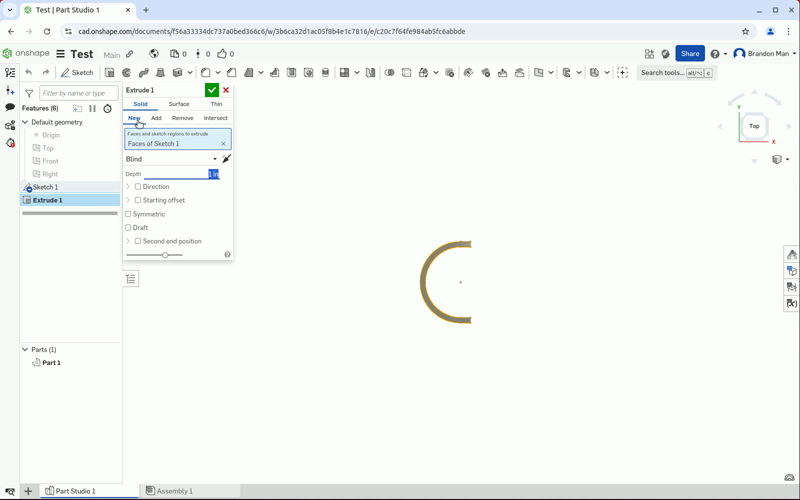
text(23.108)
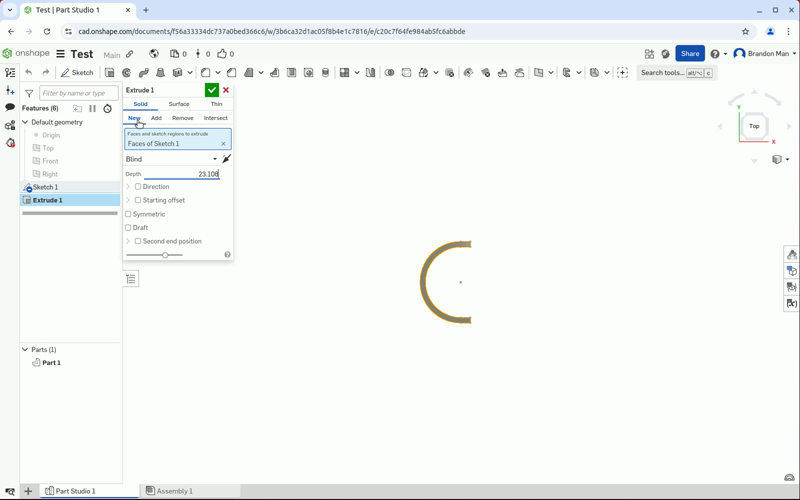
key(enter)
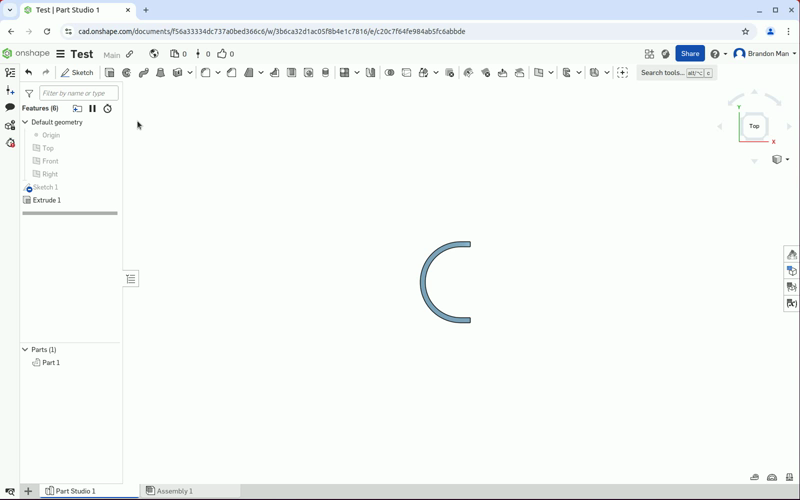
key(shift+h)
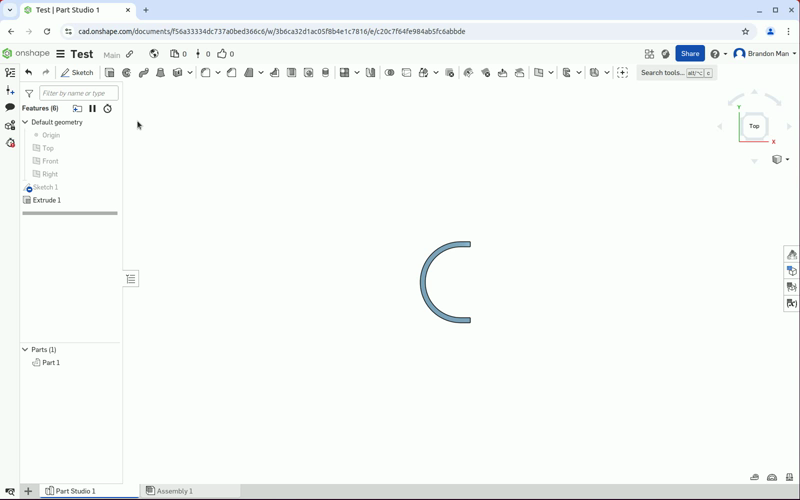
key(shift+h)
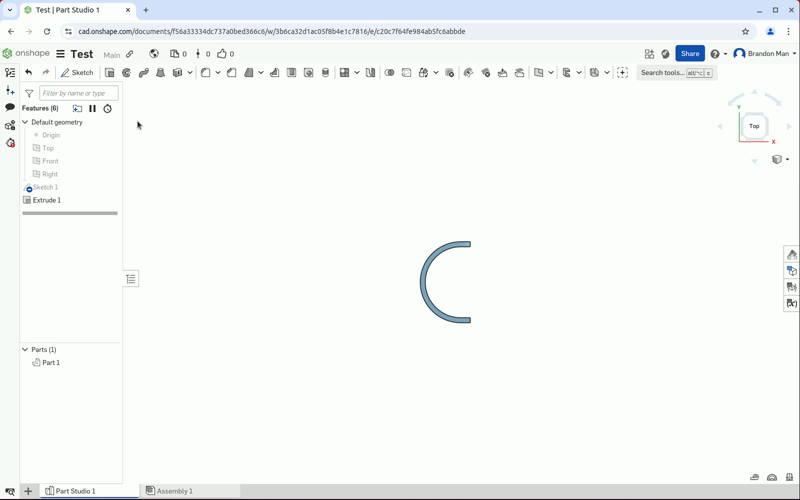
mouse_move(73, 189)
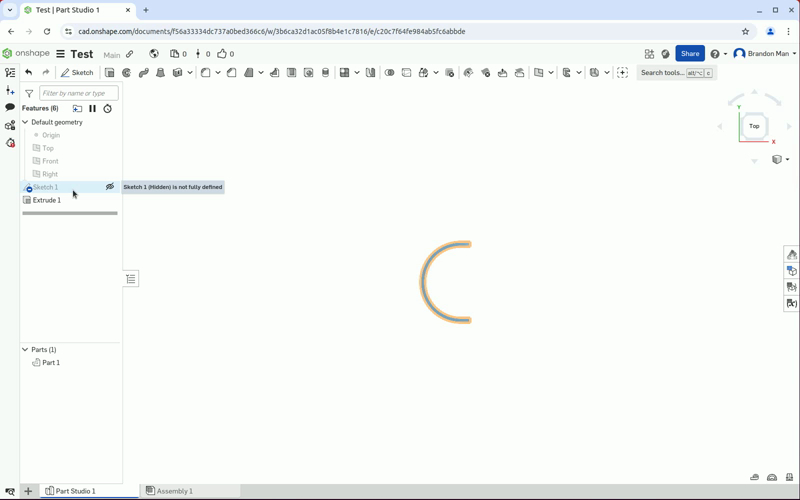
click(73, 189)
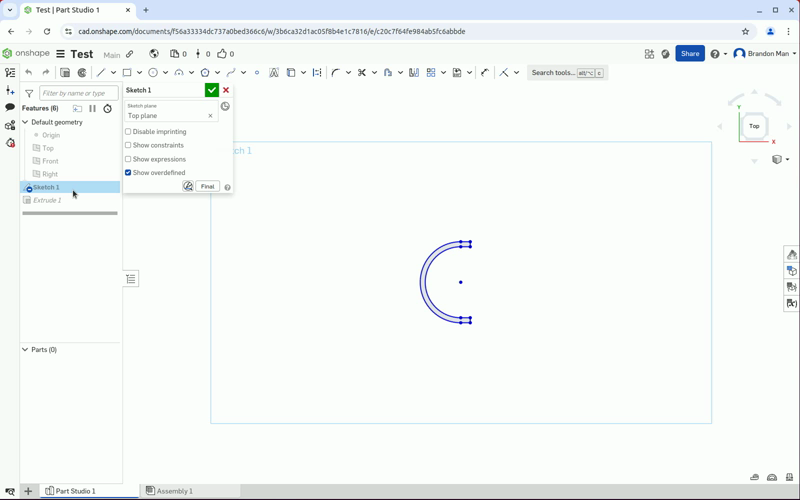
mouse_move(229, 92)
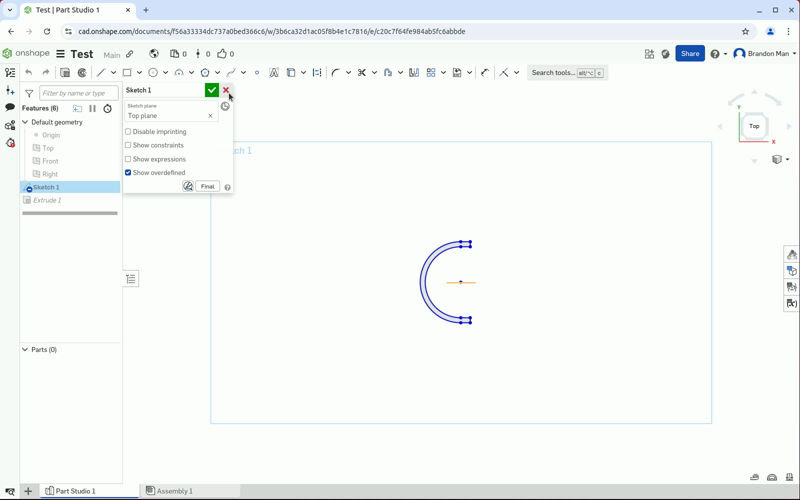
click(229, 92)
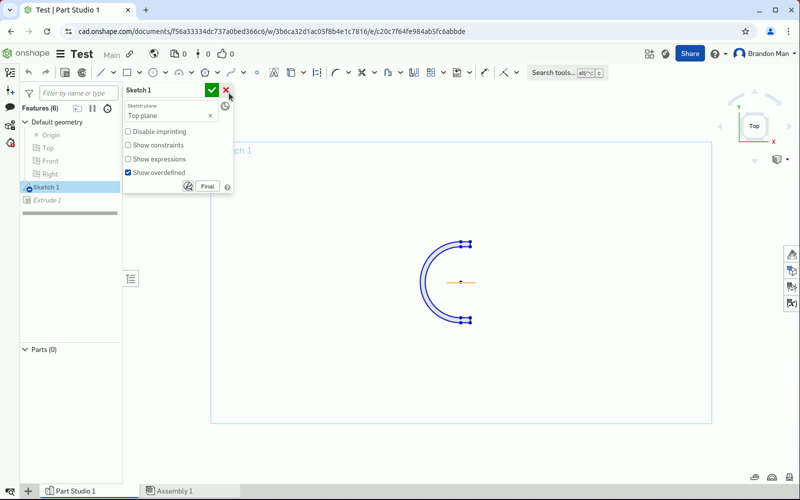
key(shift+s)
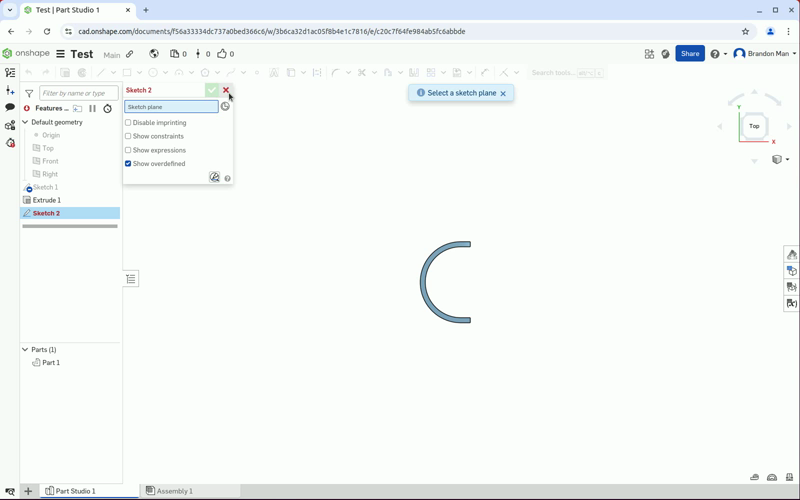
mouse_move(73, 150)
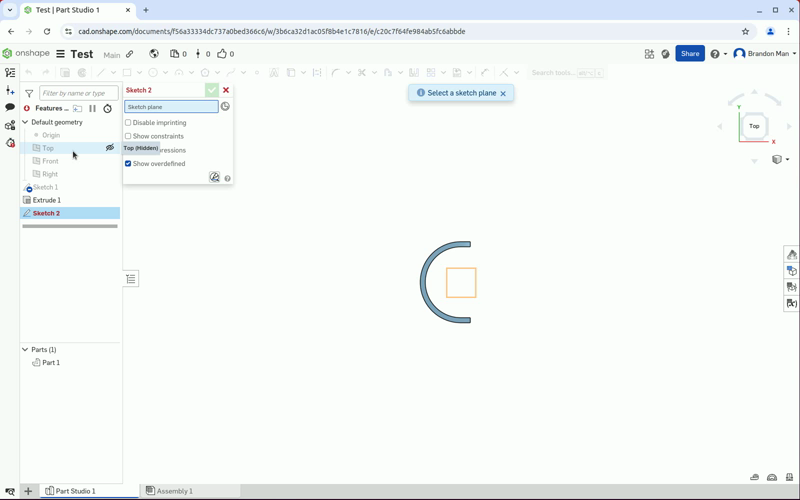
click(73, 150)
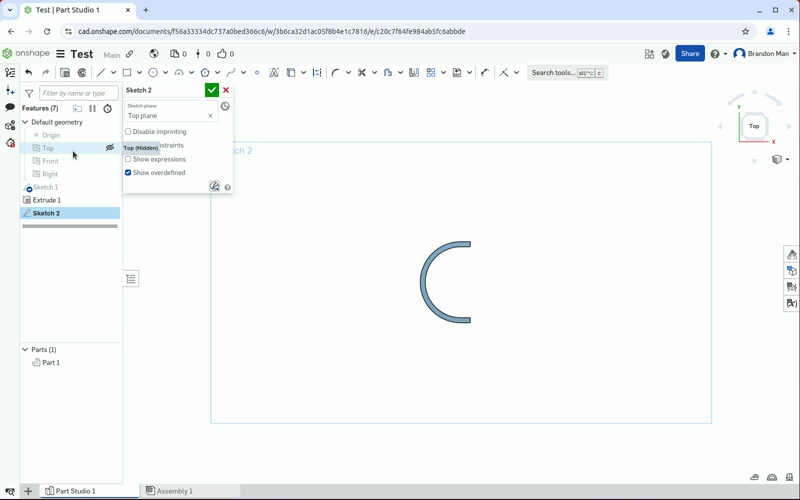
mouse_move(73, 352)
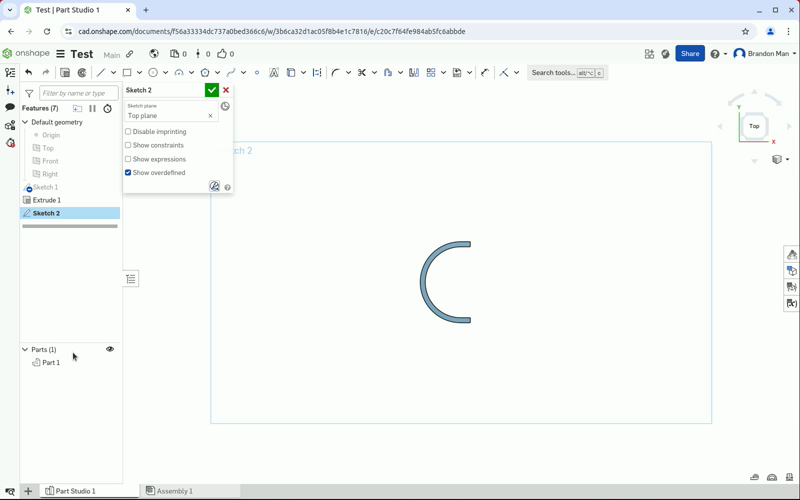
key(y)
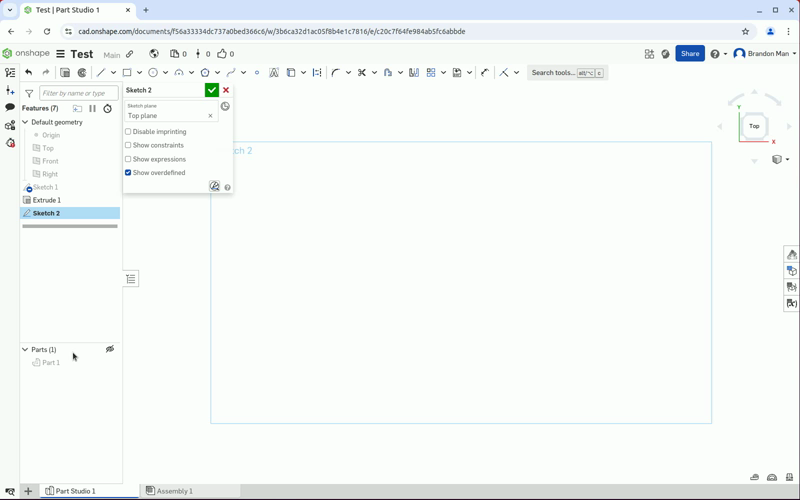
key(l)
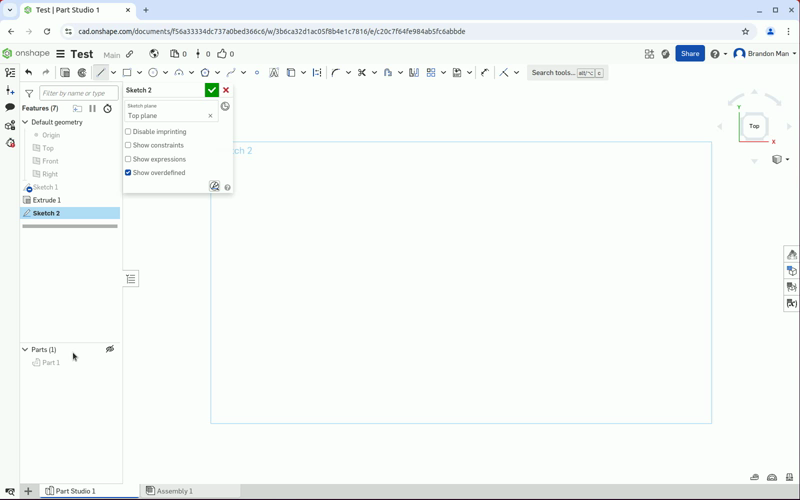
key_down(shift)
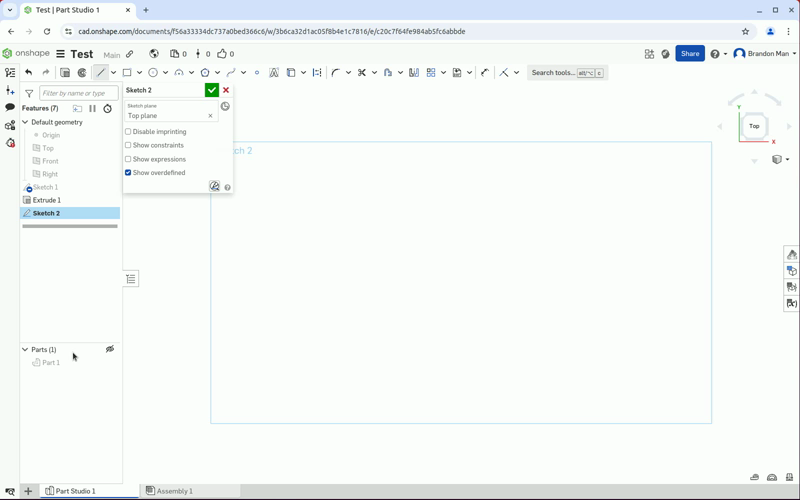
mouse_move(460, 322)
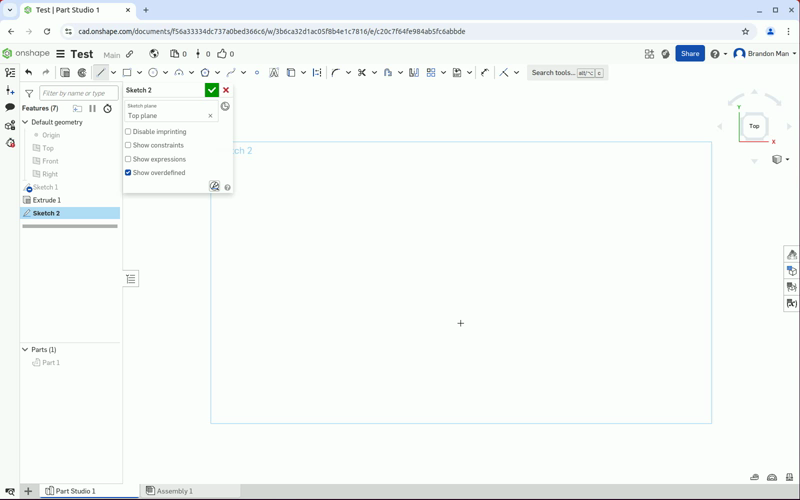
click(460, 322)
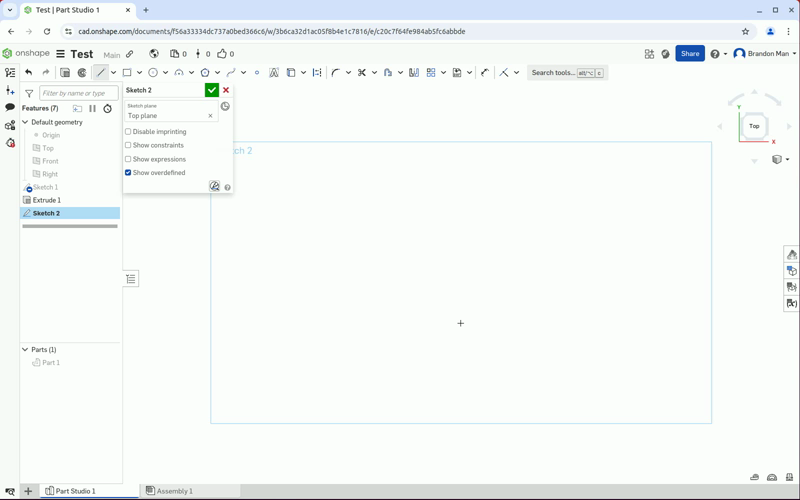
key_up(shift)
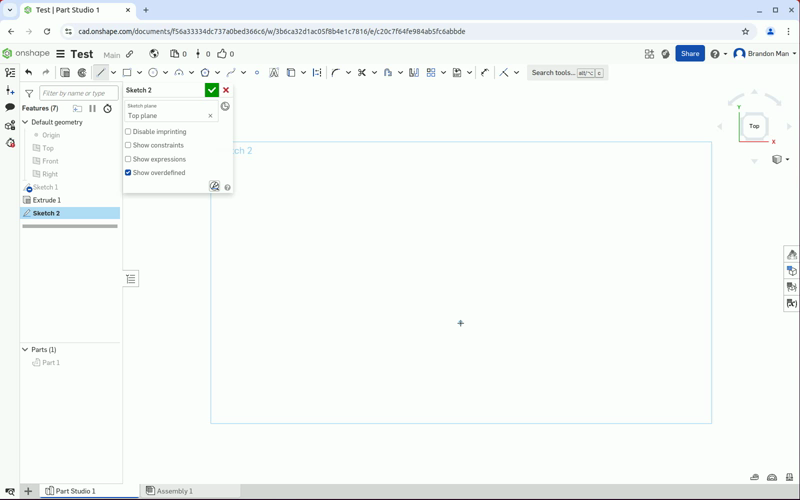
key_down(shift)
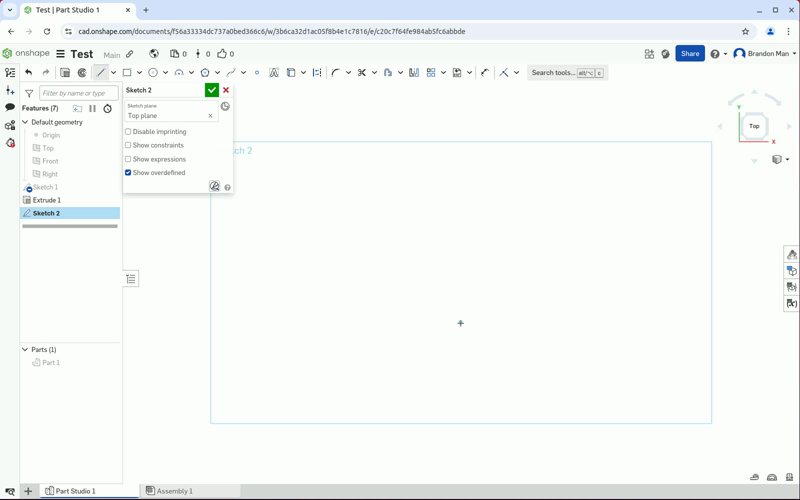
mouse_move(460, 241)
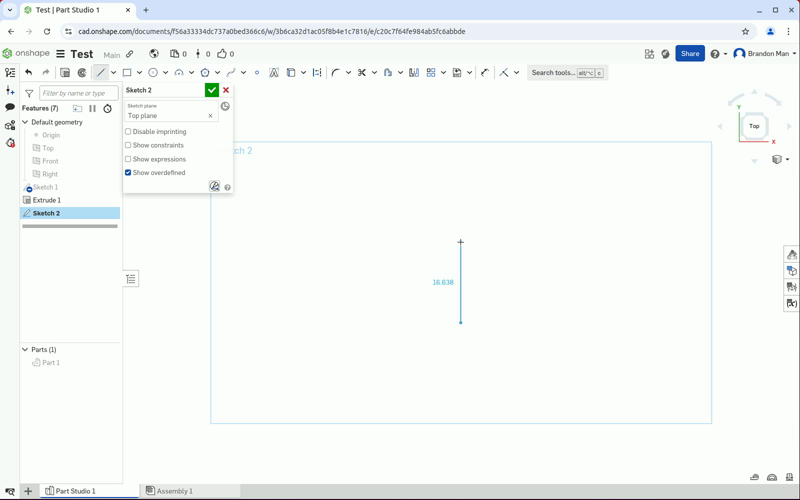
click(460, 241)
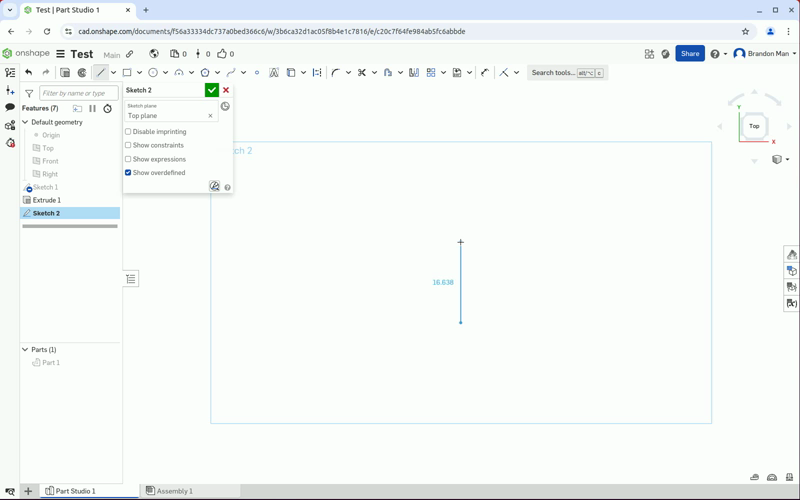
key_up(shift)
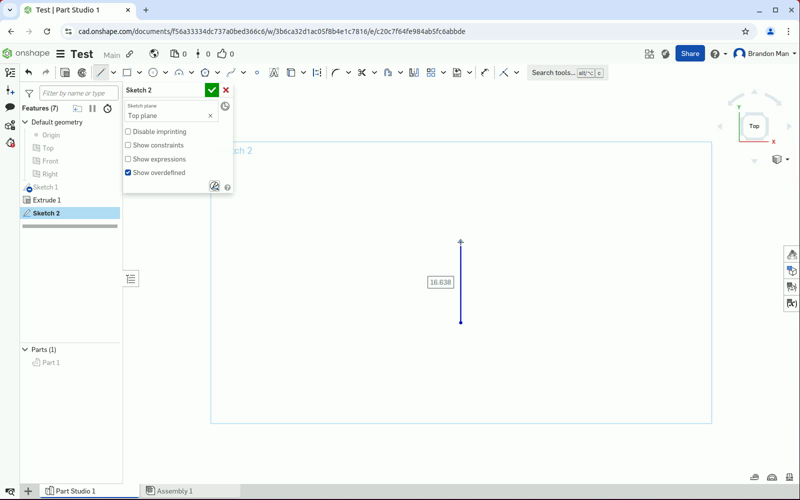
key(esc)
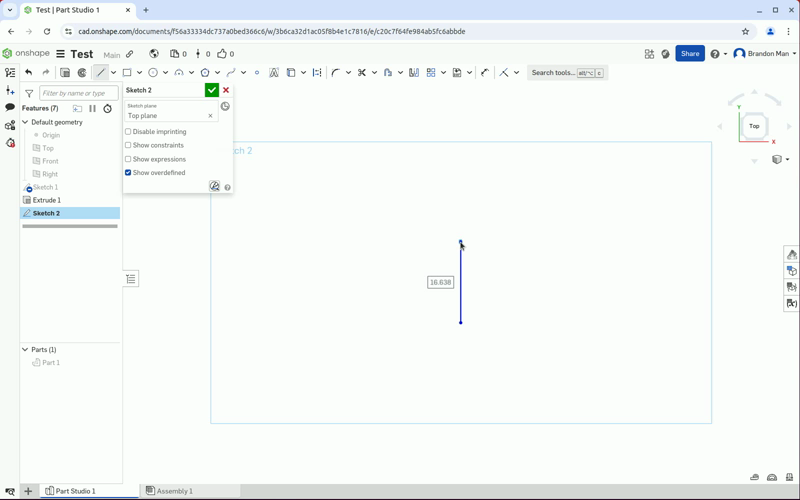
key(a)
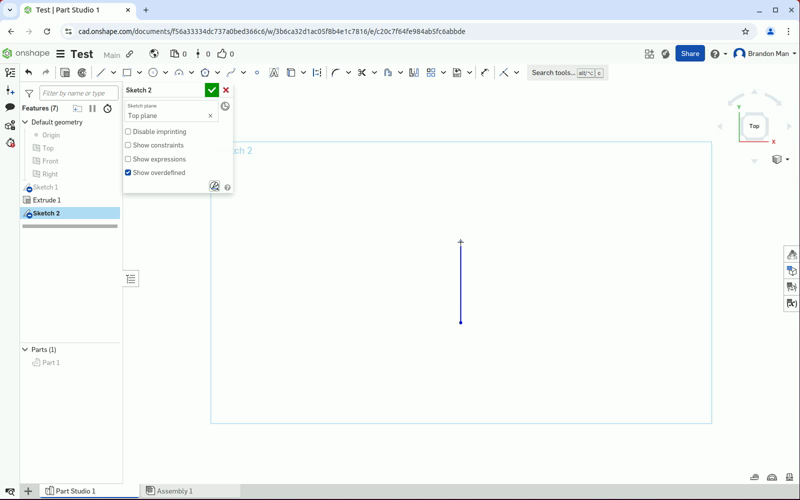
mouse_move(460, 241)
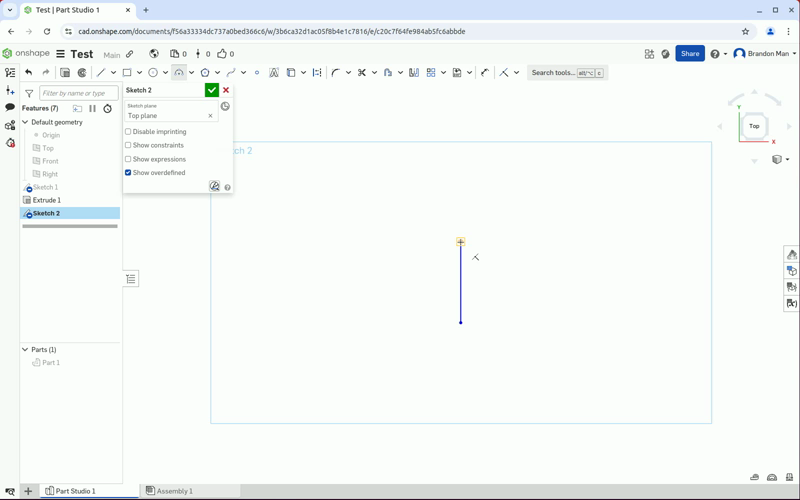
click(460, 241)
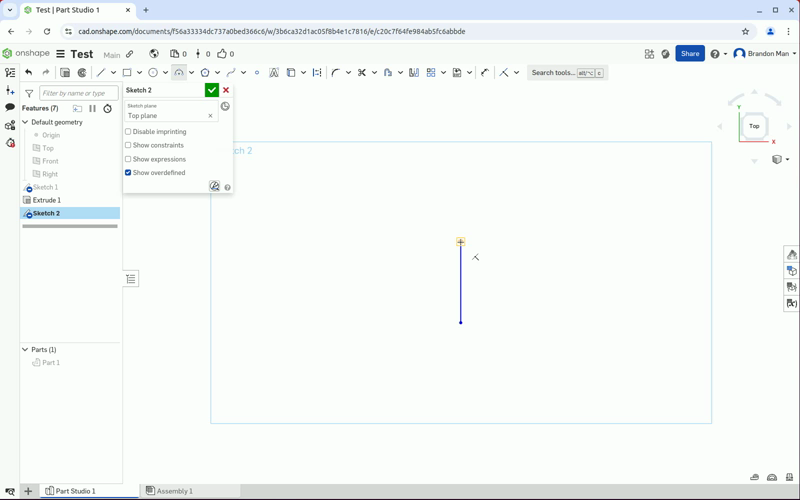
mouse_move(460, 322)
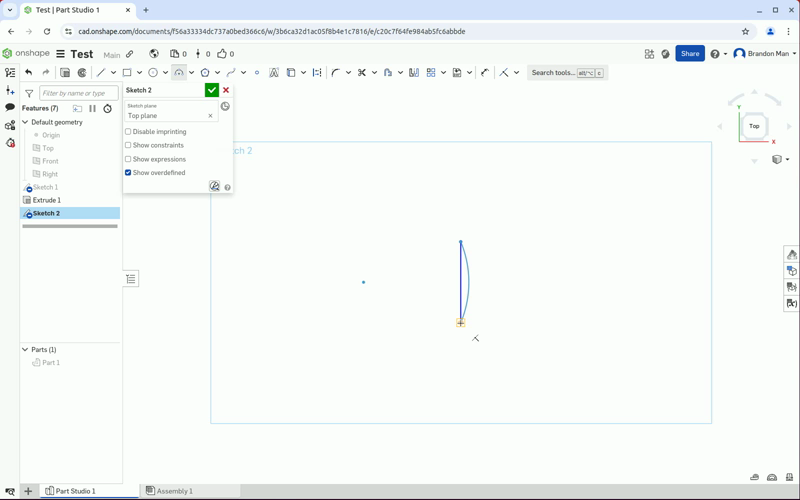
click(460, 322)
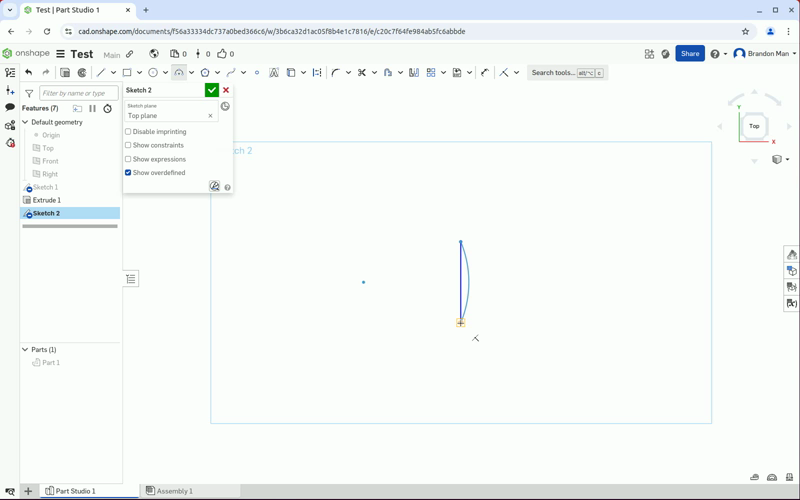
key_down(shift)
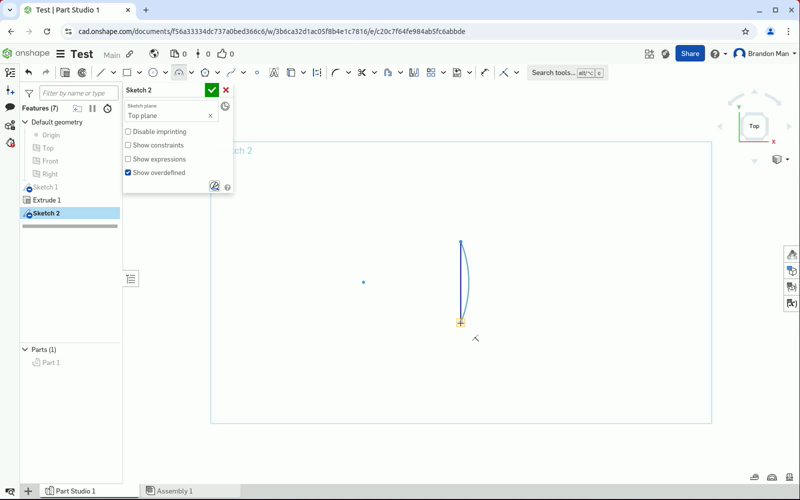
mouse_move(420, 282)
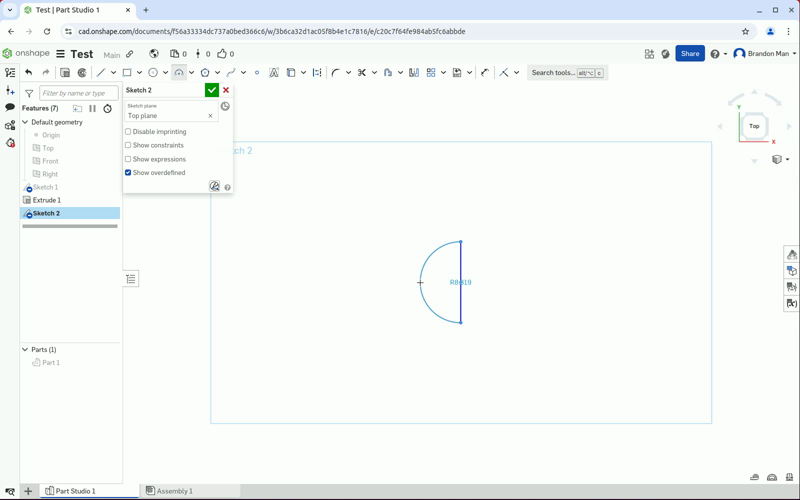
click(420, 282)
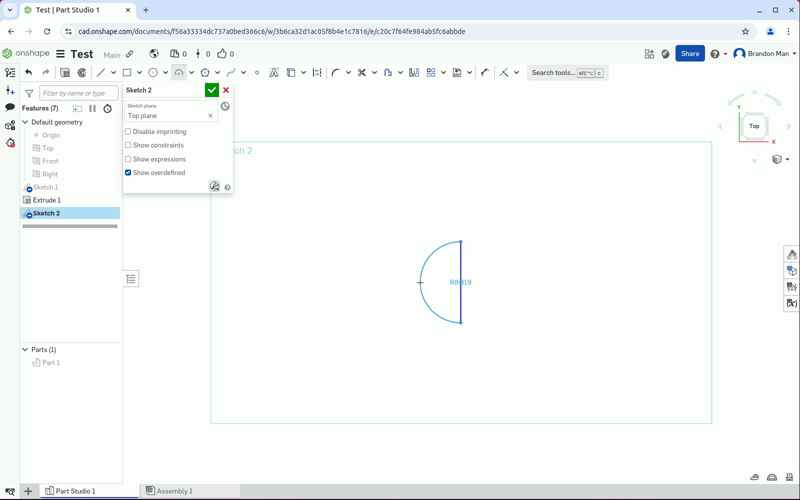
key_up(shift)
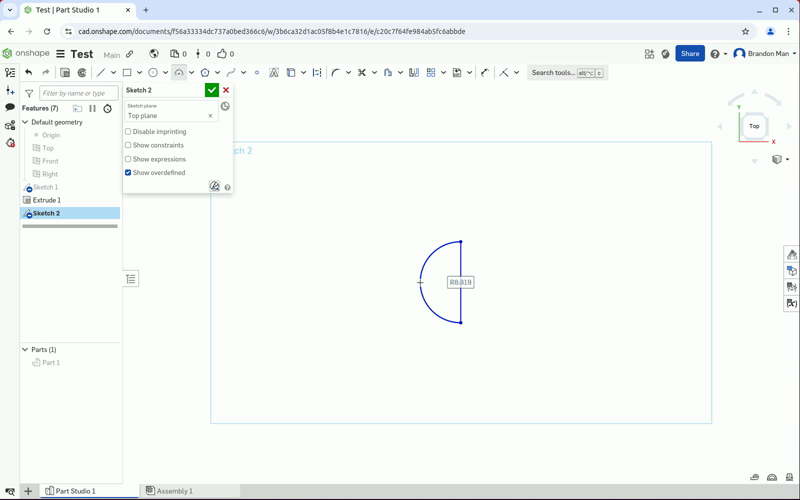
key(esc)
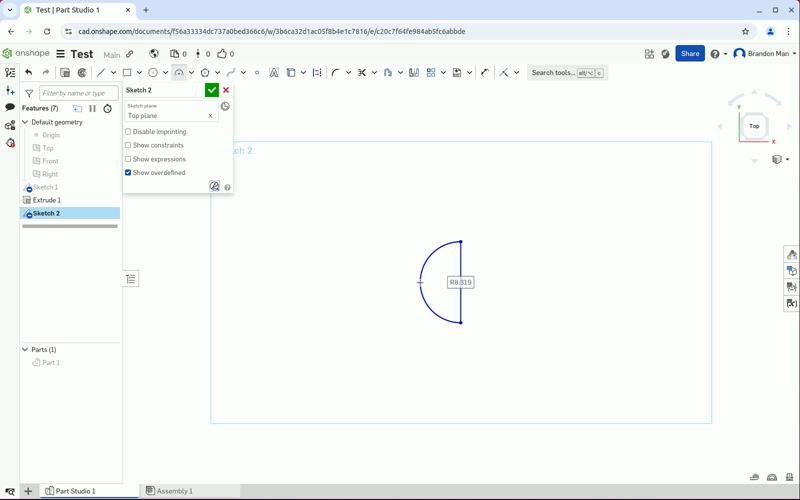
mouse_move(455, 264)
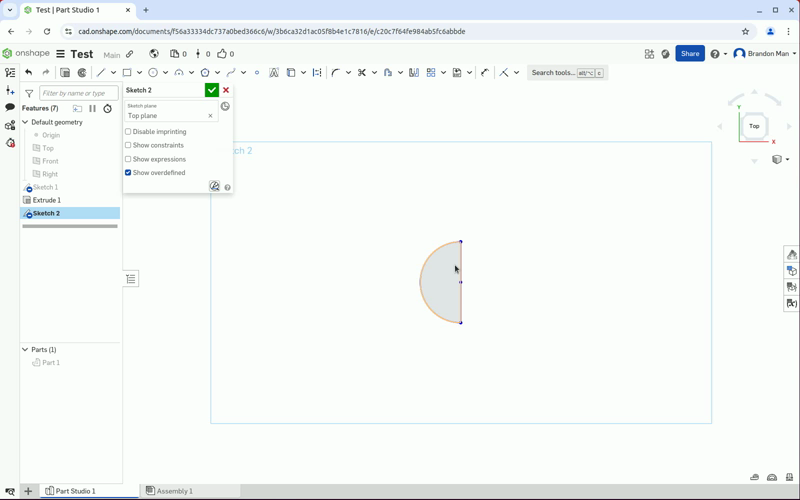
scroll(6)
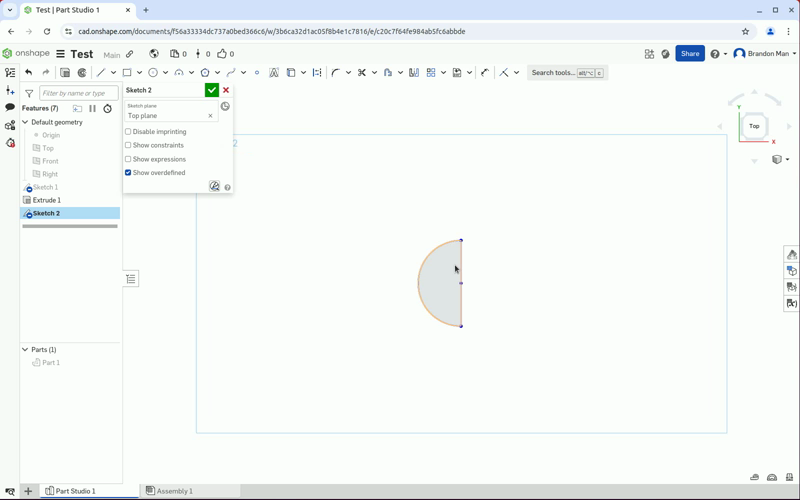
scroll(6)
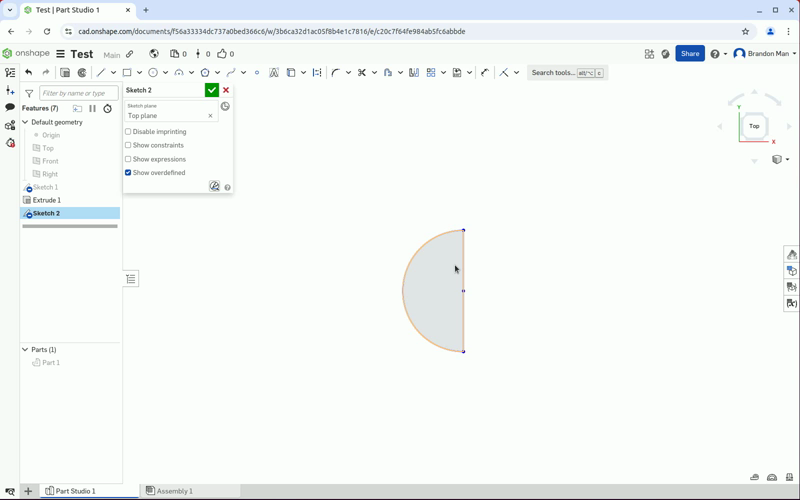
scroll(6)
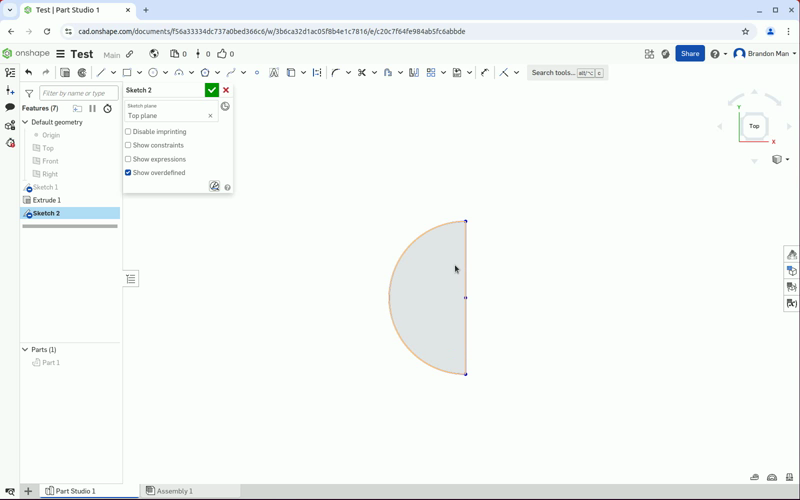
scroll(6)
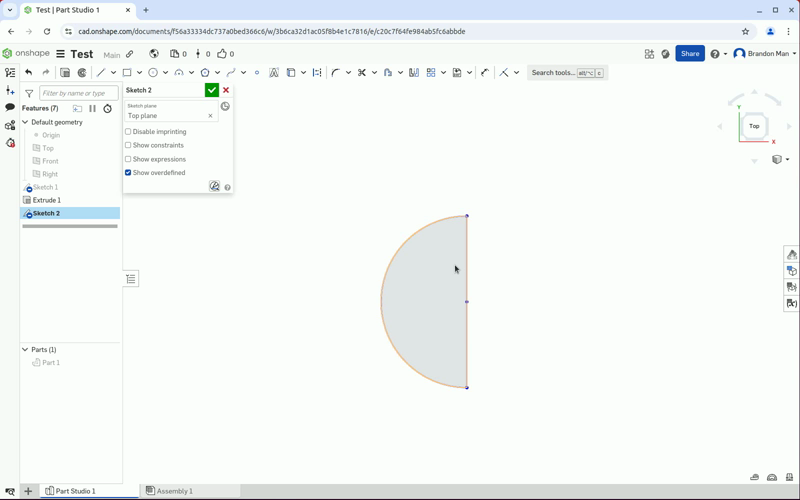
scroll(6)
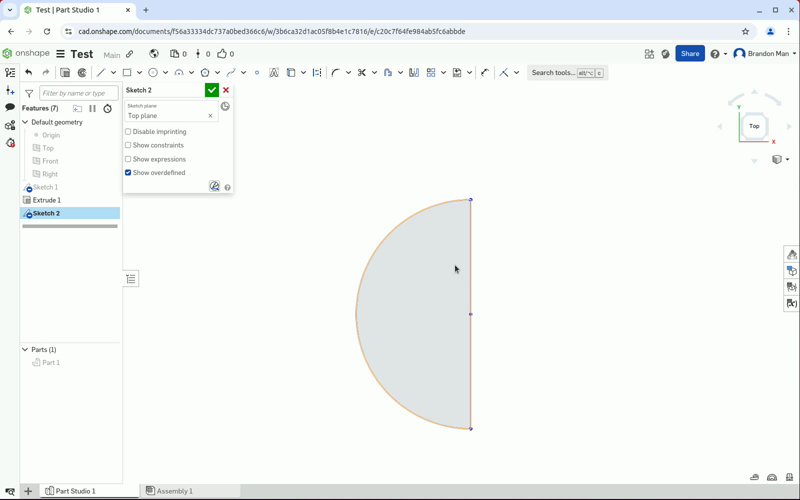
scroll(6)
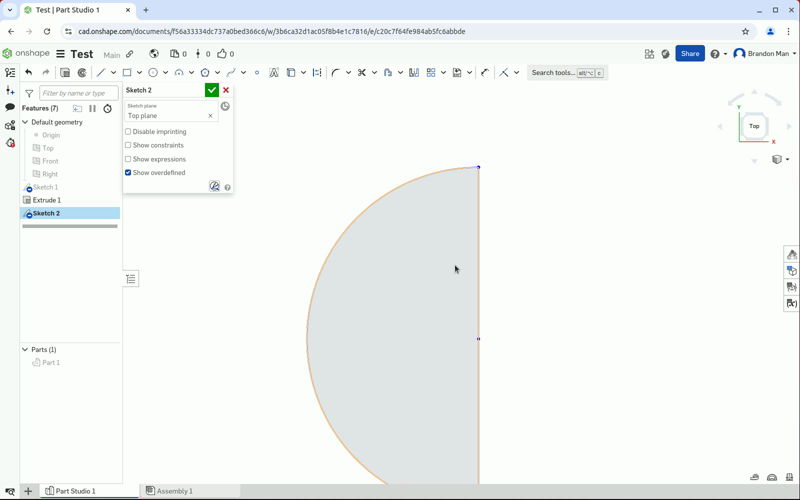
scroll(6)
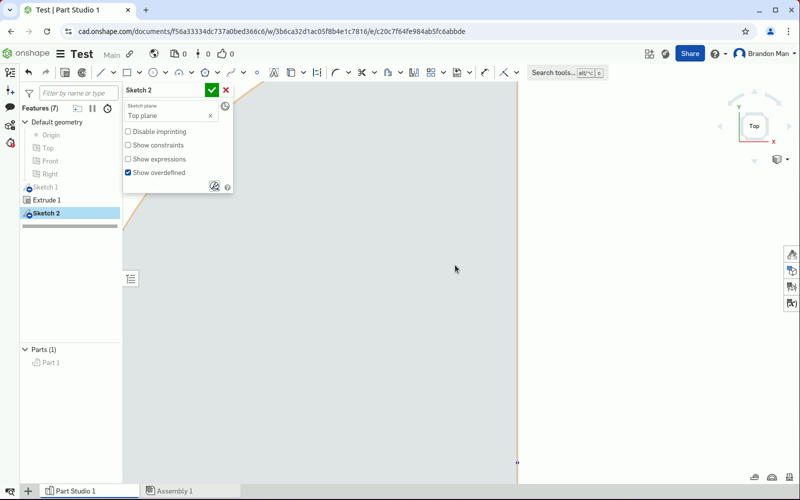
click(455, 264)
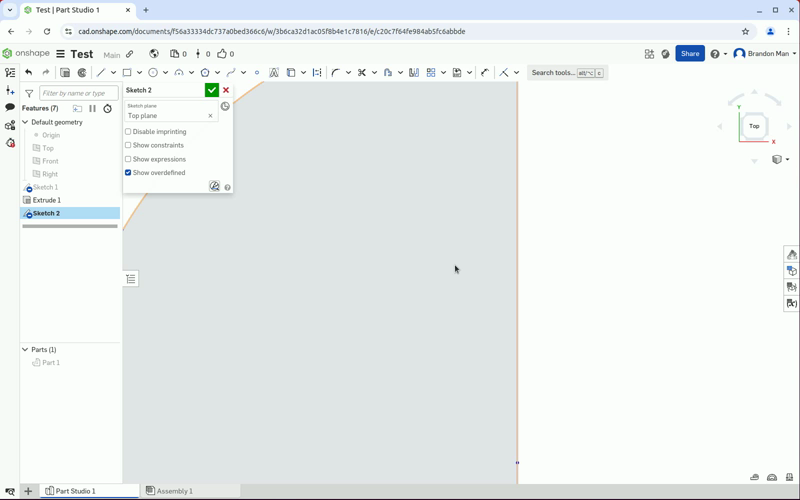
scroll(-6)
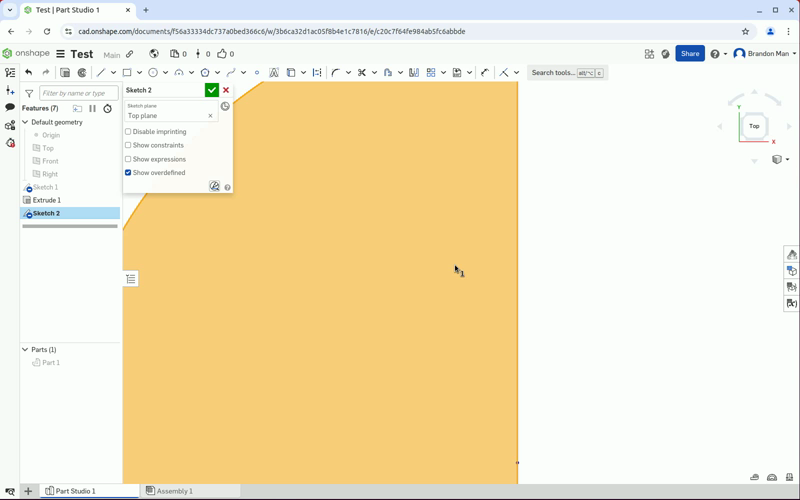
scroll(-6)
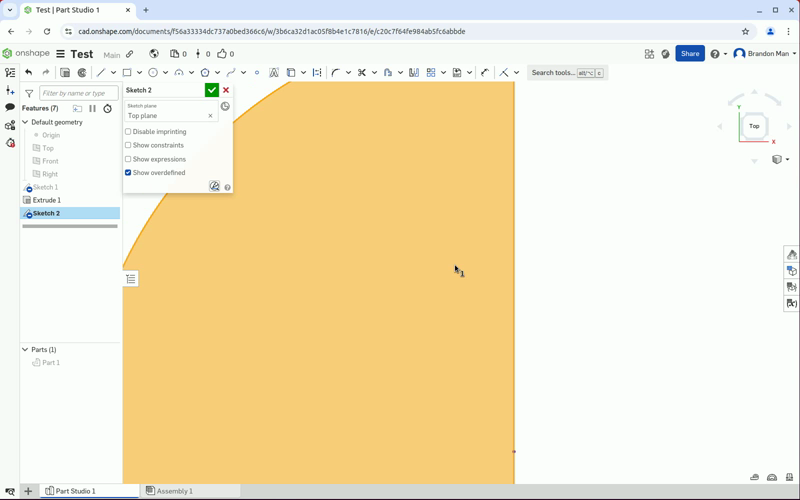
scroll(-6)
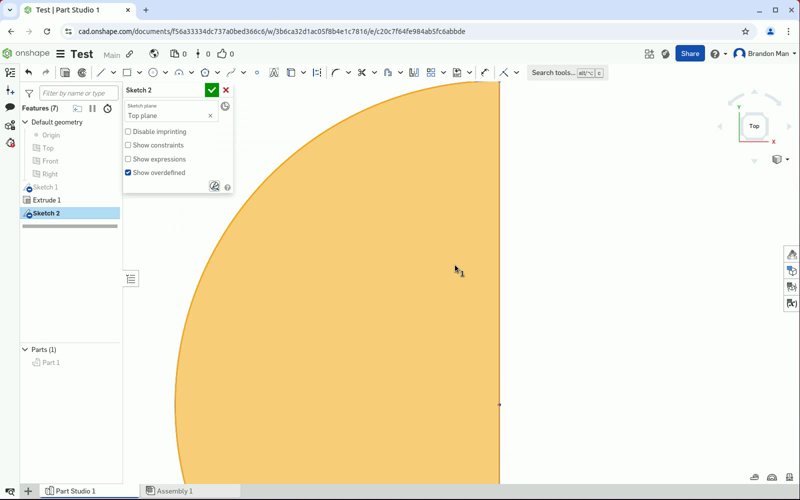
scroll(-6)
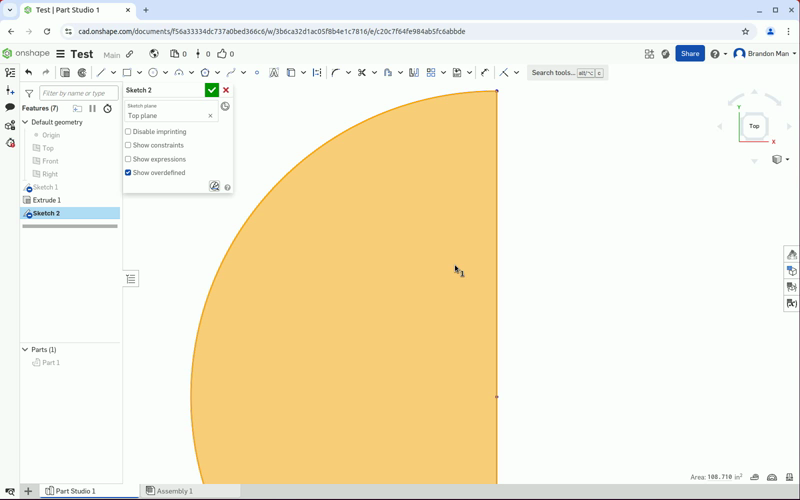
scroll(-6)
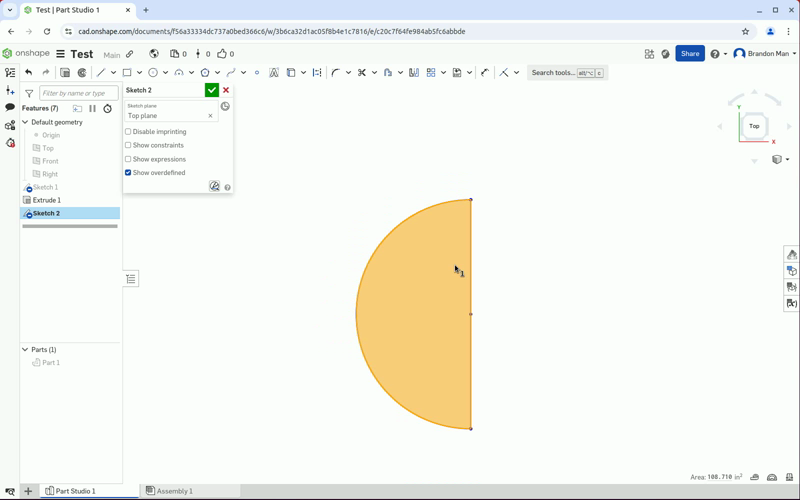
scroll(-6)
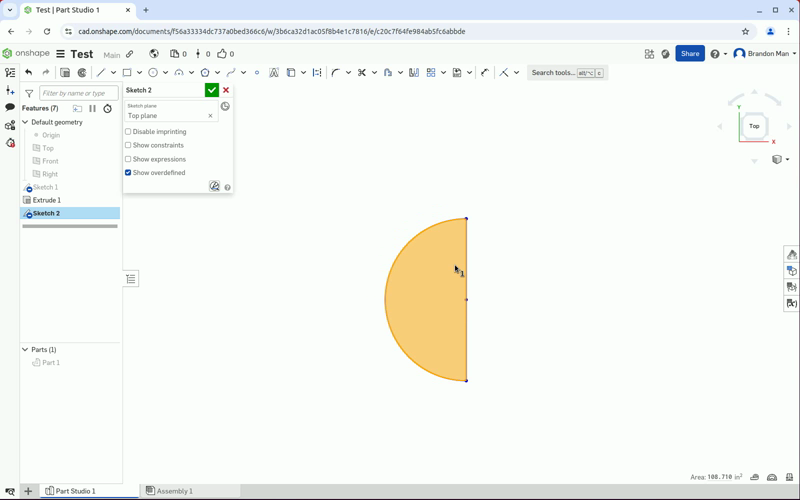
scroll(-6)
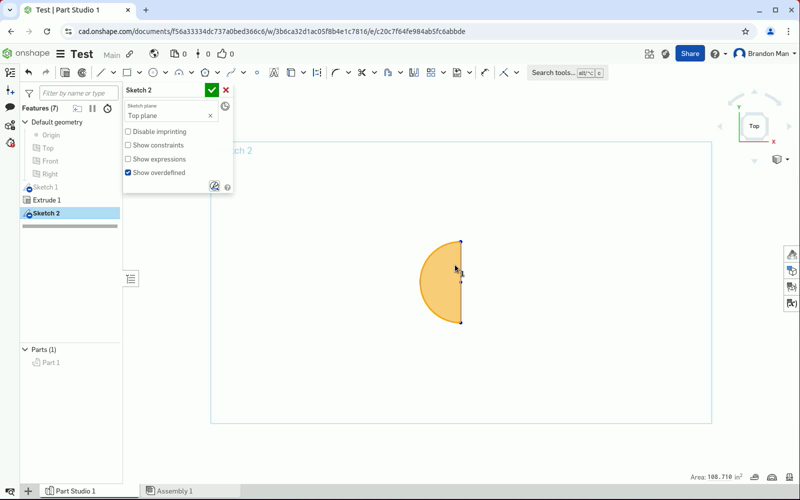
mouse_move(73, 352)
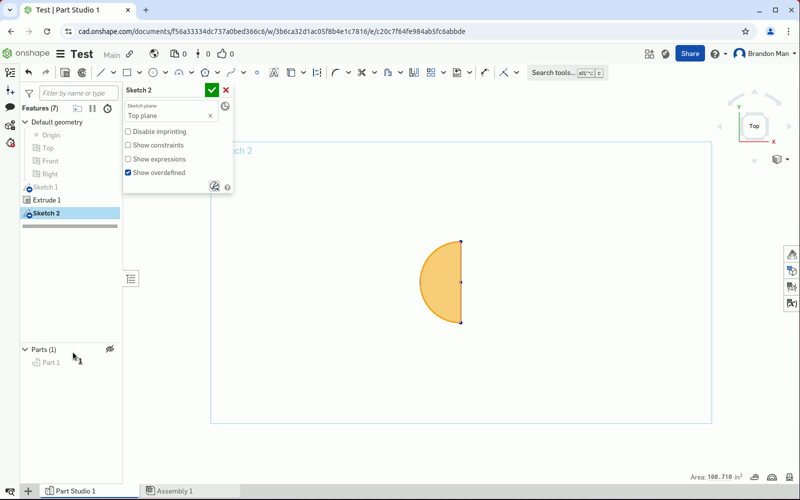
key(shift+y)
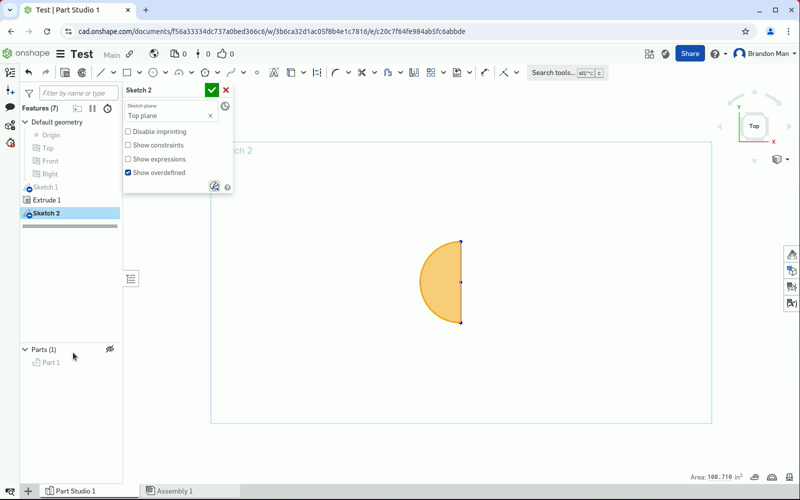
key(shift+e)
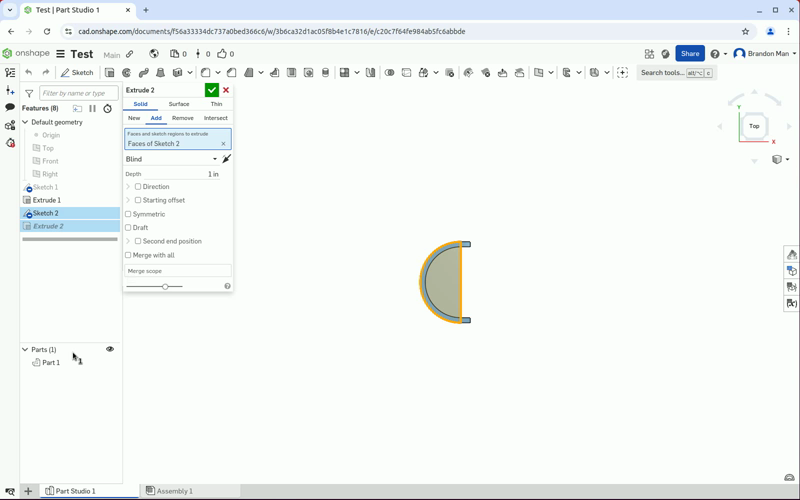
mouse_move(143, 106)
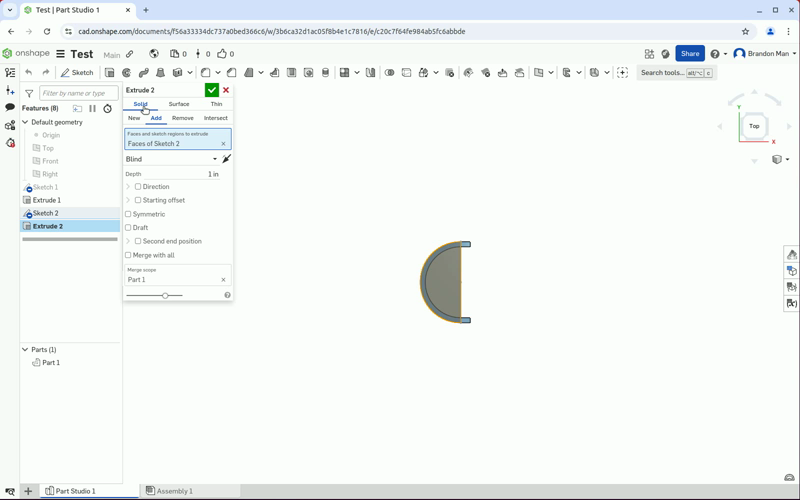
click(143, 106)
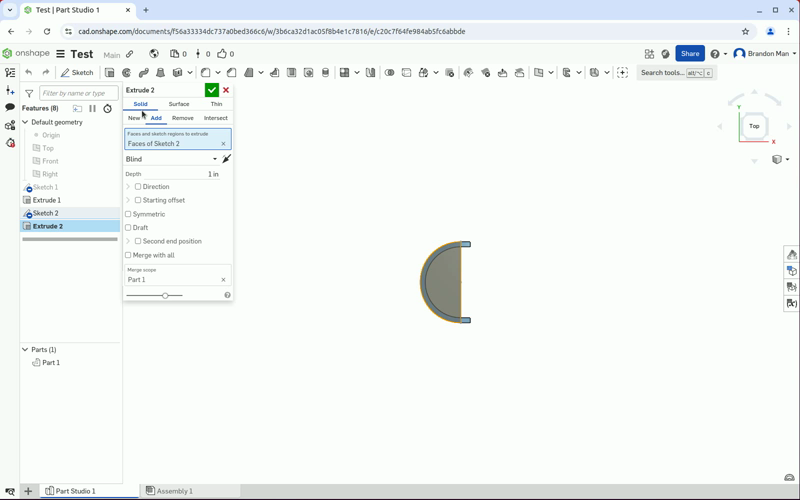
mouse_move(137, 120)
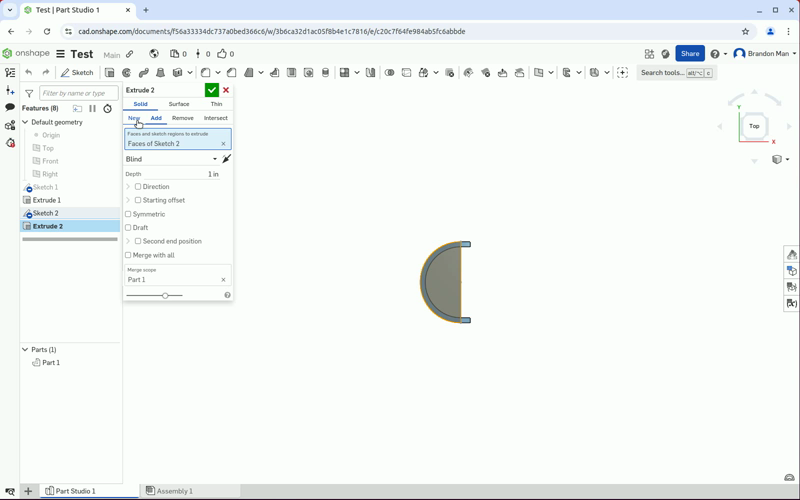
click(137, 120)
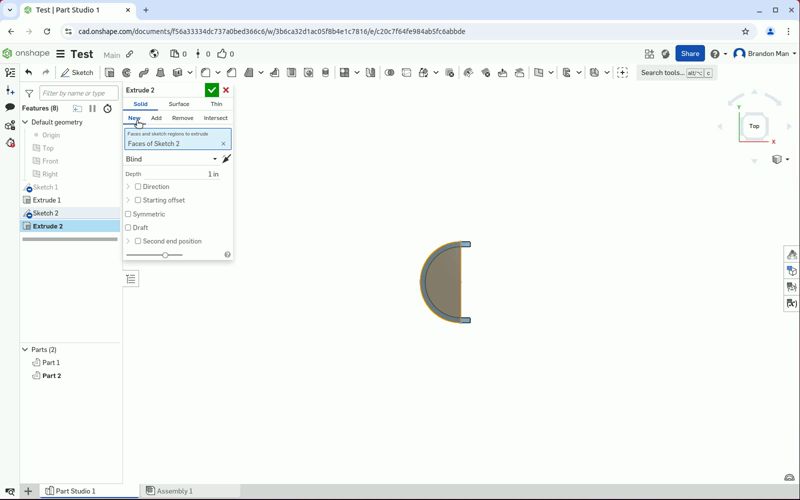
key(tab, 4)
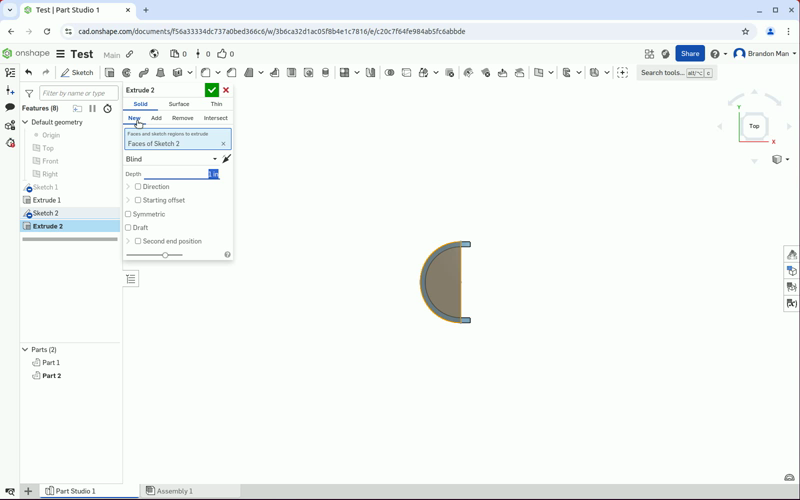
text(-1.204)
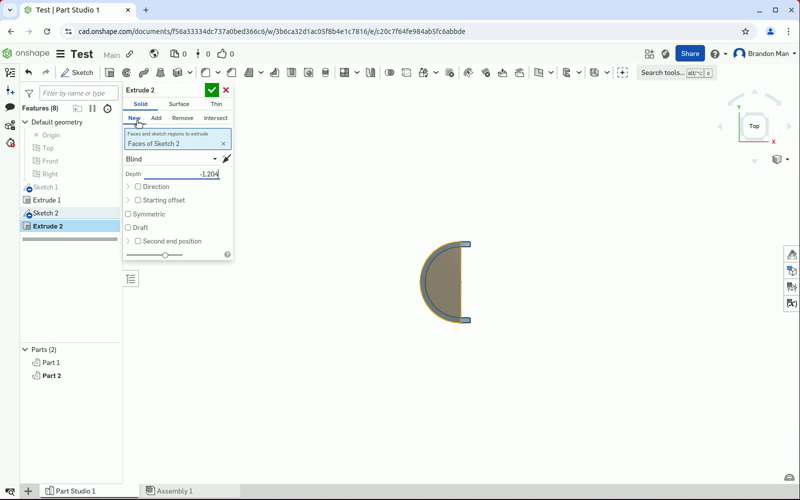
key(enter)
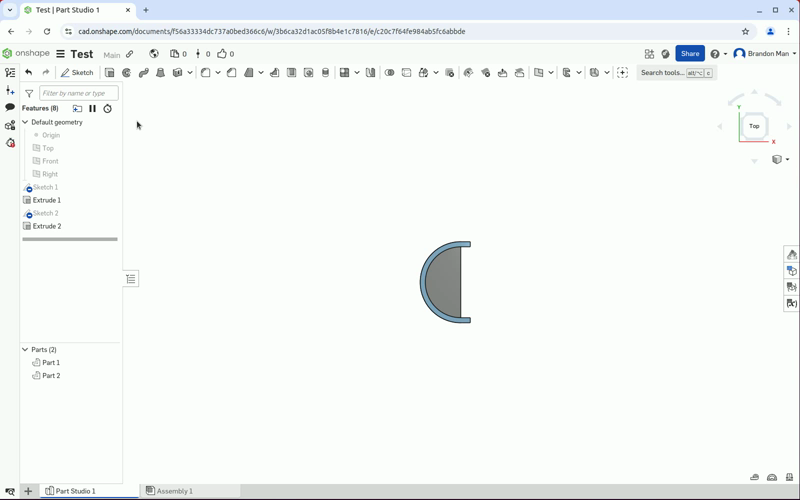
key(shift+h)
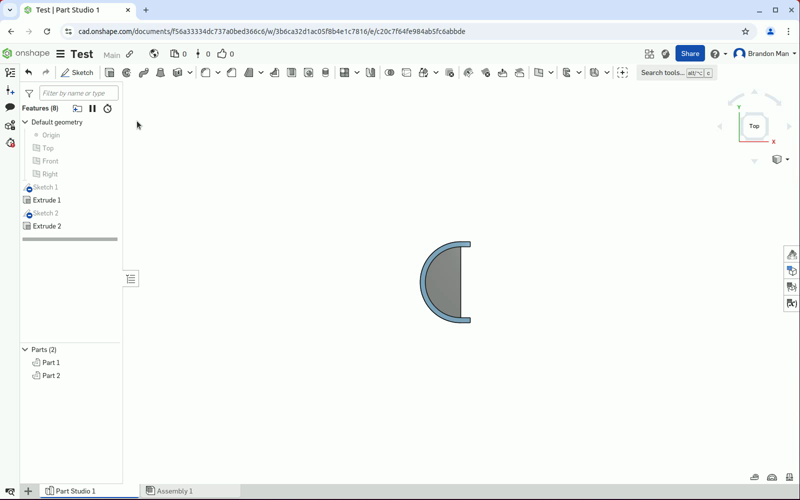
key(shift+h)
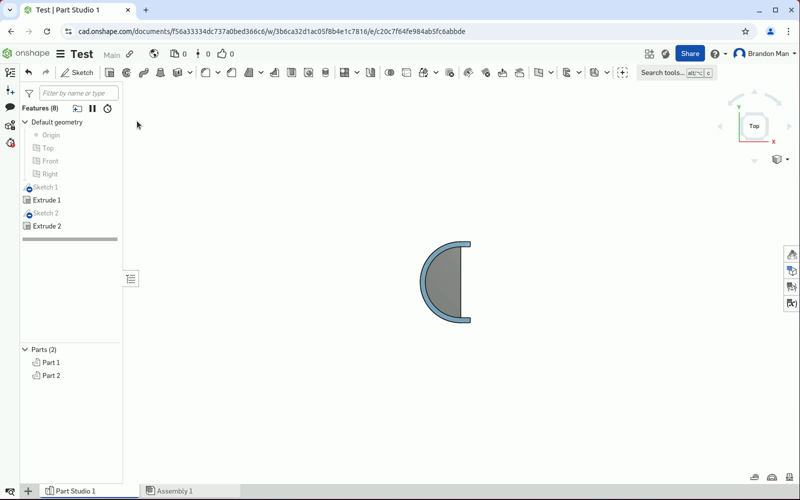
mouse_move(73, 189)
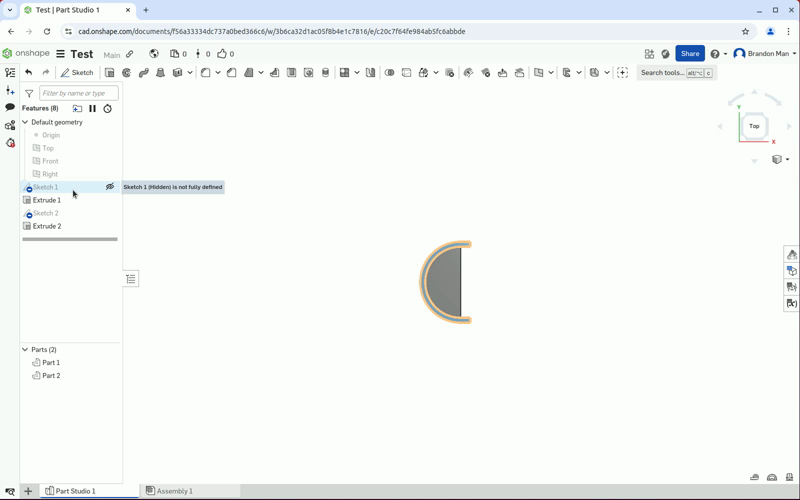
click(73, 189)
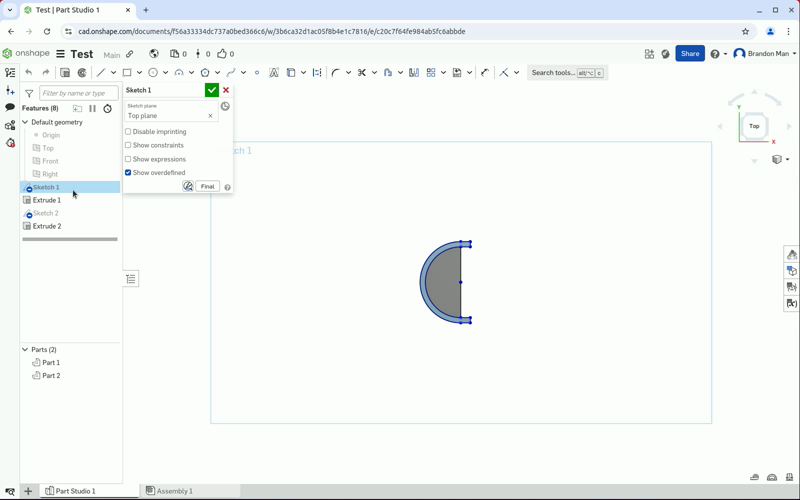
mouse_move(229, 92)
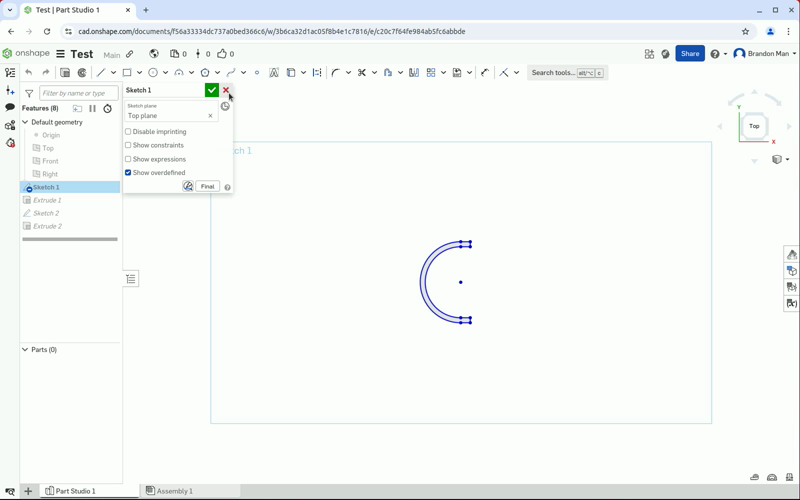
click(229, 92)
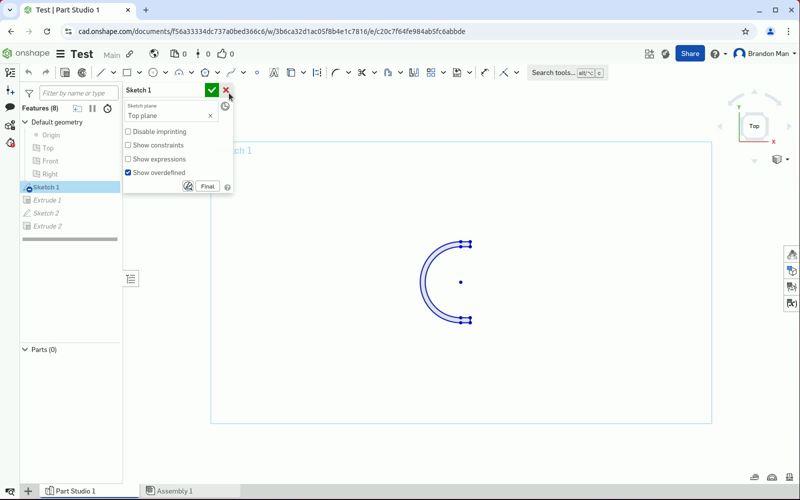
key(shift+s)
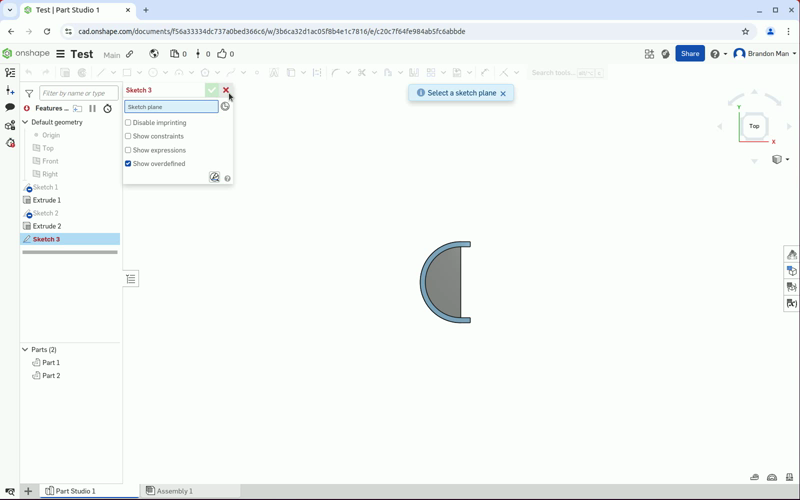
mouse_move(73, 150)
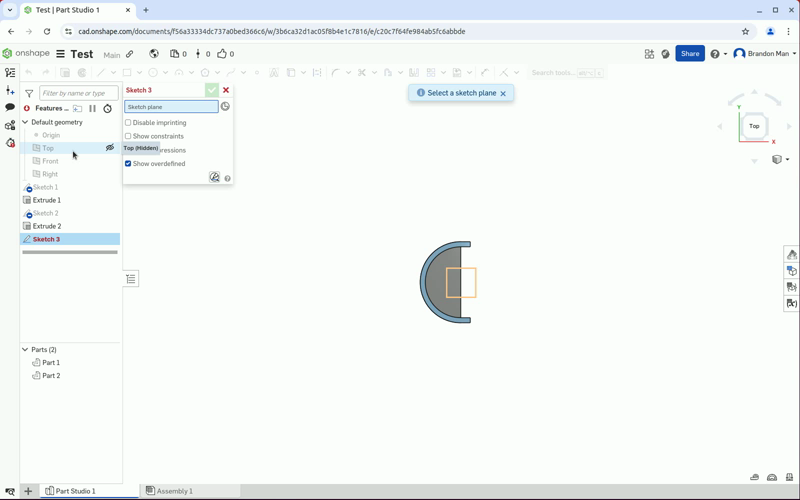
click(73, 150)
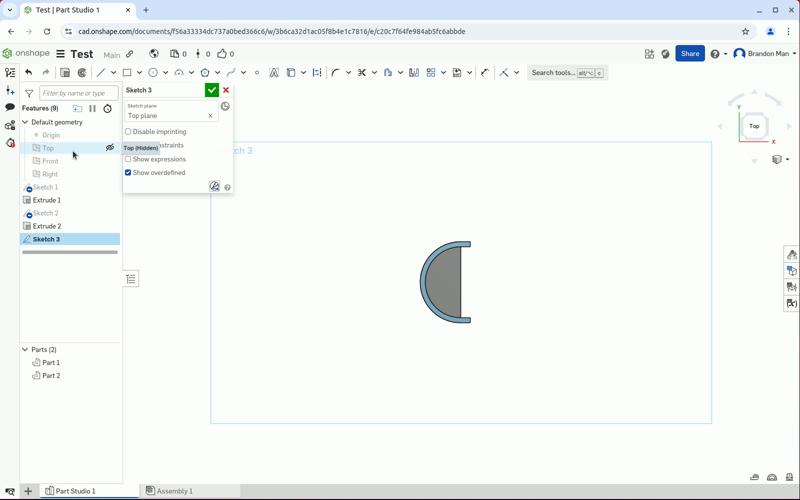
mouse_move(73, 352)
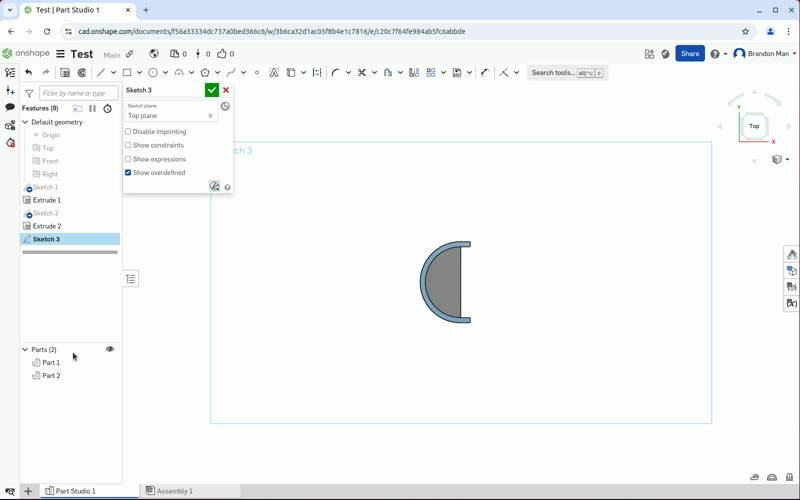
key(y)
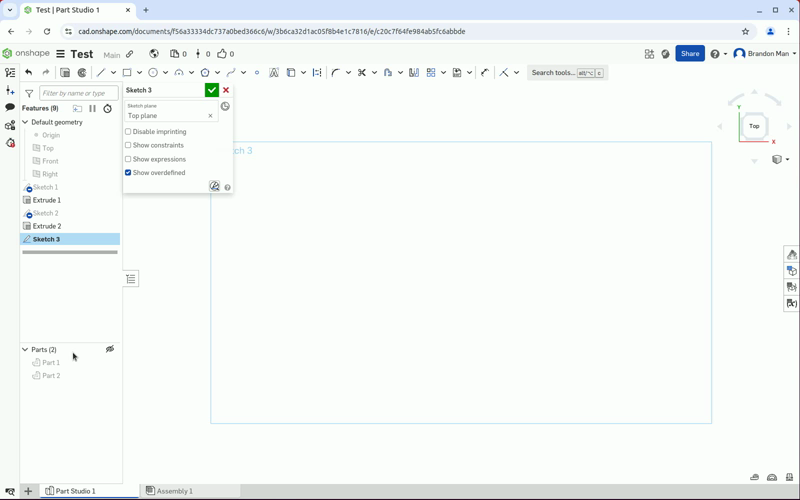
key(l)
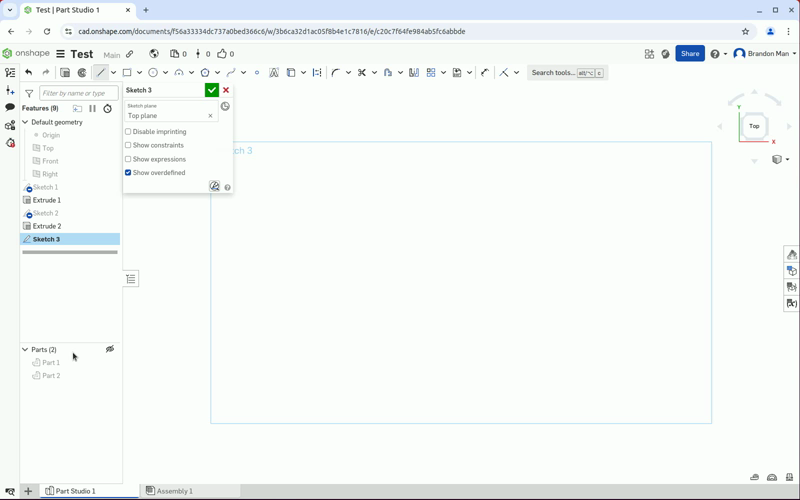
key_down(shift)
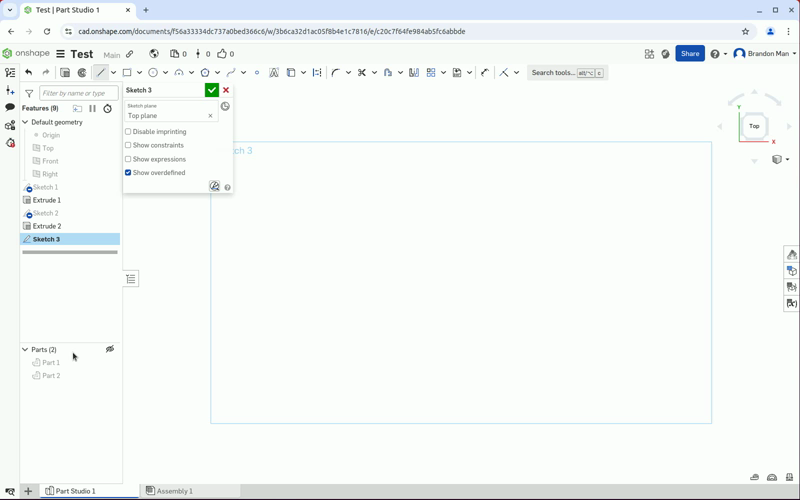
mouse_move(460, 322)
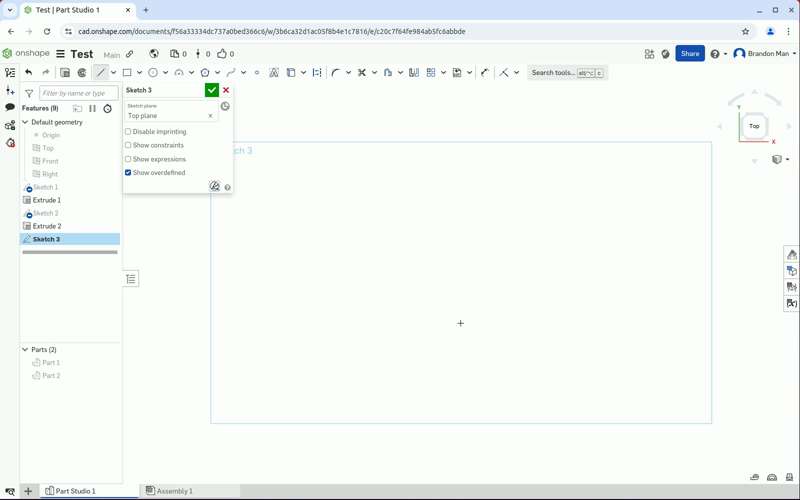
click(460, 322)
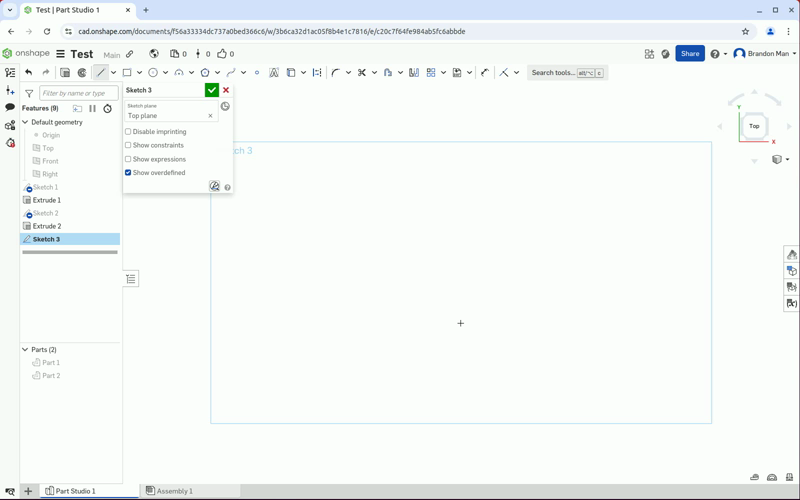
key_up(shift)
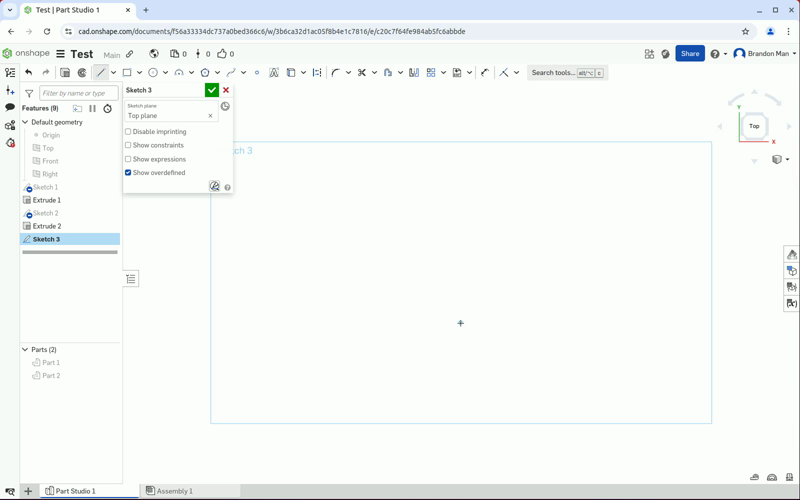
key_down(shift)
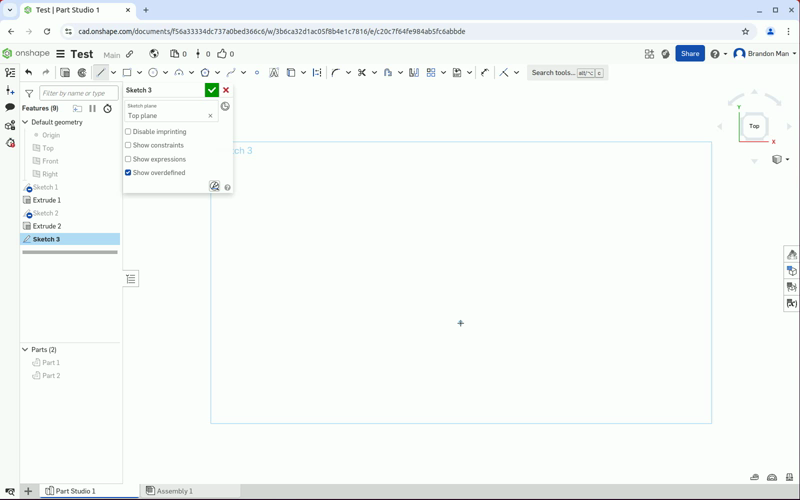
mouse_move(490, 322)
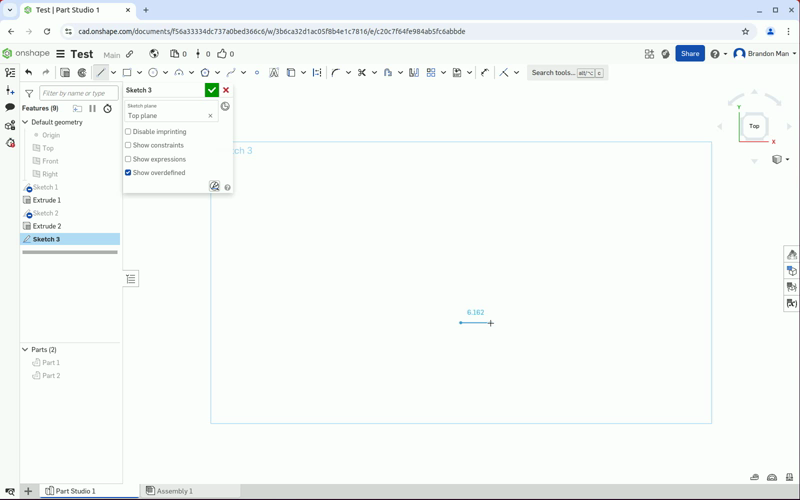
mouse_move(470, 322)
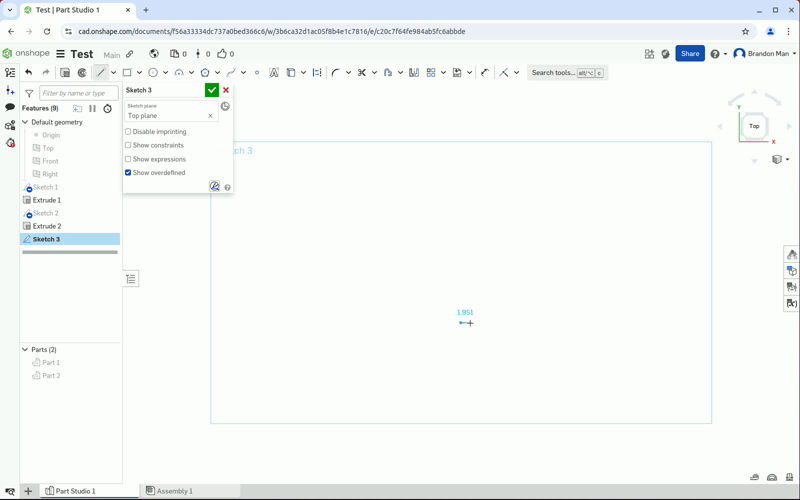
click(470, 322)
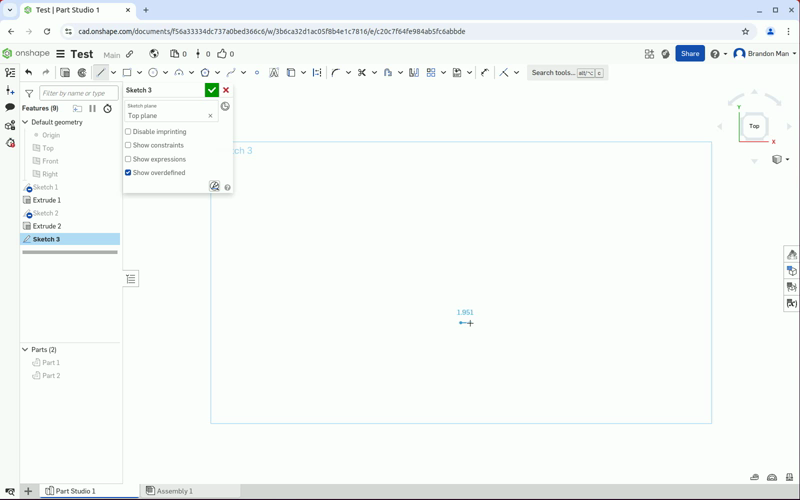
key_up(shift)
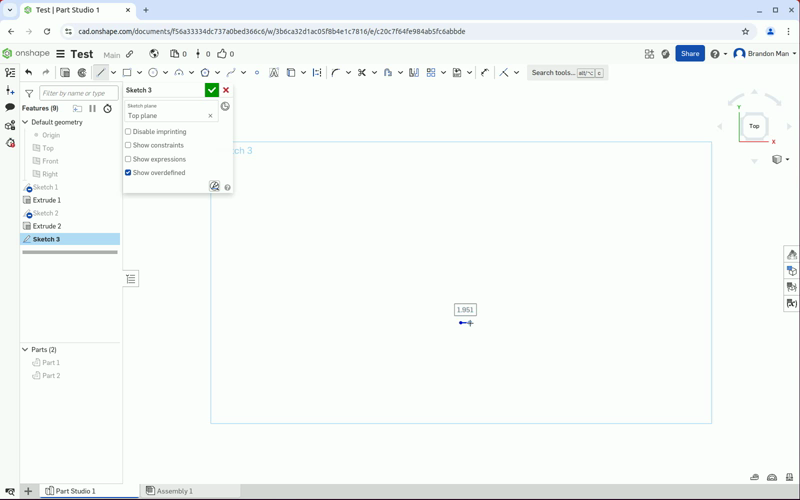
key_down(shift)
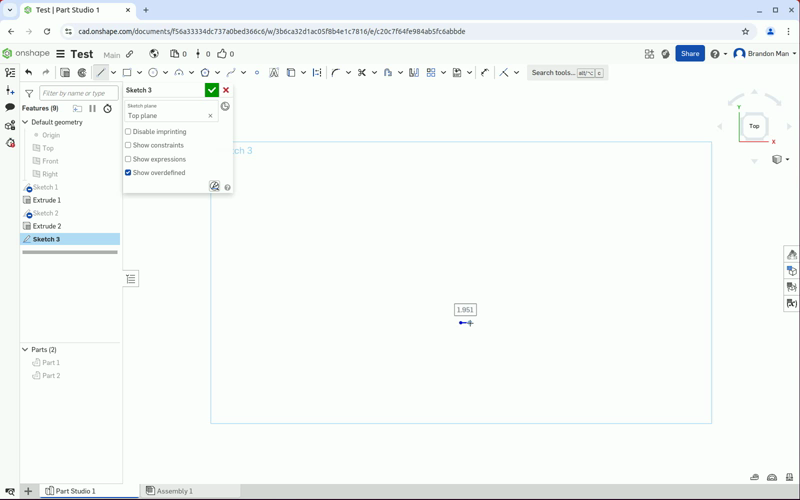
mouse_move(470, 241)
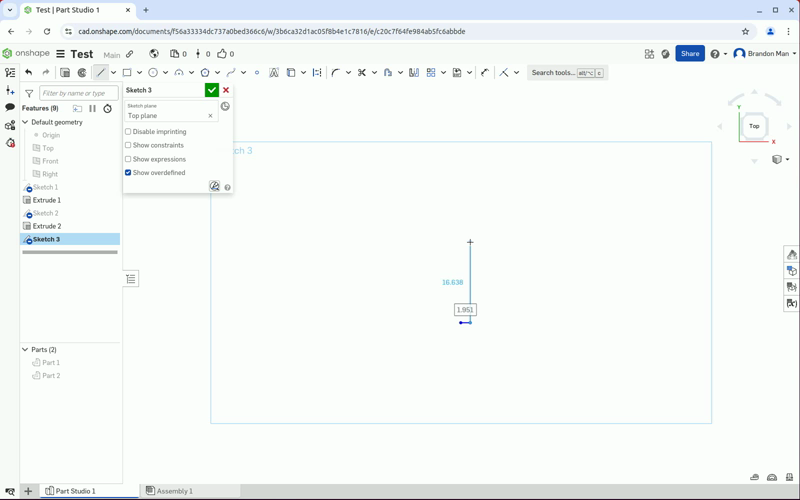
click(470, 241)
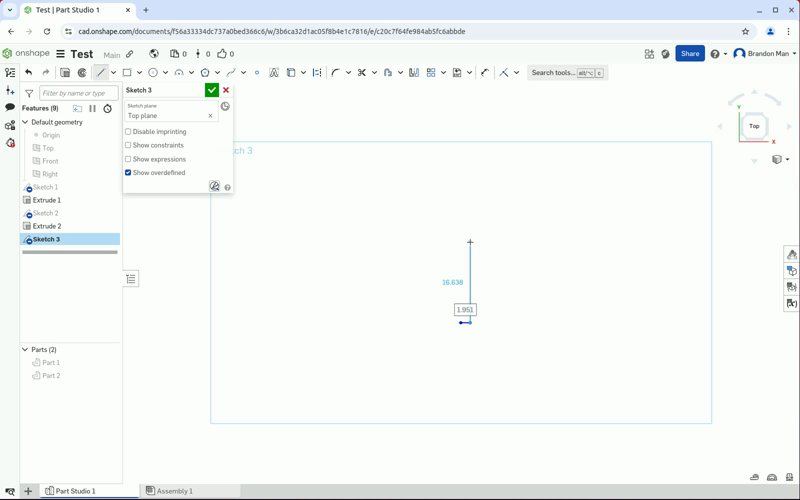
key_up(shift)
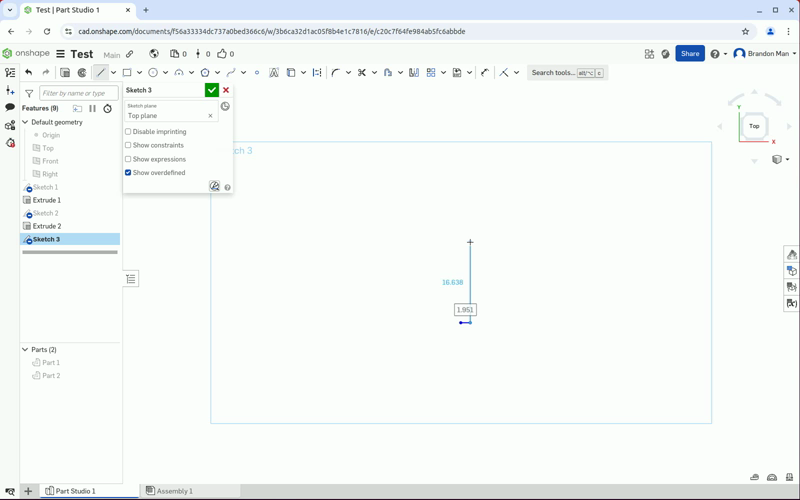
key_down(shift)
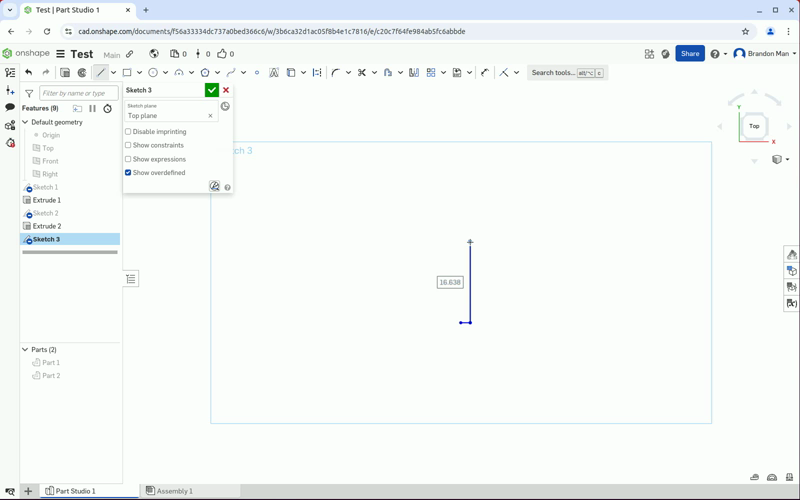
mouse_move(500, 241)
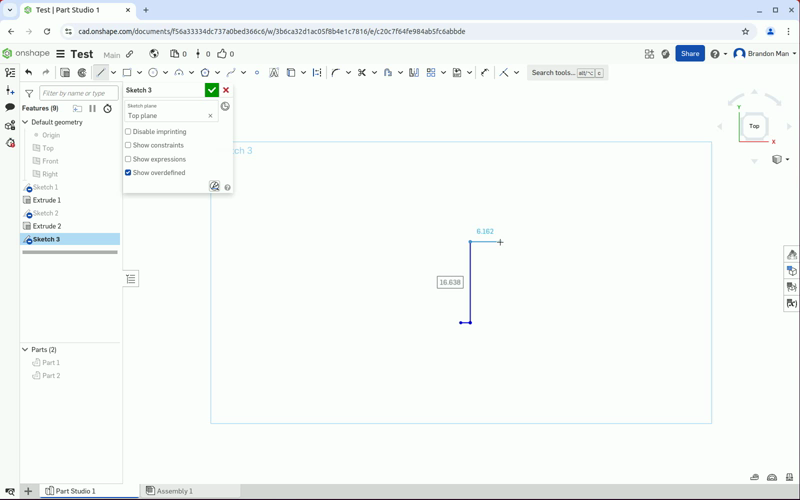
mouse_move(460, 241)
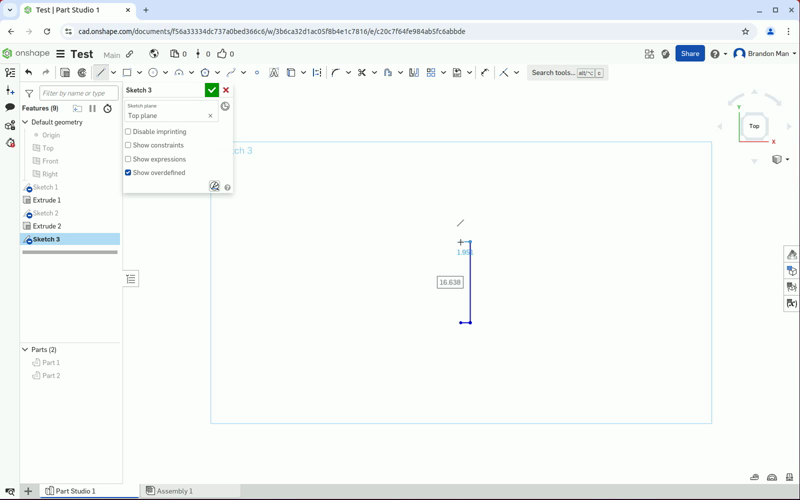
click(460, 241)
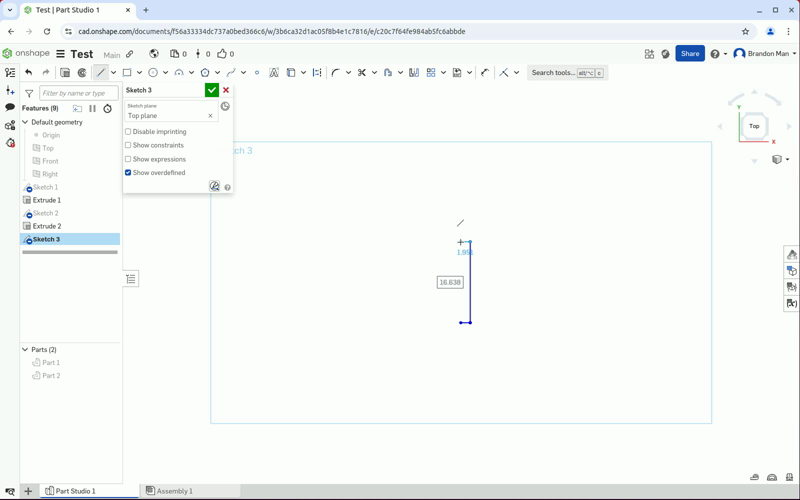
key_up(shift)
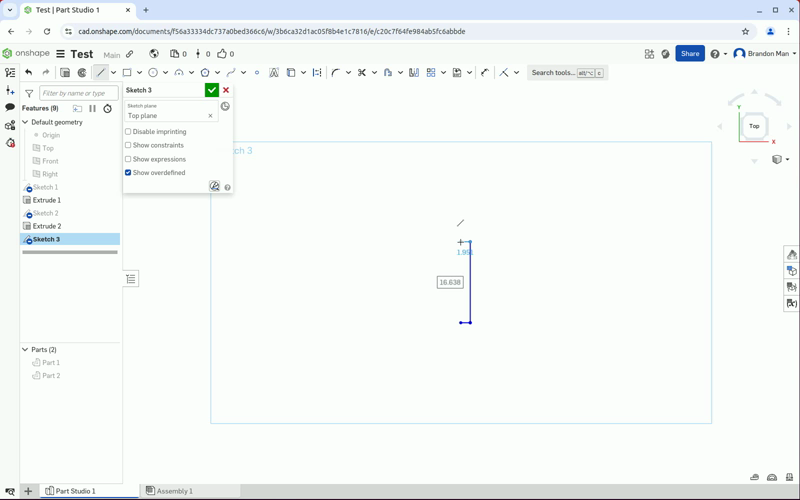
key_down(shift)
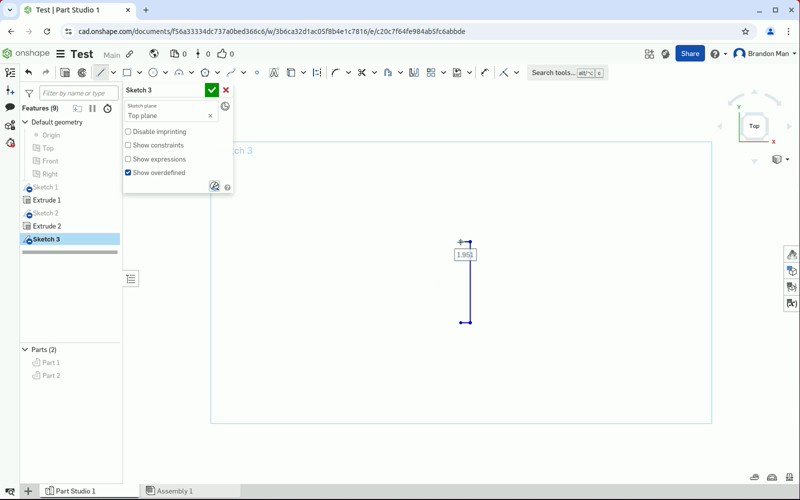
mouse_move(460, 322)
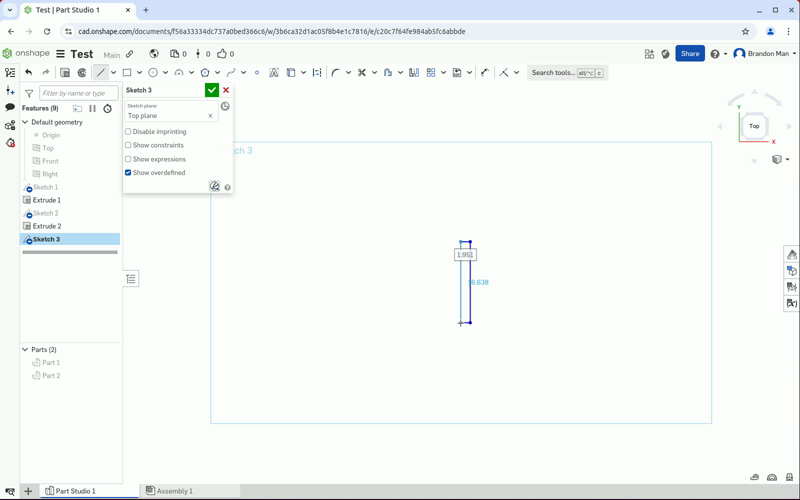
key_up(shift)
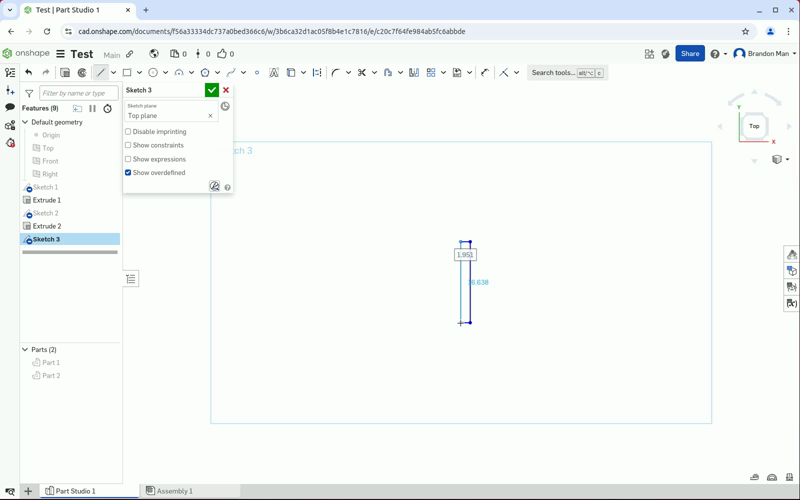
click(460, 322)
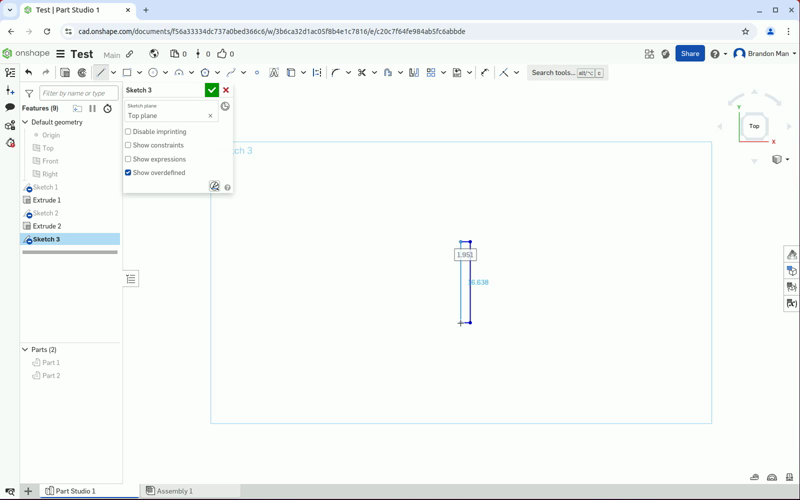
key(esc)
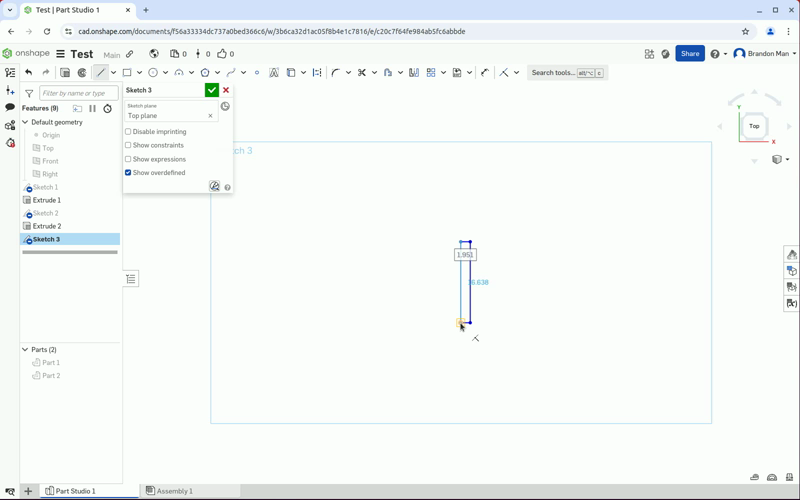
mouse_move(463, 286)
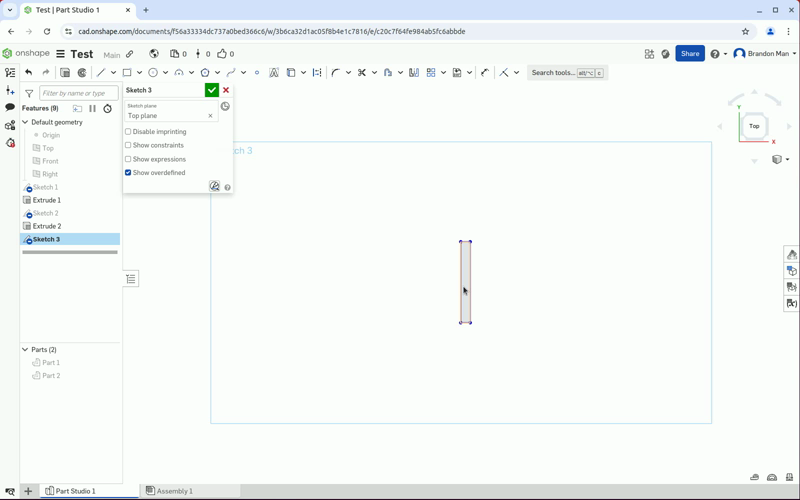
scroll(6)
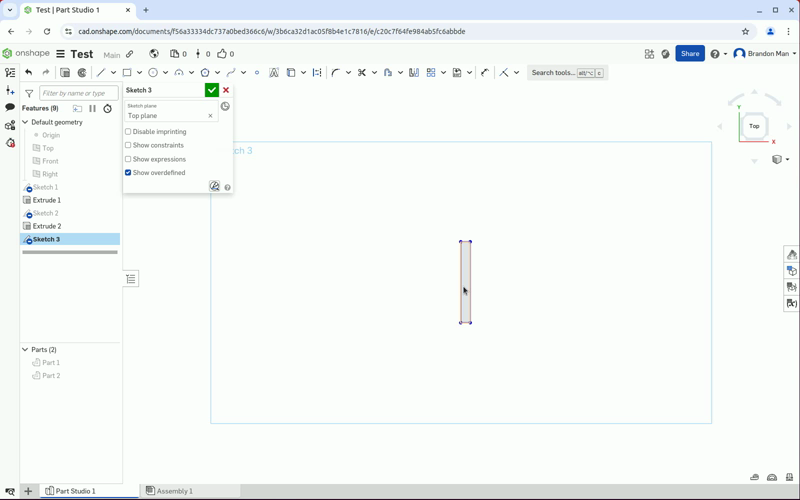
scroll(6)
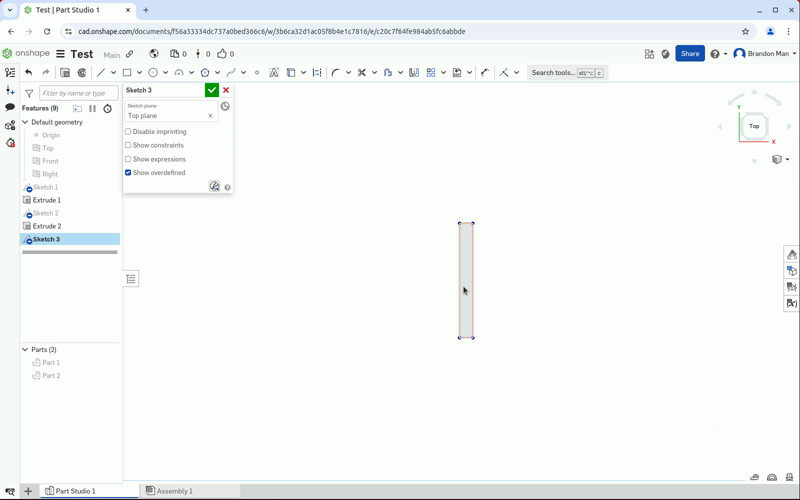
scroll(6)
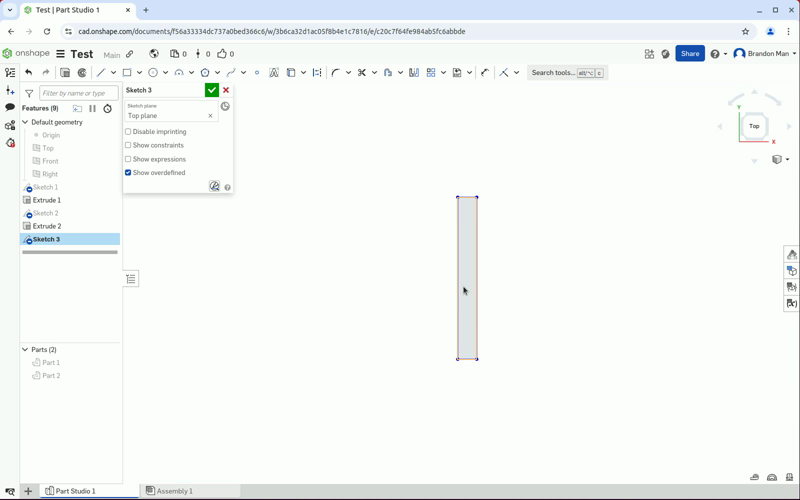
scroll(6)
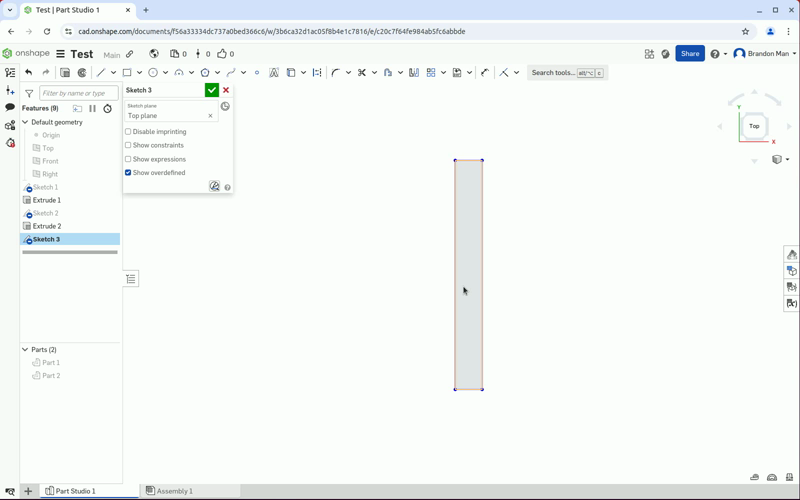
scroll(6)
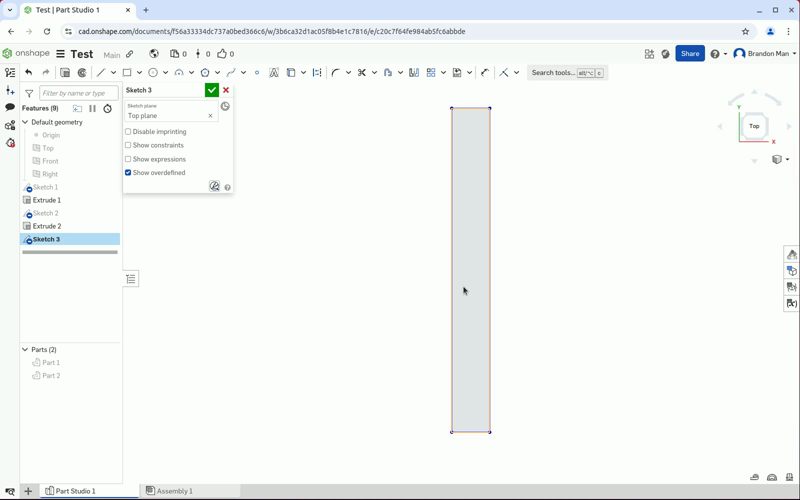
scroll(6)
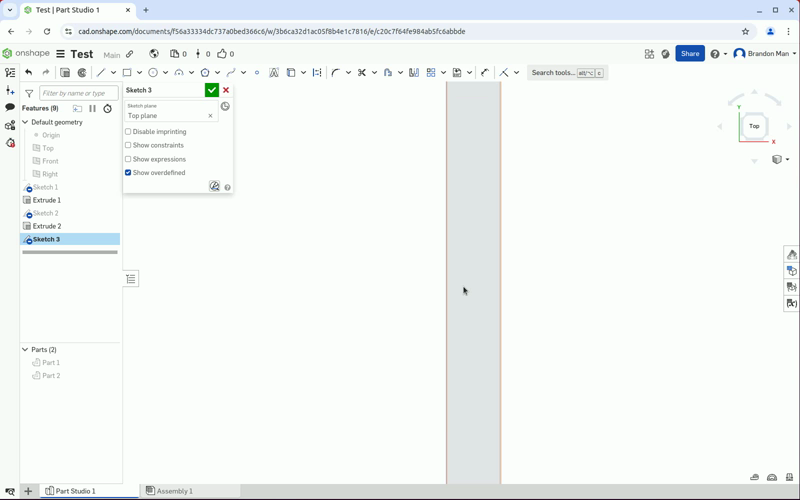
scroll(6)
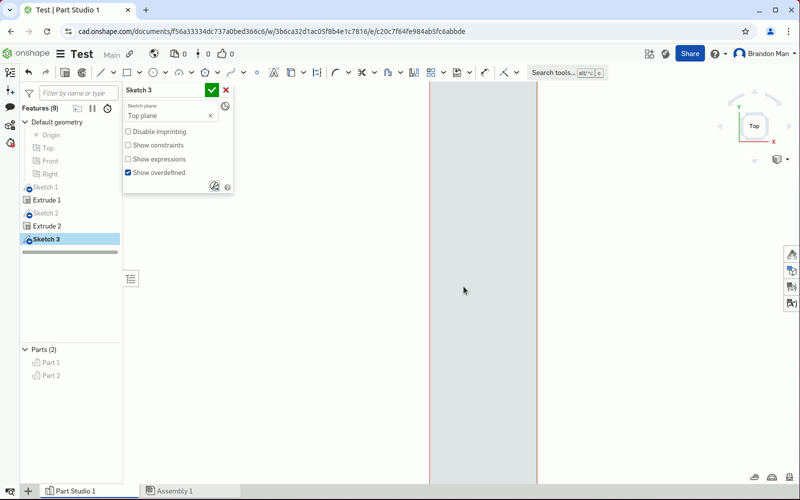
click(463, 286)
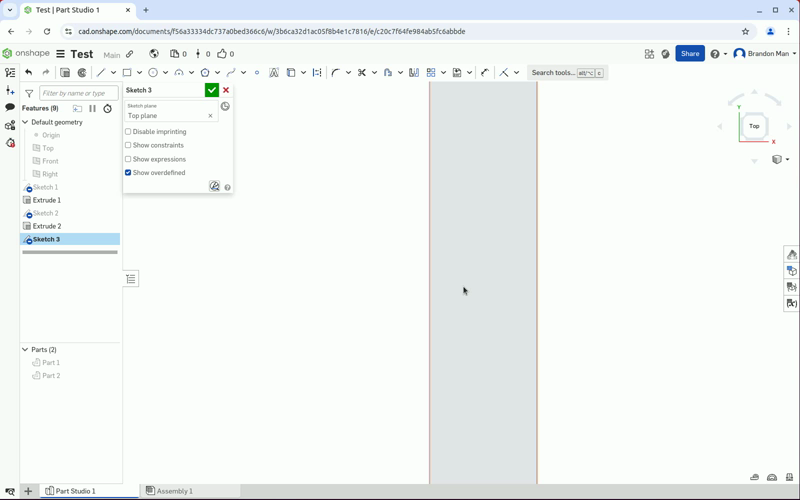
scroll(-6)
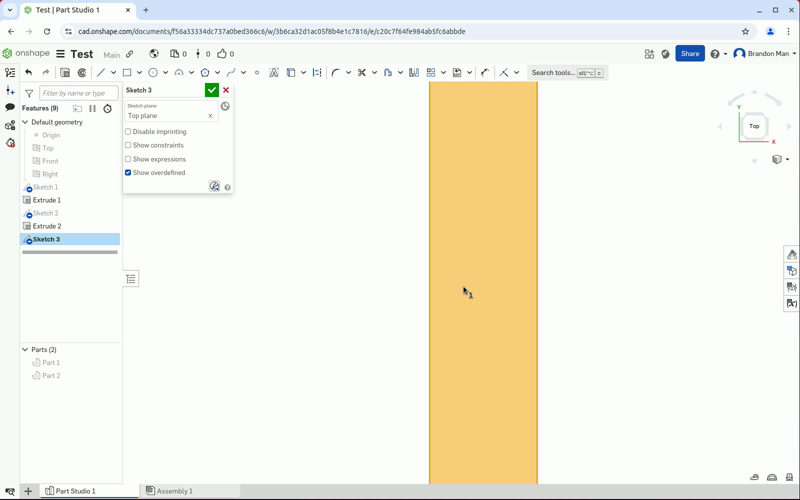
scroll(-6)
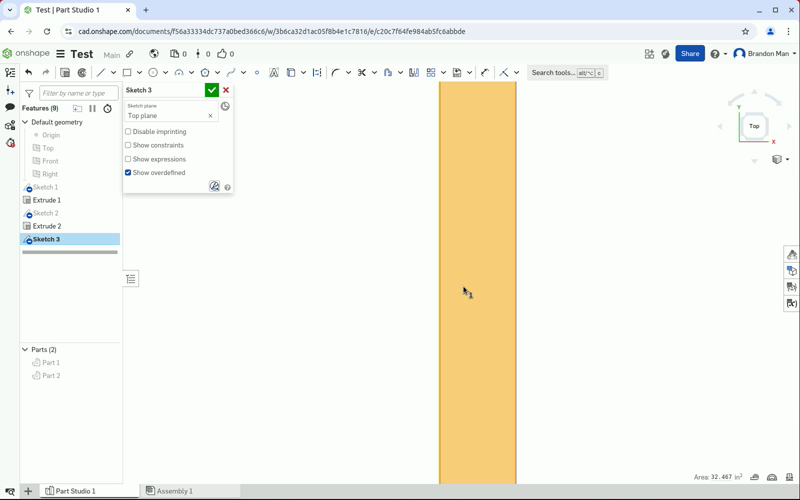
scroll(-6)
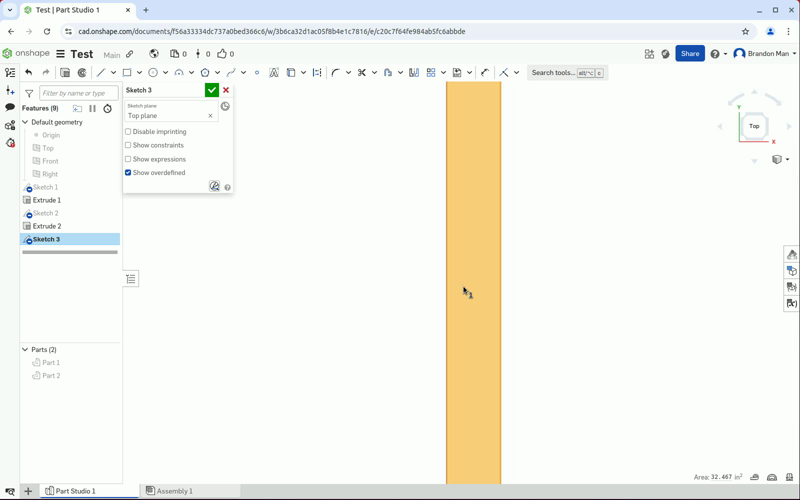
scroll(-6)
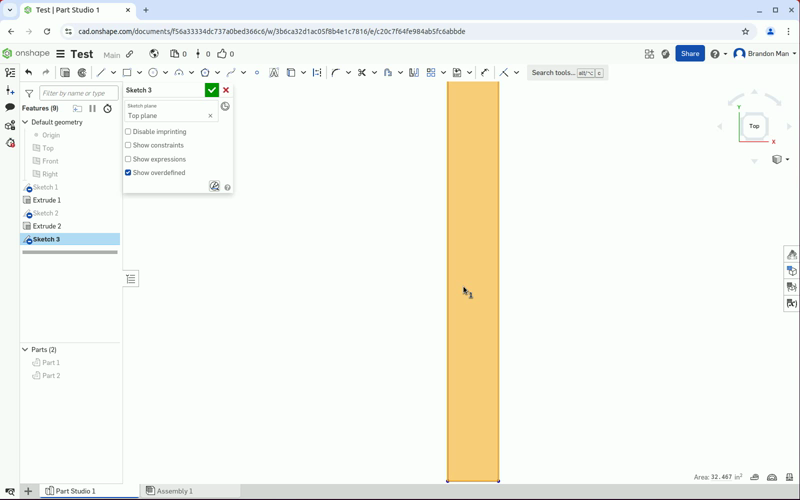
scroll(-6)
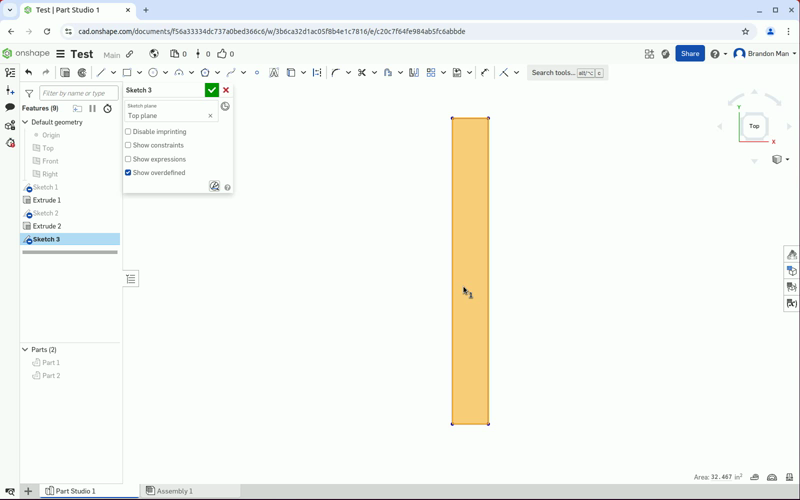
scroll(-6)
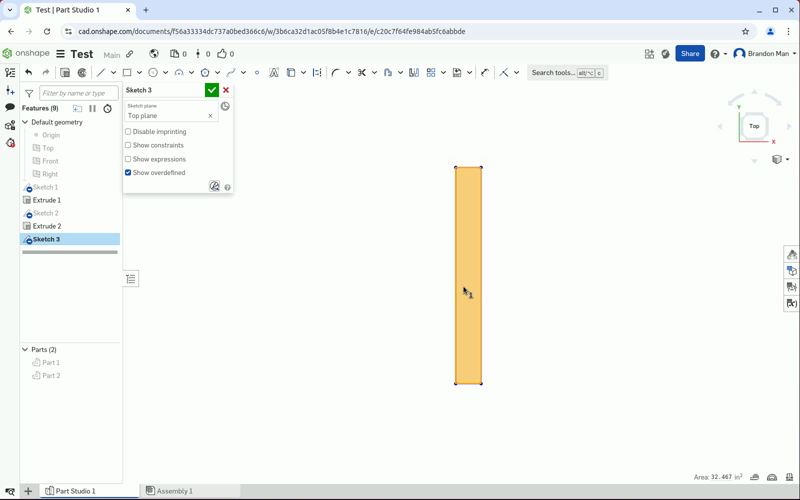
scroll(-6)
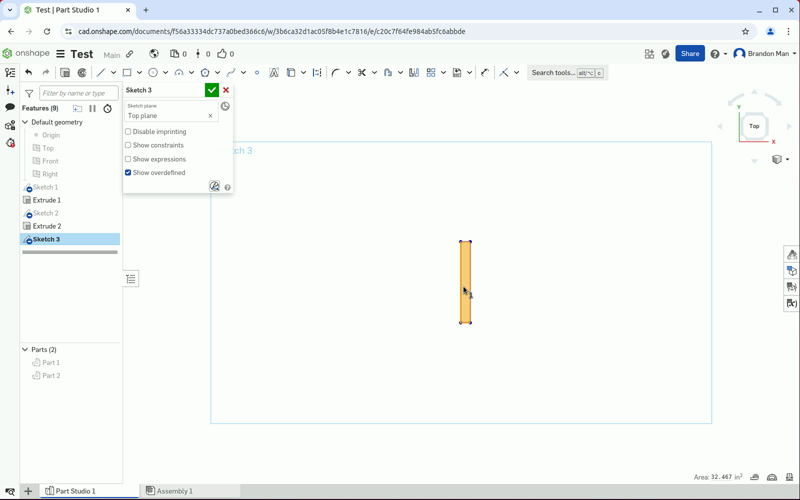
mouse_move(73, 352)
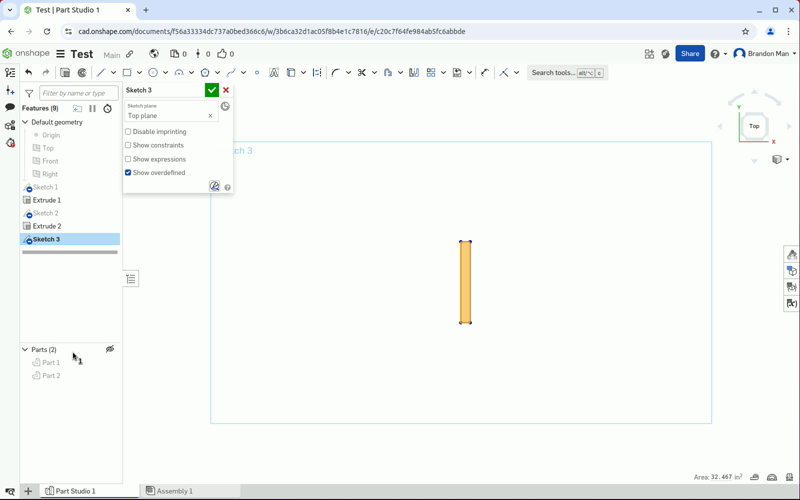
key(shift+y)
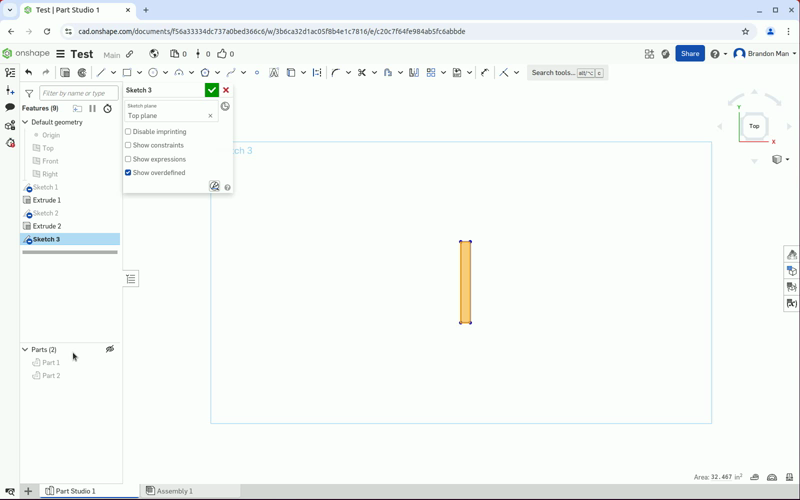
key(shift+e)
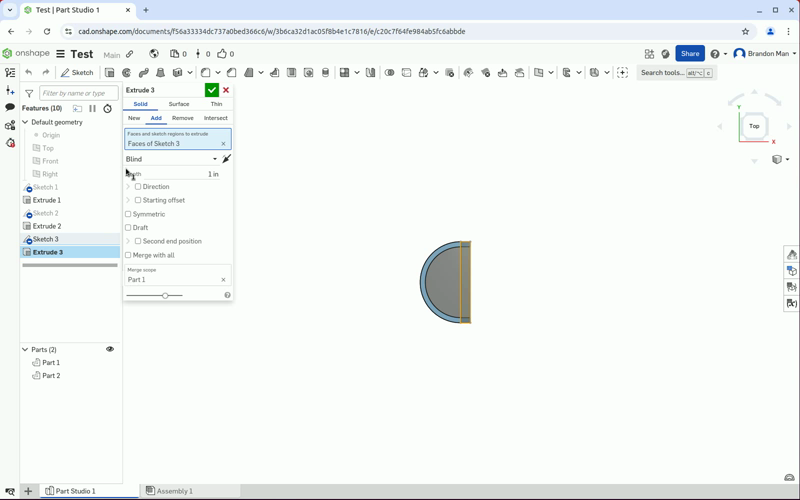
mouse_move(143, 106)
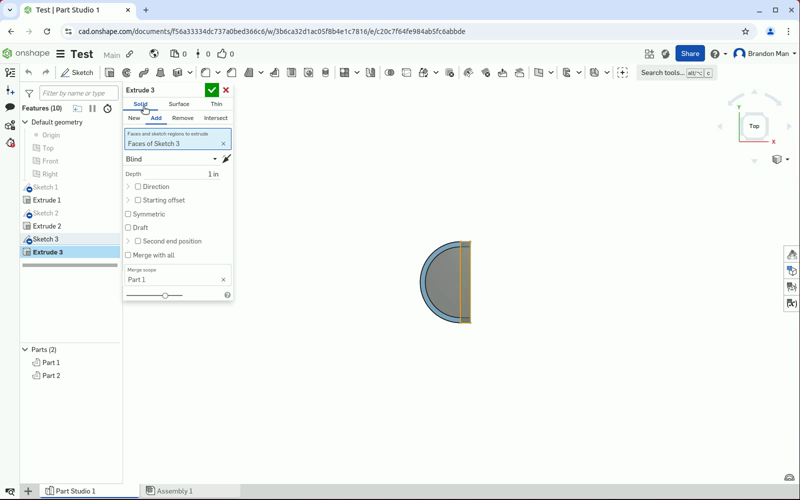
click(143, 106)
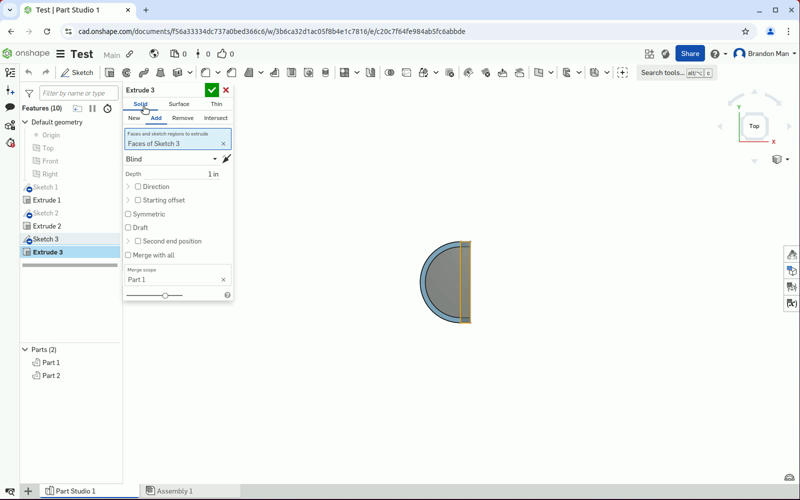
mouse_move(137, 120)
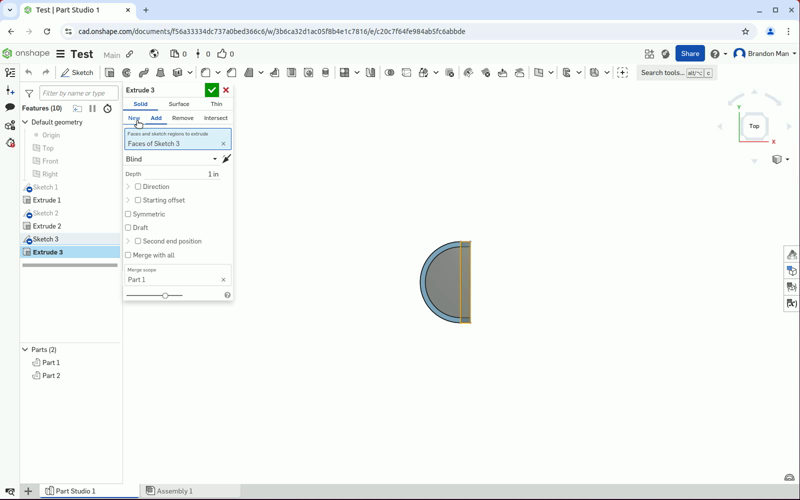
click(137, 120)
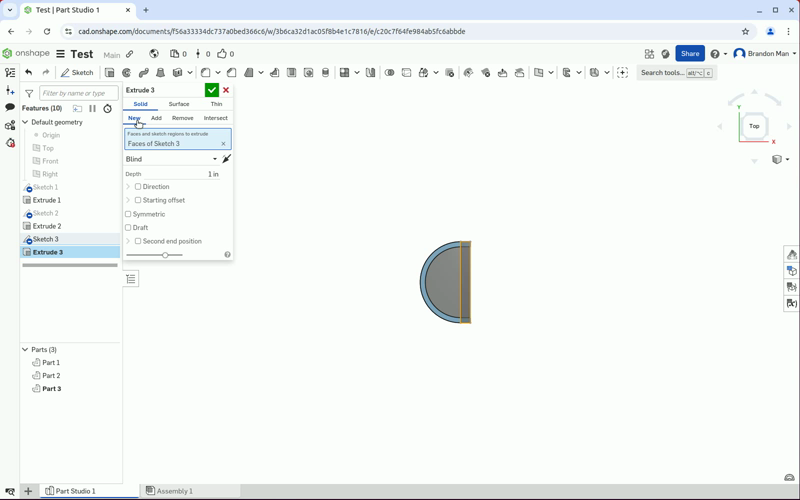
key(tab, 4)
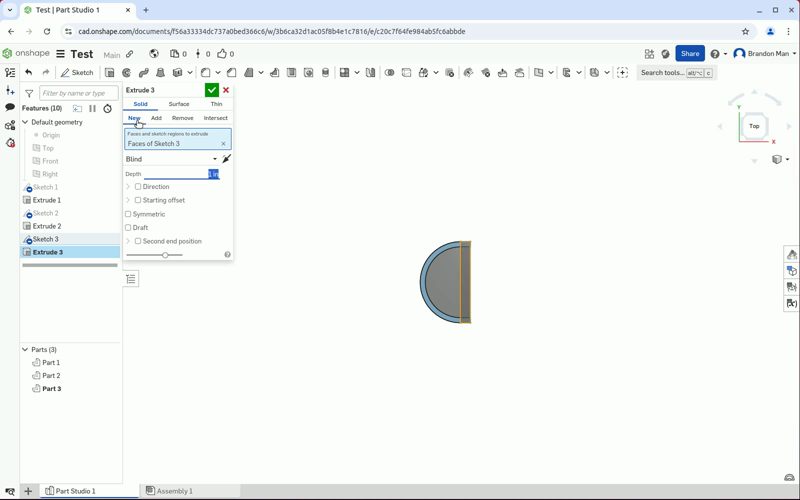
text(-1.204)
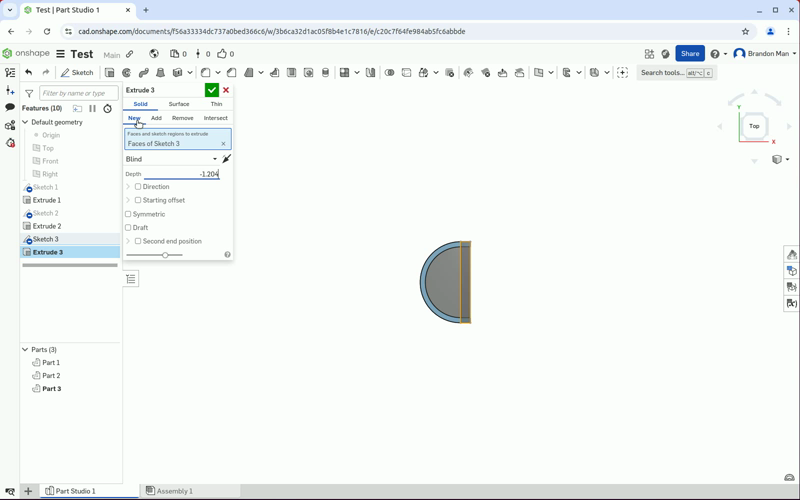
key(enter)
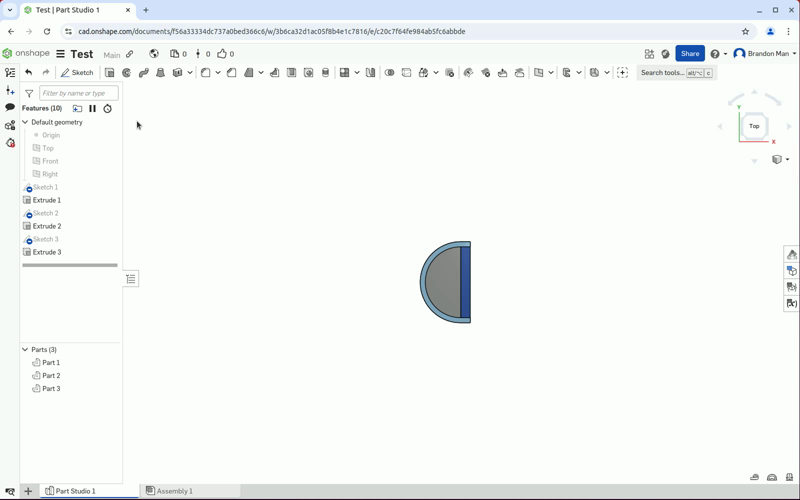
key(shift+h)
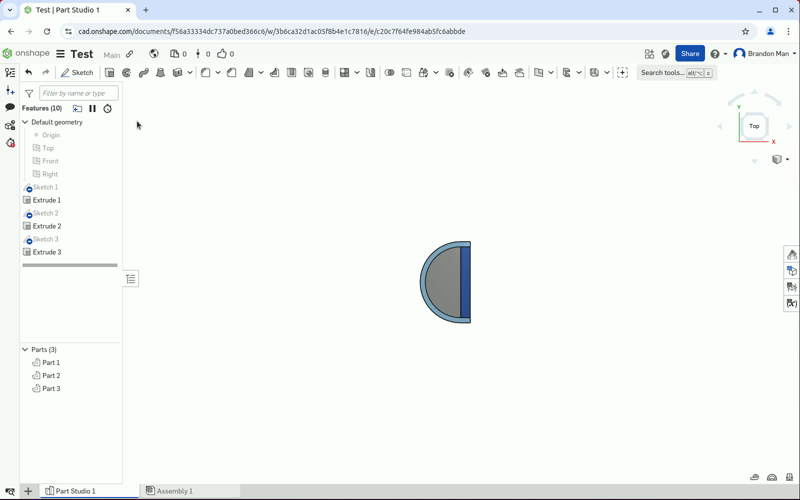
key(shift+h)
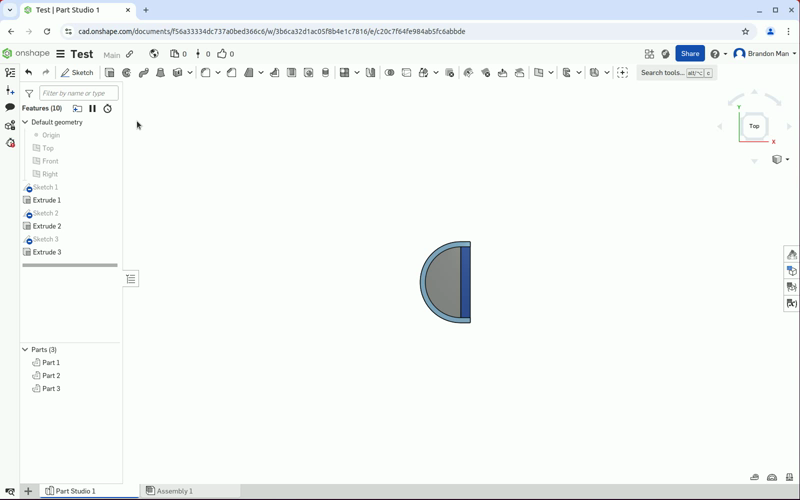
mouse_move(73, 189)
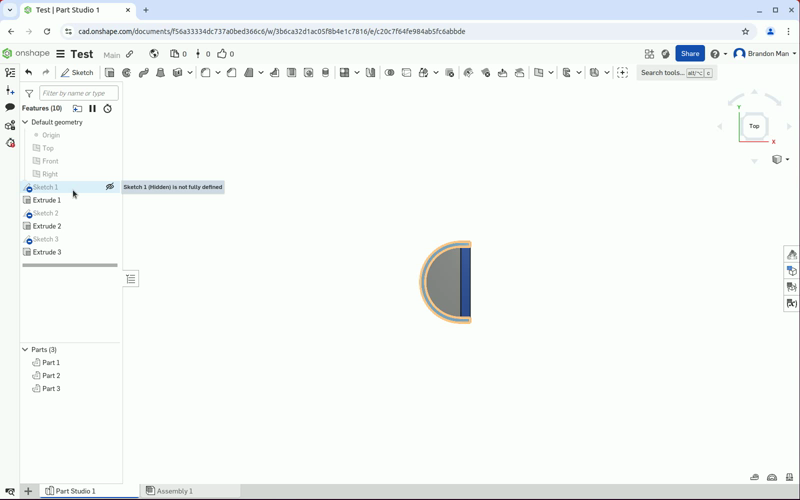
click(73, 189)
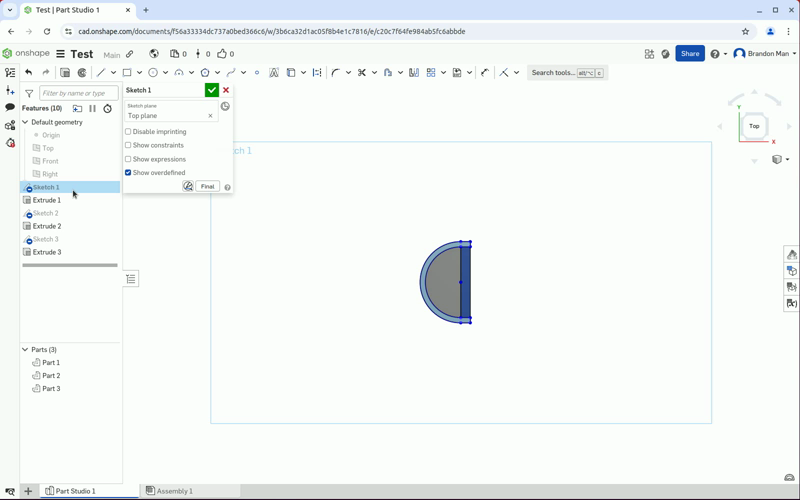
mouse_move(229, 92)
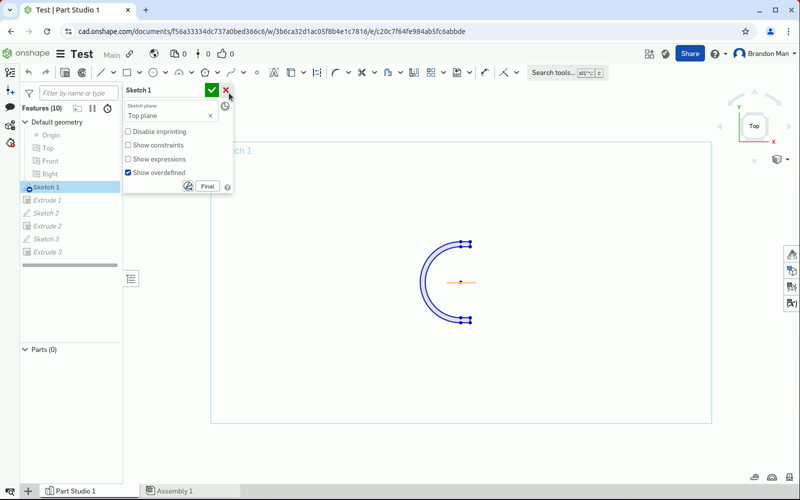
click(229, 92)
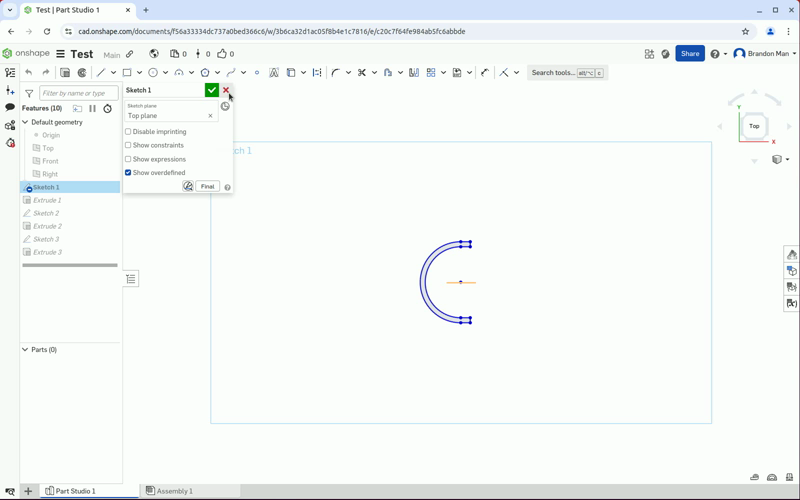
key(shift+s)
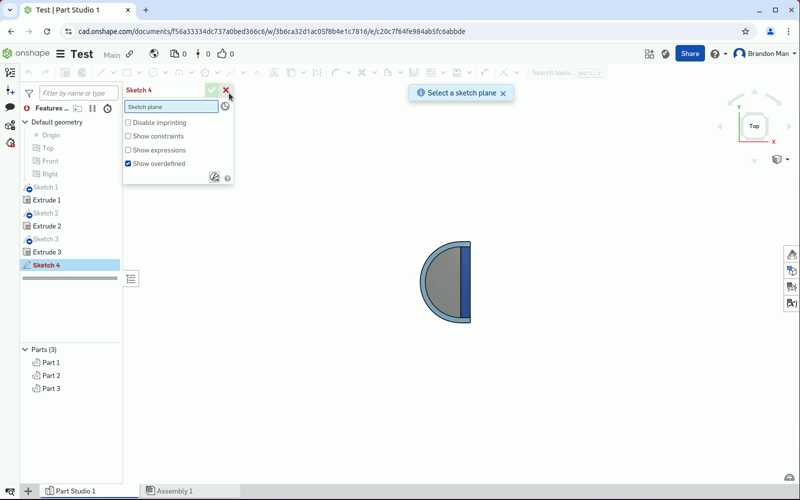
mouse_move(73, 150)
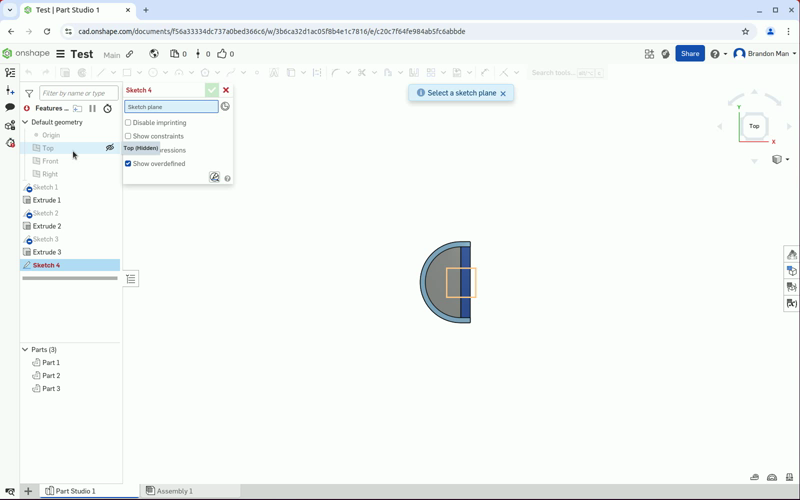
click(73, 150)
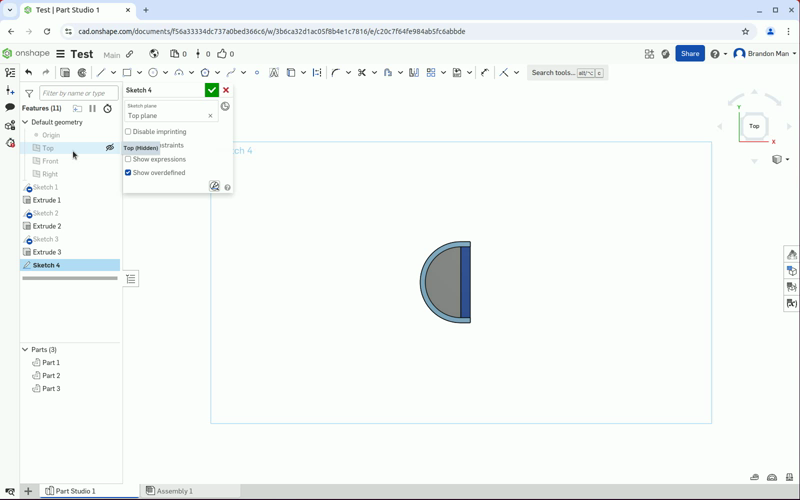
mouse_move(73, 352)
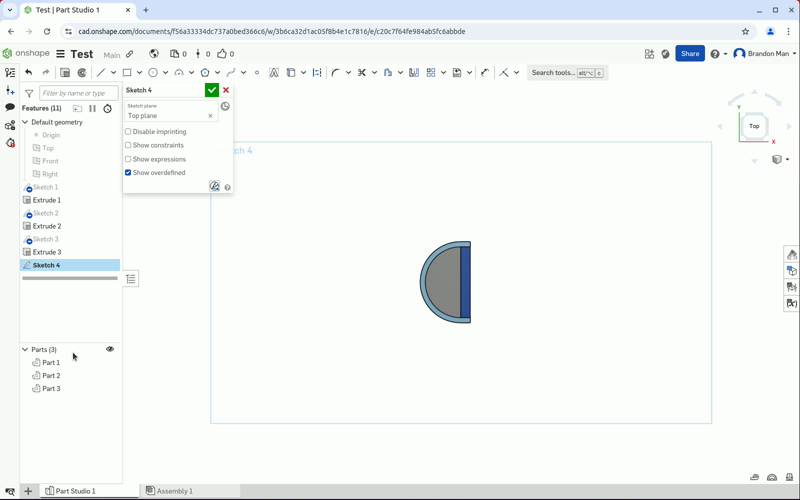
key(y)
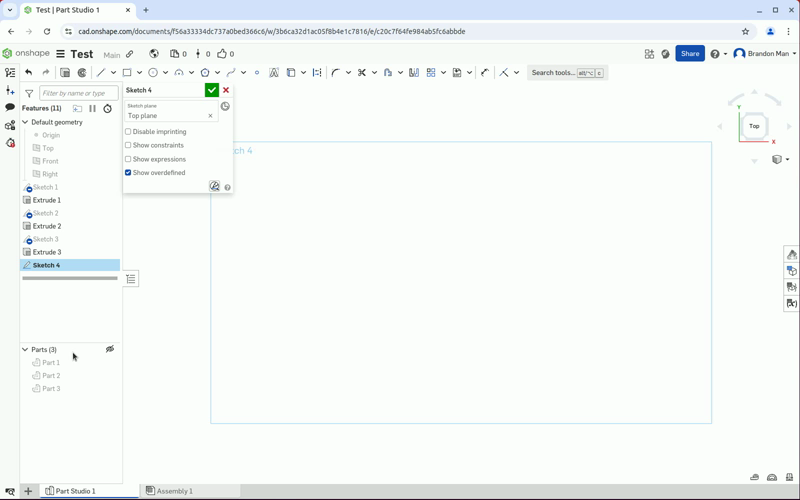
key(a)
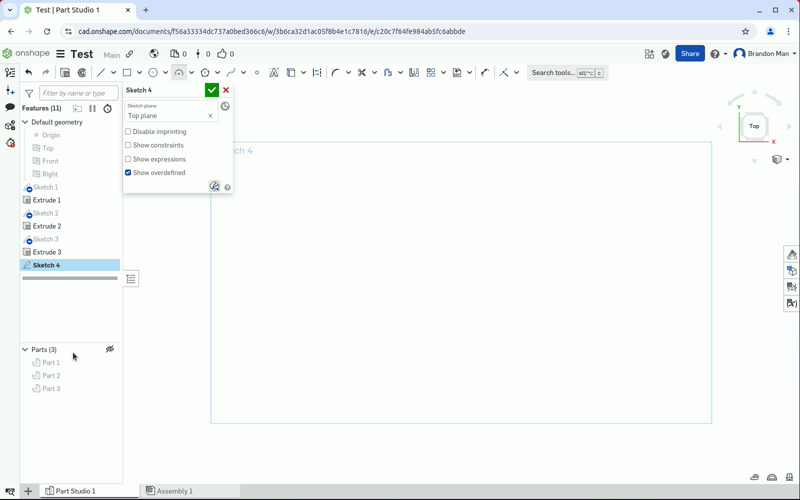
key_down(shift)
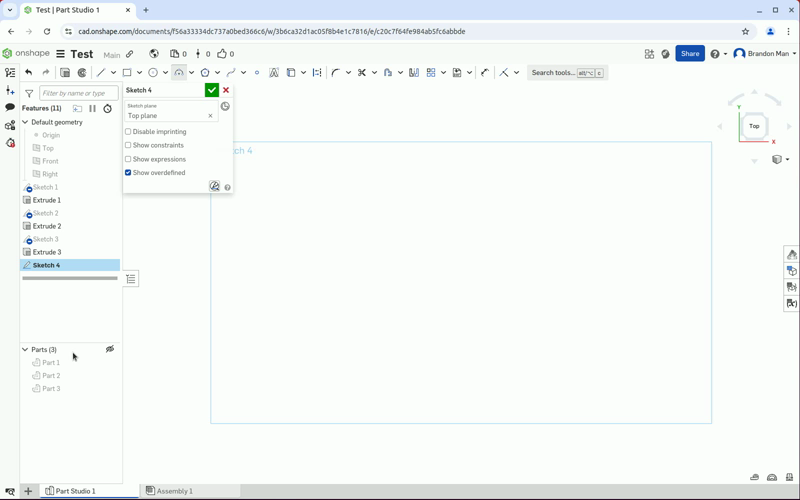
mouse_move(470, 316)
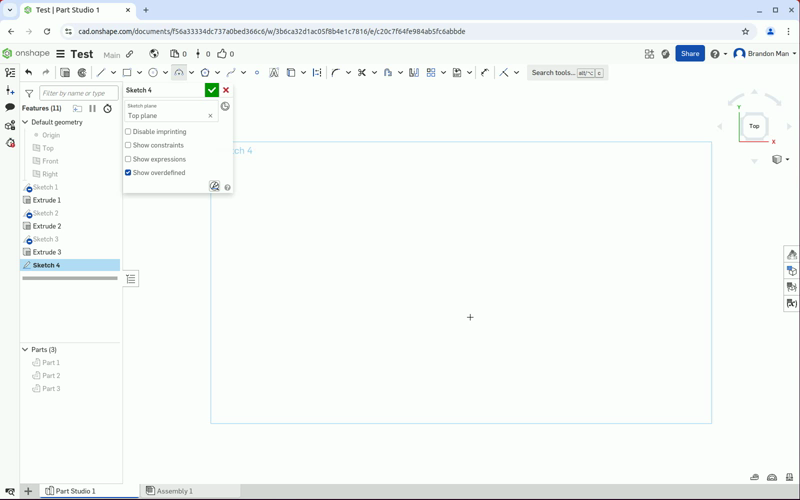
click(470, 316)
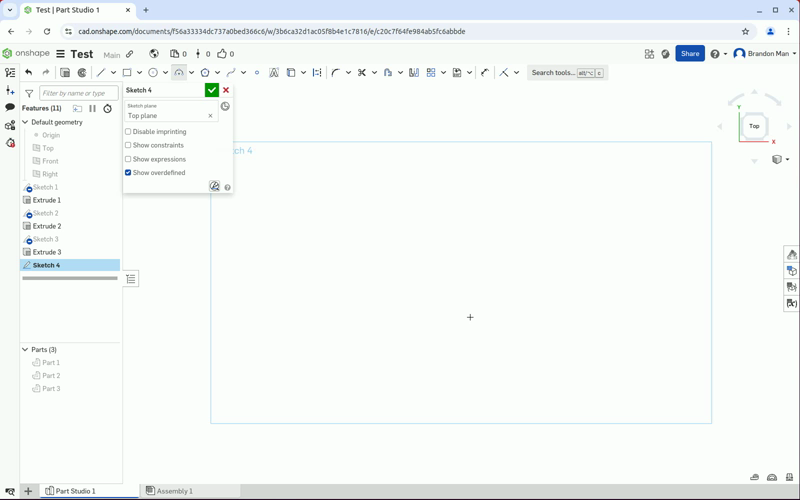
key_up(shift)
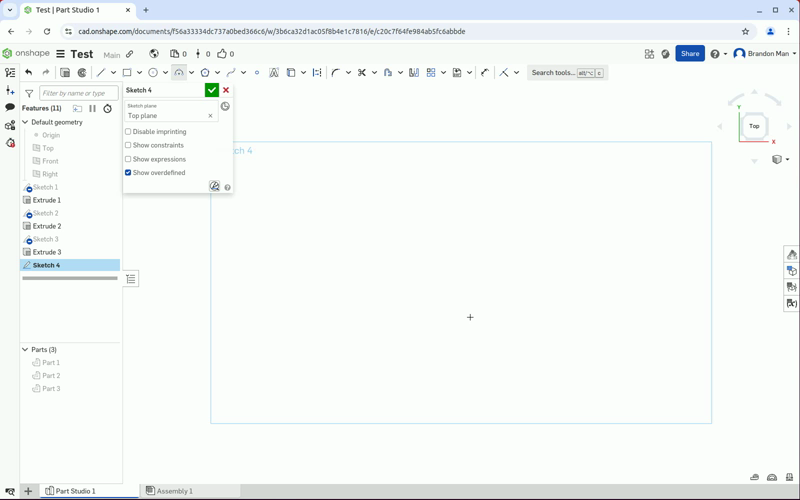
key_down(shift)
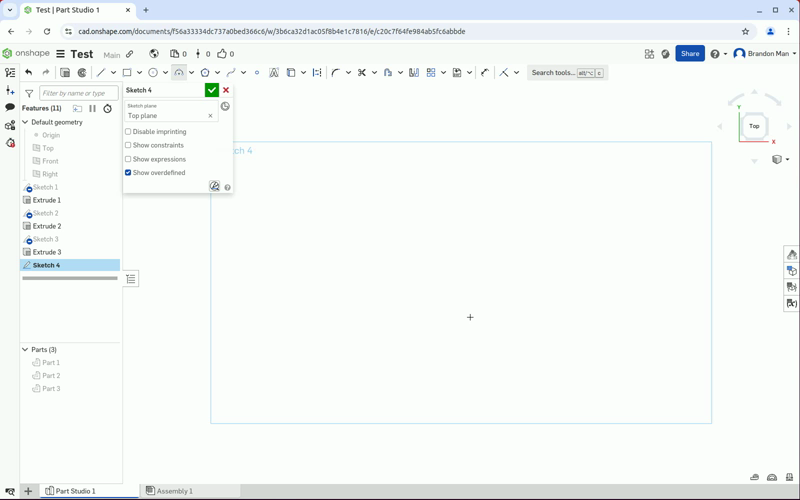
mouse_move(477, 316)
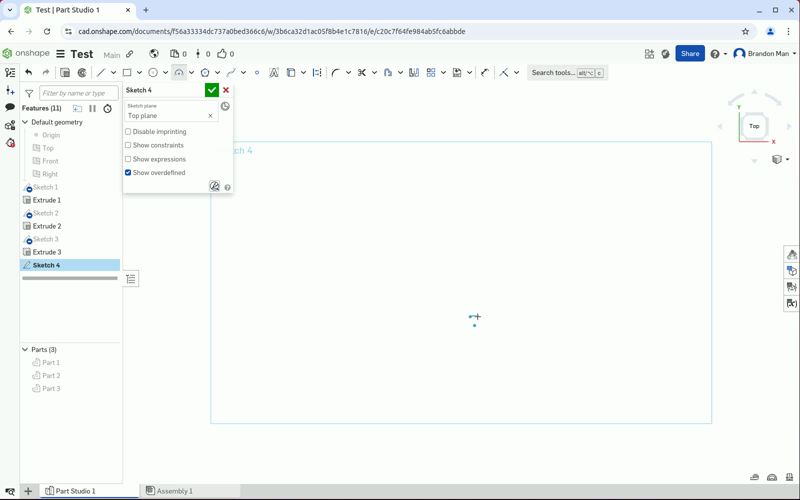
click(477, 316)
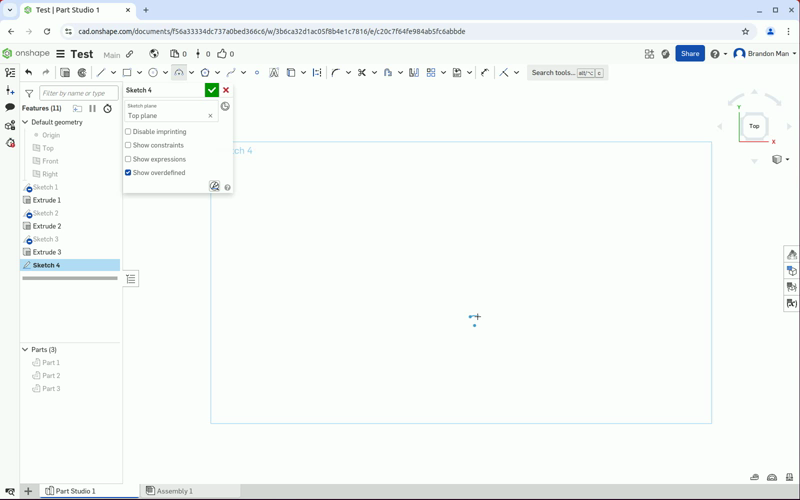
mouse_move(474, 317)
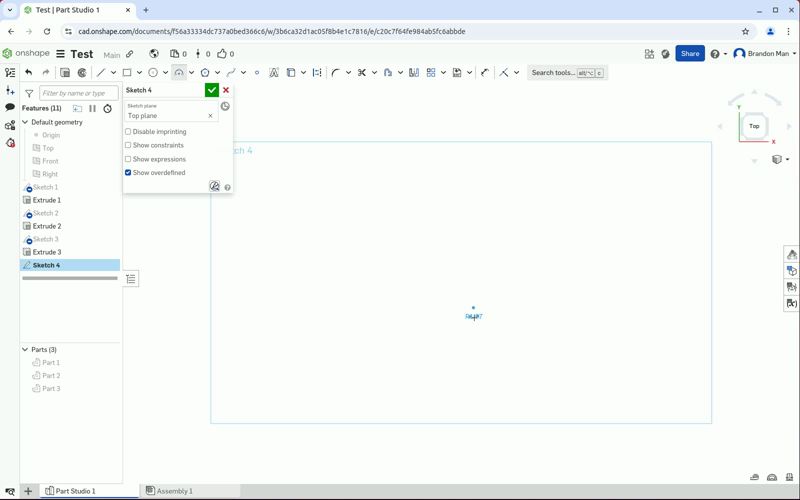
click(474, 317)
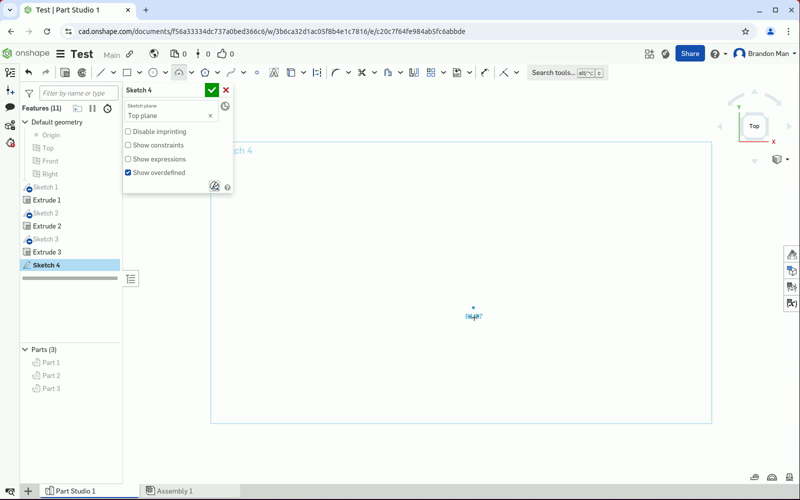
key_up(shift)
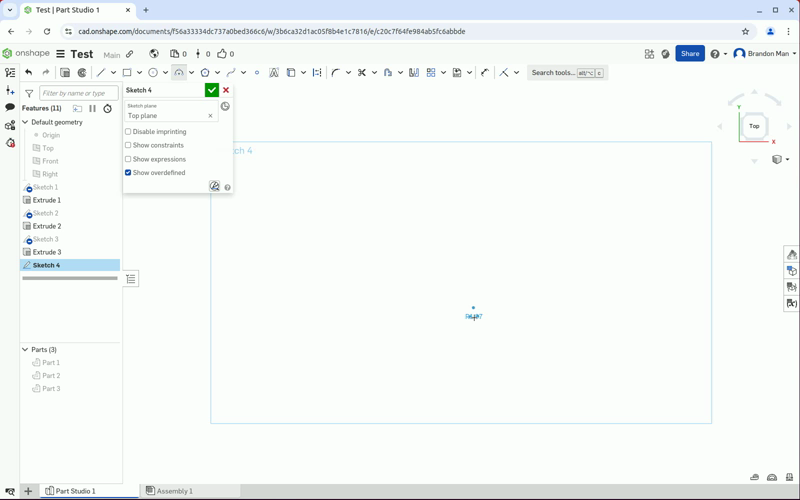
key(esc)
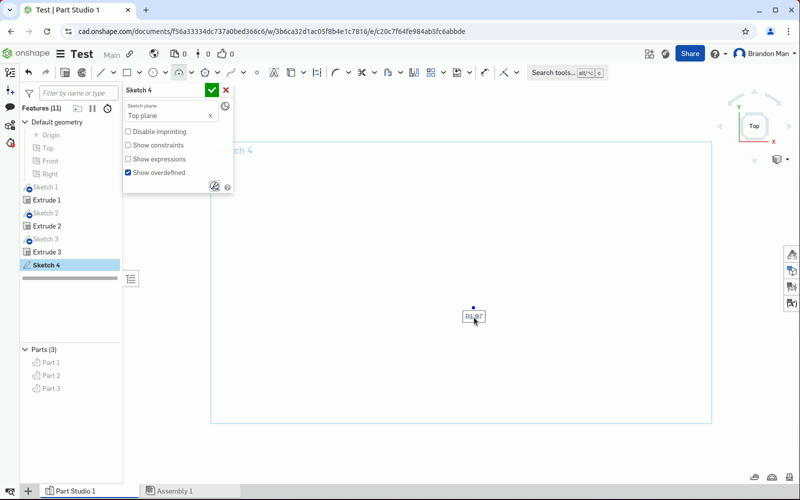
key(l)
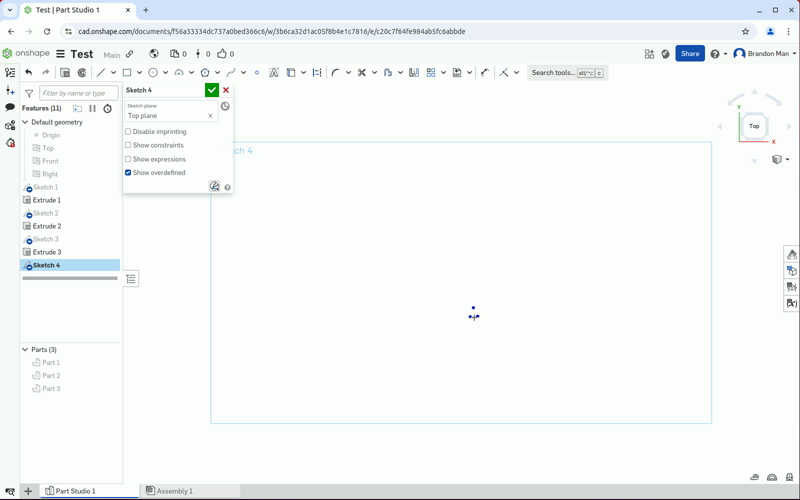
mouse_move(477, 316)
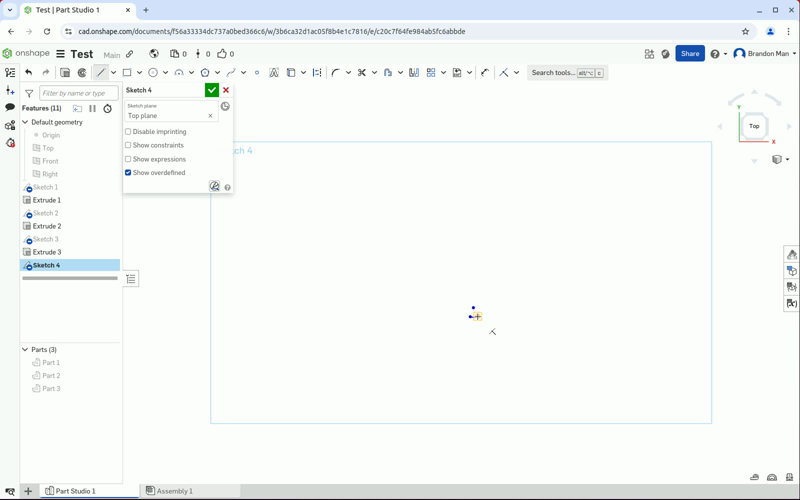
scroll(6)
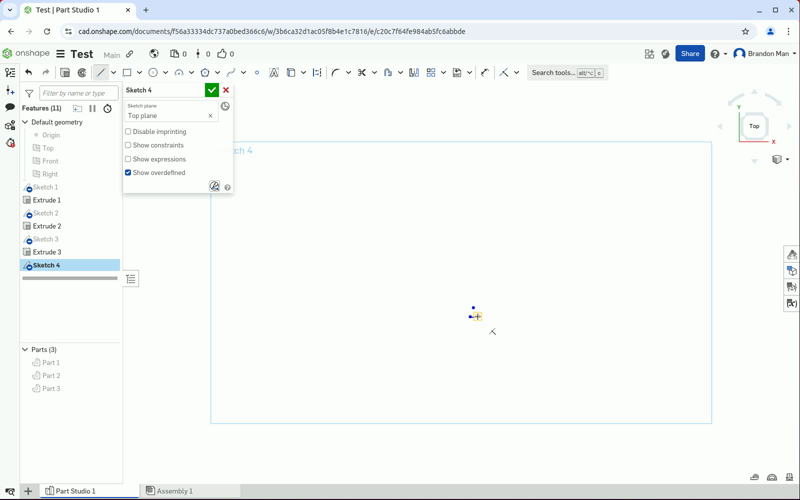
scroll(6)
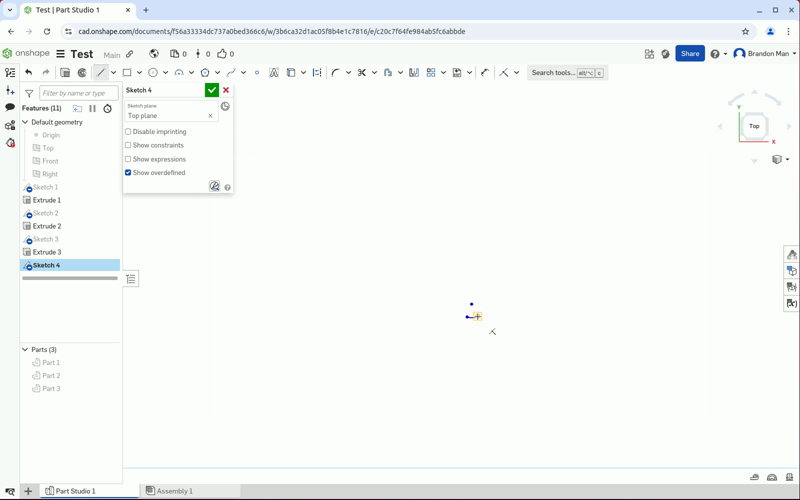
scroll(6)
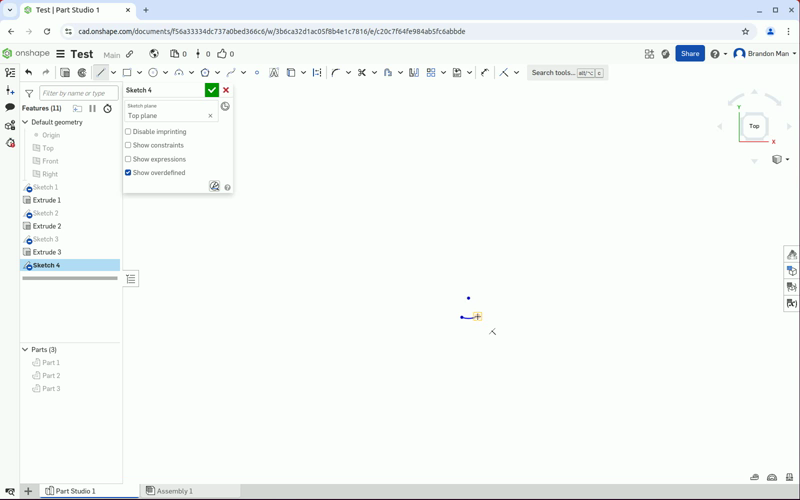
scroll(6)
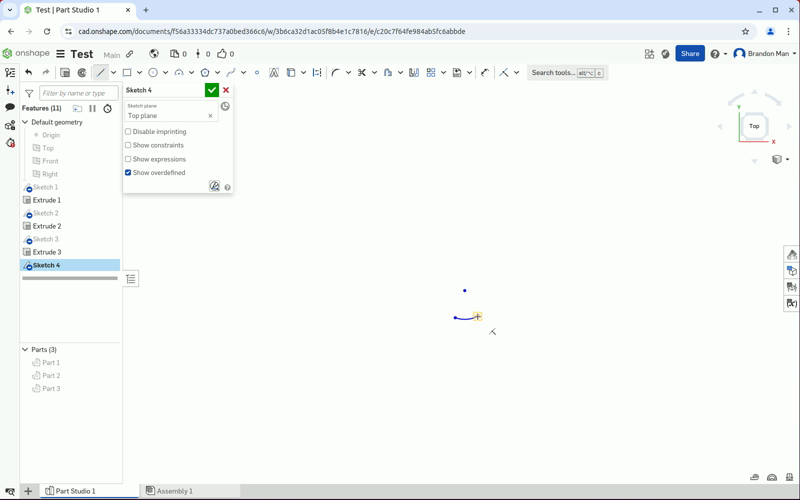
scroll(6)
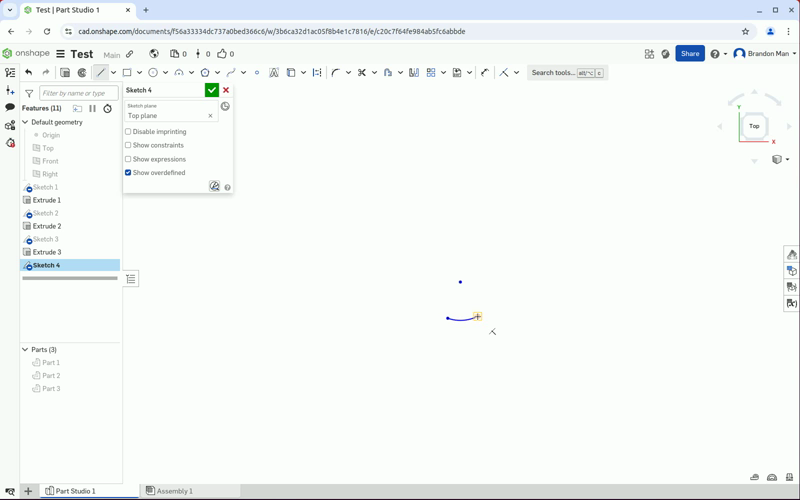
scroll(6)
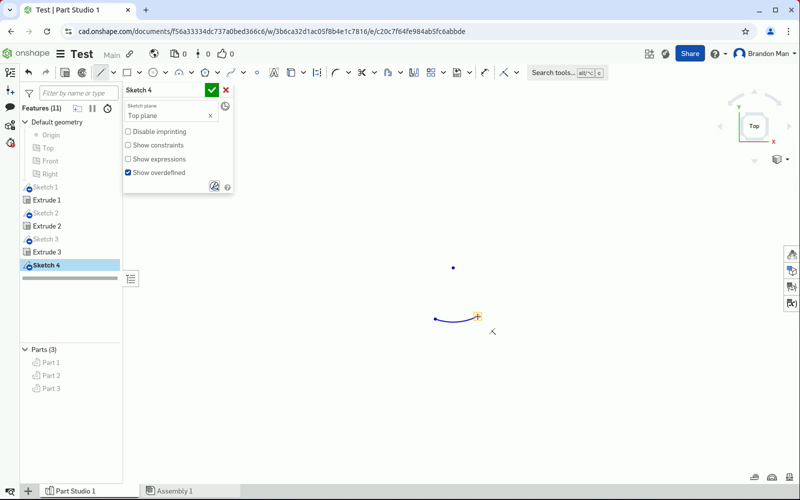
scroll(6)
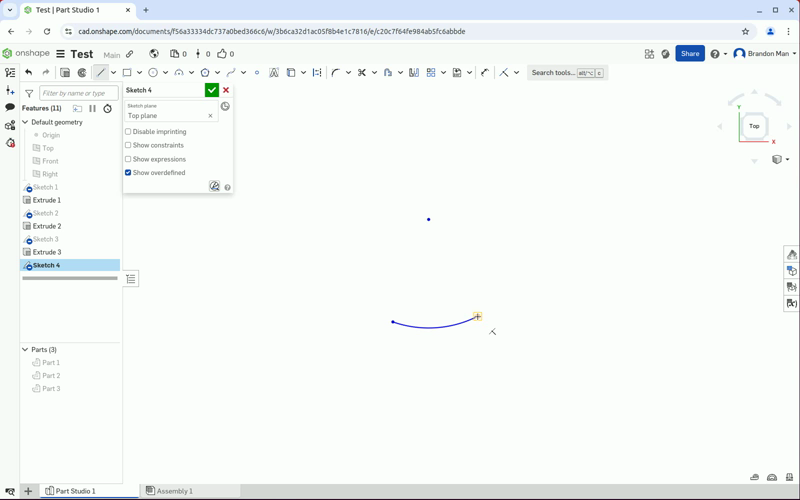
click(477, 316)
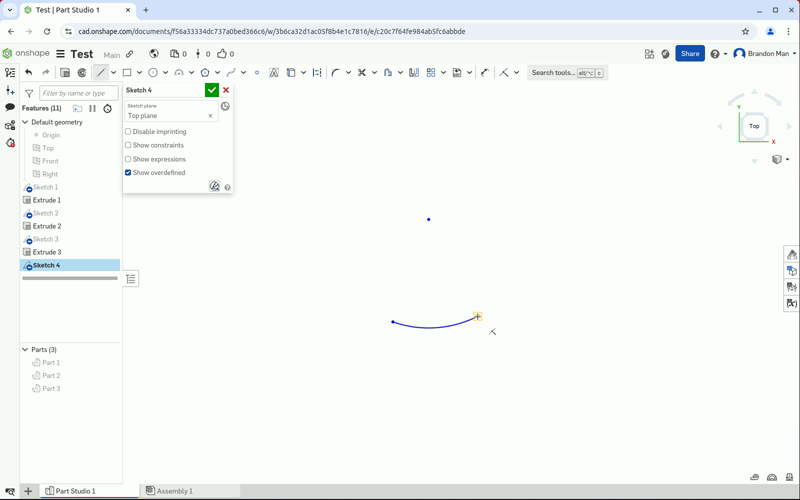
scroll(-6)
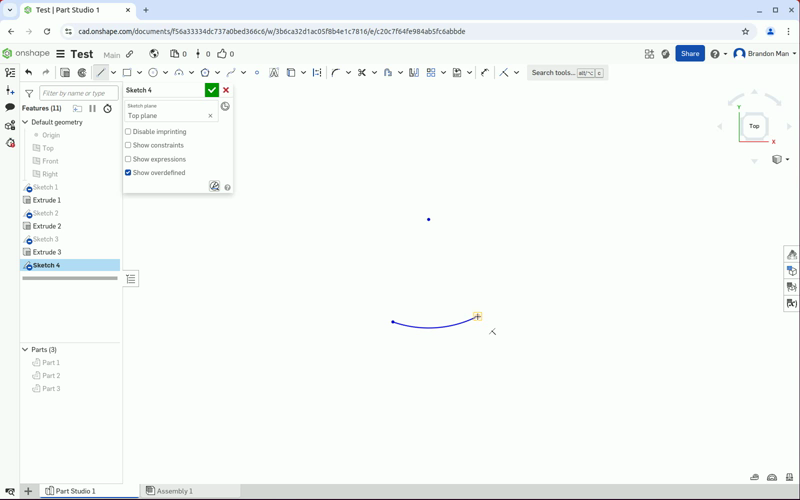
scroll(-6)
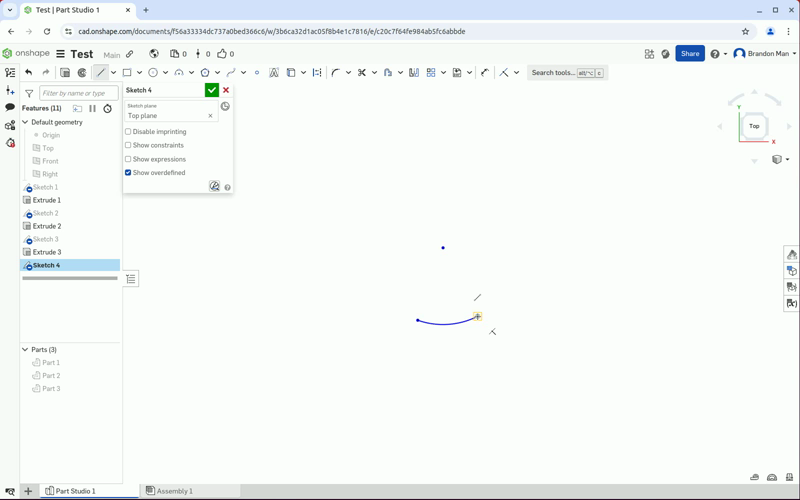
scroll(-6)
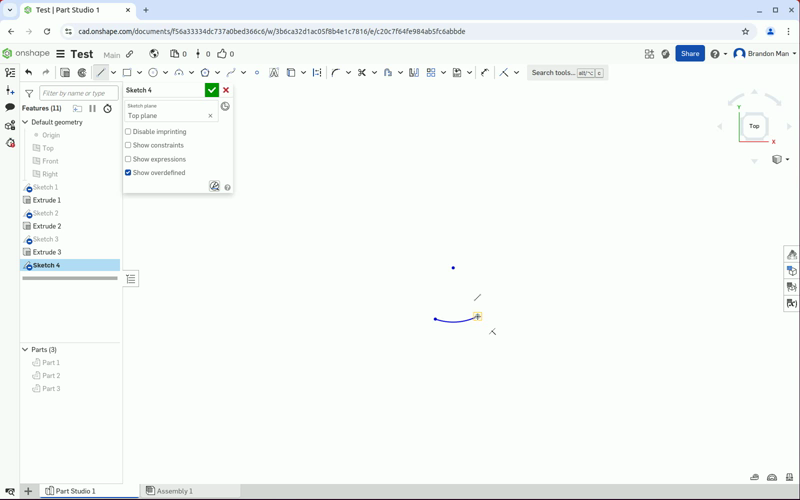
scroll(-6)
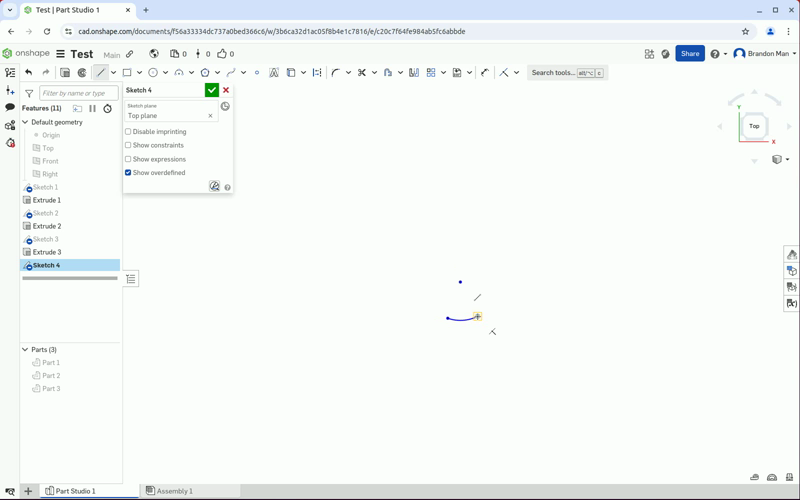
scroll(-6)
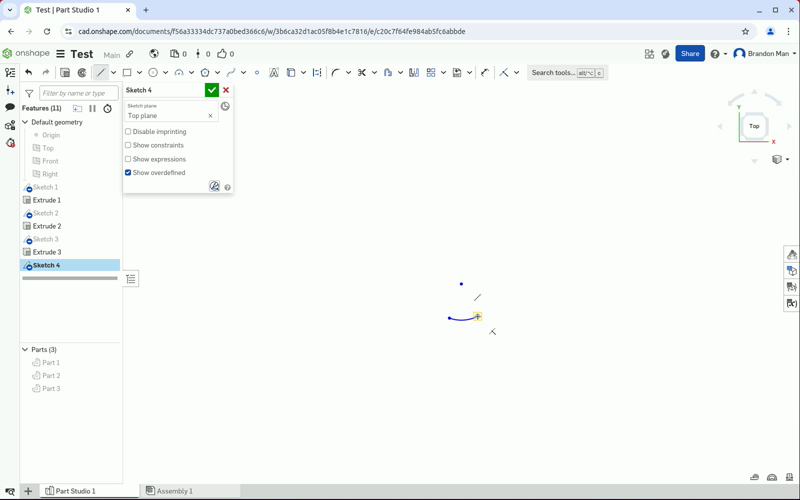
scroll(-6)
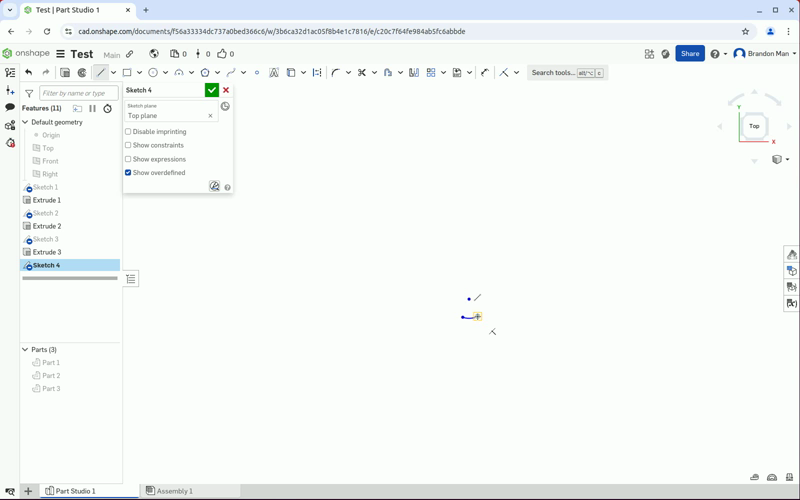
scroll(-6)
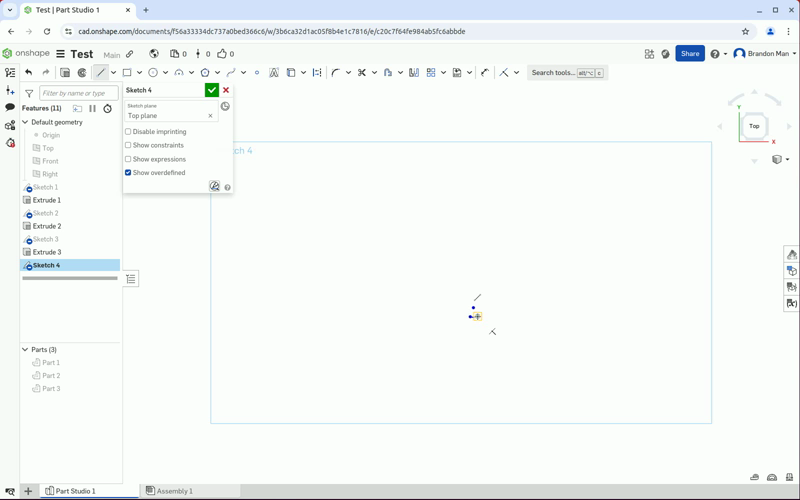
key_down(shift)
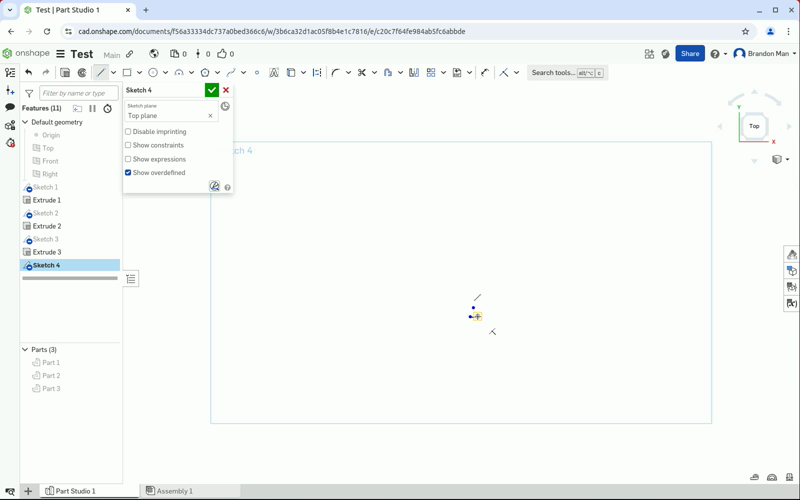
mouse_move(477, 249)
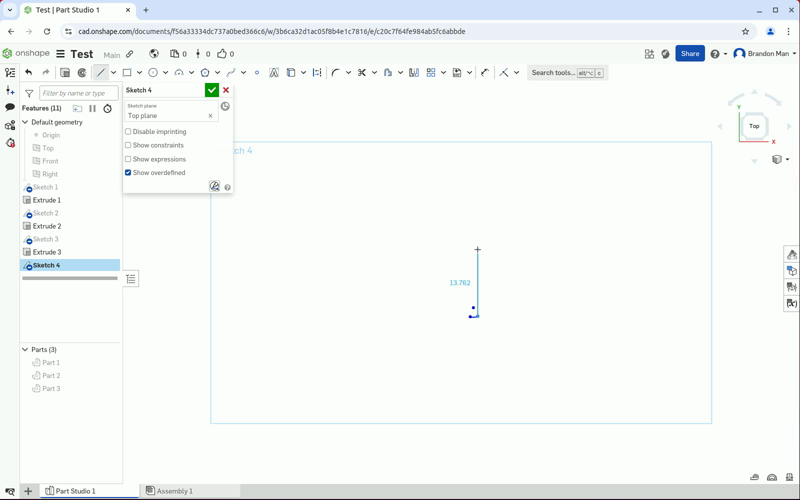
click(477, 249)
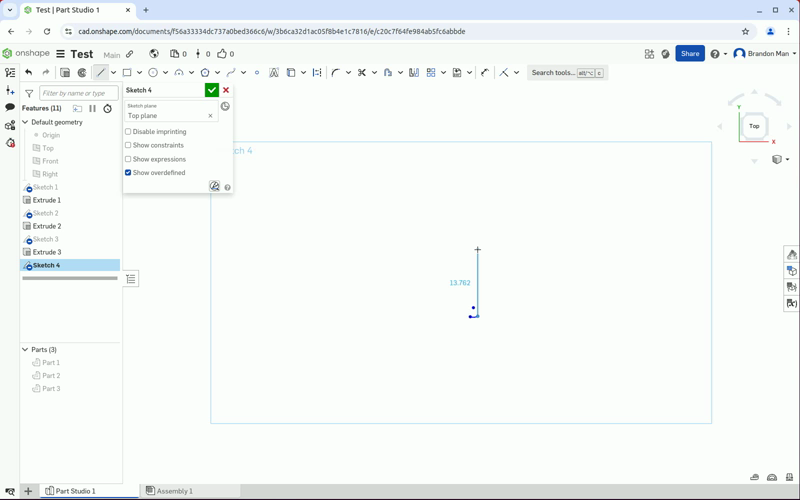
key_up(shift)
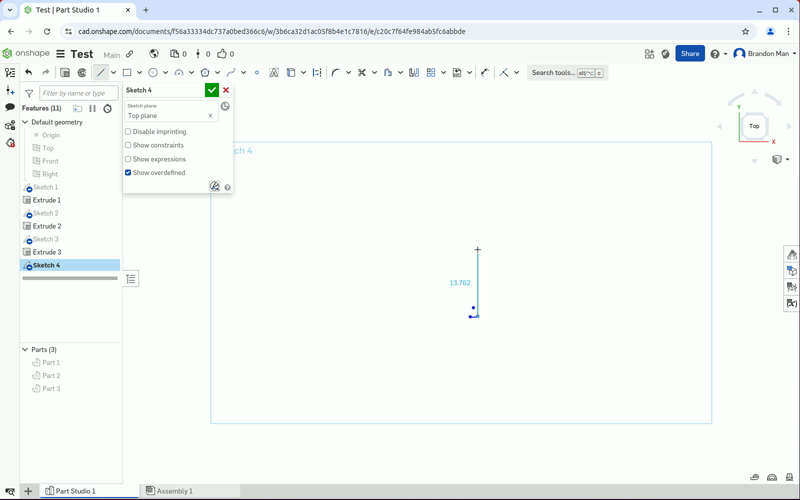
key(esc)
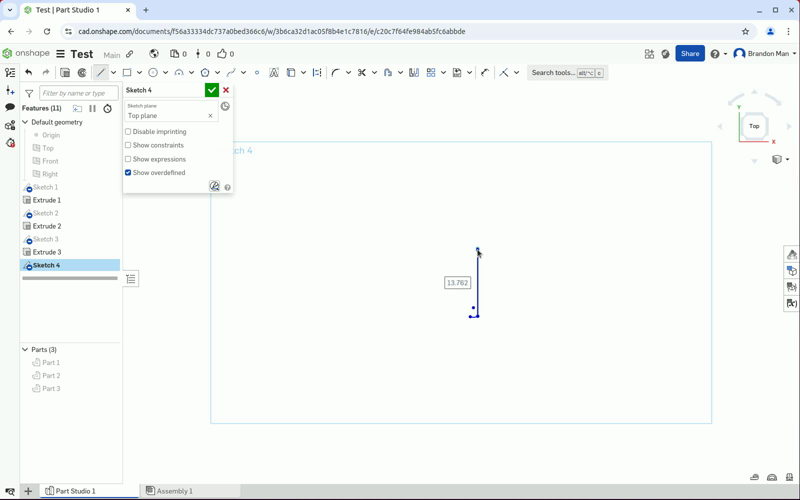
key(a)
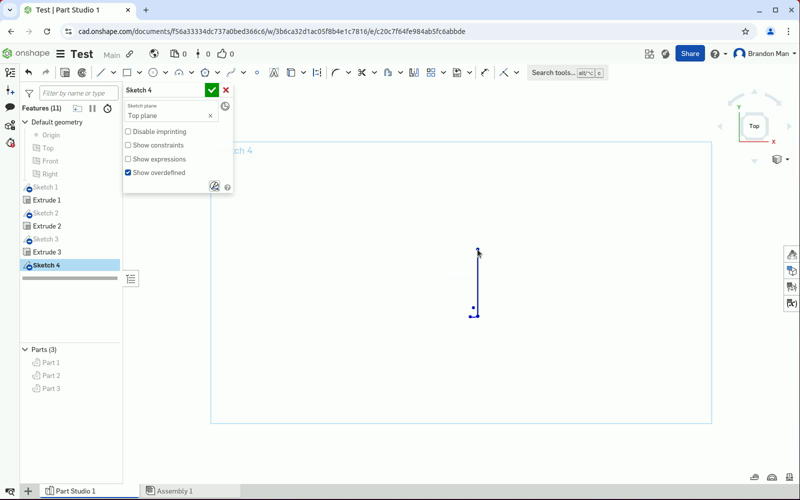
mouse_move(477, 249)
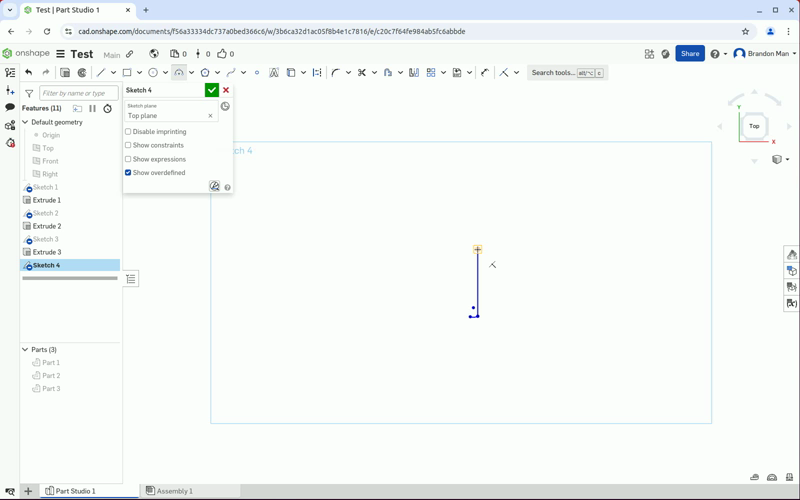
click(477, 249)
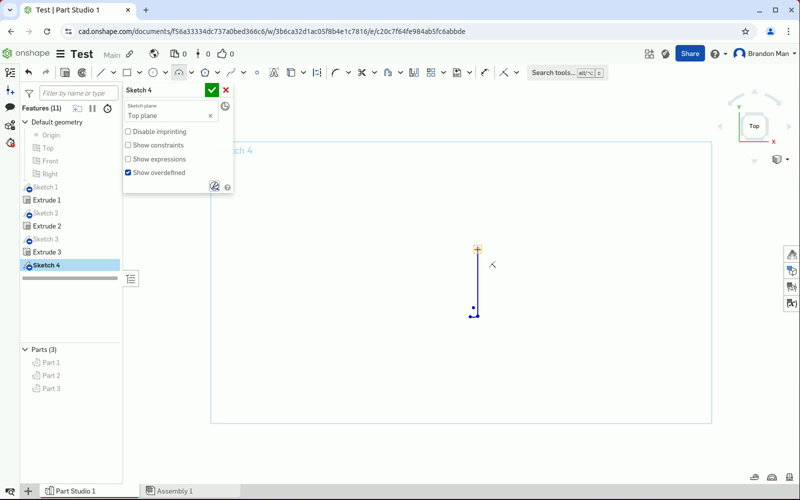
key_down(shift)
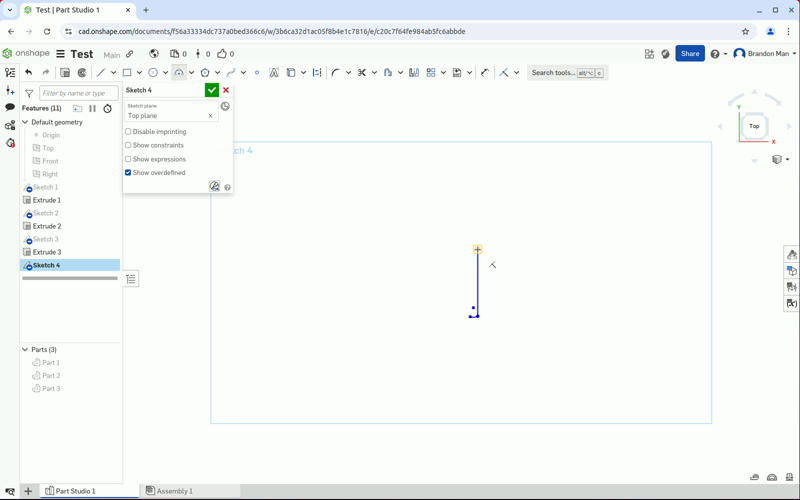
mouse_move(470, 248)
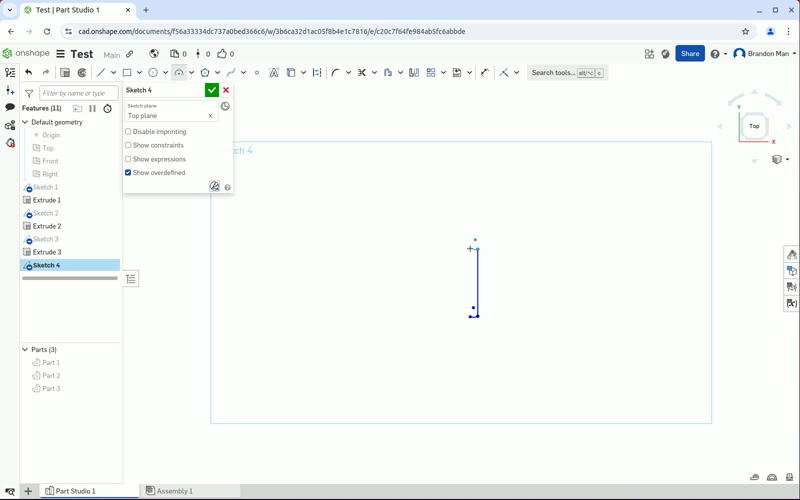
click(470, 248)
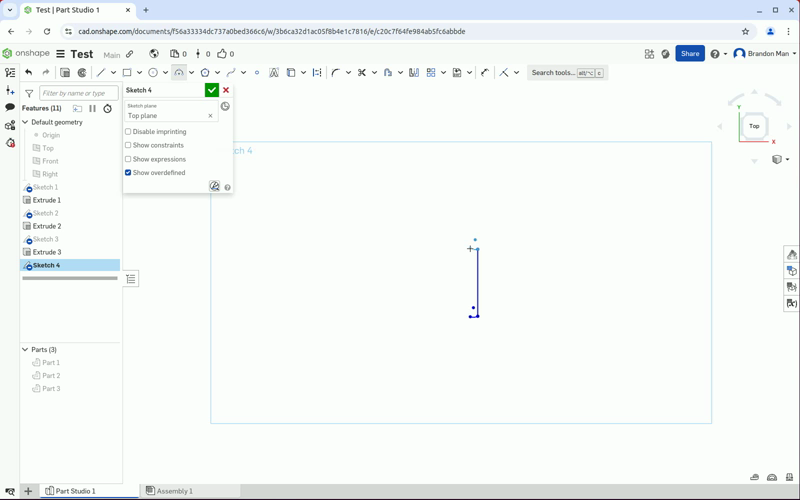
mouse_move(474, 248)
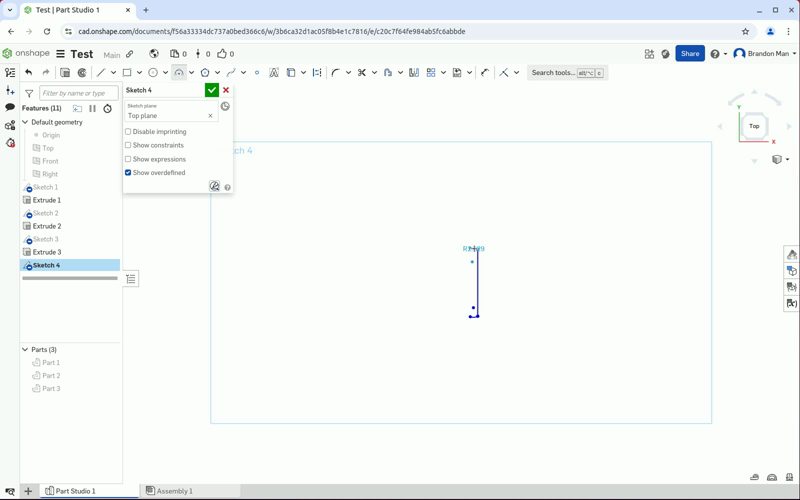
scroll(6)
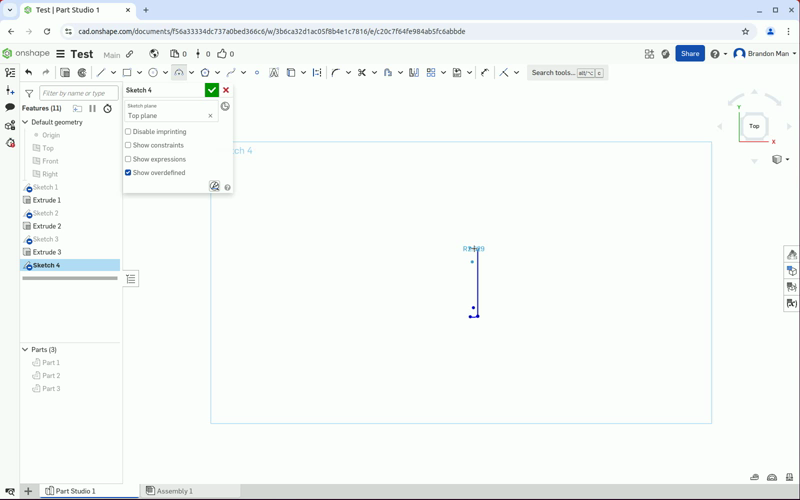
scroll(6)
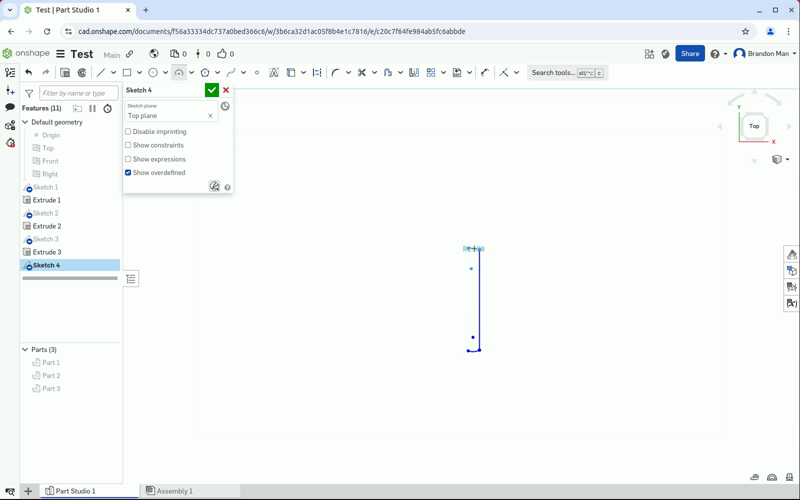
scroll(6)
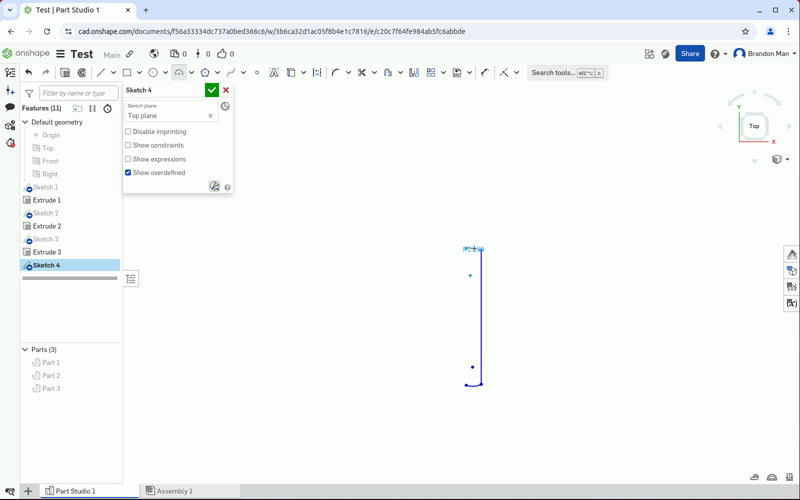
scroll(6)
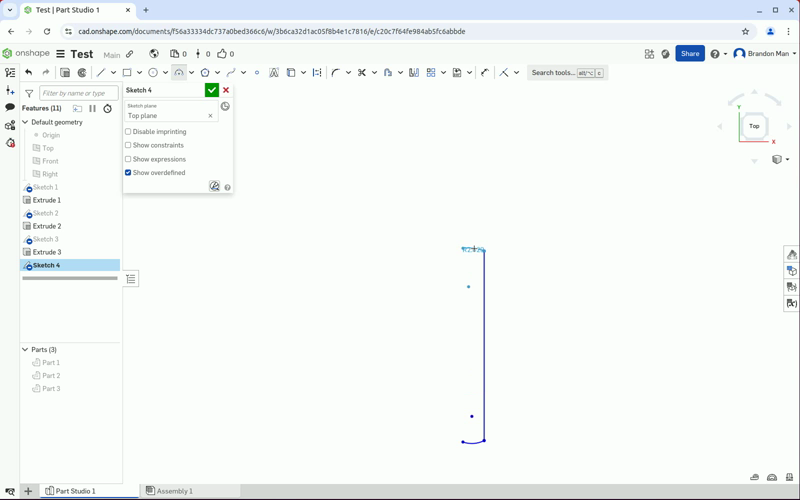
scroll(6)
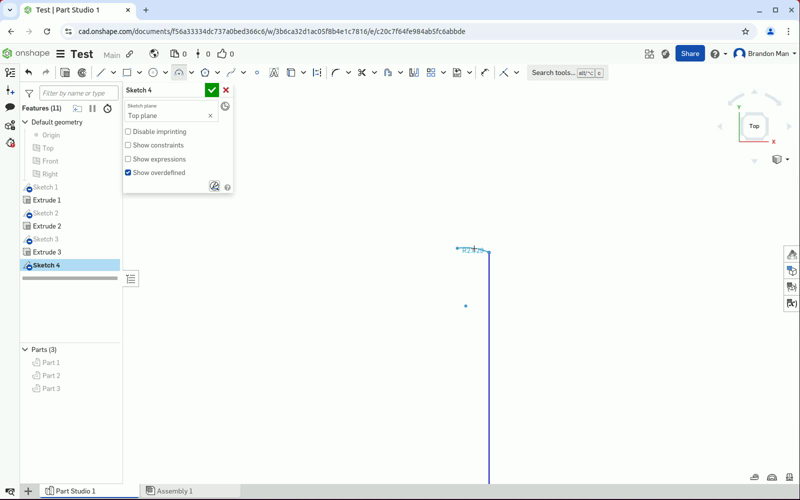
scroll(6)
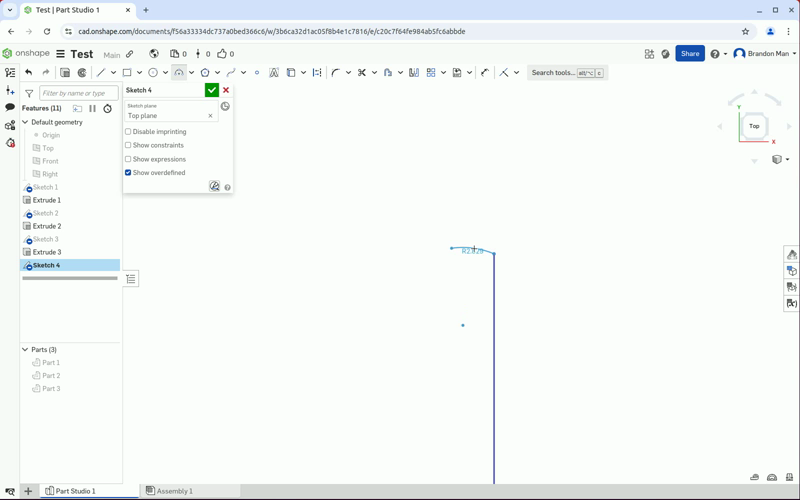
scroll(6)
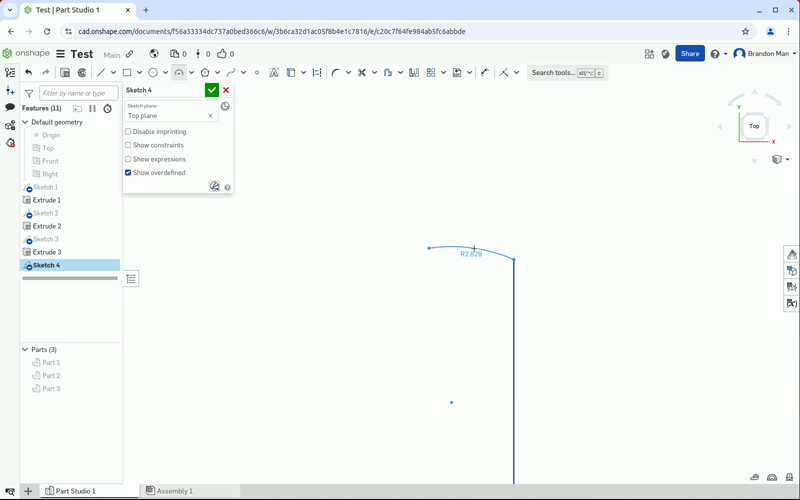
click(474, 248)
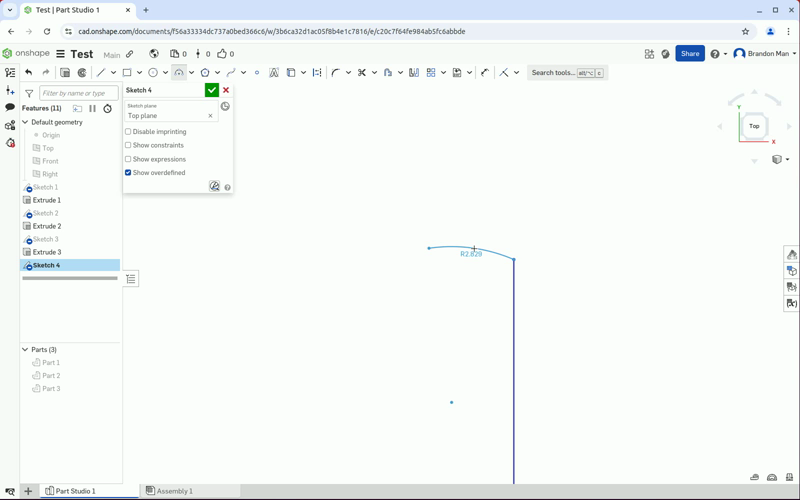
scroll(-6)
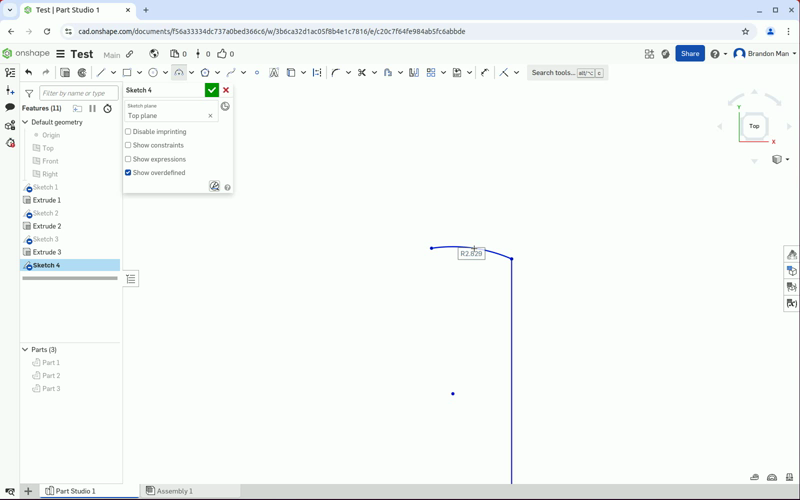
scroll(-6)
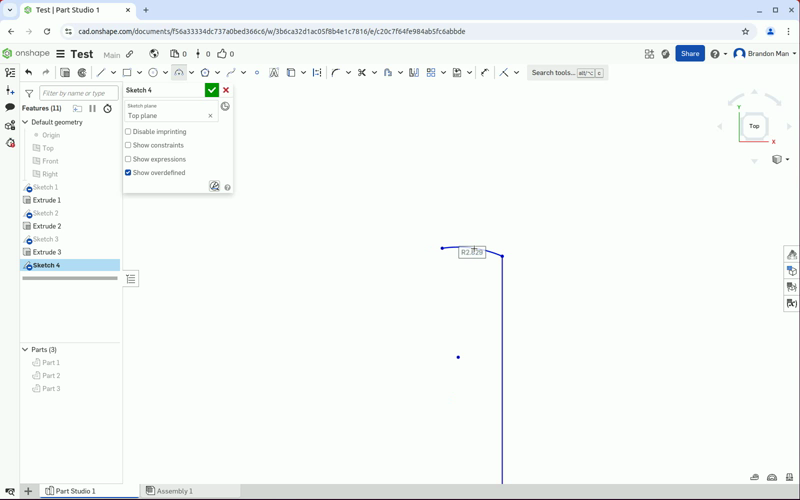
scroll(-6)
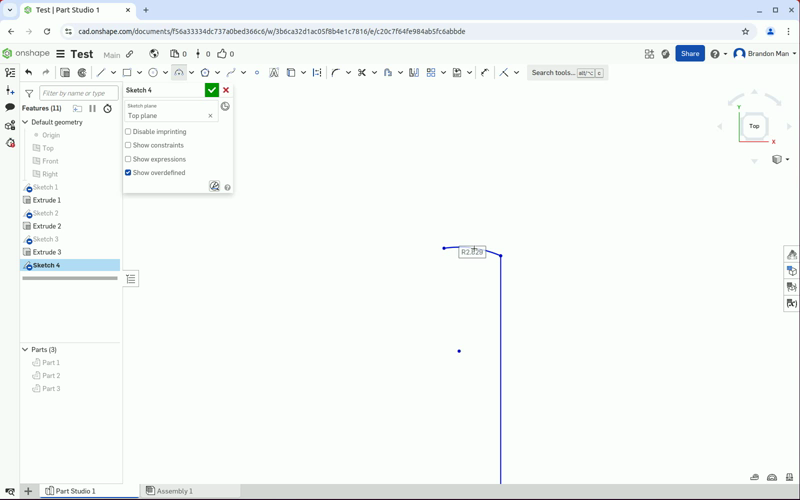
scroll(-6)
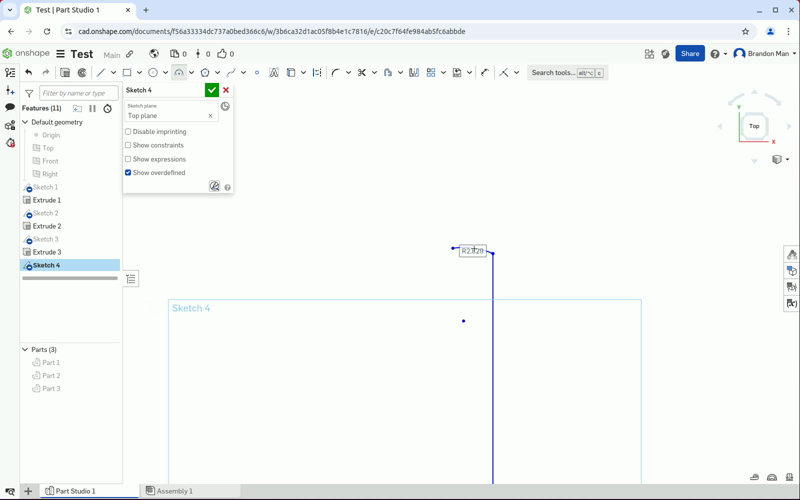
scroll(-6)
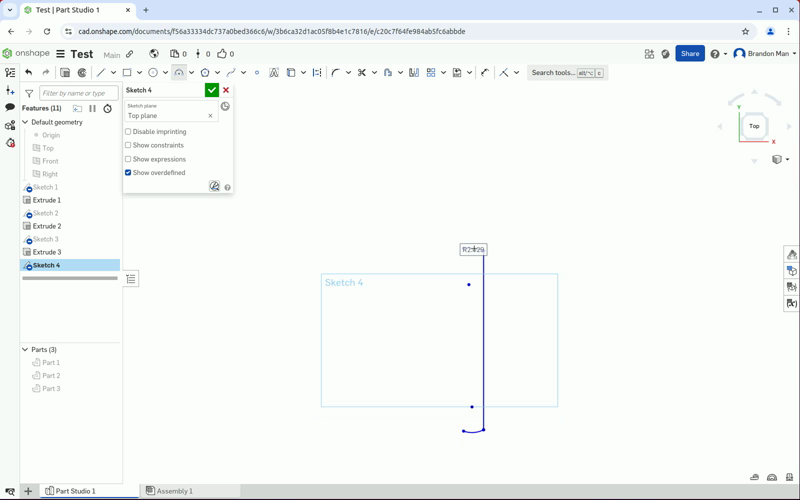
scroll(-6)
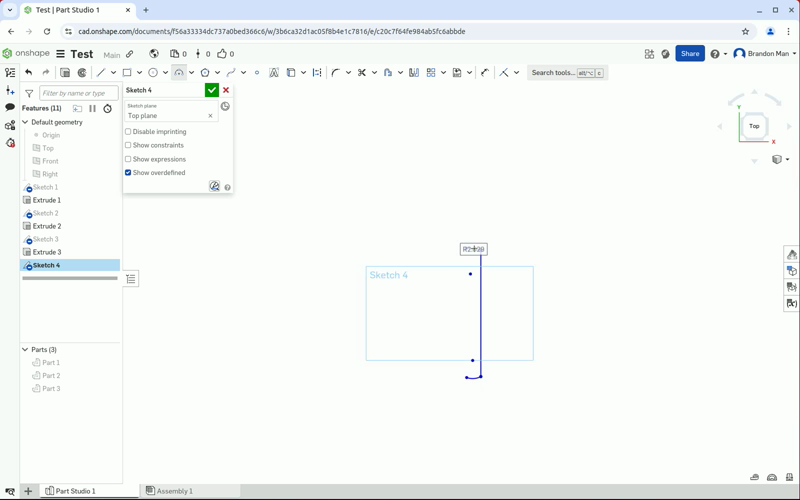
scroll(-6)
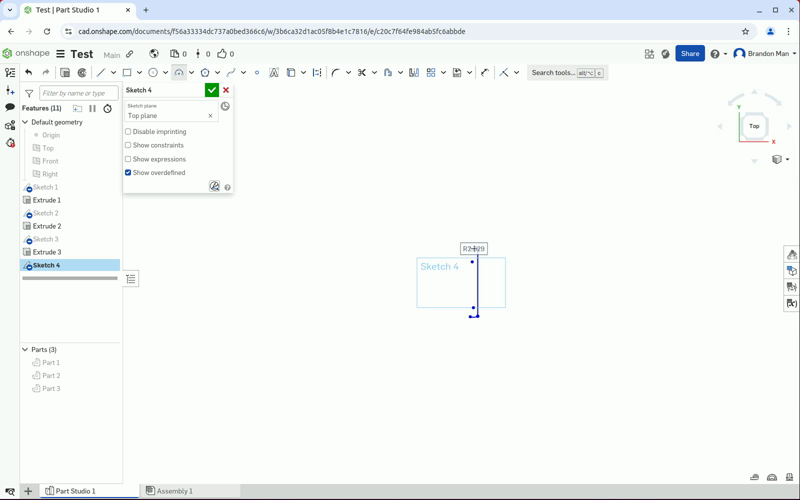
key_up(shift)
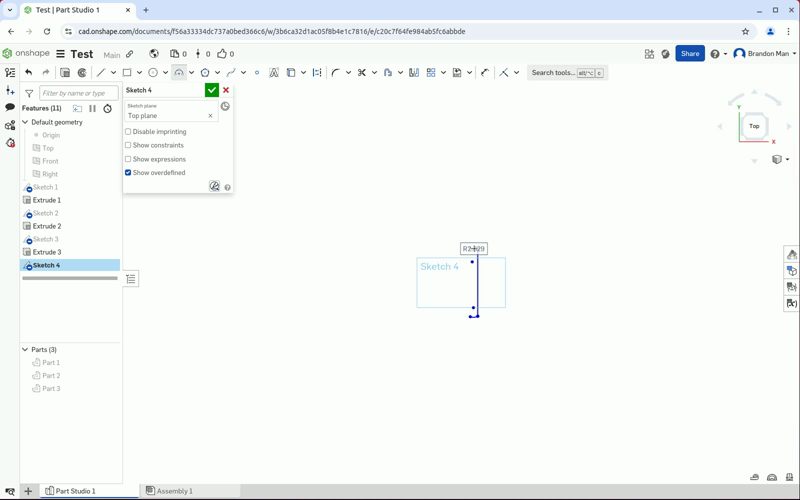
key(esc)
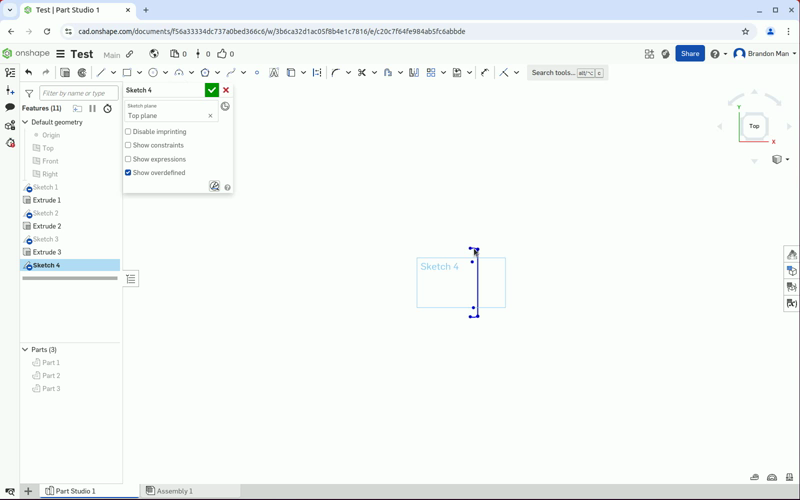
key(l)
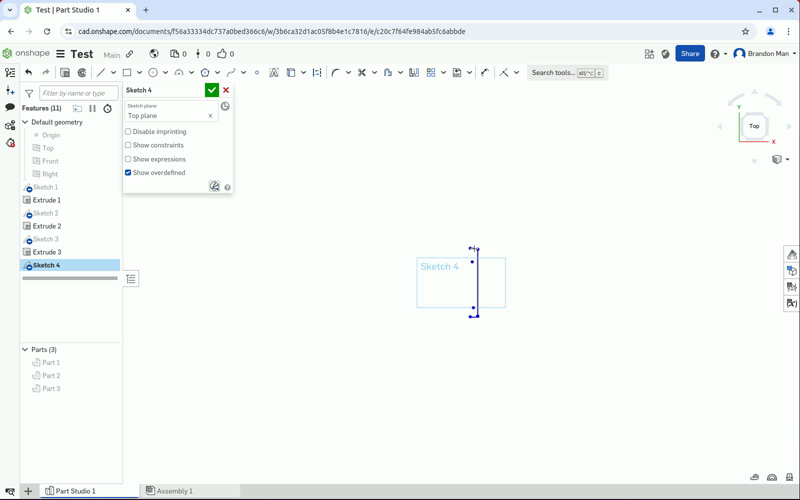
mouse_move(470, 248)
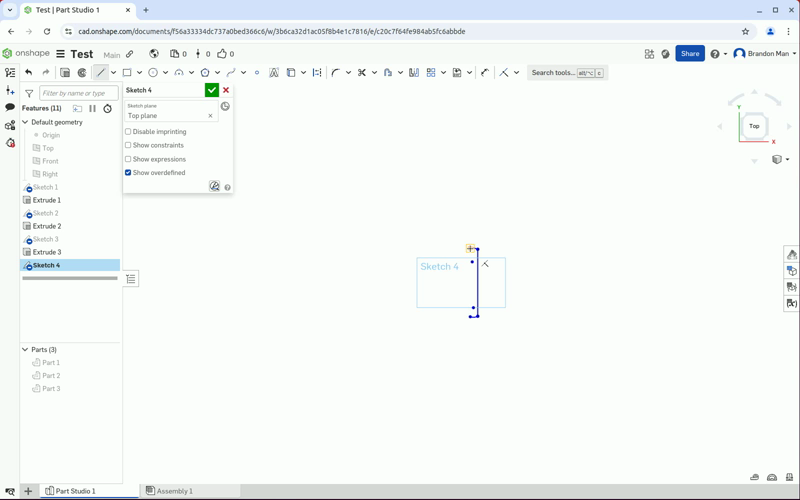
scroll(6)
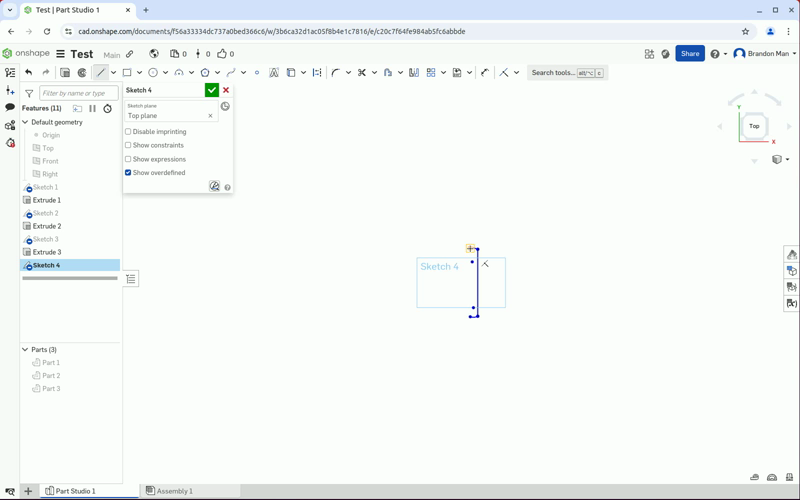
scroll(6)
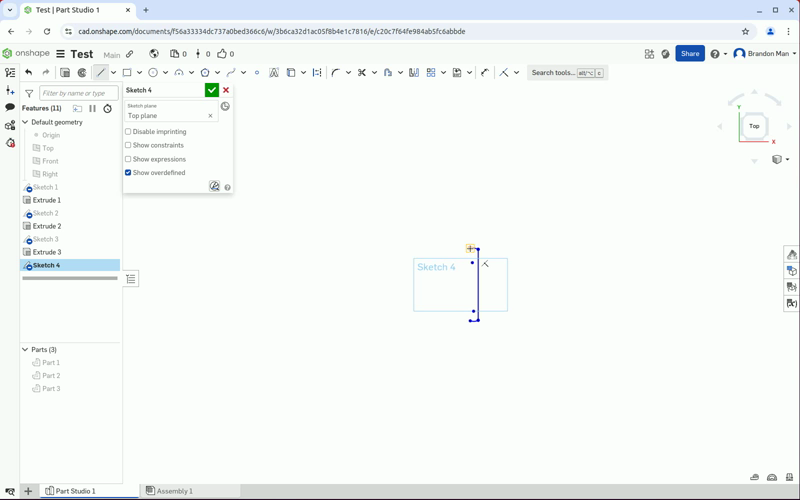
scroll(6)
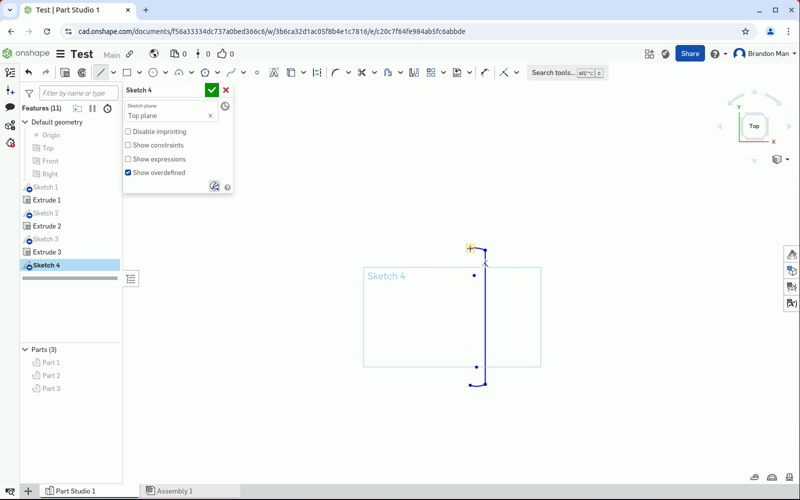
scroll(6)
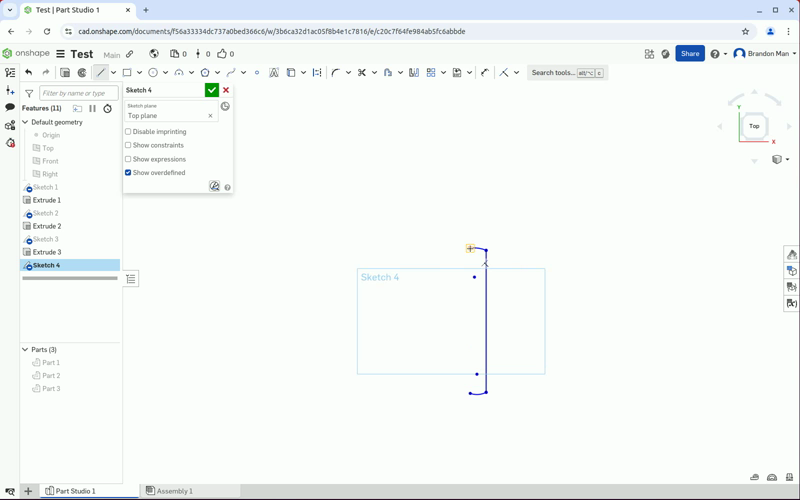
scroll(6)
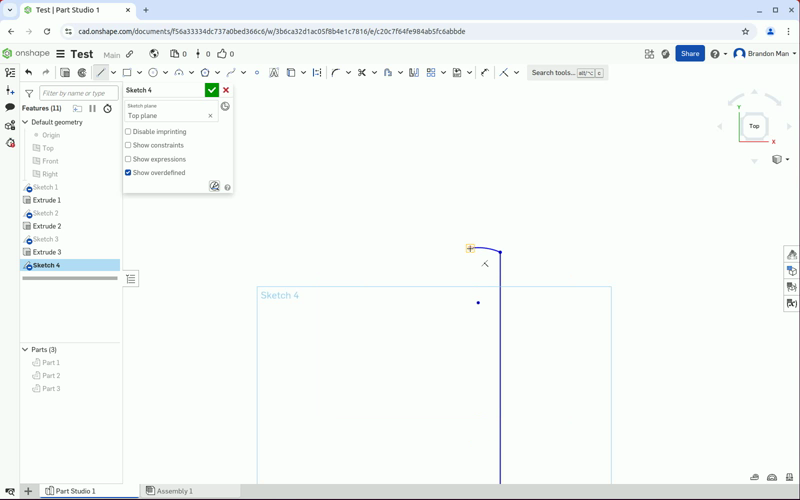
scroll(6)
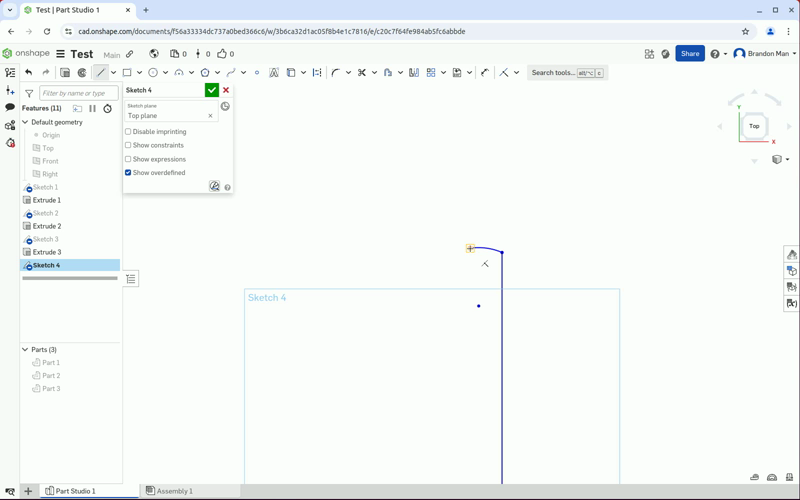
scroll(6)
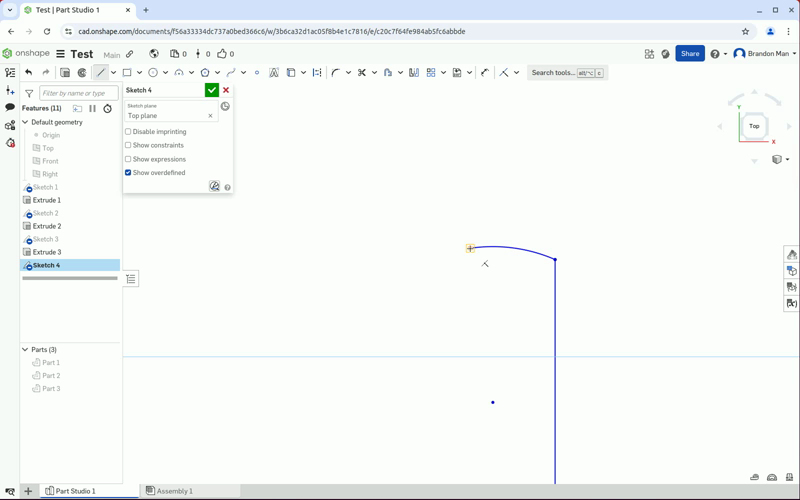
click(470, 248)
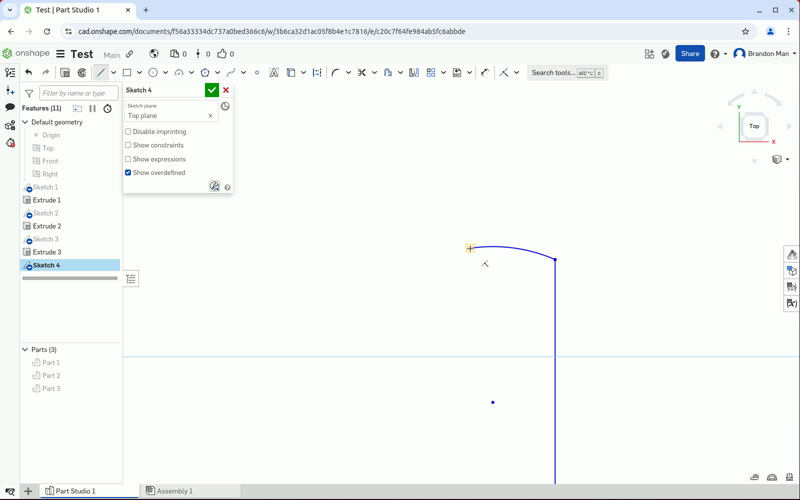
scroll(-6)
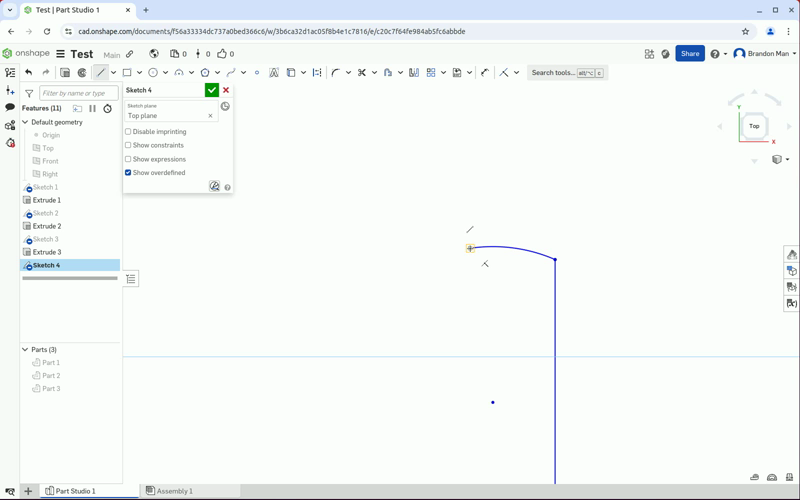
scroll(-6)
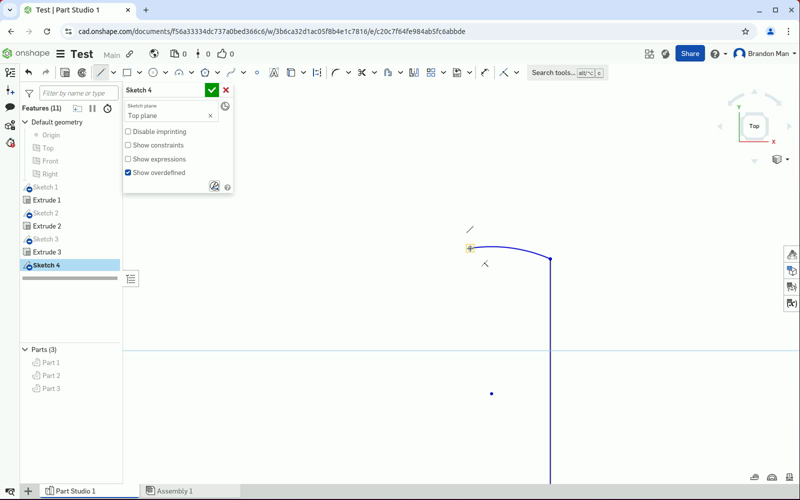
scroll(-6)
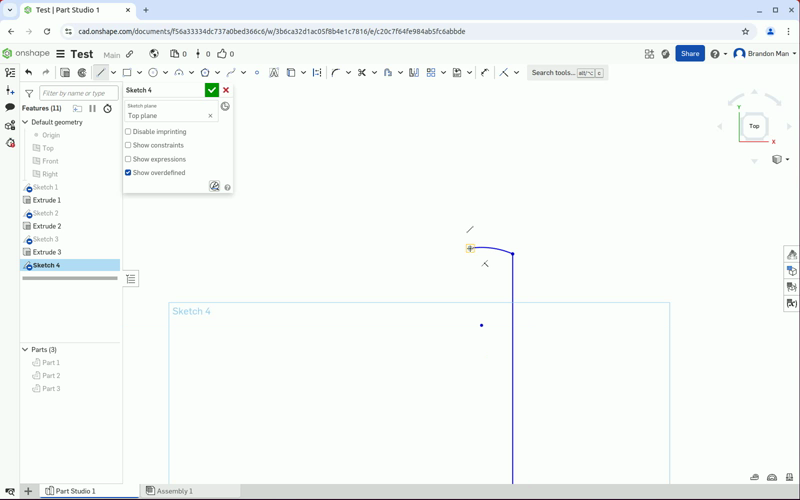
scroll(-6)
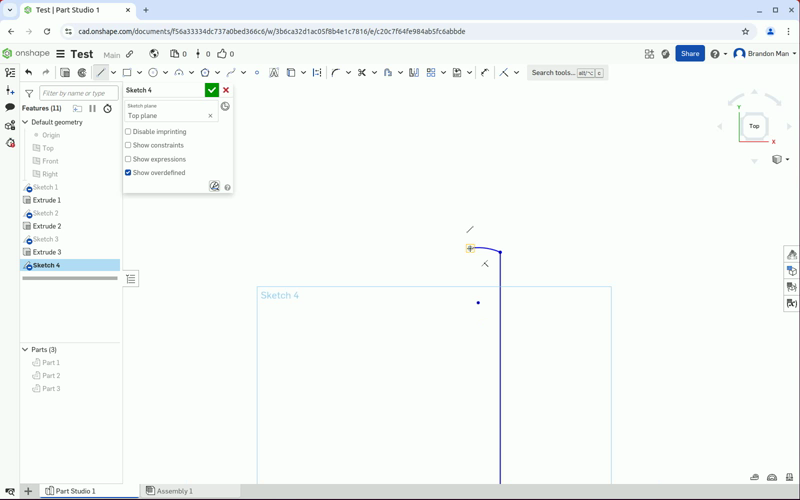
scroll(-6)
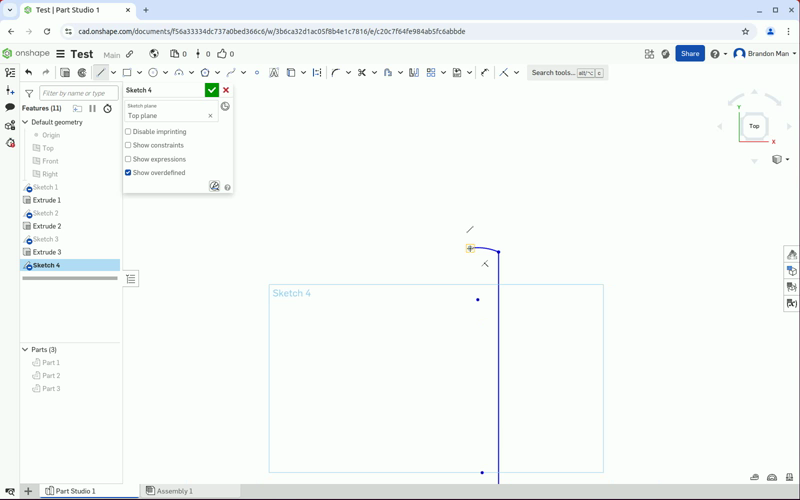
scroll(-6)
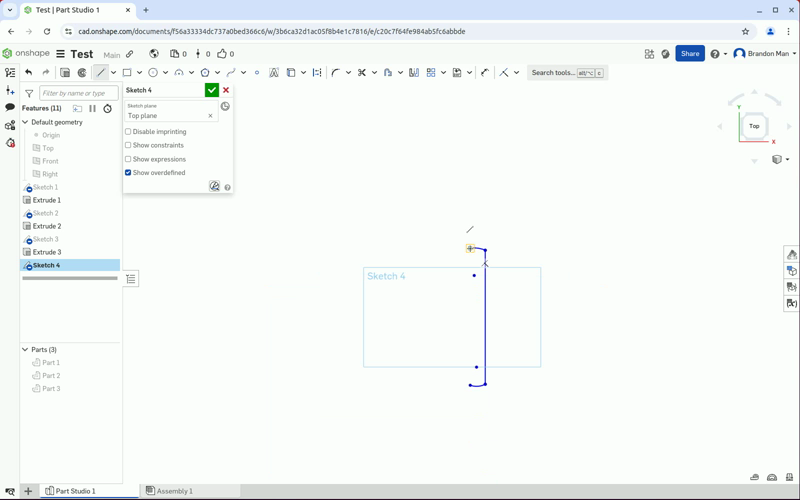
scroll(-6)
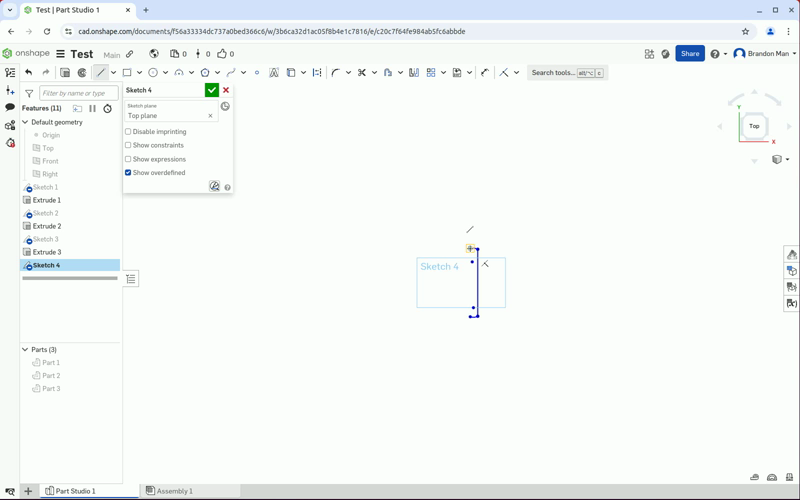
key_down(shift)
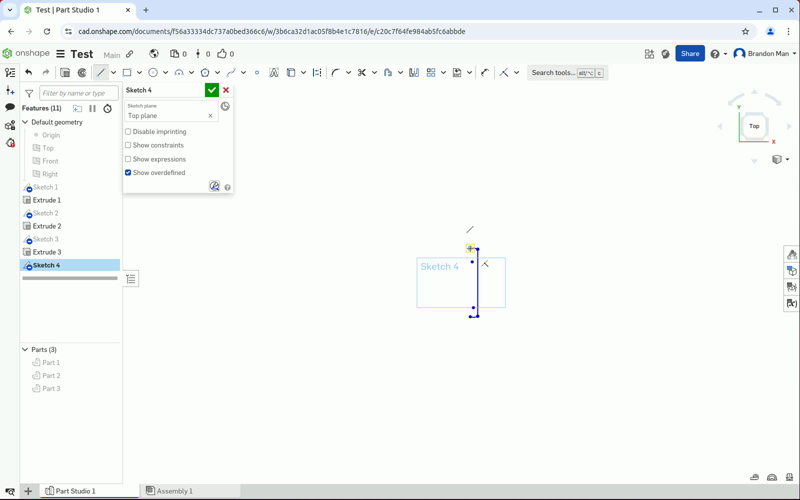
mouse_move(470, 316)
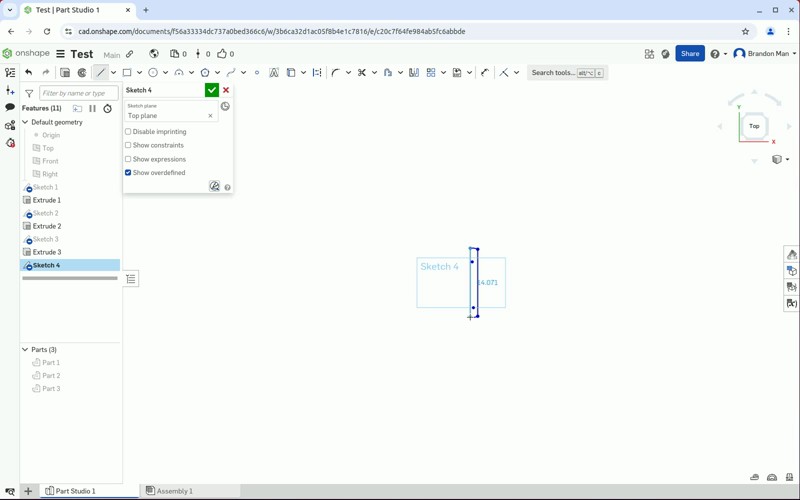
scroll(6)
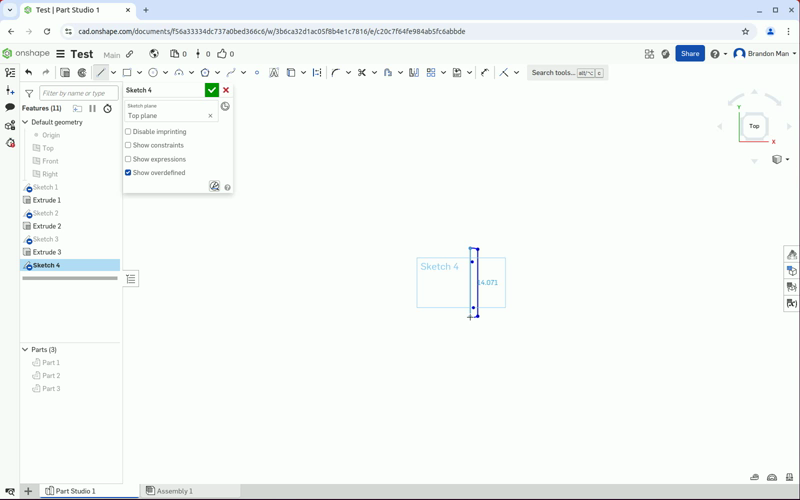
scroll(6)
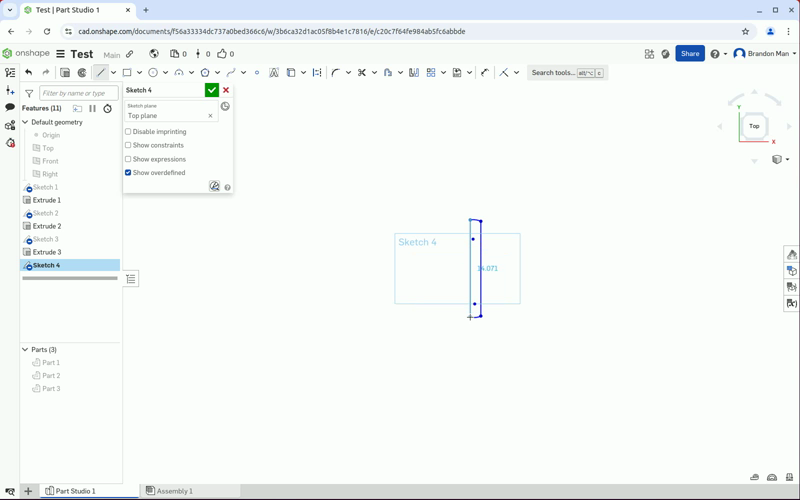
scroll(6)
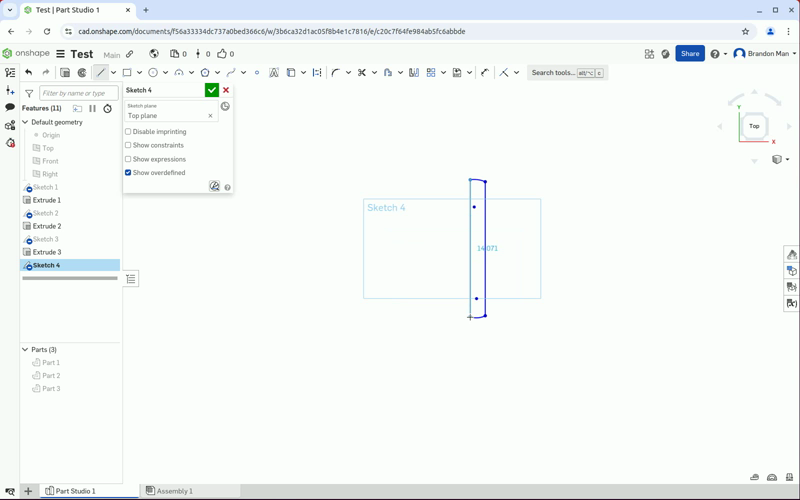
scroll(6)
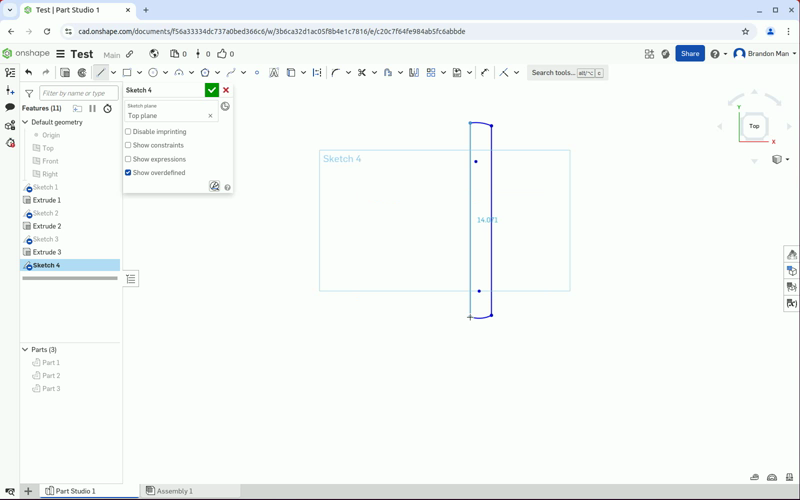
scroll(6)
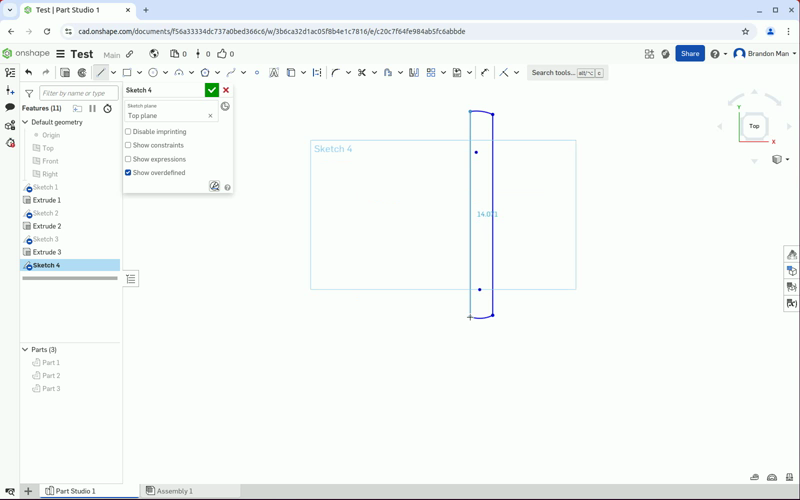
scroll(6)
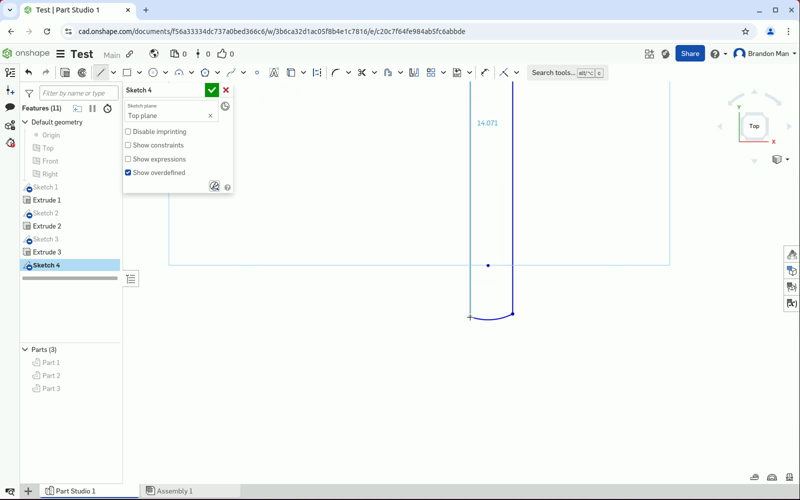
scroll(6)
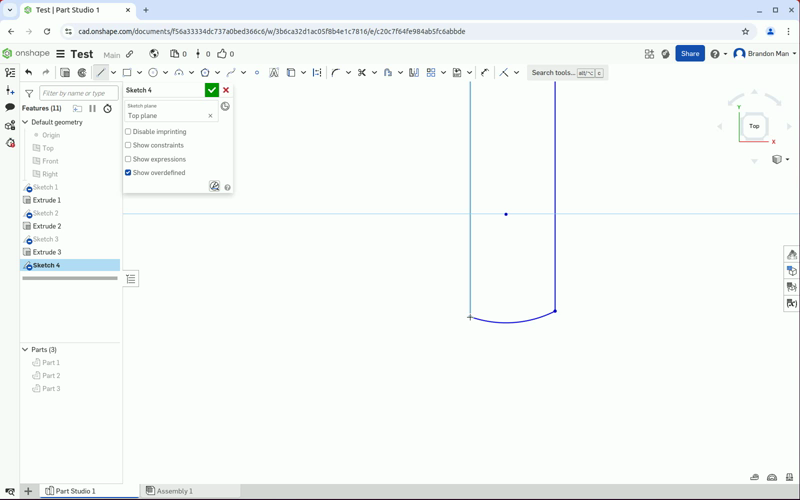
key_up(shift)
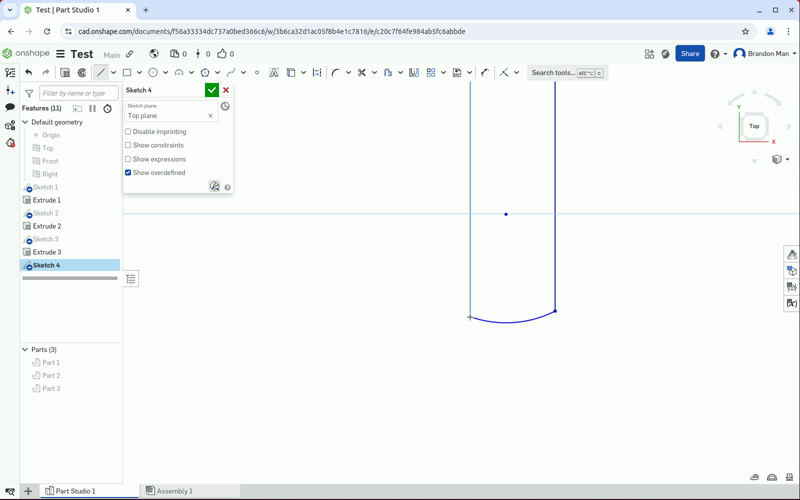
click(470, 316)
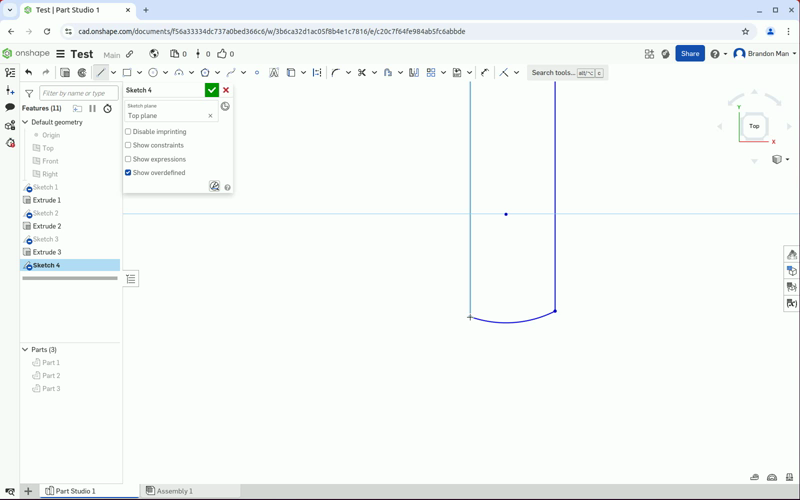
scroll(-6)
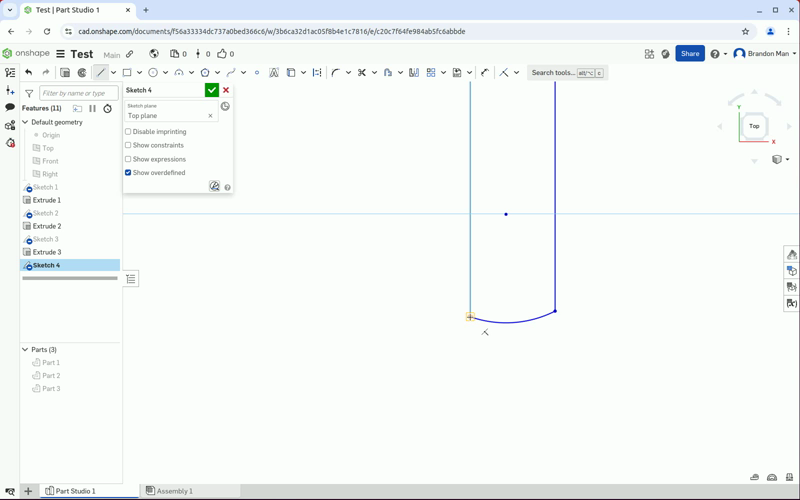
scroll(-6)
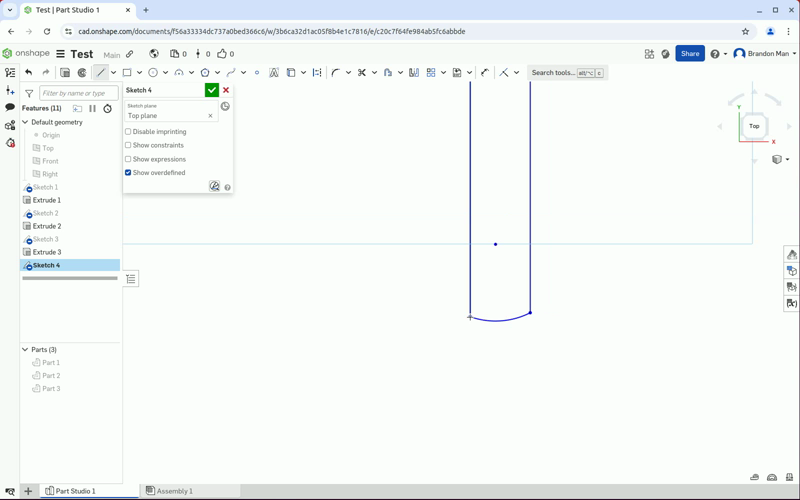
scroll(-6)
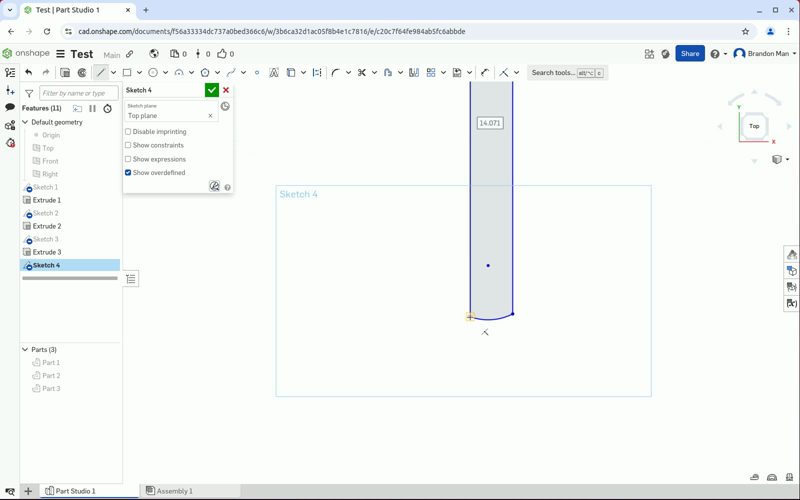
scroll(-6)
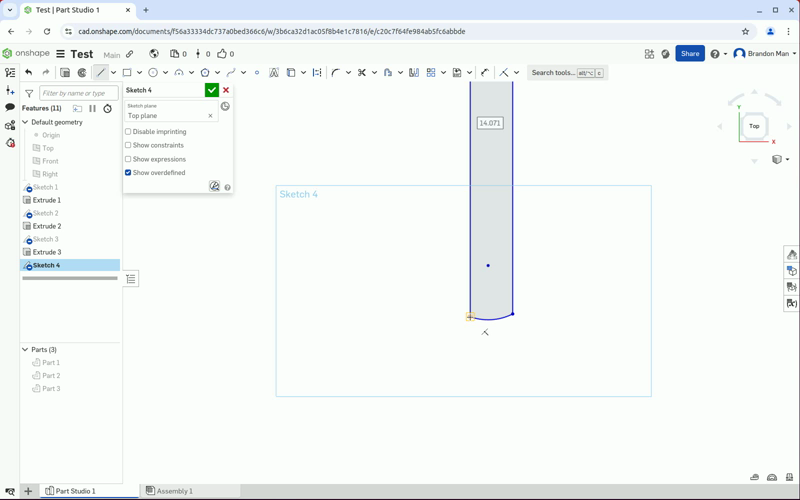
scroll(-6)
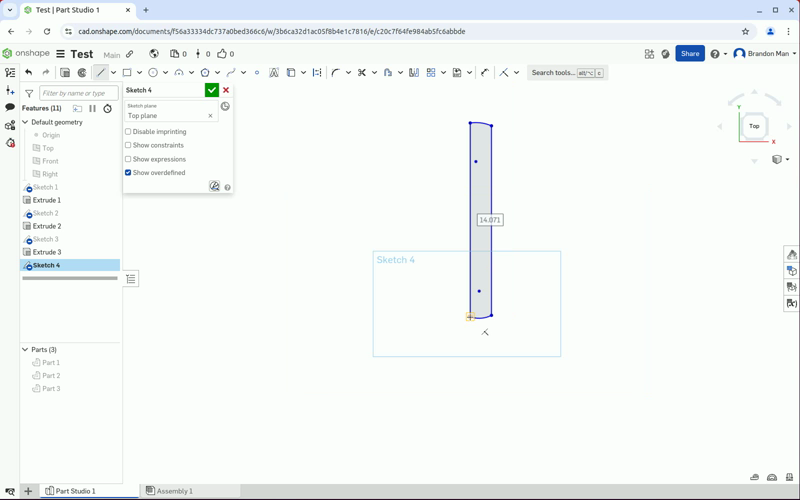
scroll(-6)
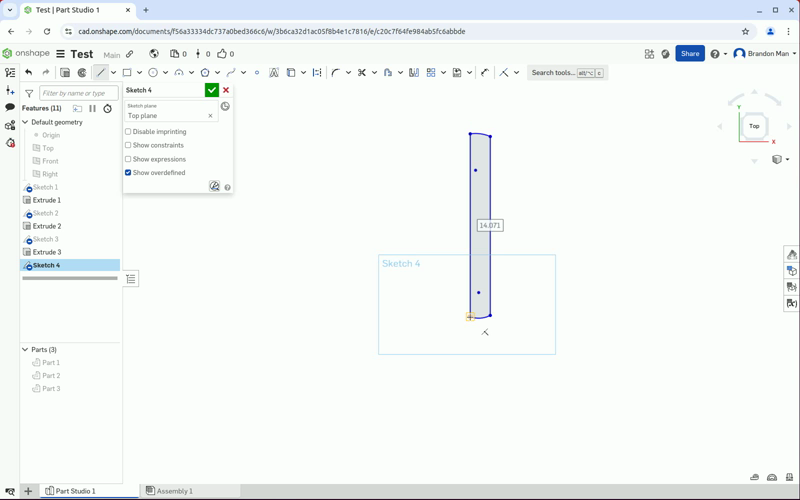
scroll(-6)
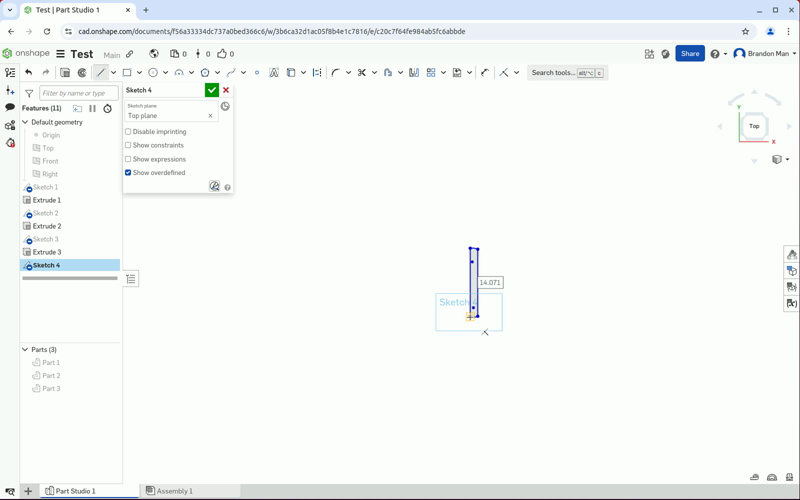
key(esc)
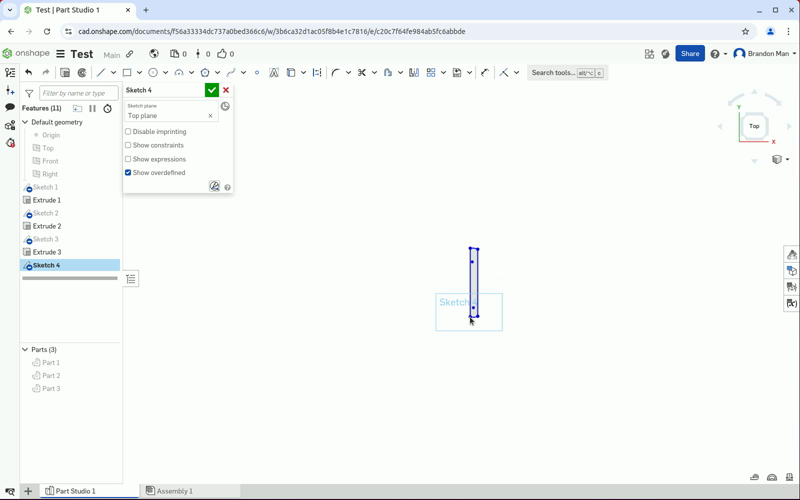
key(l)
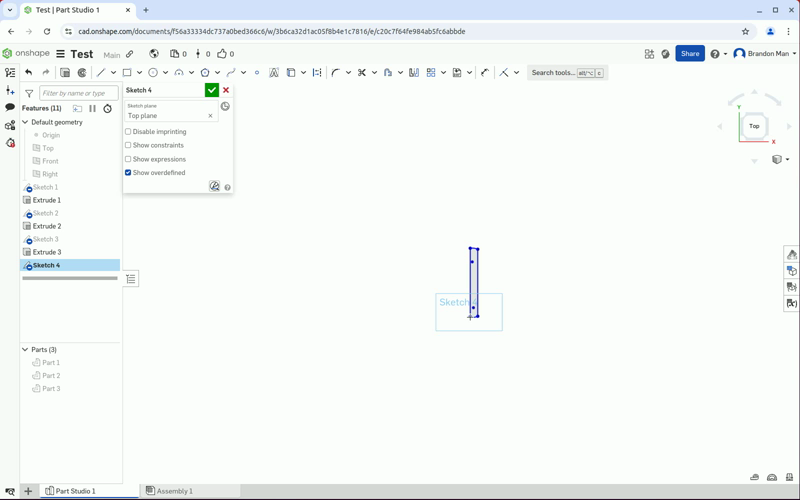
key_down(shift)
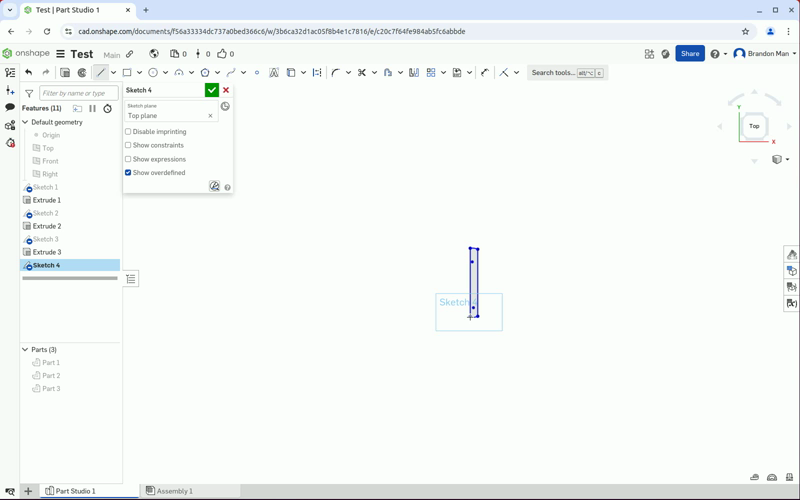
mouse_move(473, 306)
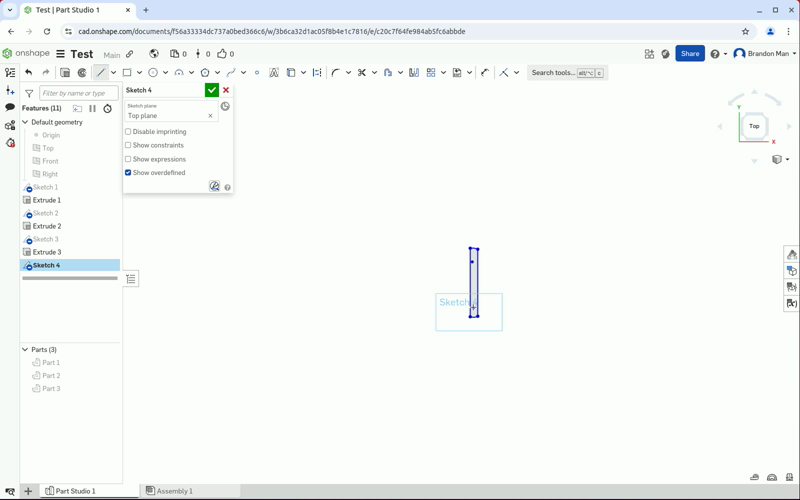
click(473, 306)
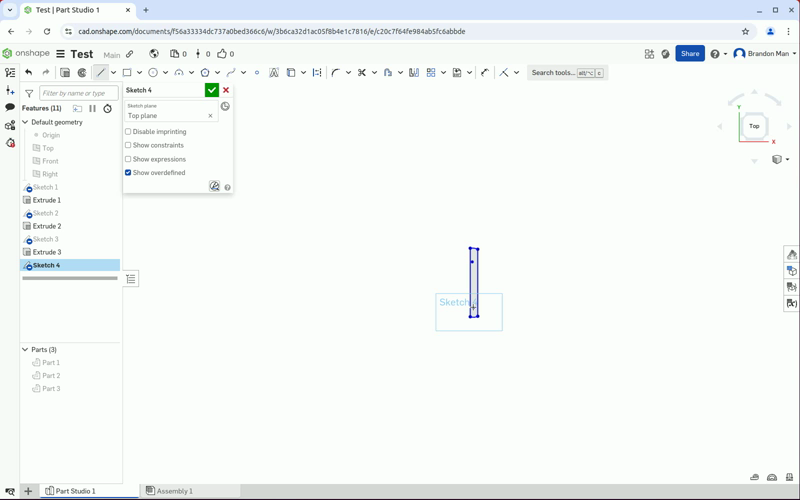
key_up(shift)
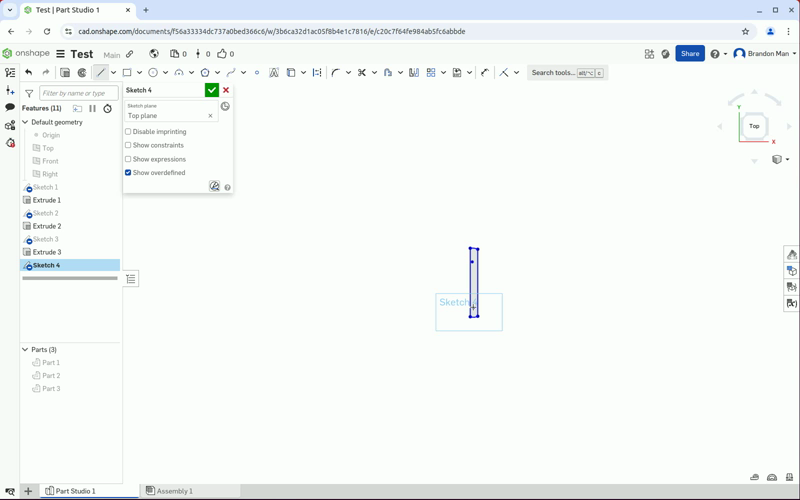
key_down(shift)
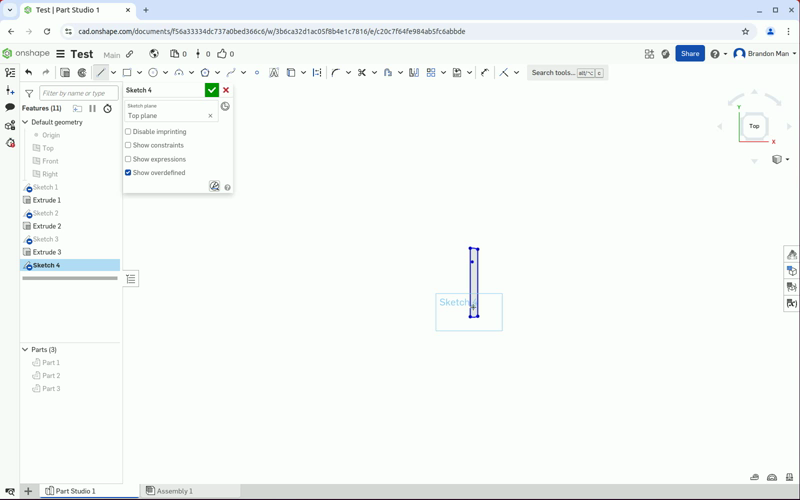
mouse_move(503, 306)
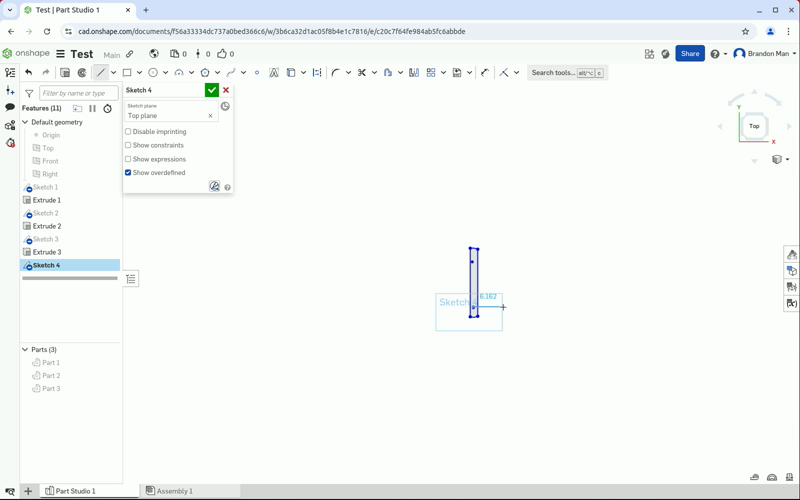
mouse_move(475, 306)
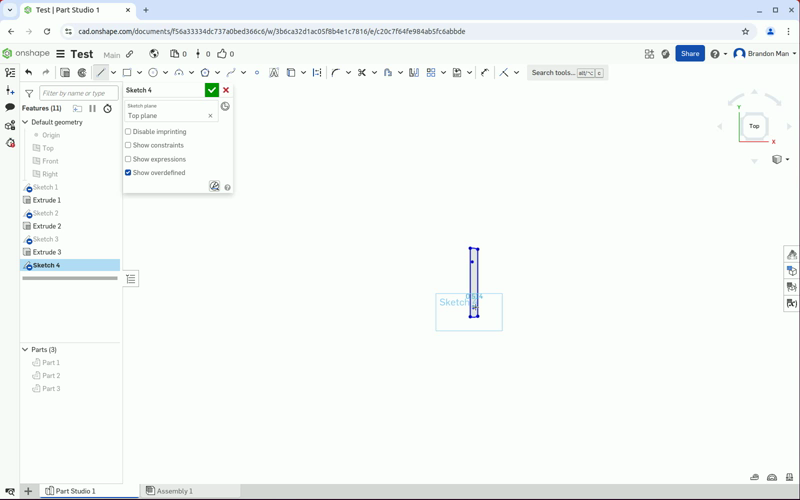
scroll(6)
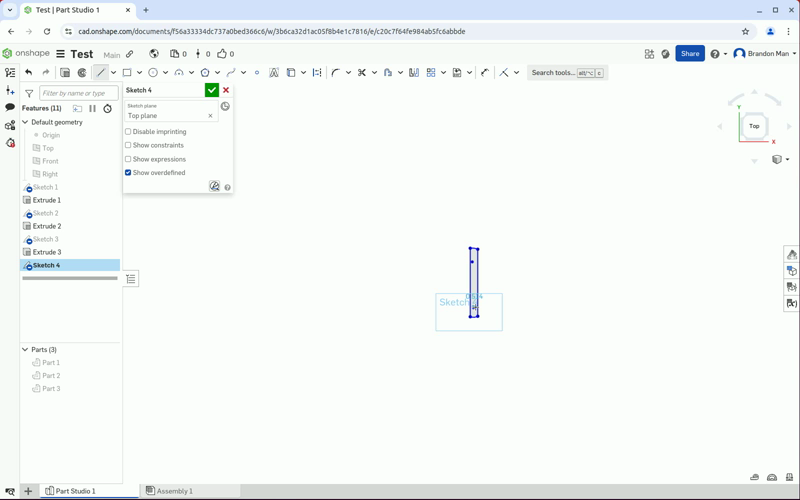
scroll(6)
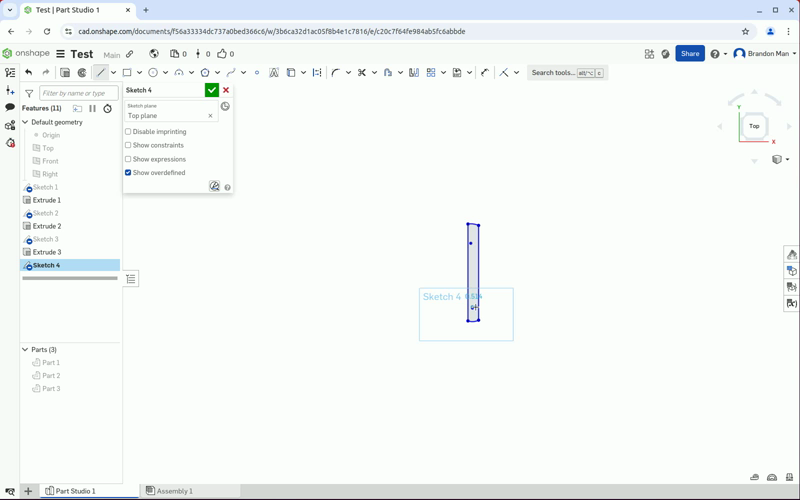
scroll(6)
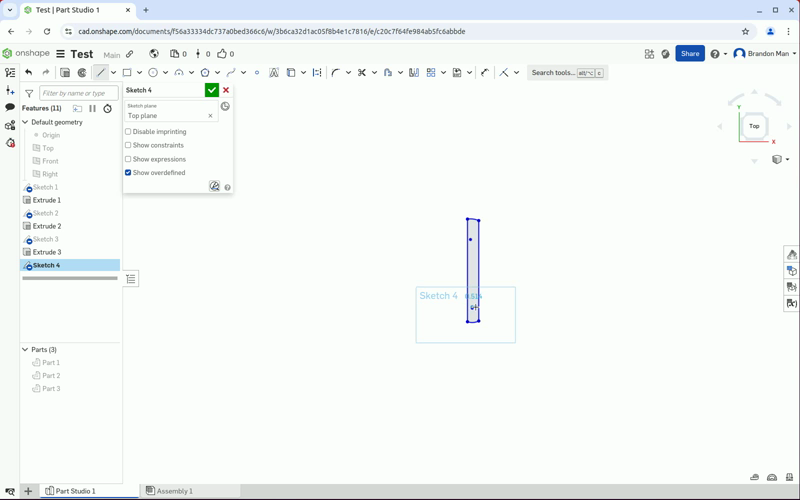
scroll(6)
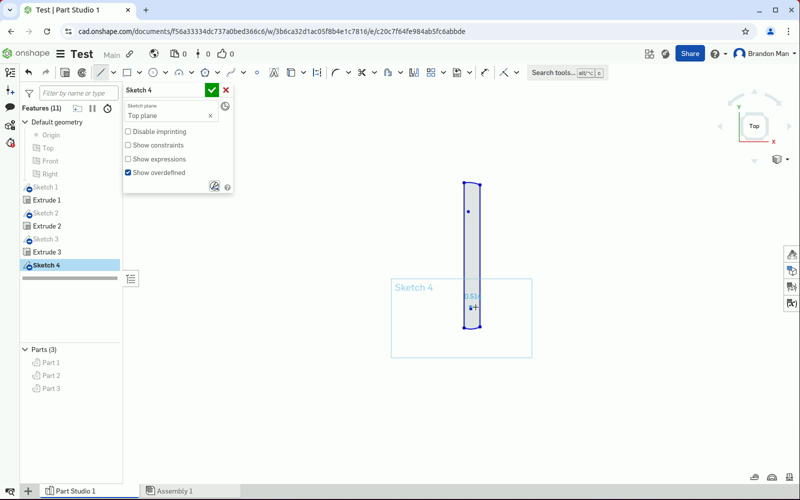
scroll(6)
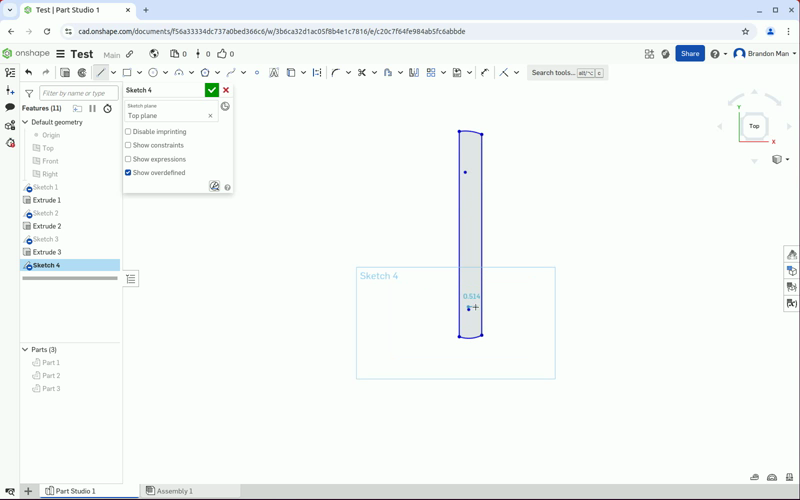
scroll(6)
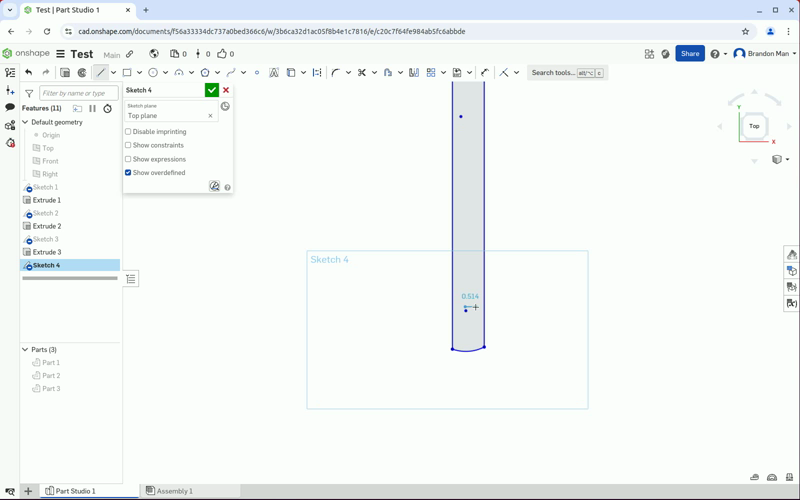
scroll(6)
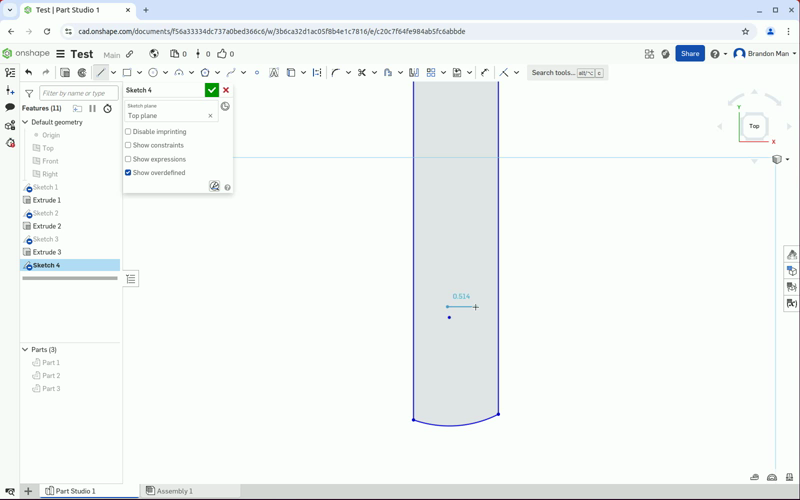
click(475, 306)
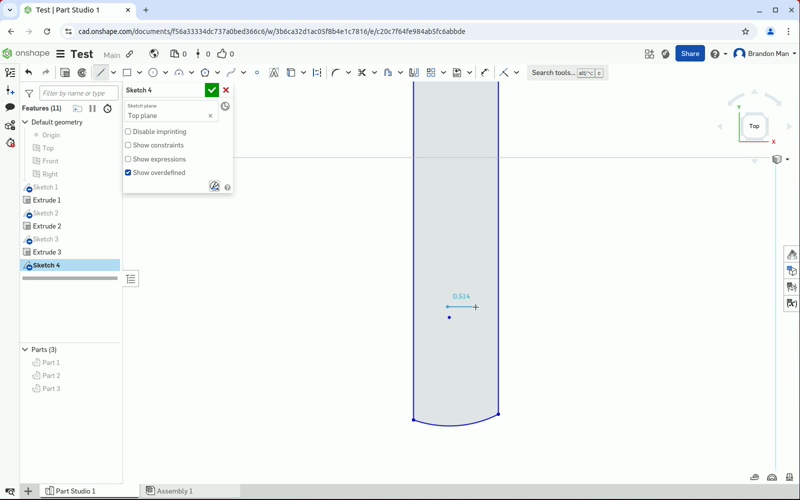
scroll(-6)
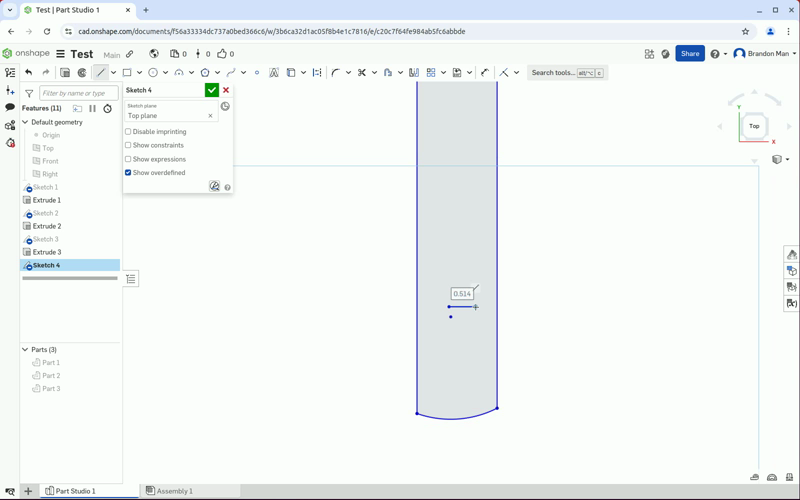
scroll(-6)
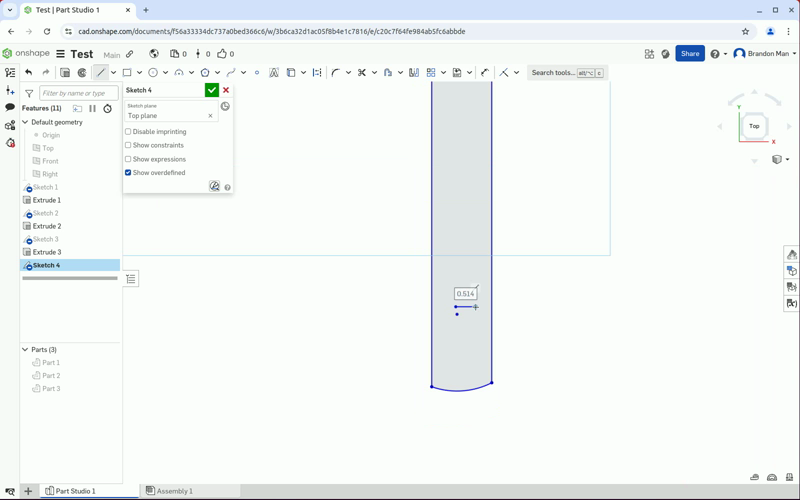
scroll(-6)
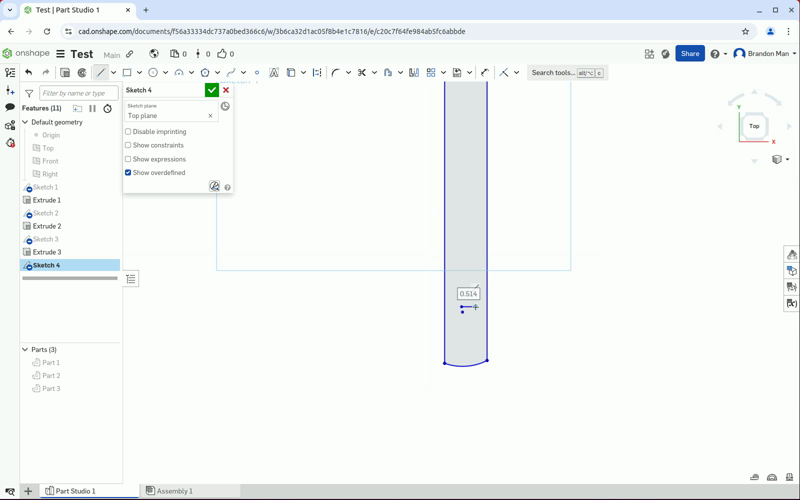
scroll(-6)
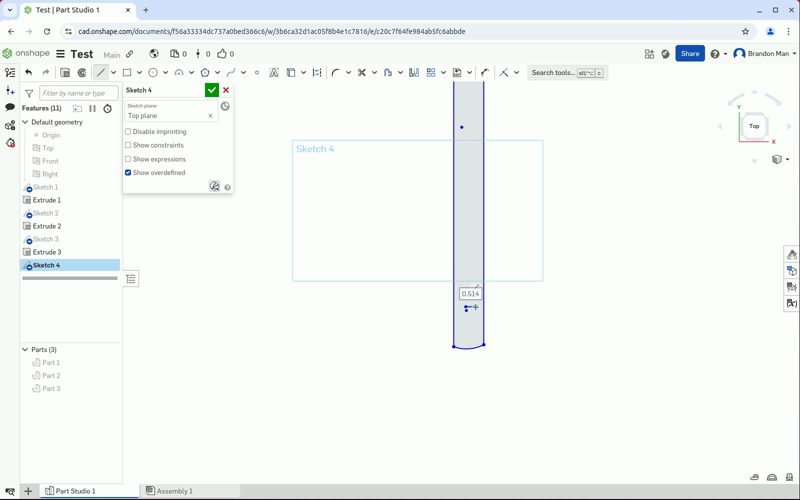
scroll(-6)
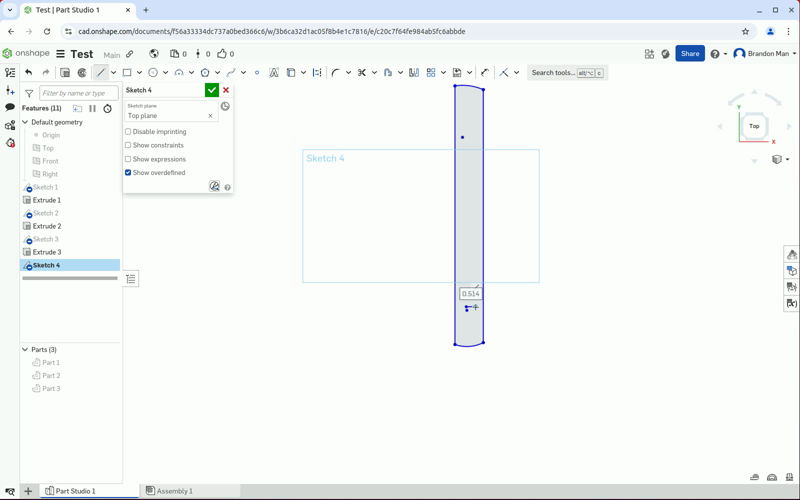
scroll(-6)
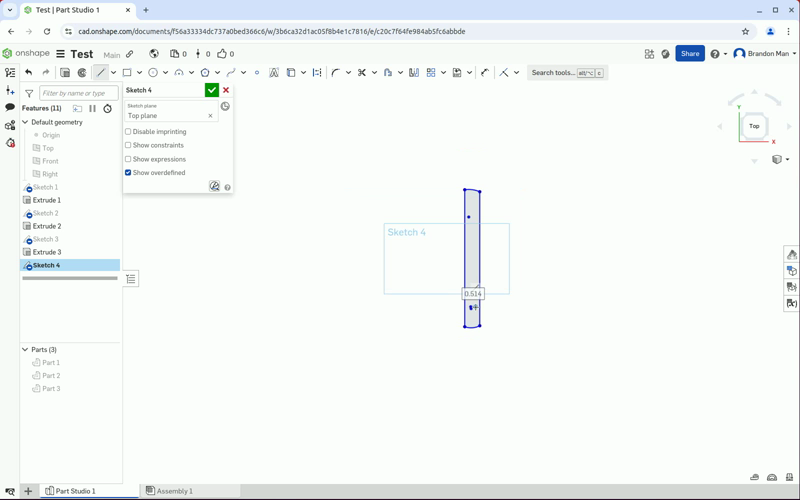
scroll(-6)
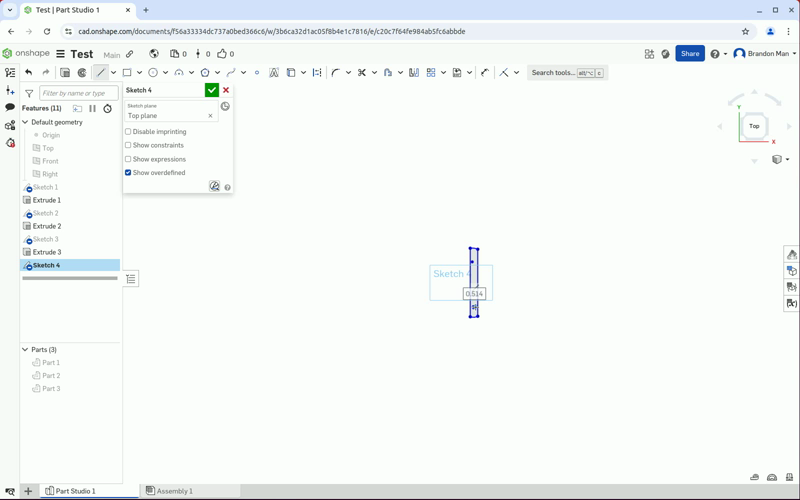
key_up(shift)
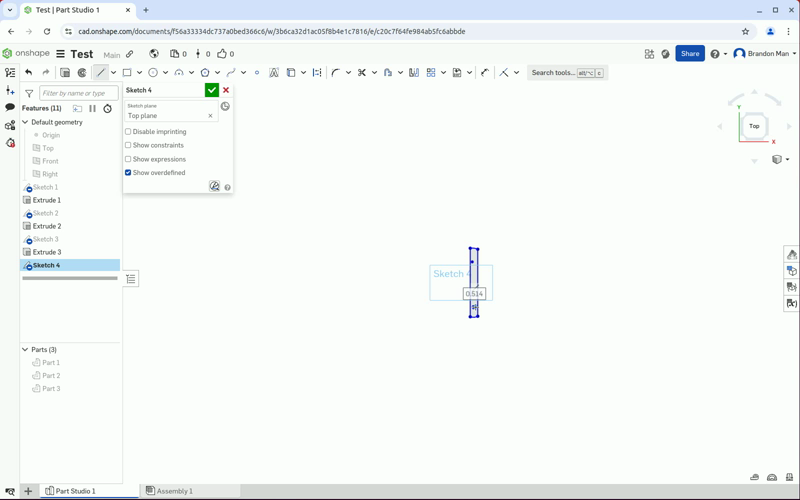
key_down(shift)
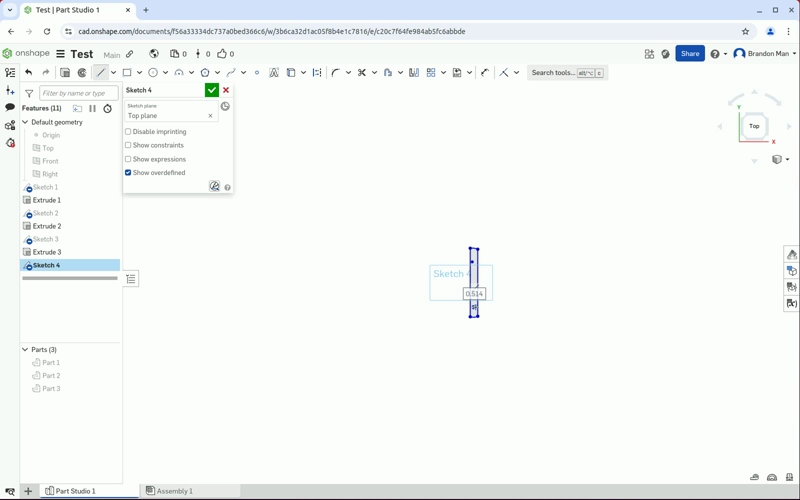
mouse_move(505, 306)
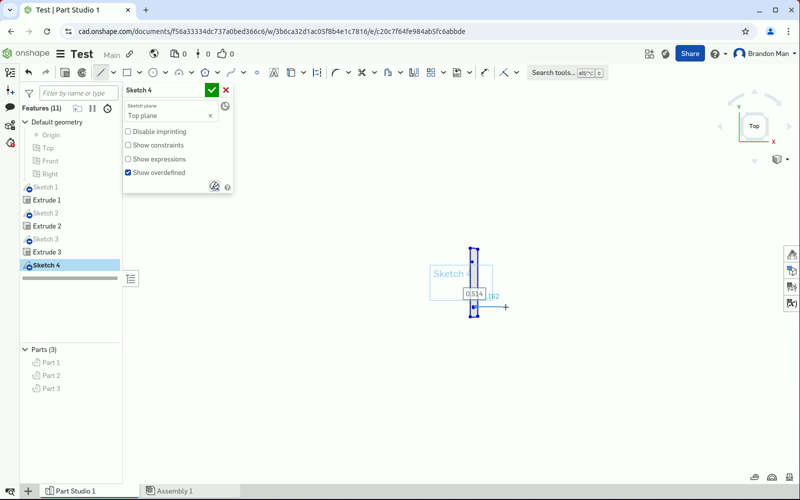
mouse_move(475, 300)
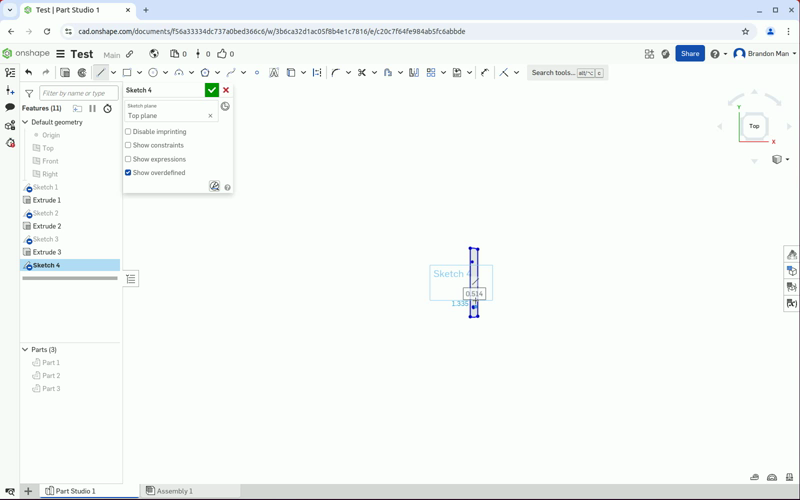
scroll(6)
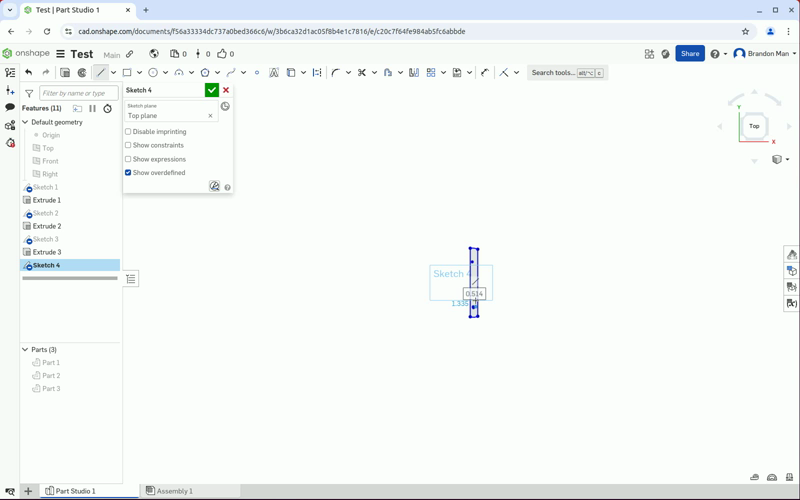
scroll(6)
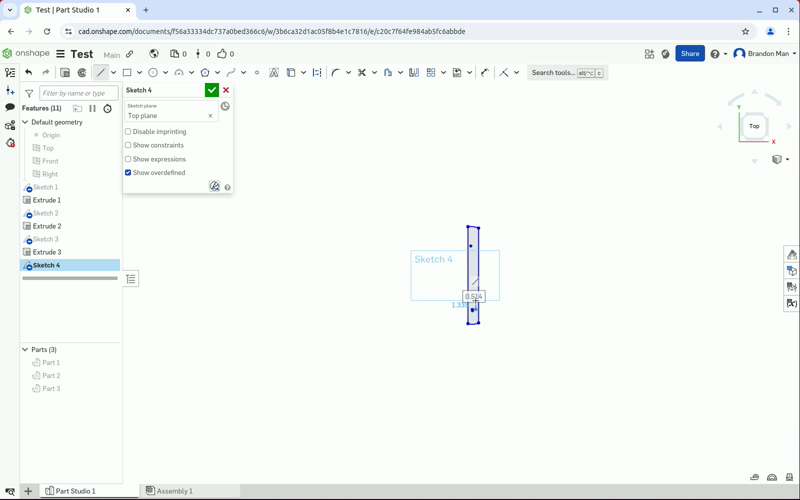
scroll(6)
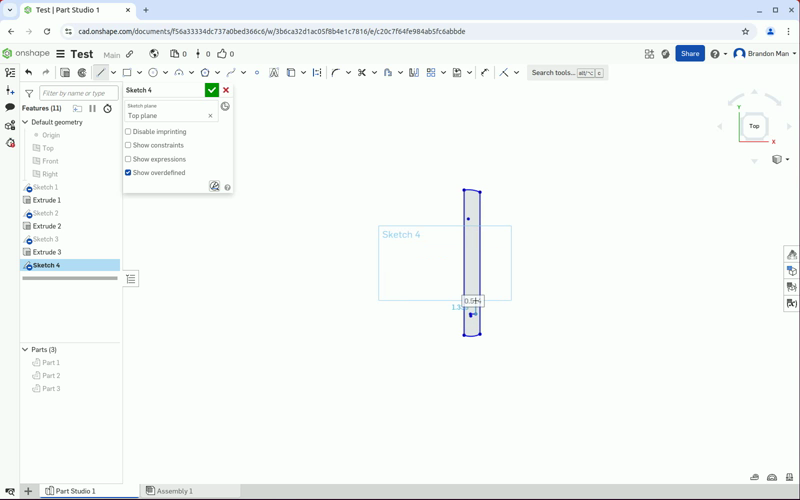
scroll(6)
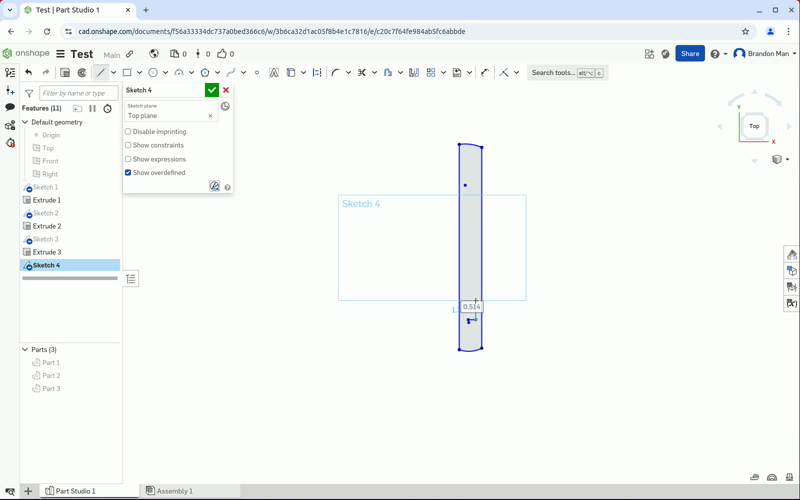
scroll(6)
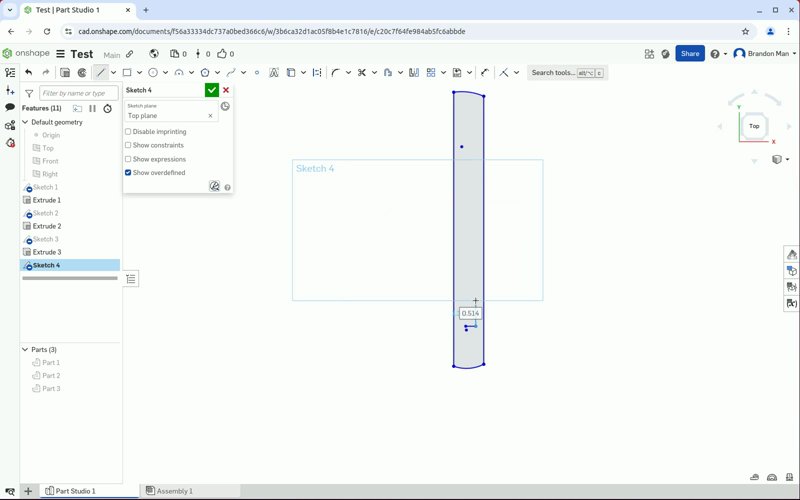
scroll(6)
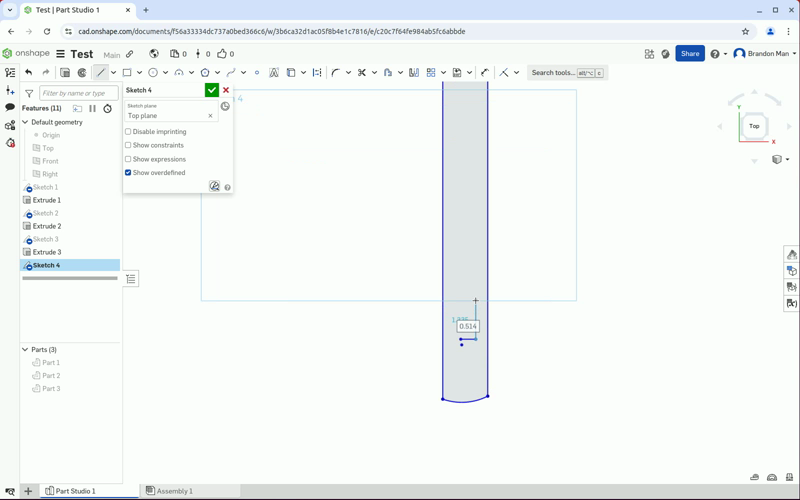
scroll(6)
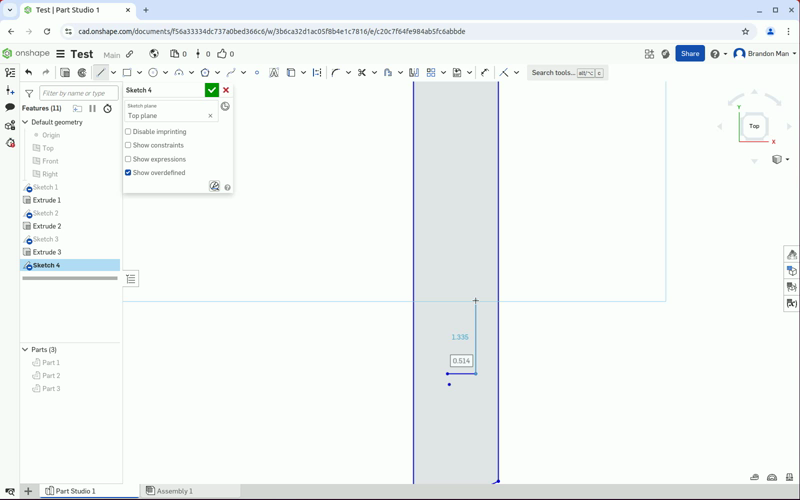
click(475, 300)
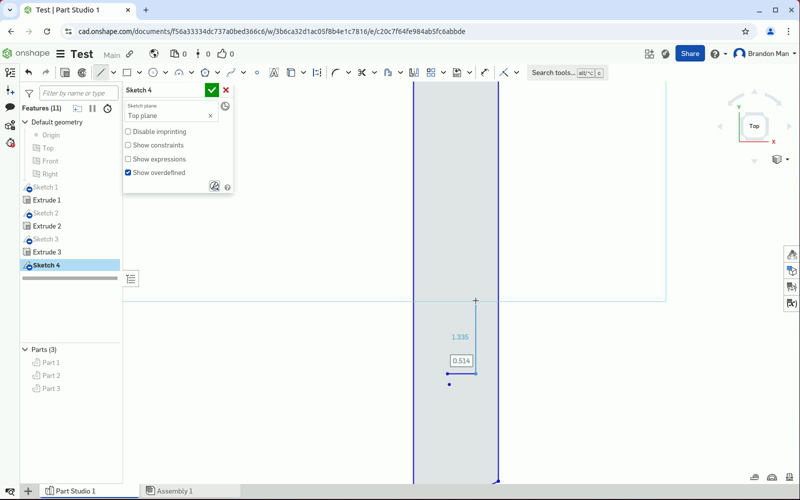
scroll(-6)
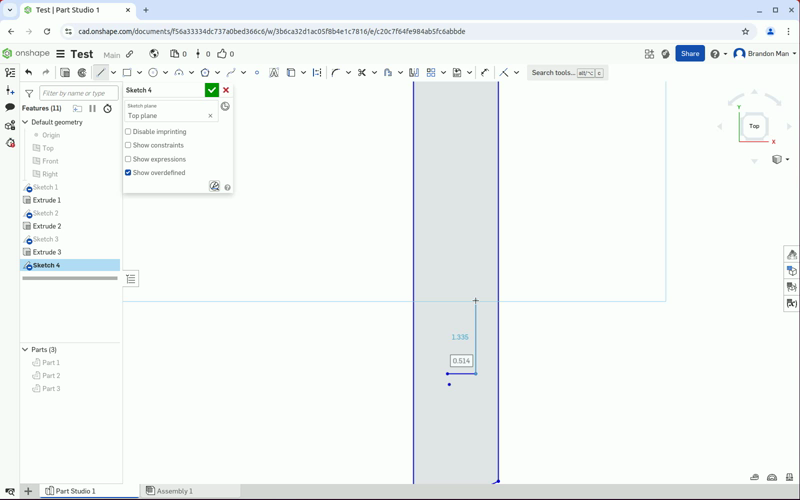
scroll(-6)
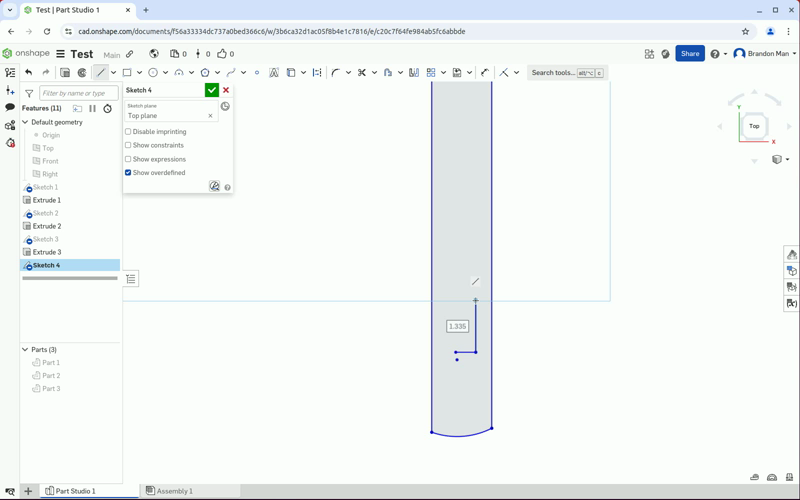
scroll(-6)
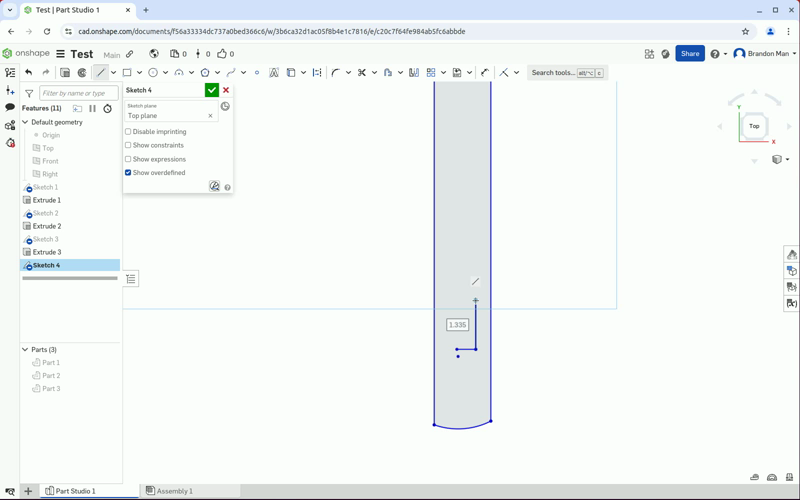
scroll(-6)
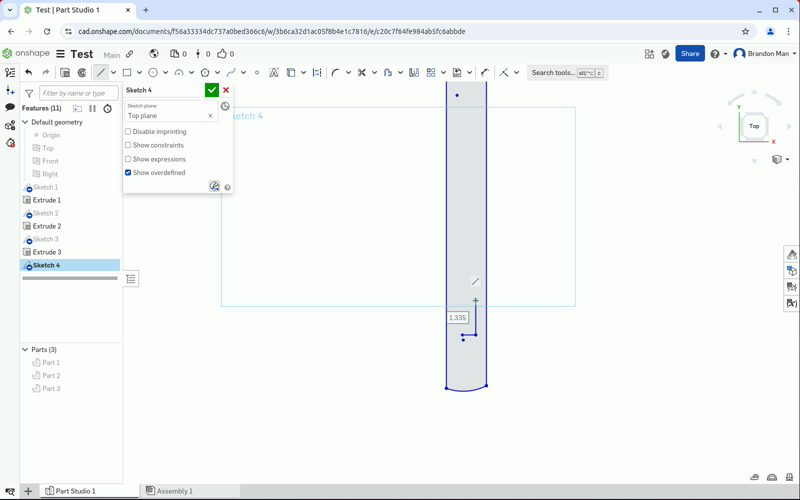
scroll(-6)
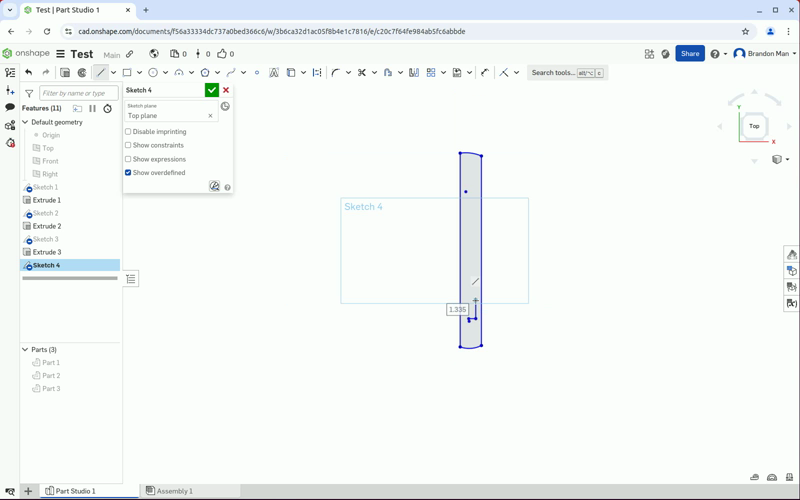
scroll(-6)
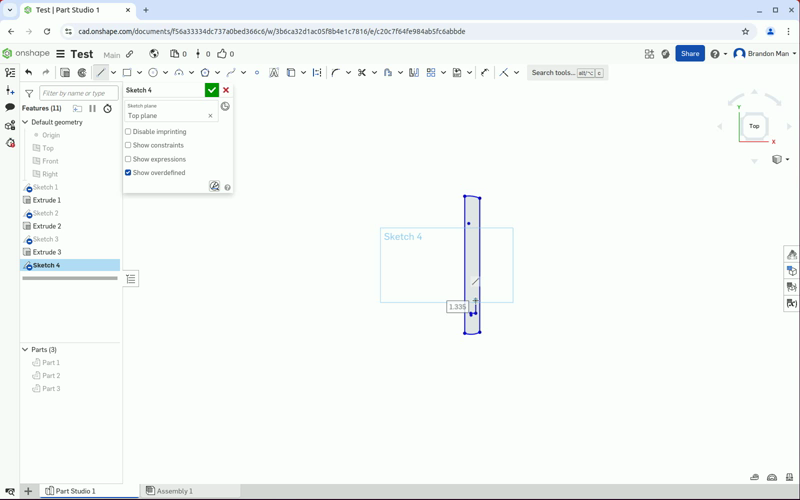
scroll(-6)
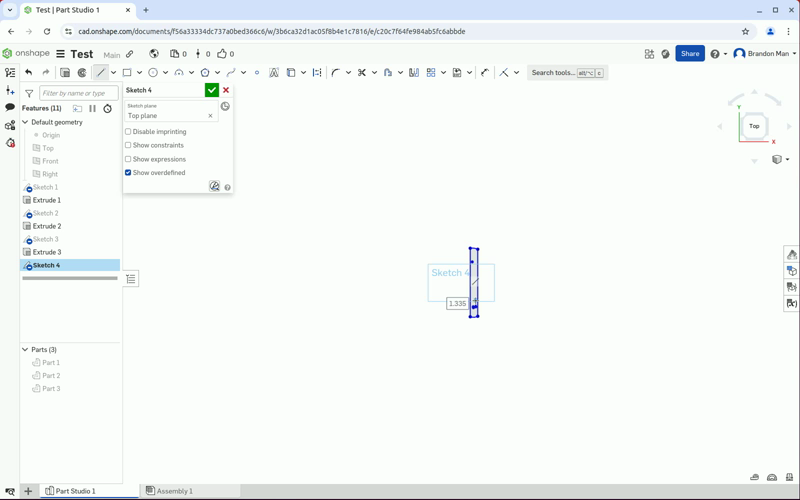
key_up(shift)
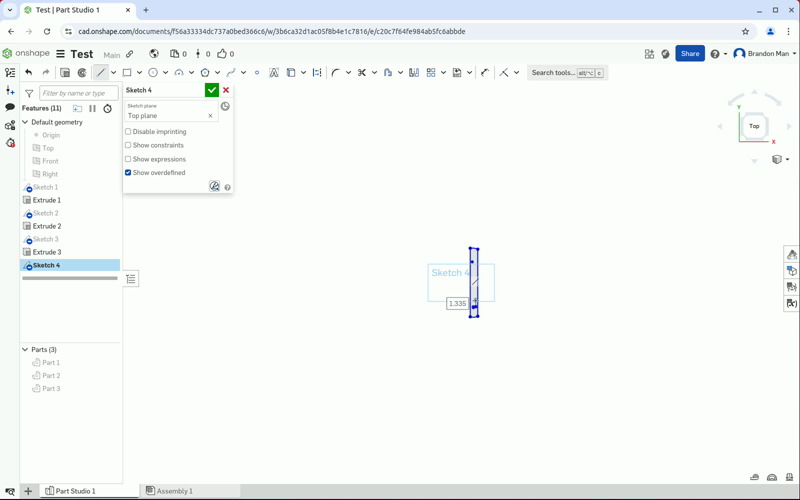
key_down(shift)
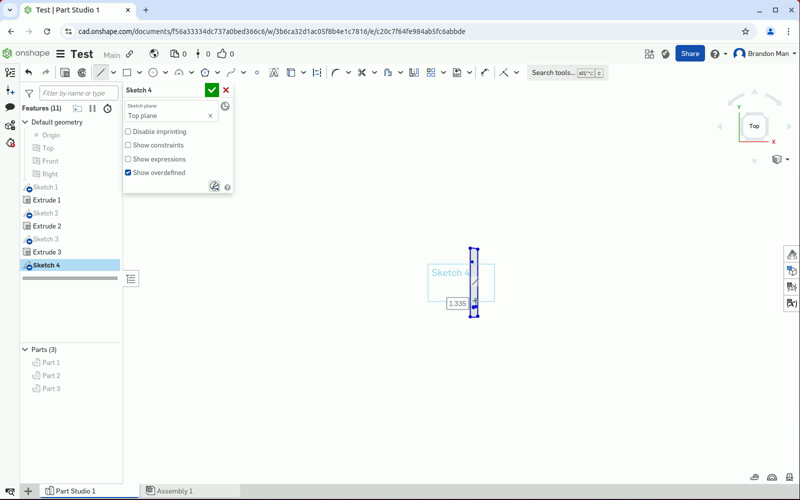
mouse_move(505, 300)
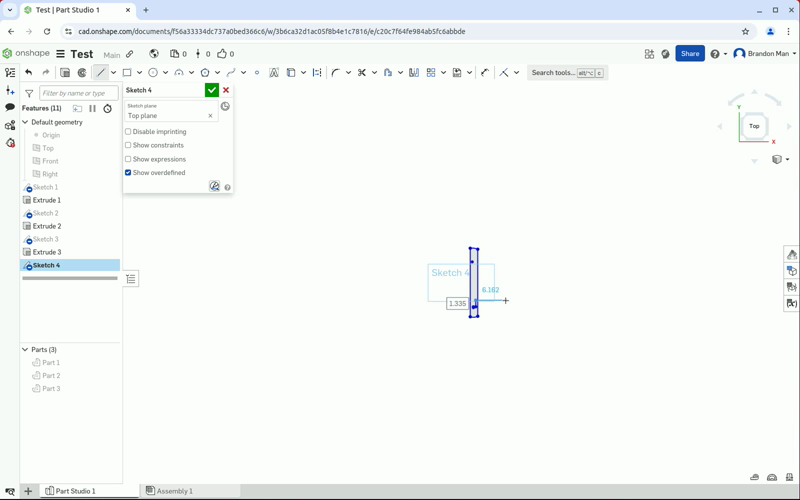
mouse_move(473, 300)
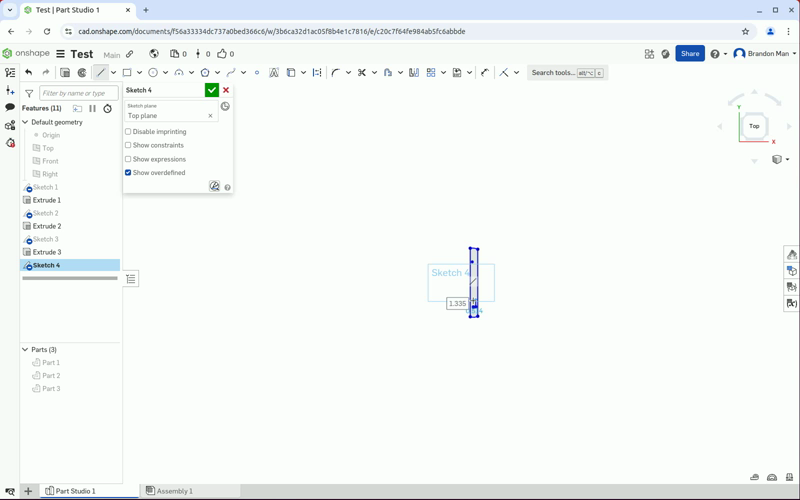
scroll(6)
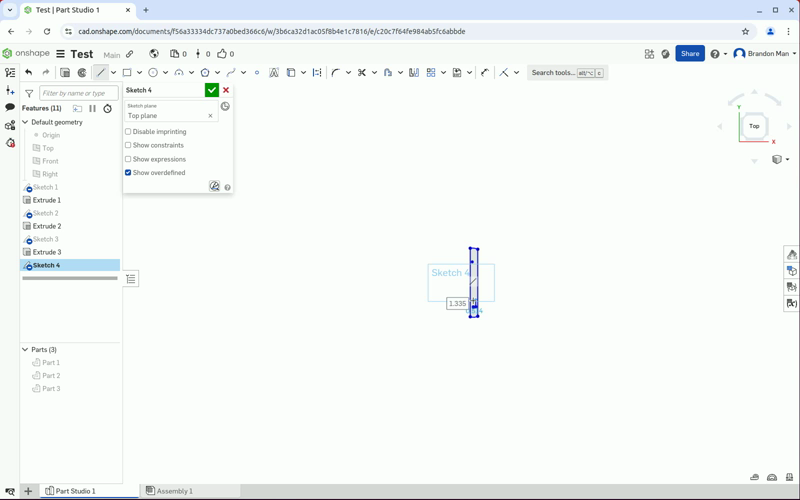
scroll(6)
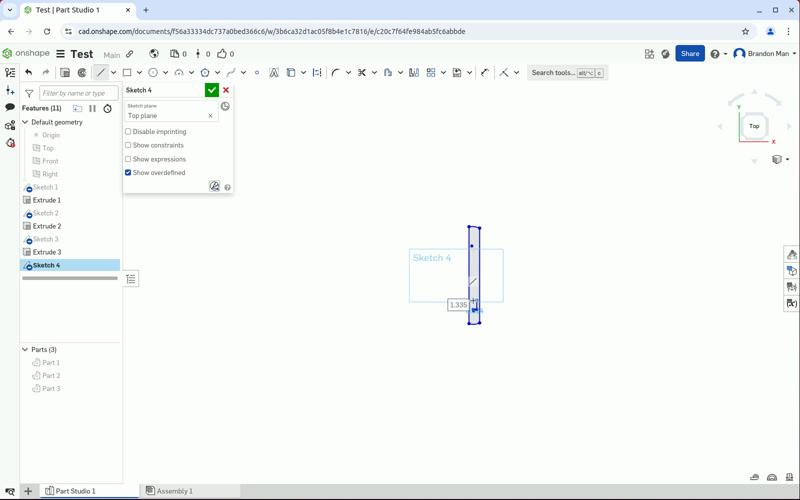
scroll(6)
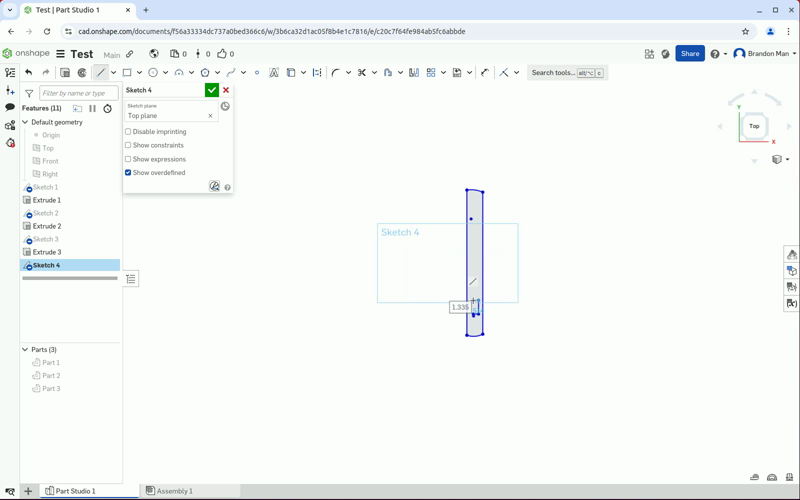
scroll(6)
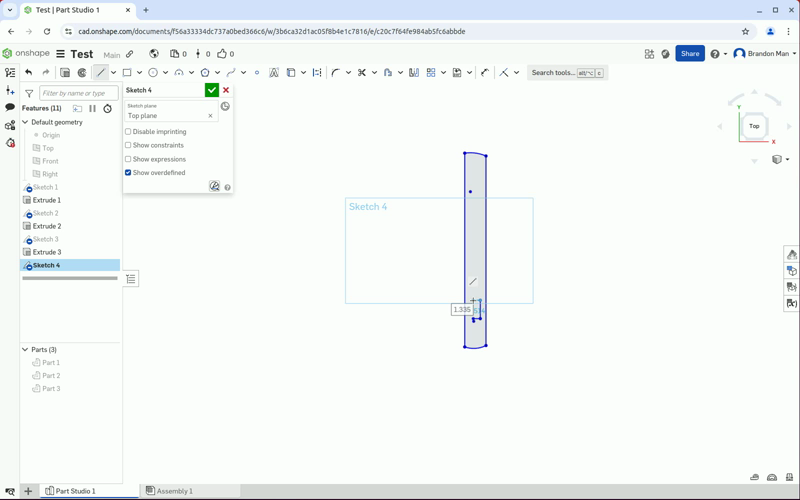
scroll(6)
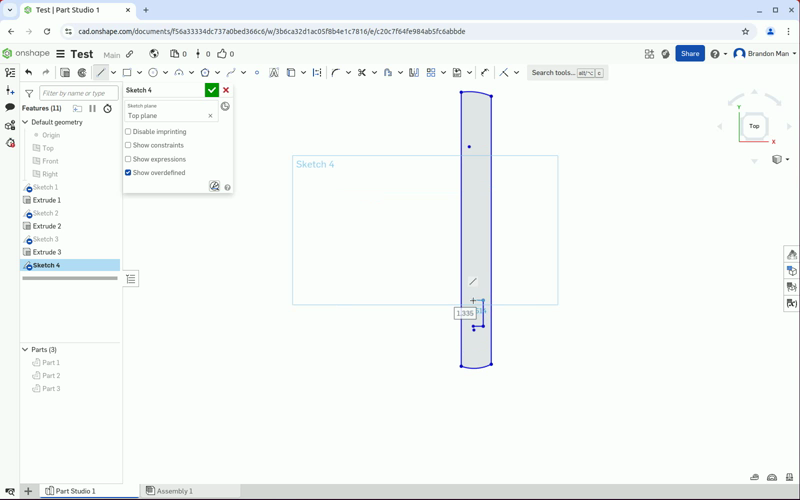
scroll(6)
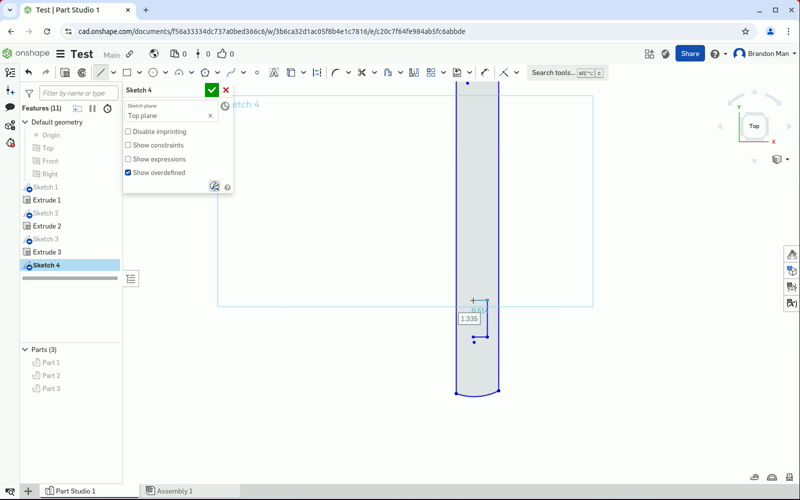
scroll(6)
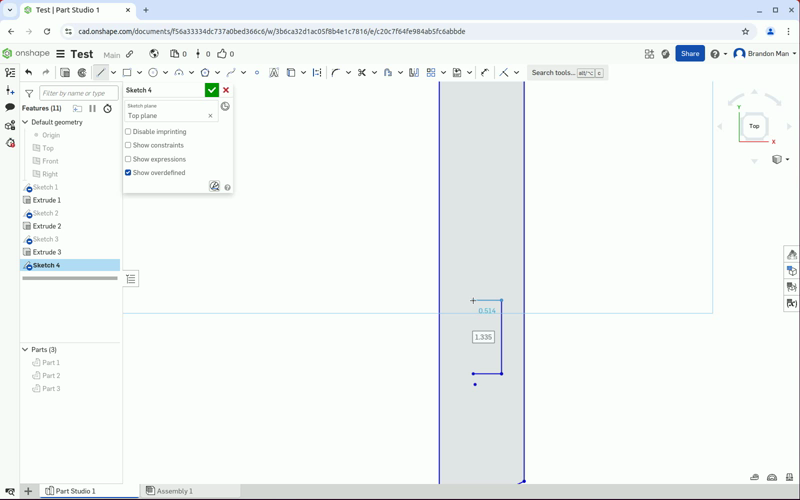
click(473, 300)
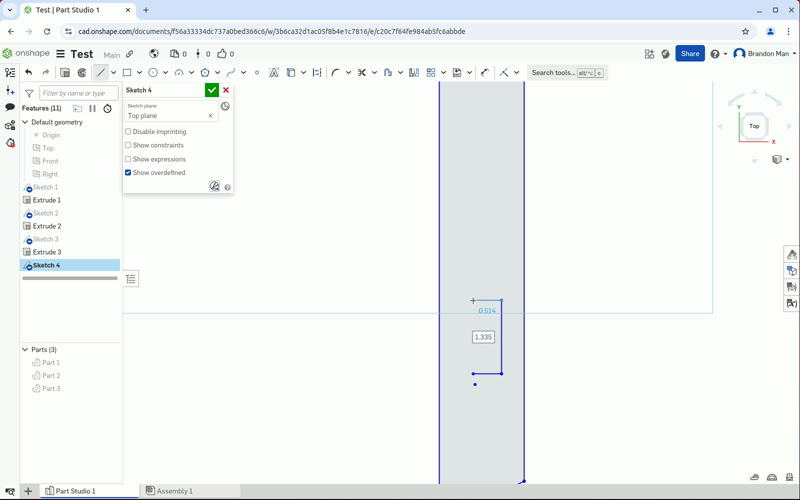
scroll(-6)
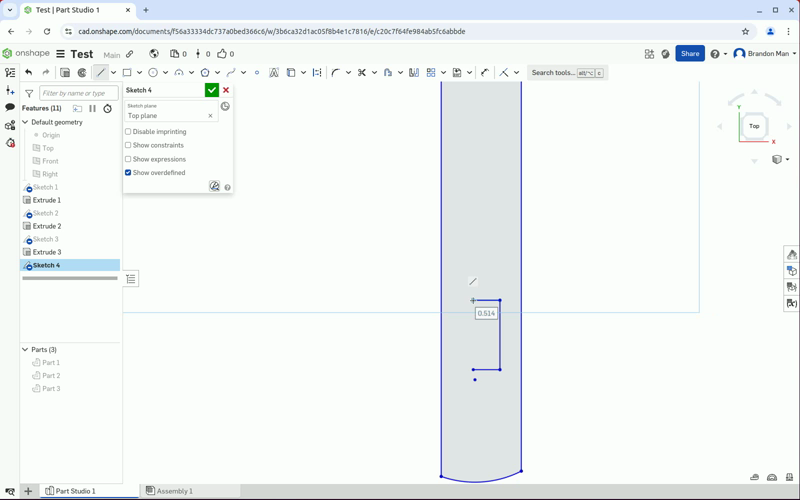
scroll(-6)
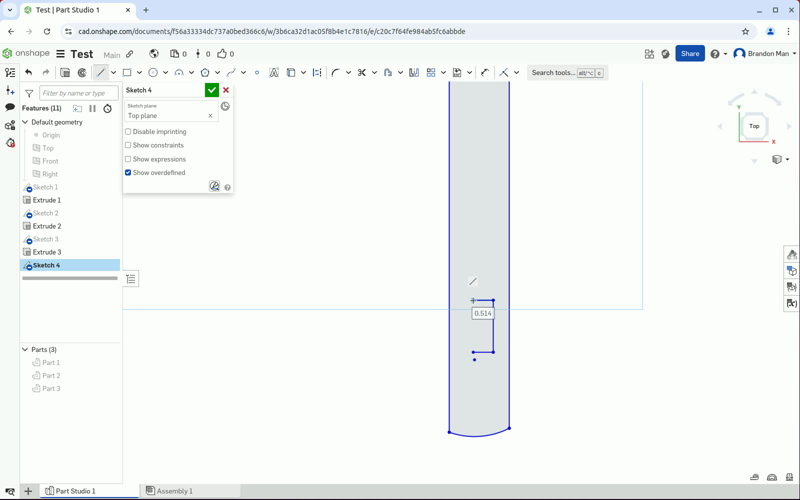
scroll(-6)
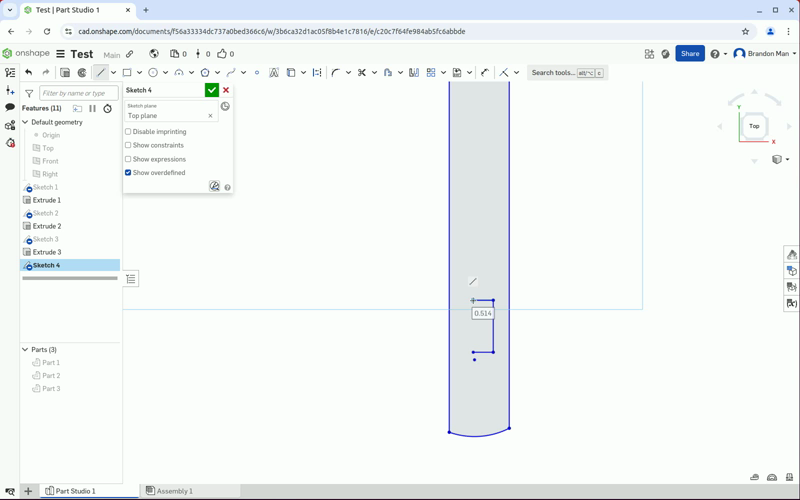
scroll(-6)
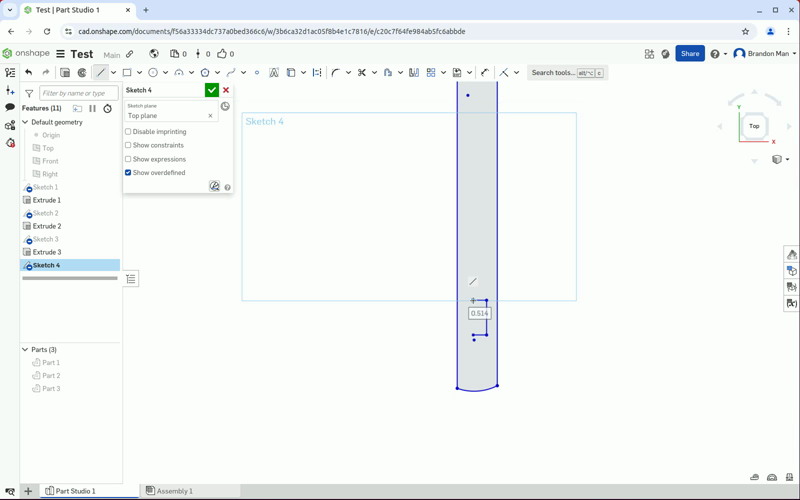
scroll(-6)
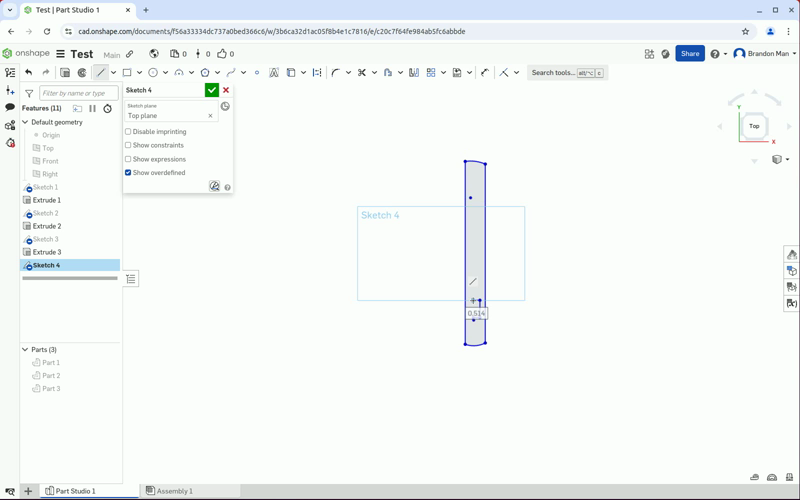
scroll(-6)
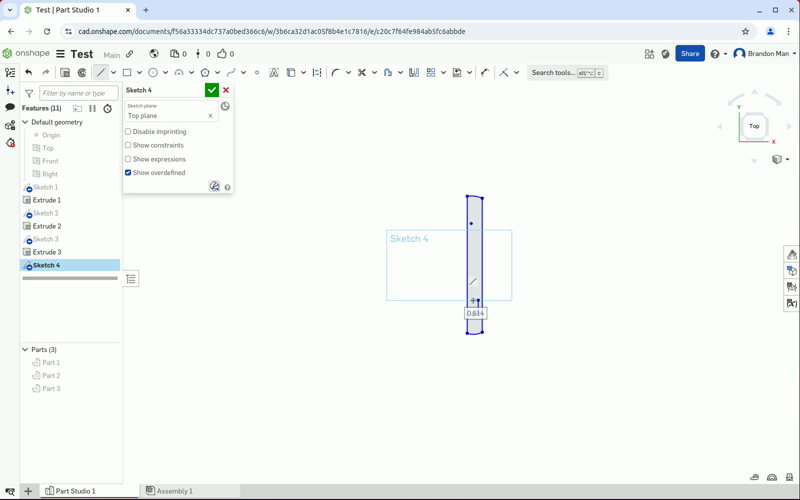
scroll(-6)
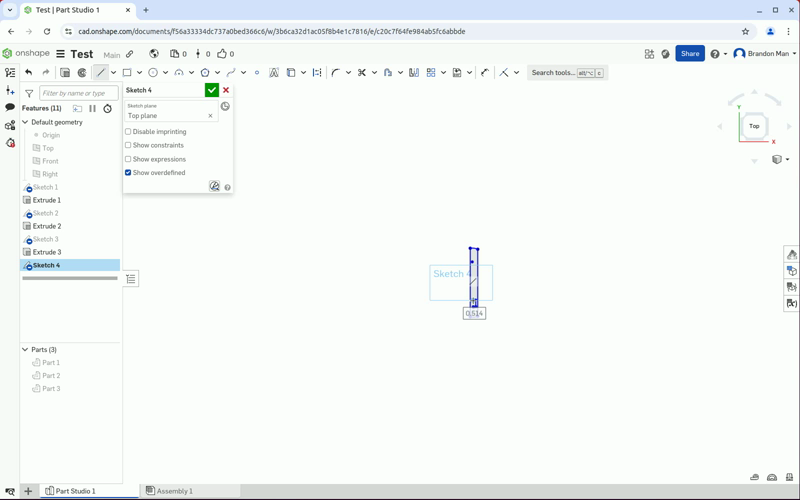
key_up(shift)
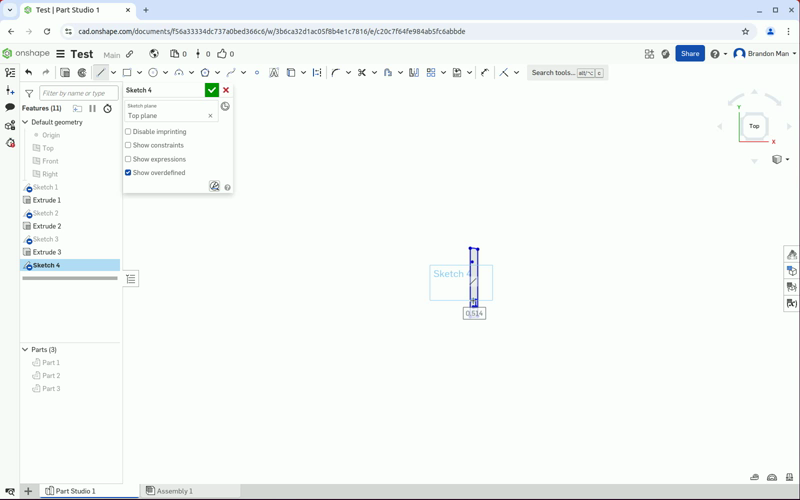
mouse_move(503, 300)
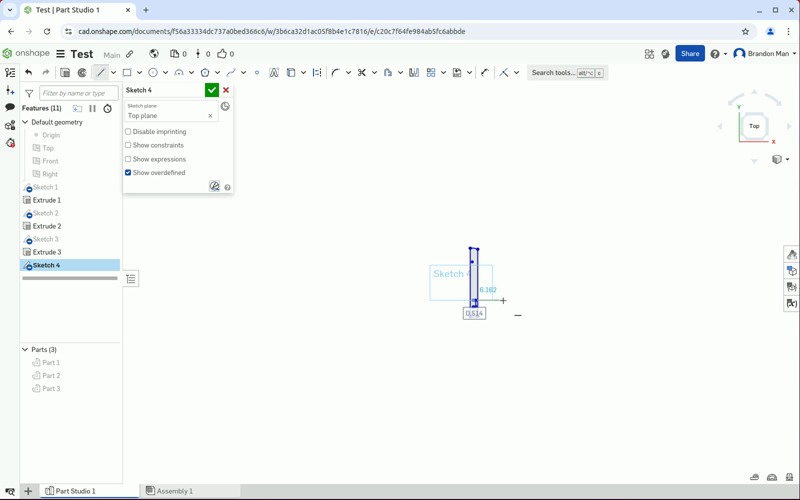
key_down(shift)
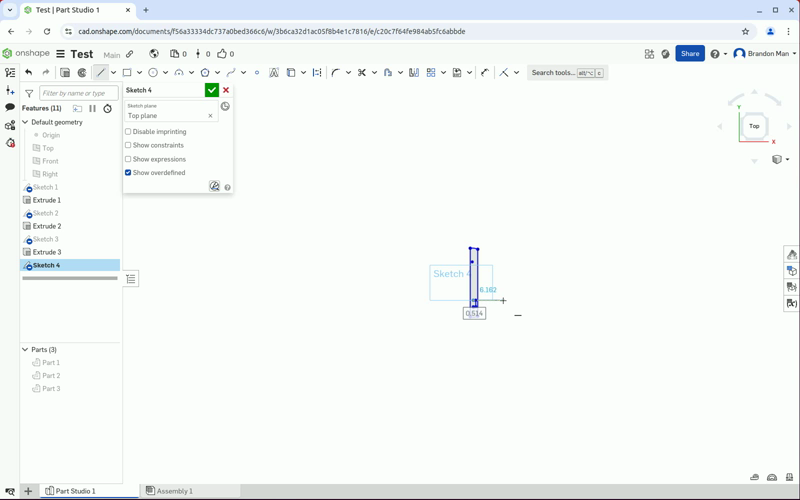
mouse_move(473, 306)
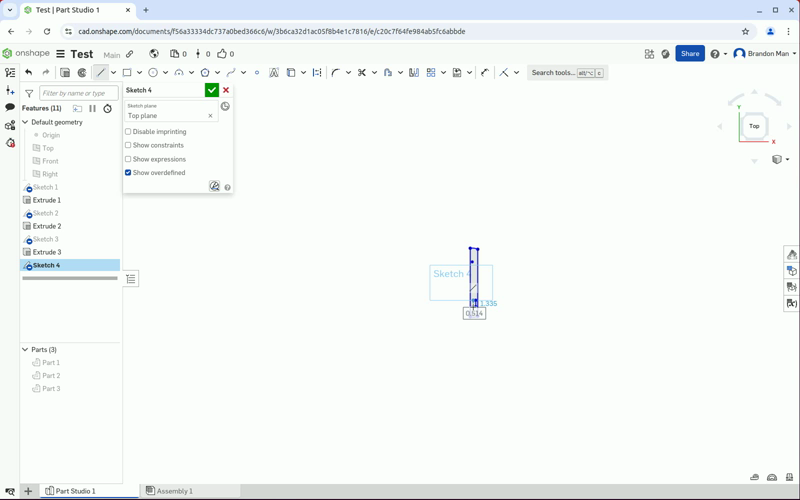
scroll(6)
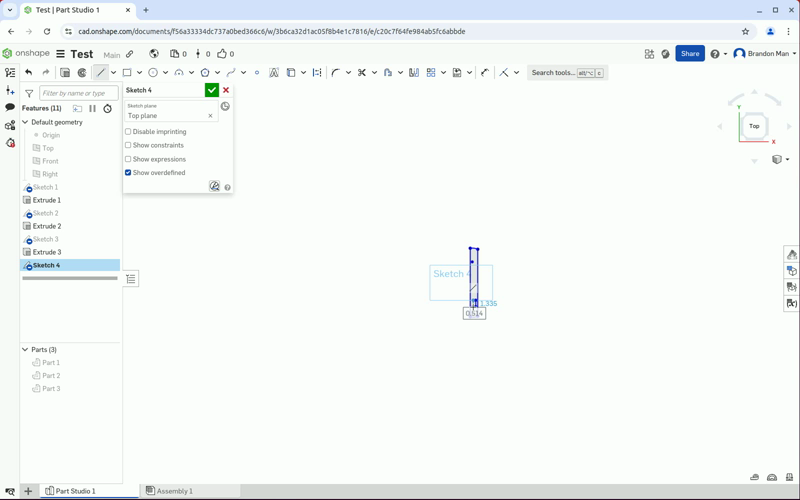
scroll(6)
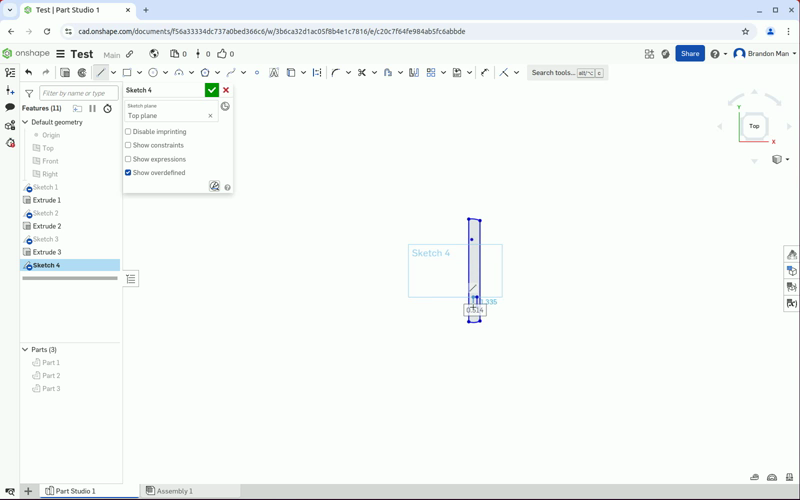
scroll(6)
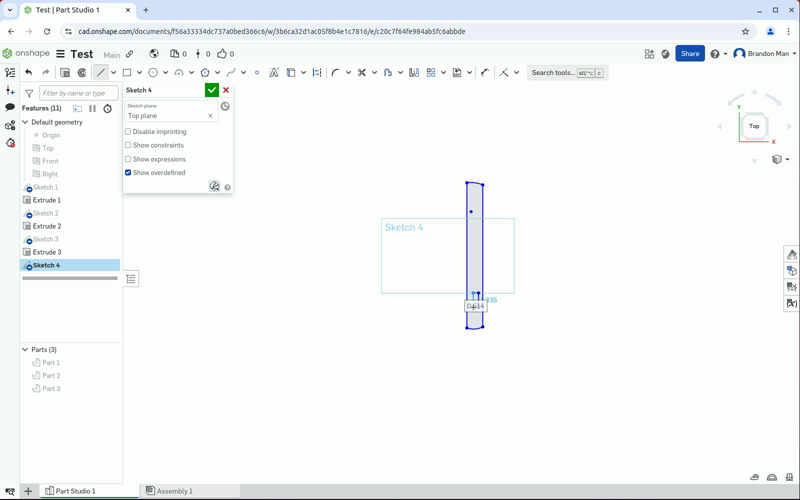
scroll(6)
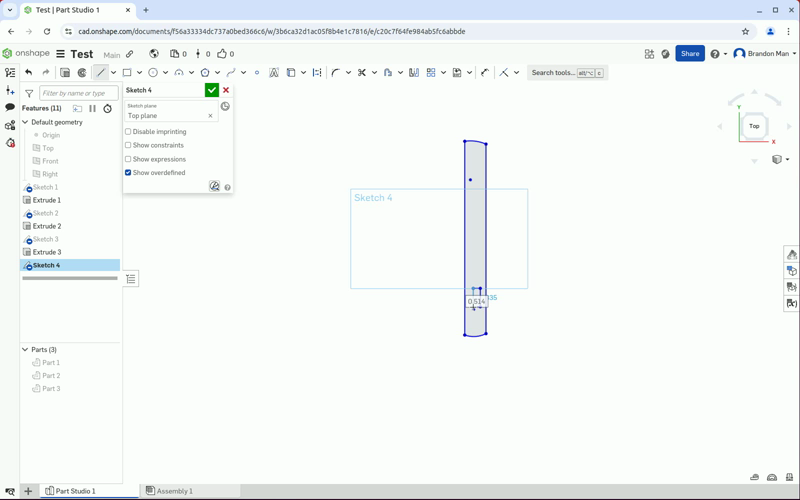
scroll(6)
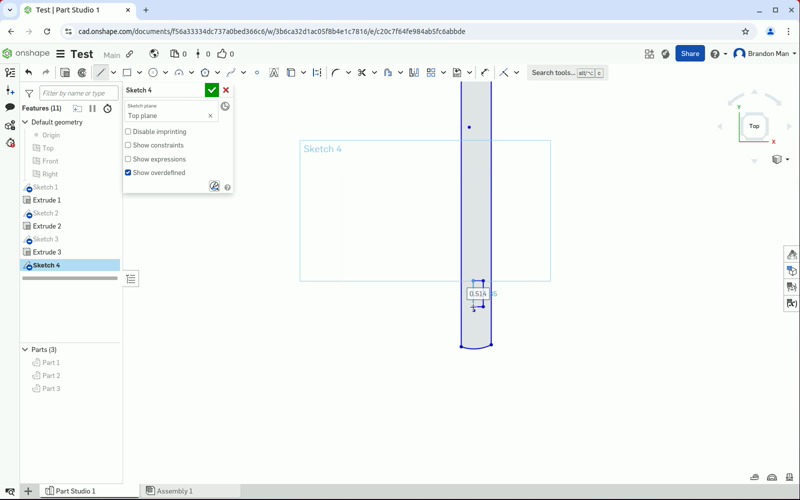
scroll(6)
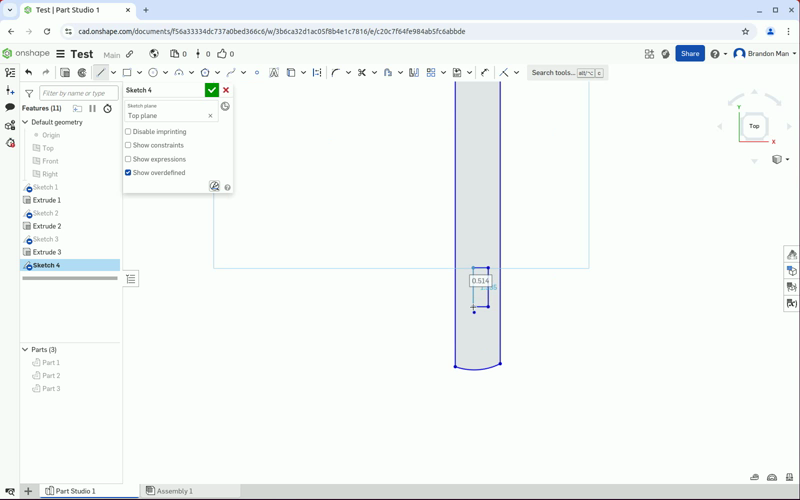
scroll(6)
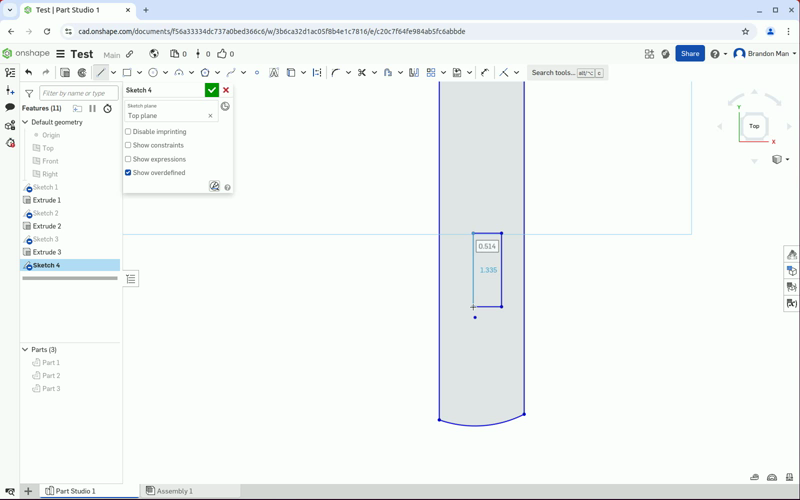
key_up(shift)
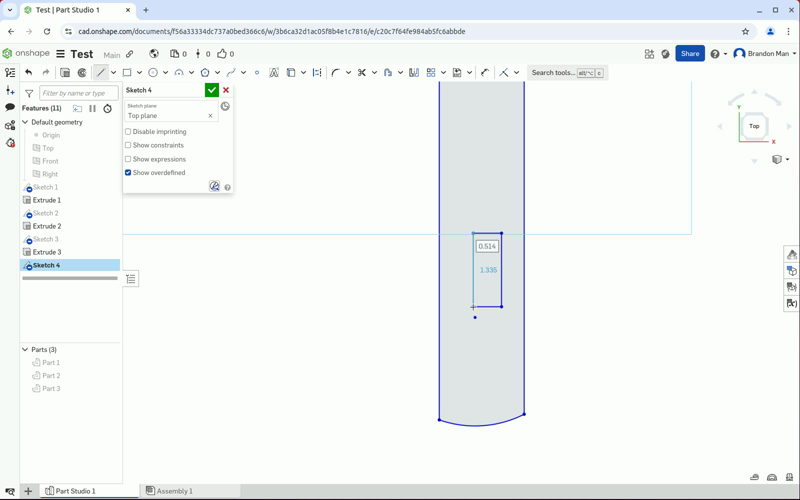
click(473, 306)
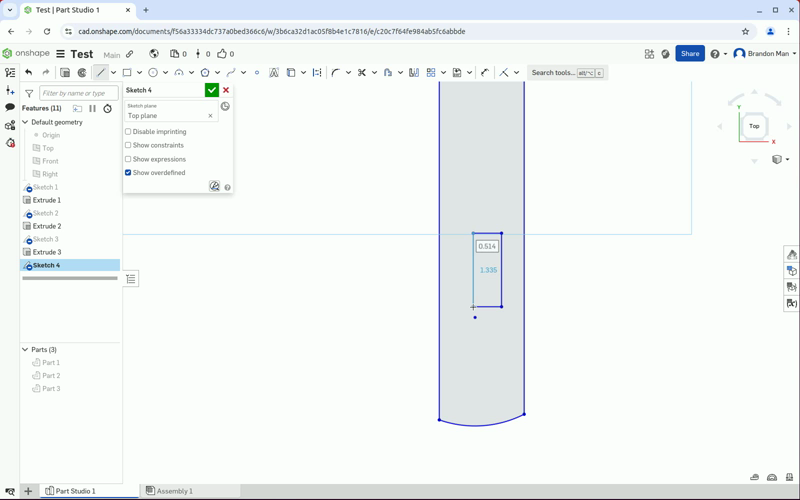
scroll(-6)
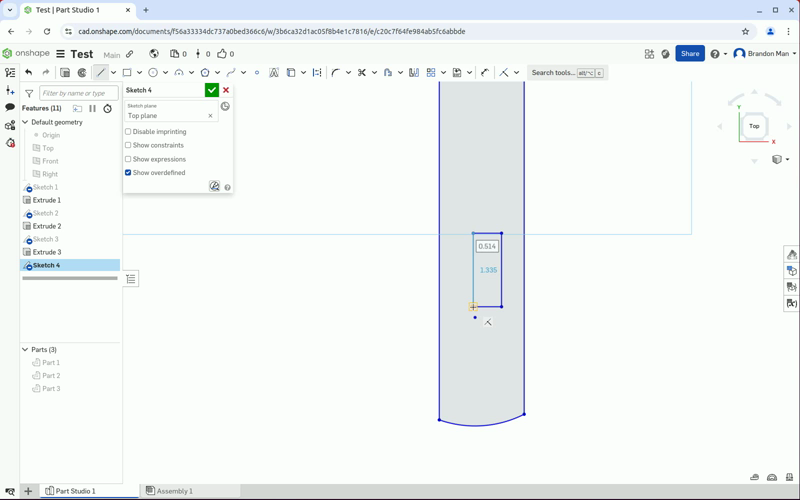
scroll(-6)
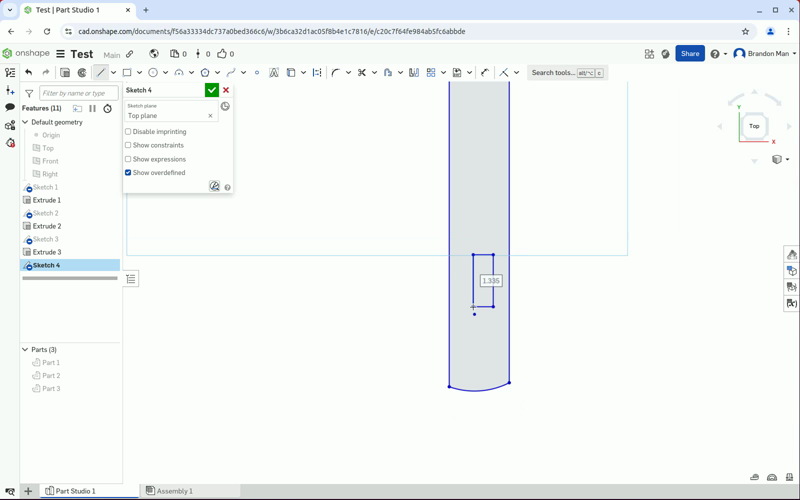
scroll(-6)
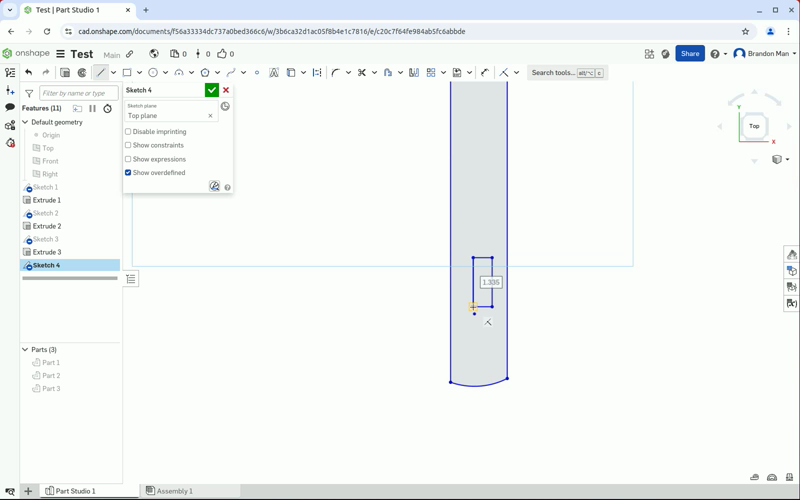
scroll(-6)
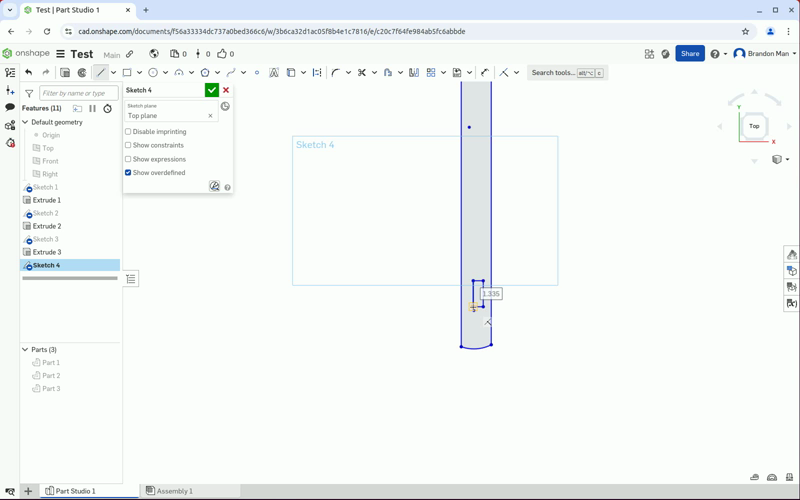
scroll(-6)
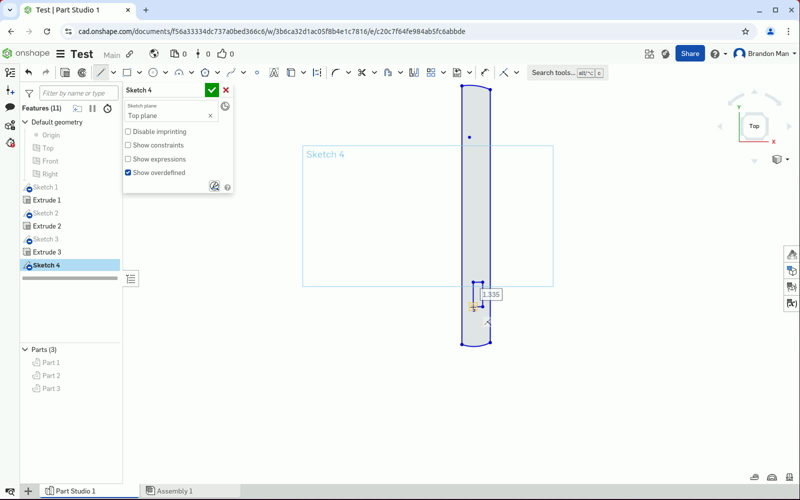
scroll(-6)
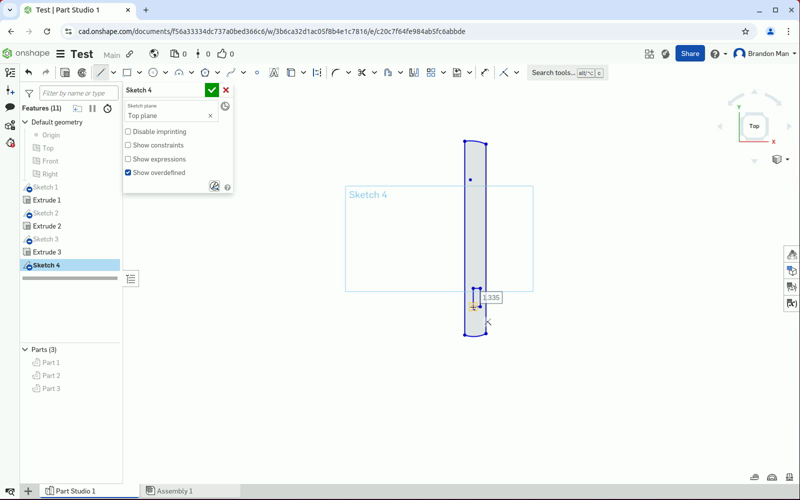
scroll(-6)
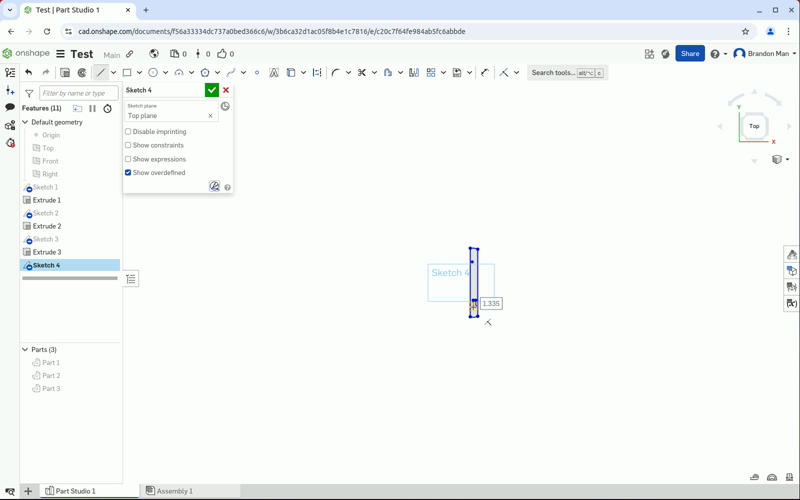
key(esc)
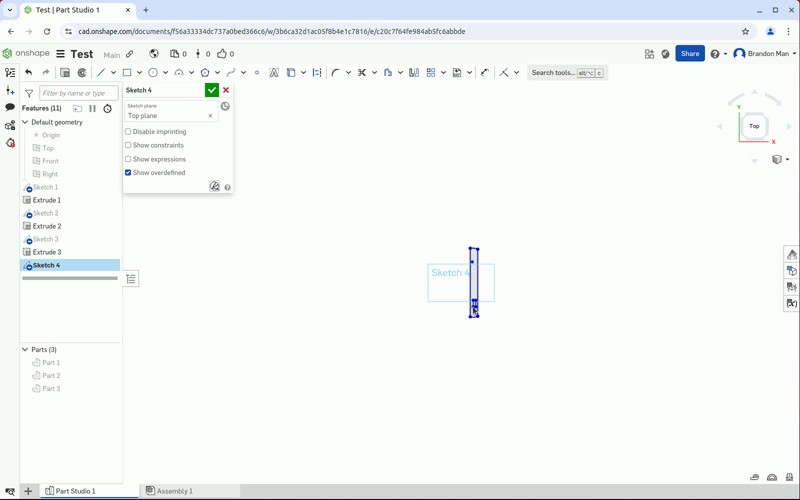
key(l)
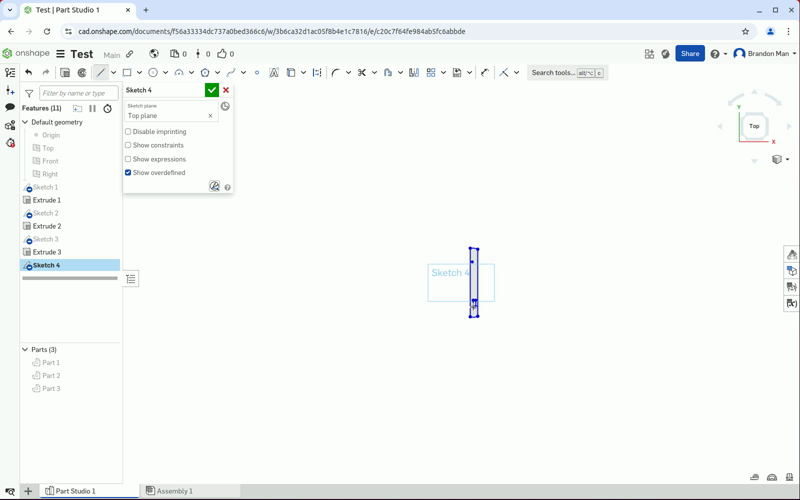
key_down(shift)
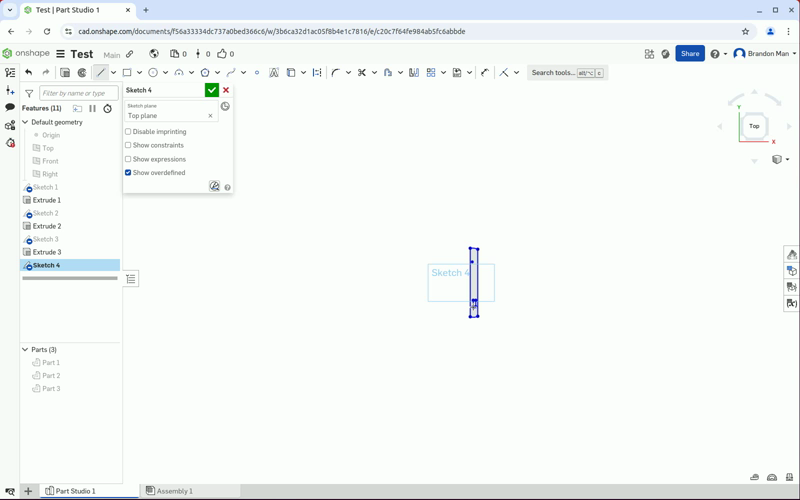
mouse_move(473, 285)
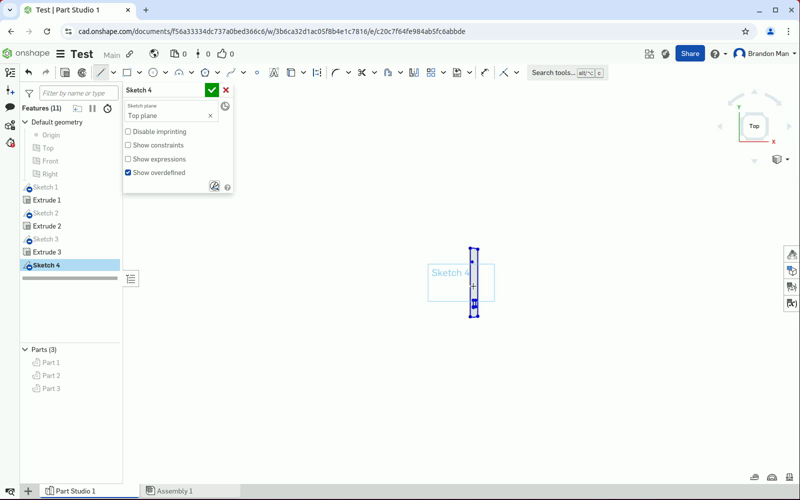
scroll(6)
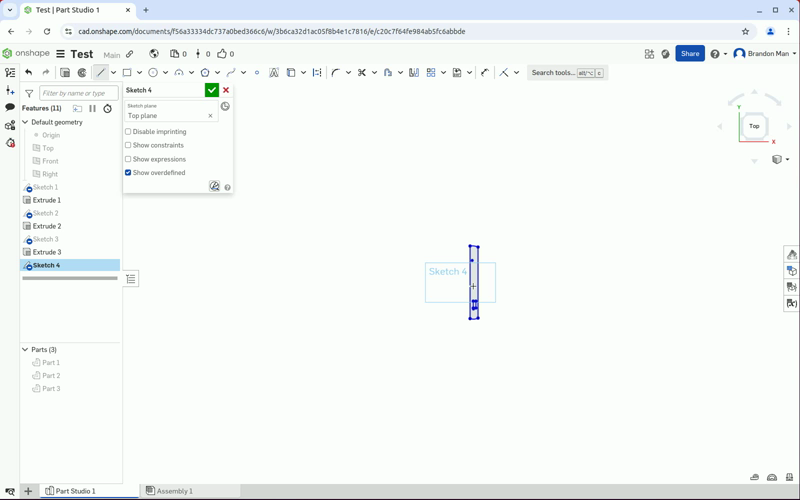
scroll(6)
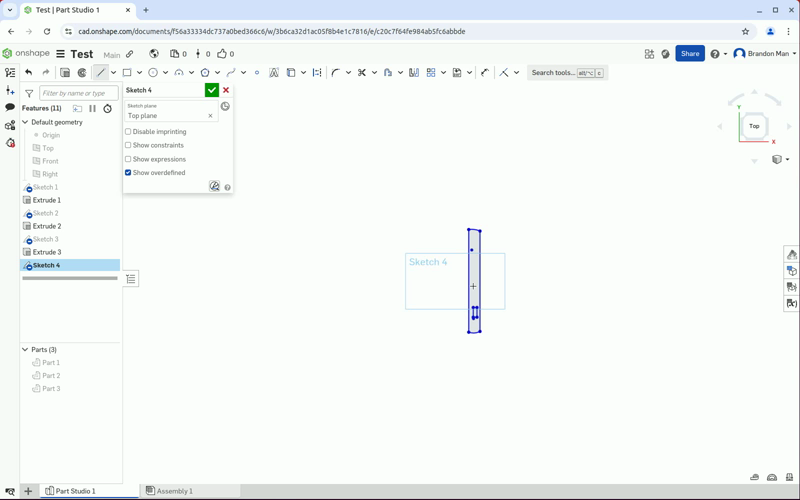
scroll(6)
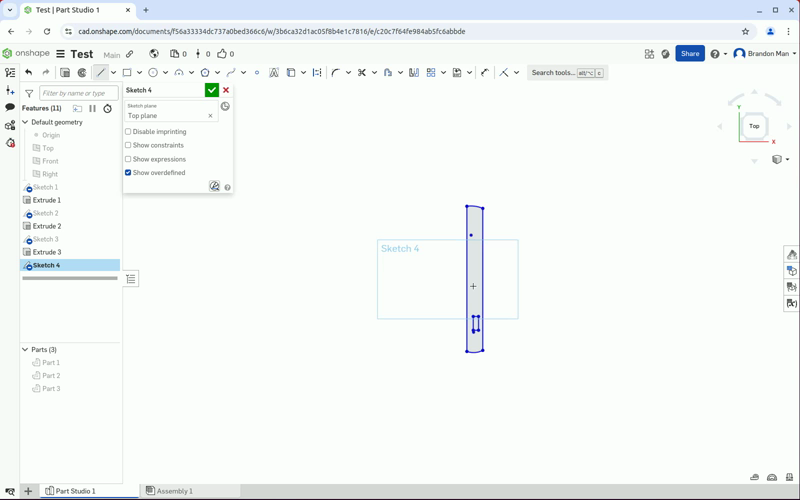
scroll(6)
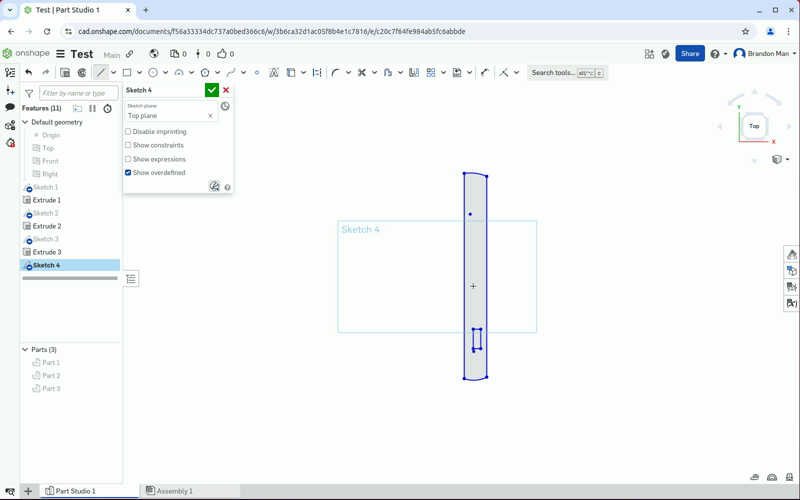
scroll(6)
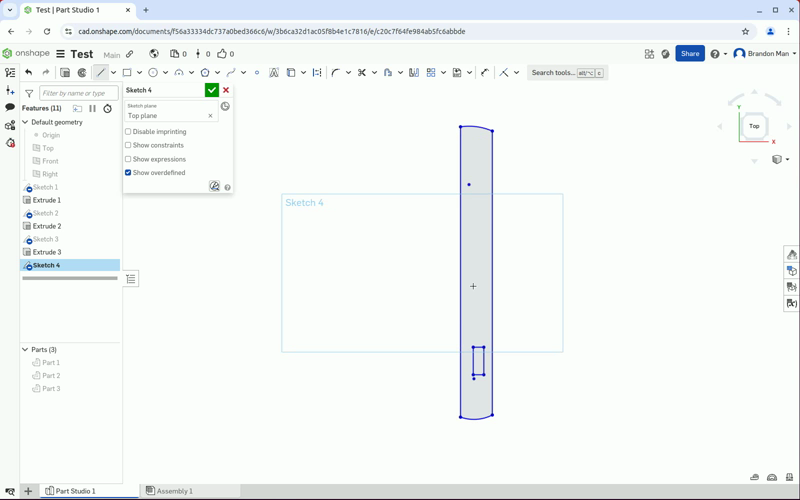
scroll(6)
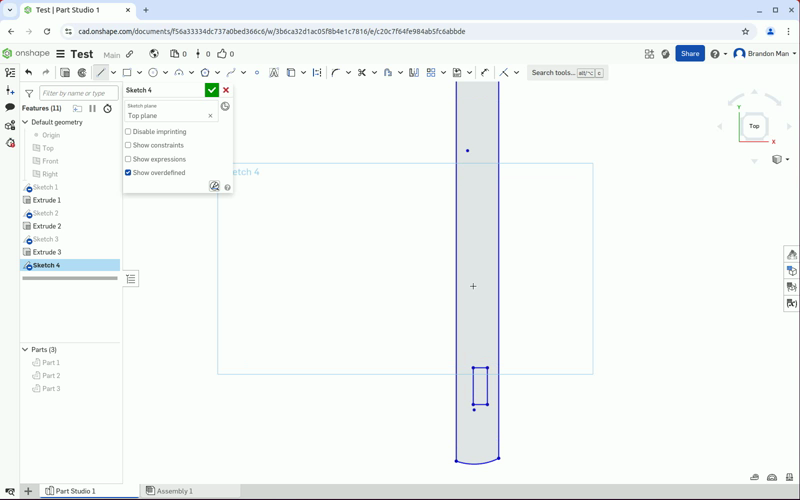
scroll(6)
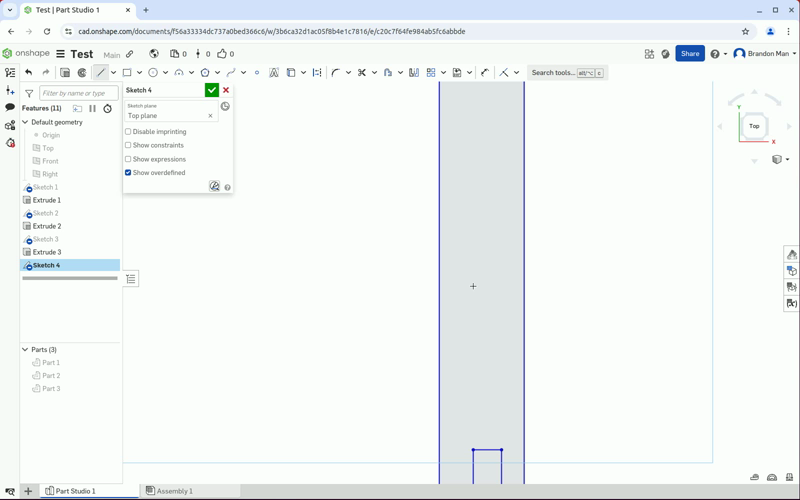
click(473, 285)
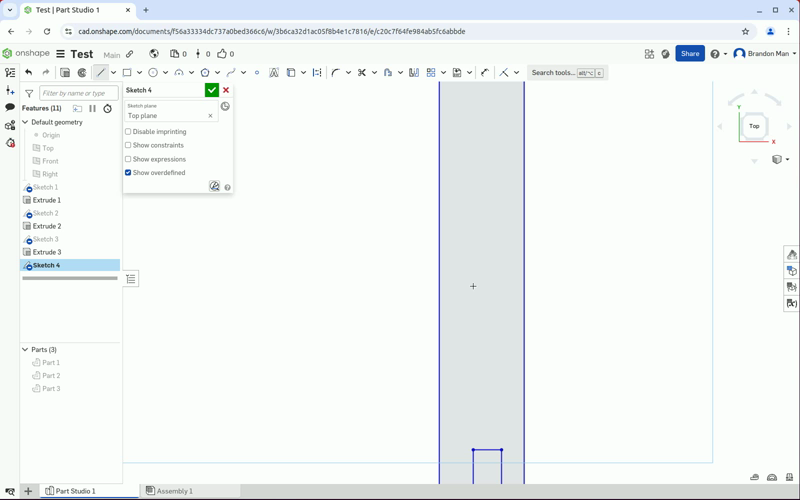
scroll(-6)
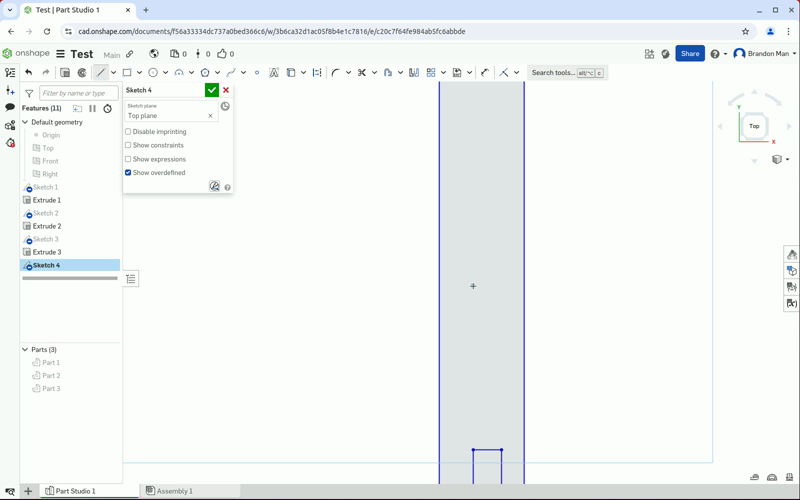
scroll(-6)
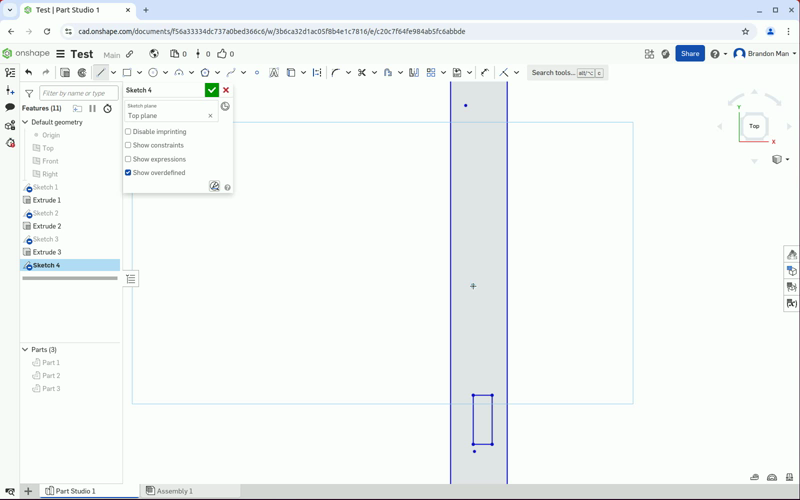
scroll(-6)
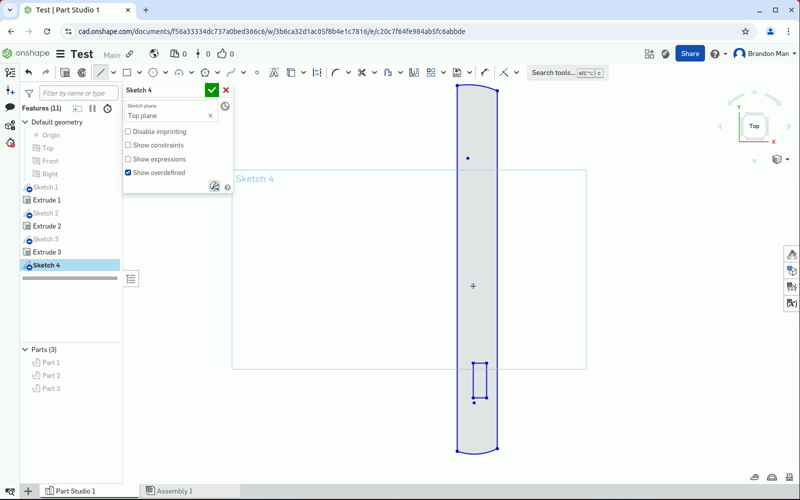
scroll(-6)
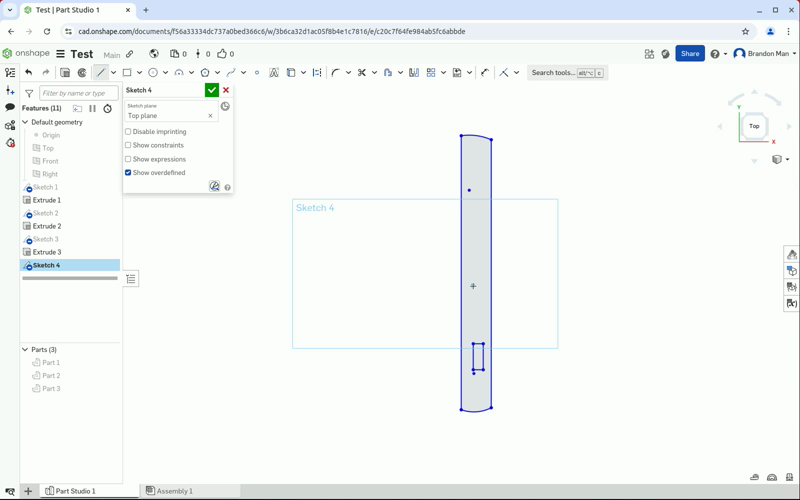
scroll(-6)
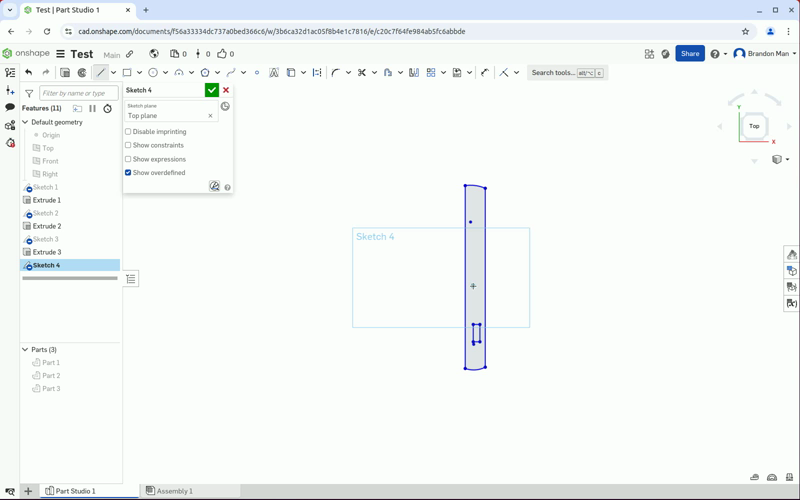
scroll(-6)
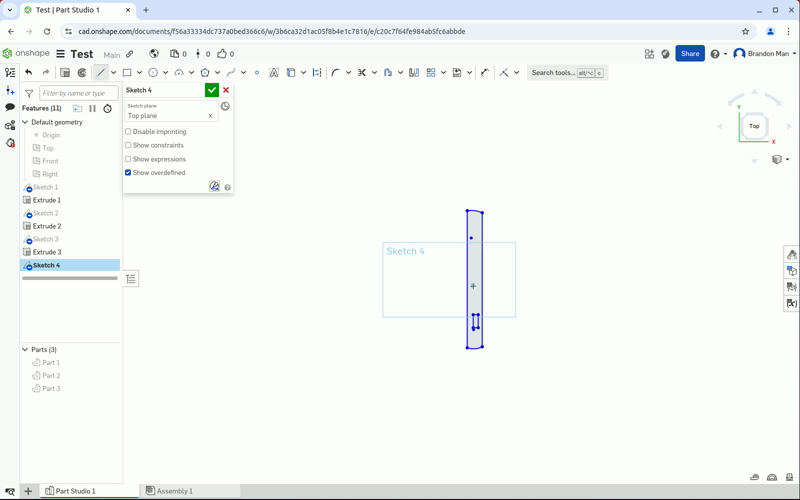
scroll(-6)
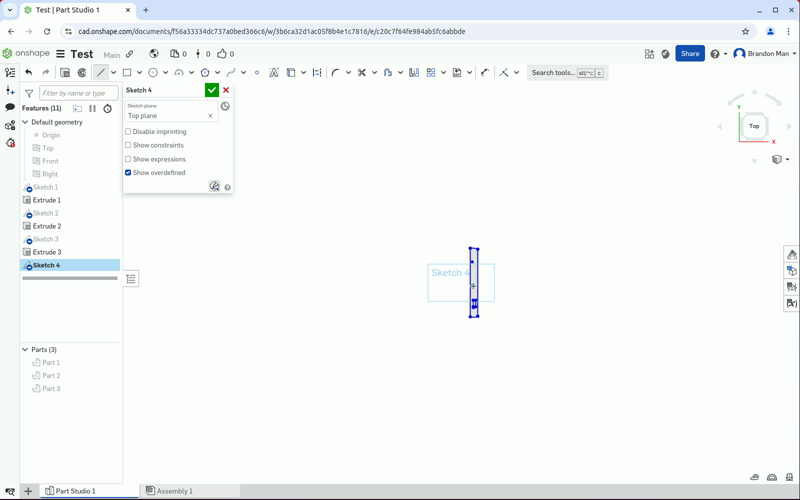
key_up(shift)
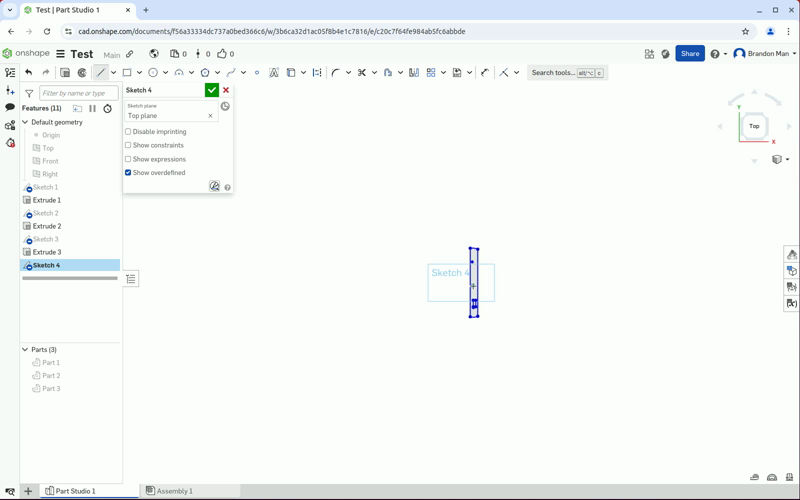
key_down(shift)
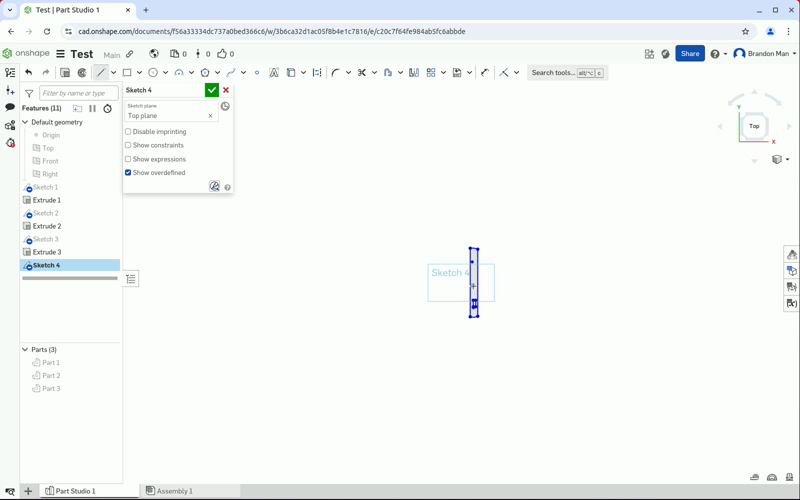
mouse_move(503, 285)
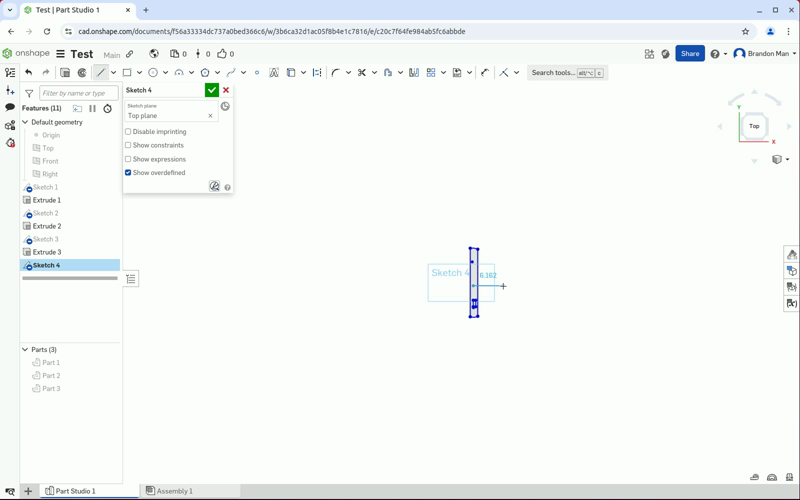
mouse_move(475, 285)
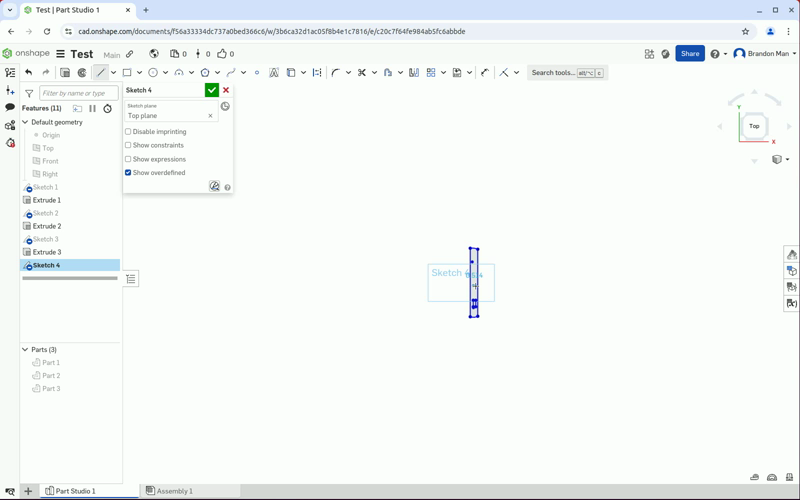
scroll(6)
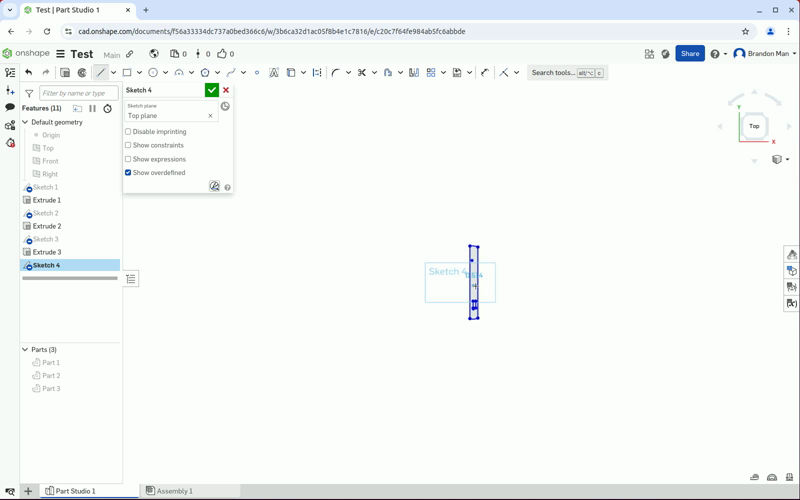
scroll(6)
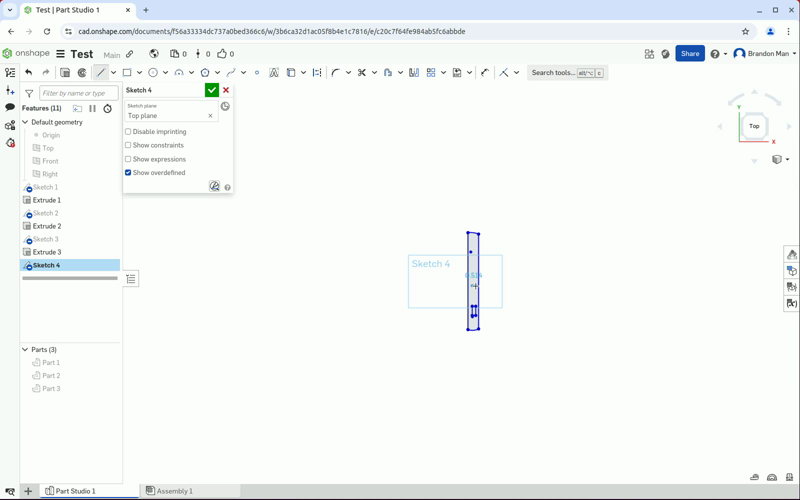
scroll(6)
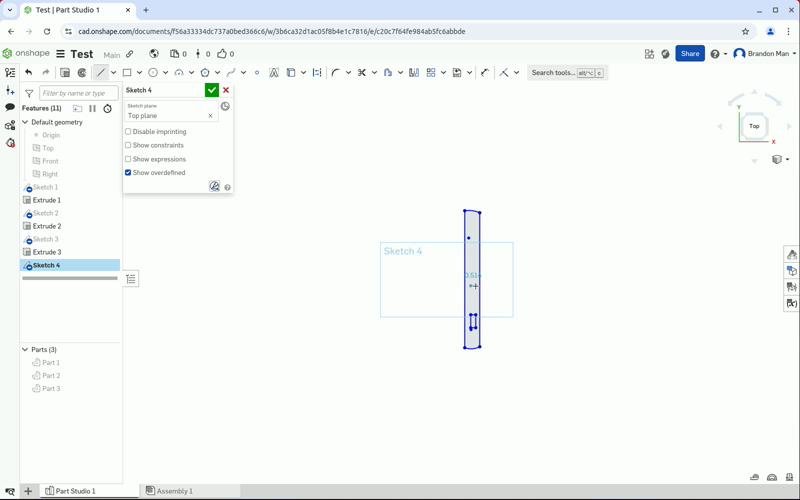
scroll(6)
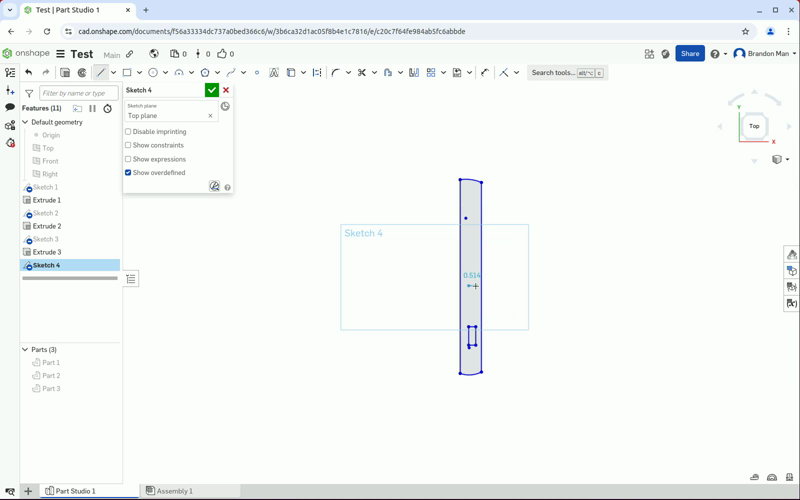
scroll(6)
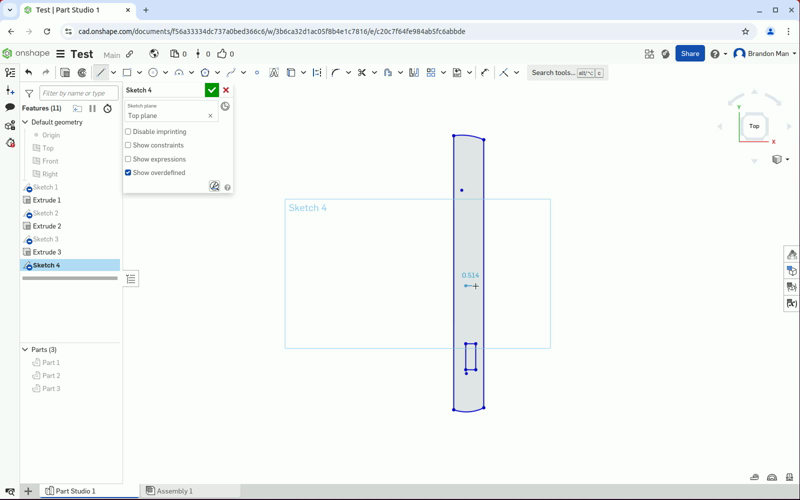
scroll(6)
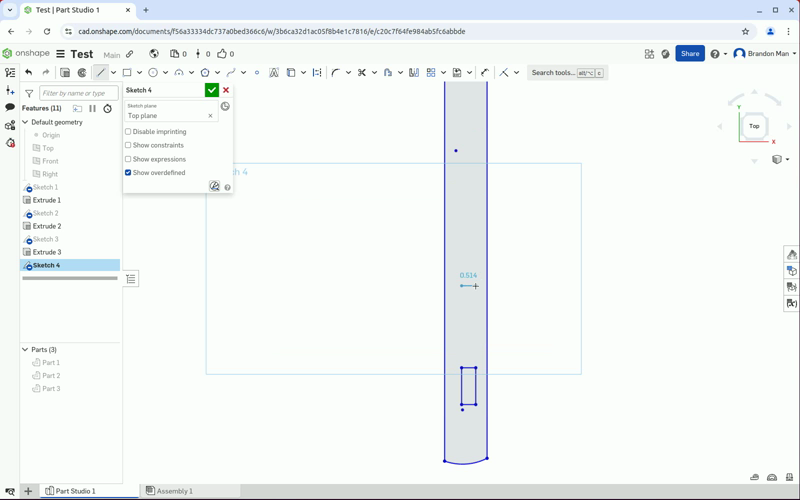
scroll(6)
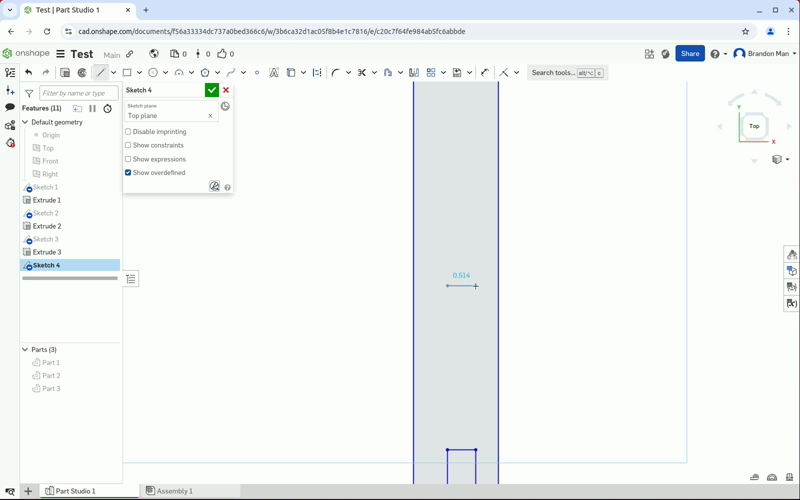
click(475, 285)
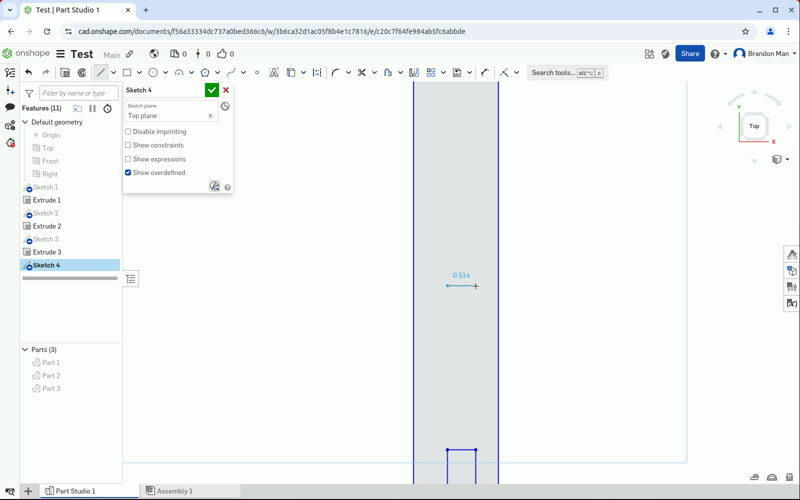
scroll(-6)
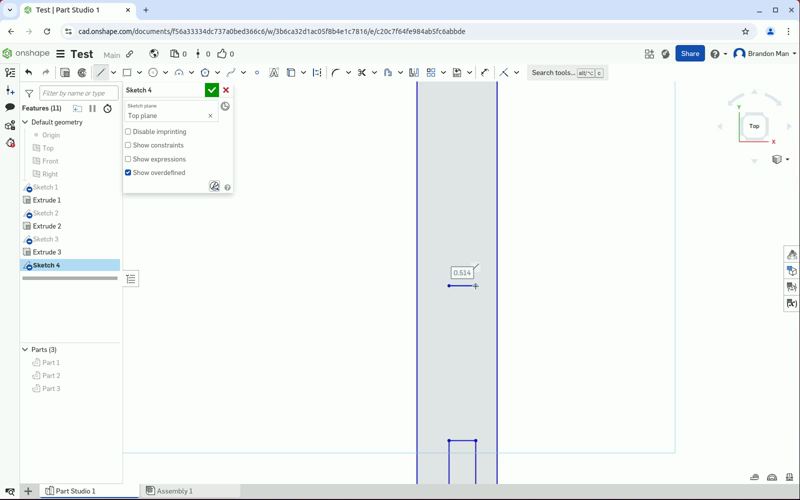
scroll(-6)
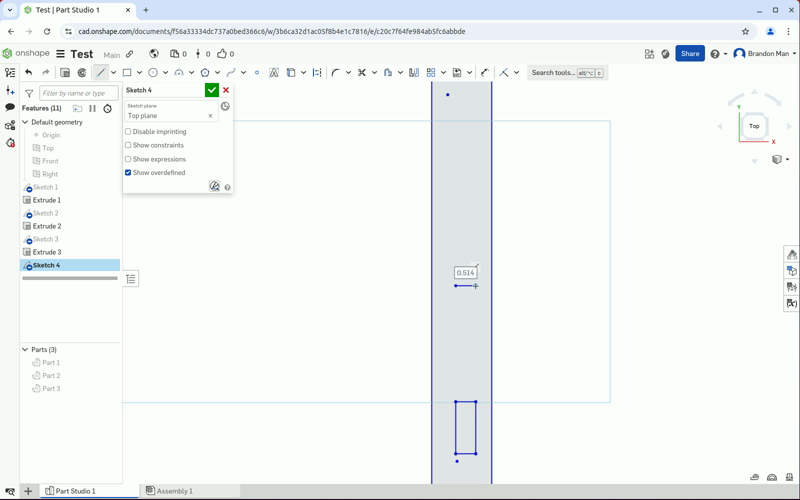
scroll(-6)
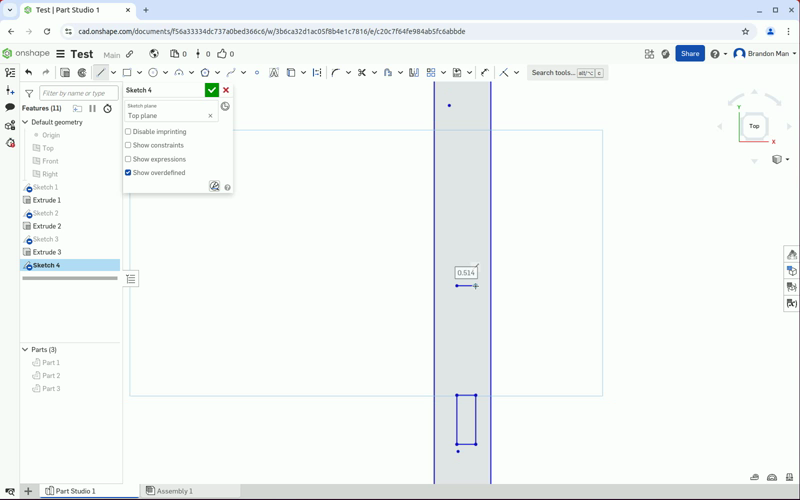
scroll(-6)
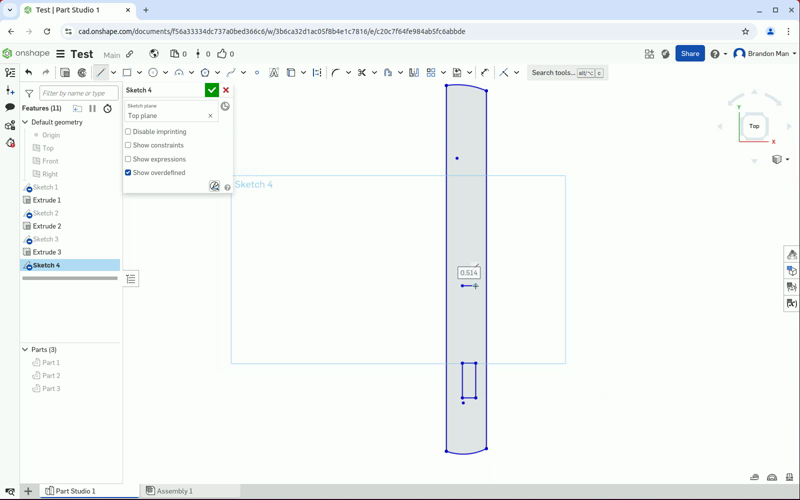
scroll(-6)
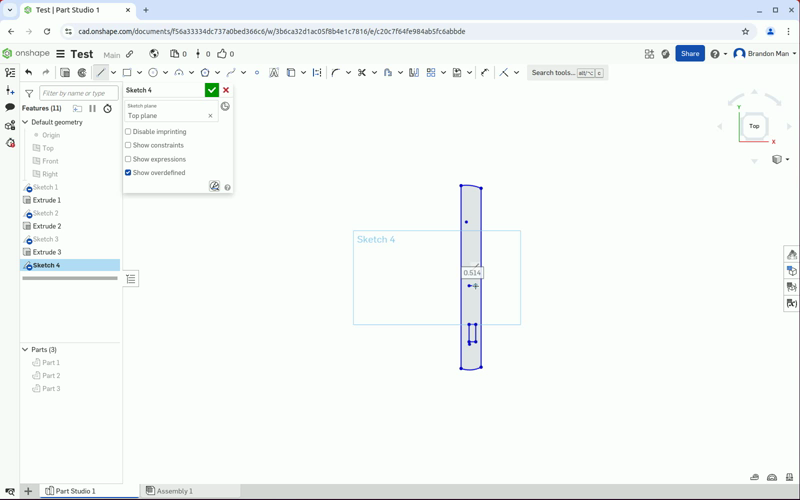
scroll(-6)
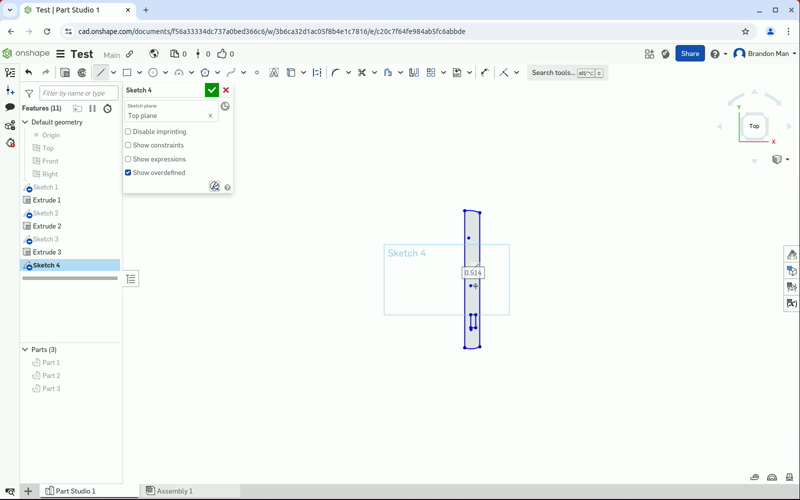
scroll(-6)
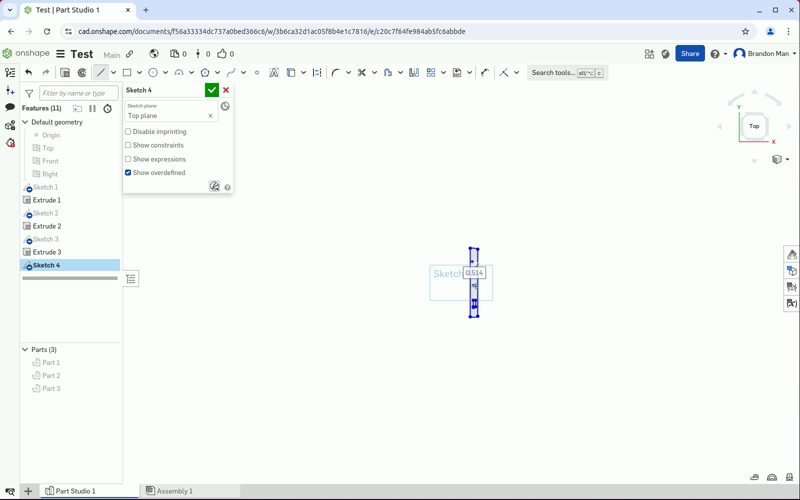
key_up(shift)
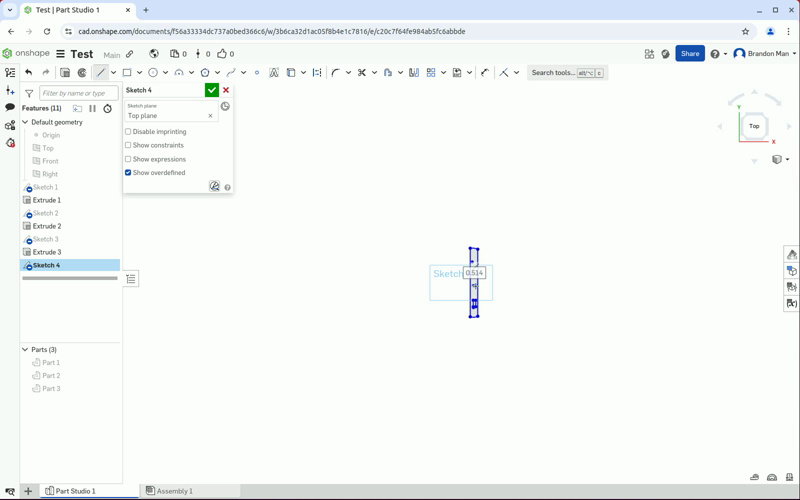
key_down(shift)
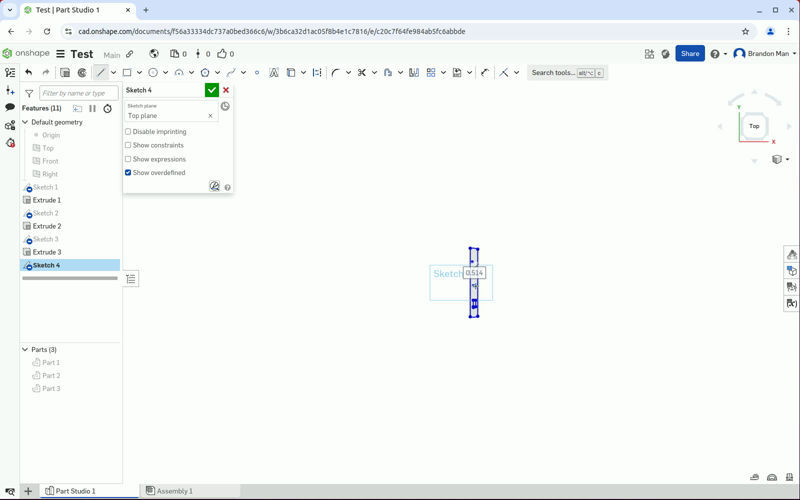
mouse_move(505, 285)
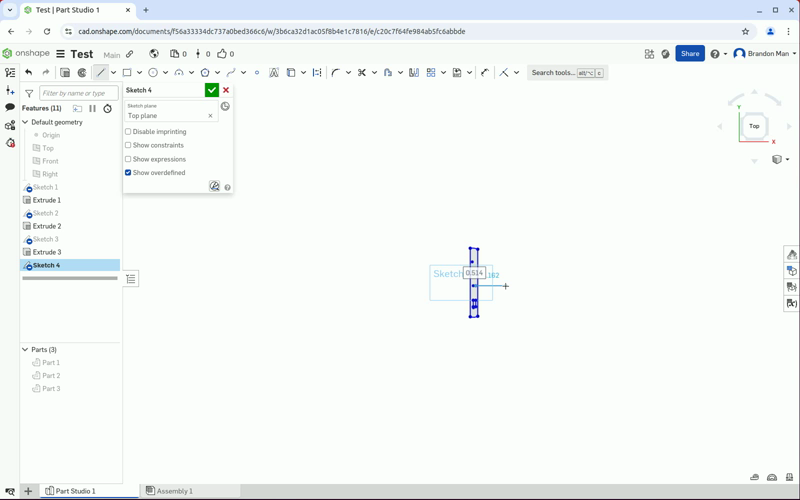
mouse_move(475, 279)
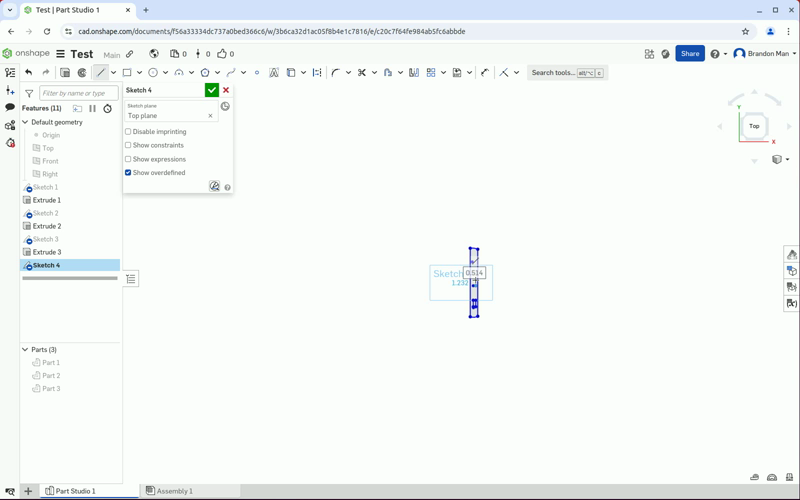
scroll(6)
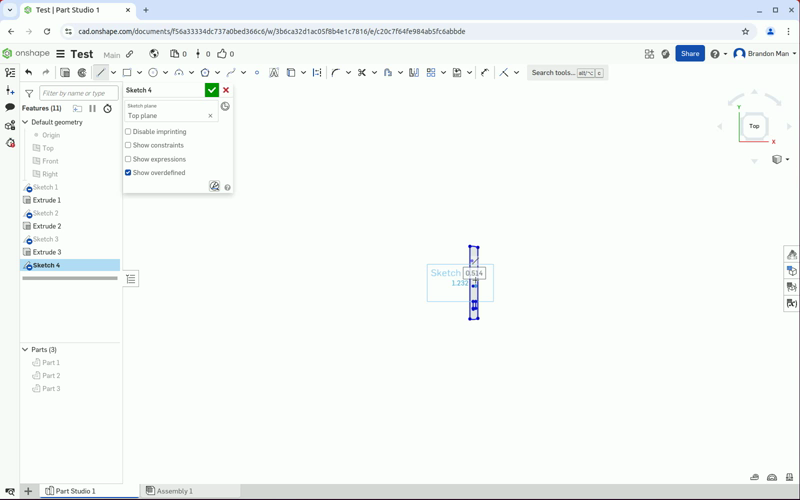
scroll(6)
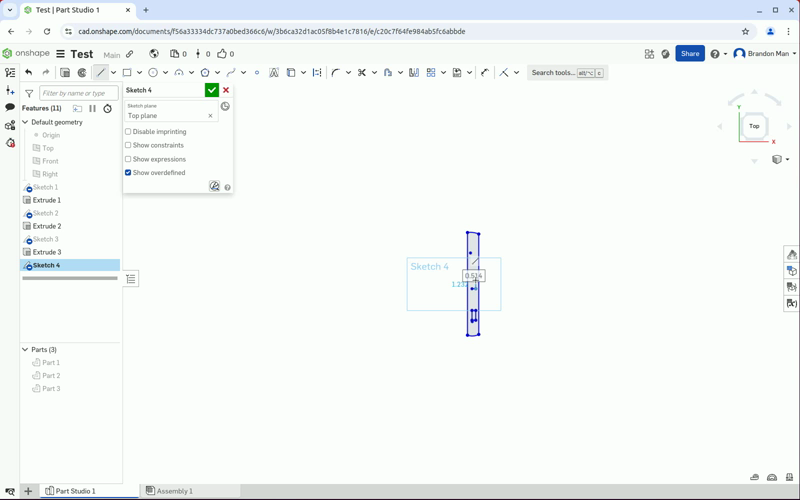
scroll(6)
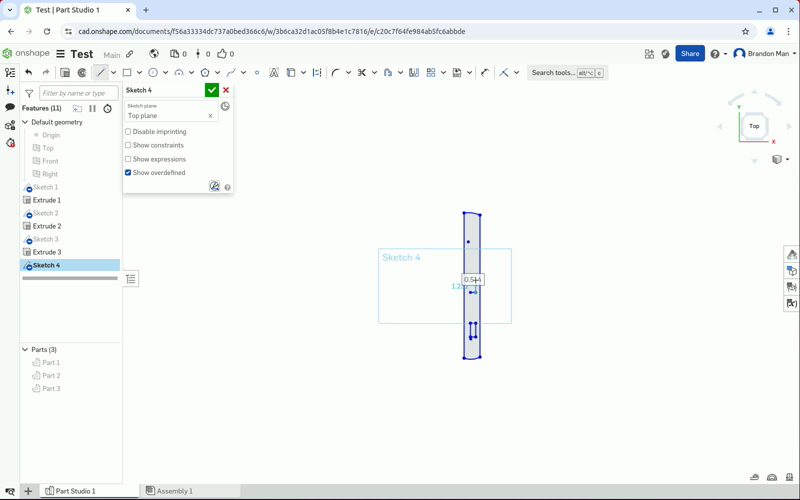
scroll(6)
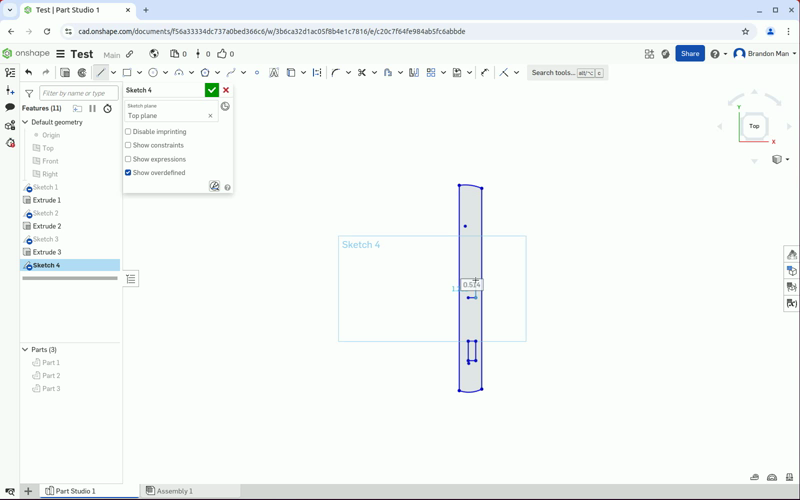
scroll(6)
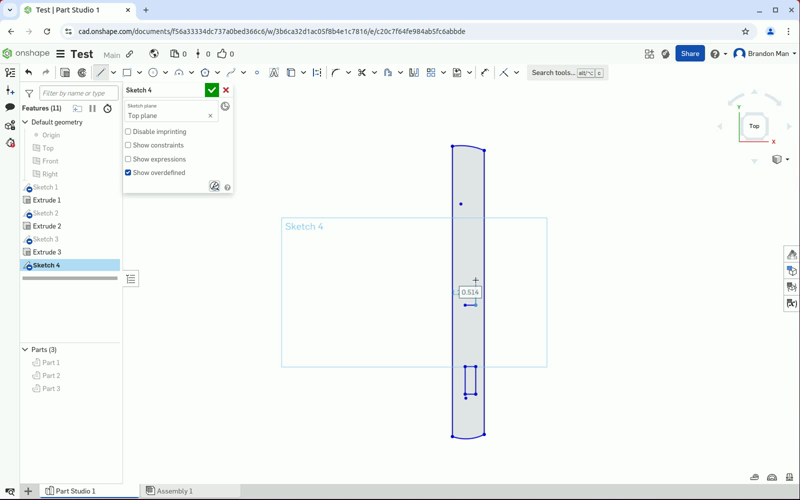
scroll(6)
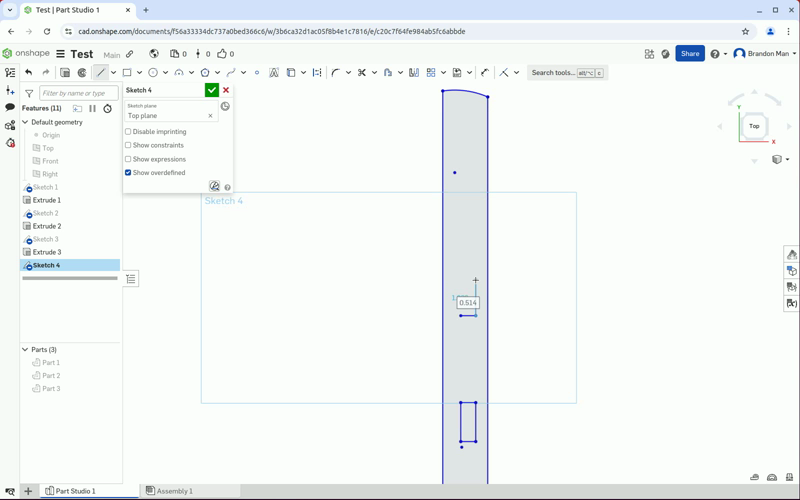
scroll(6)
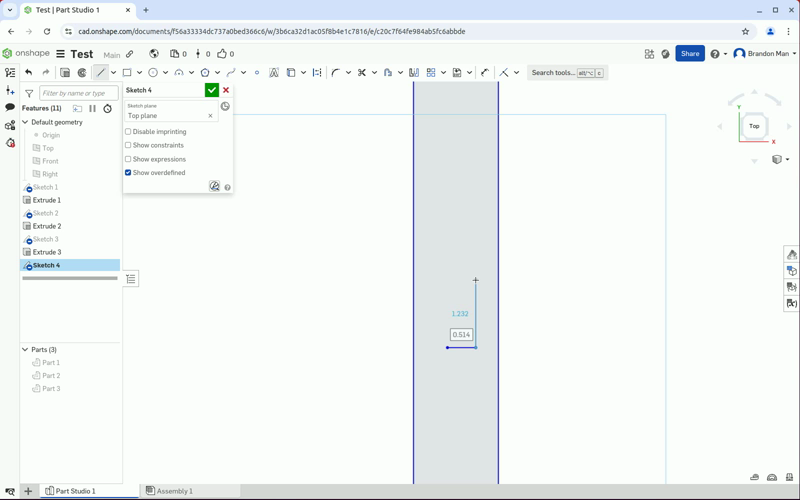
click(475, 279)
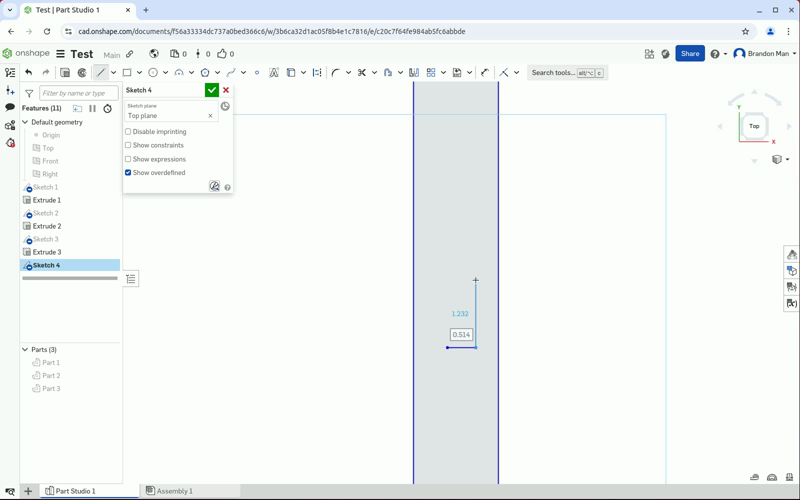
scroll(-6)
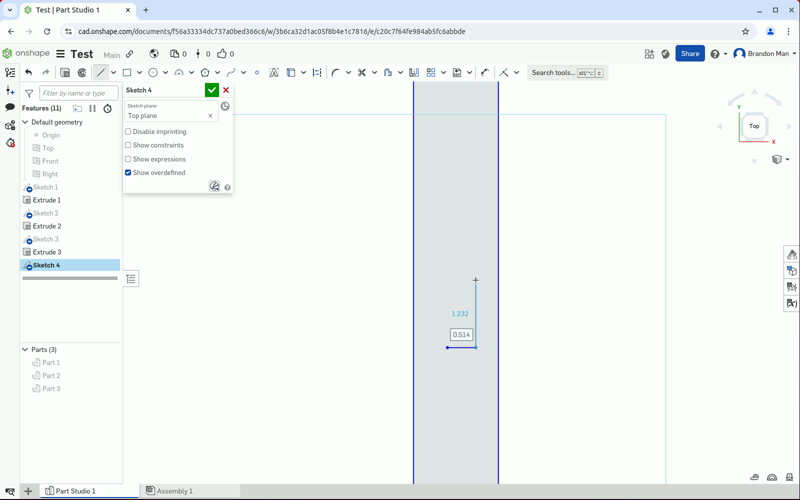
scroll(-6)
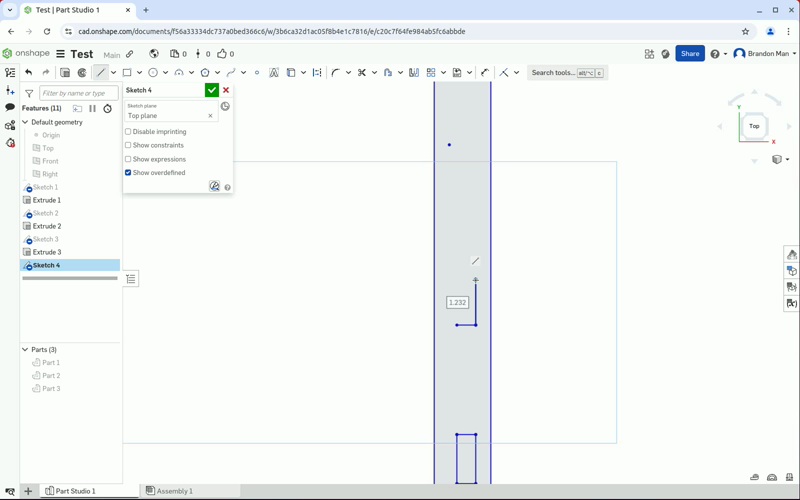
scroll(-6)
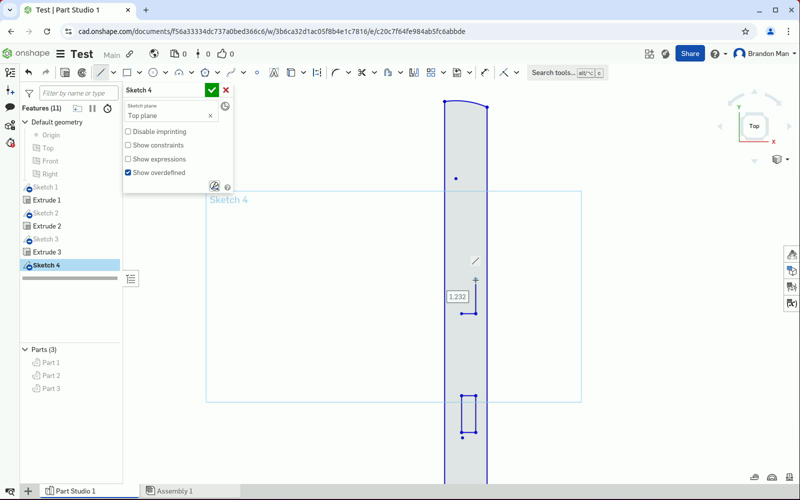
scroll(-6)
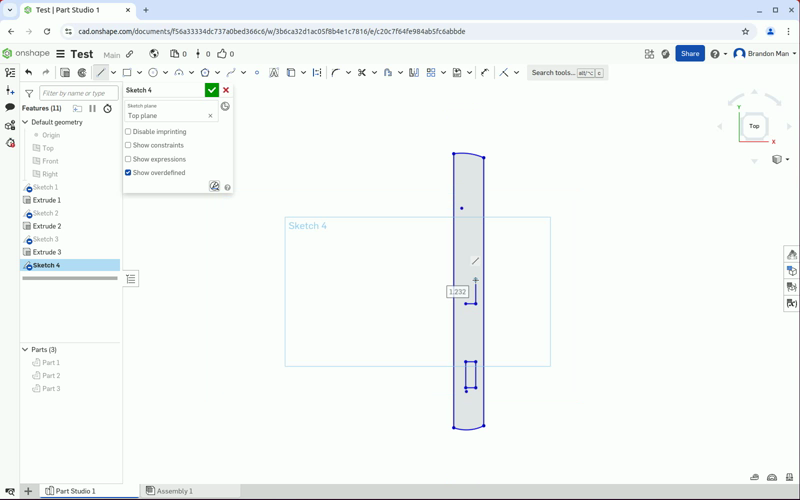
scroll(-6)
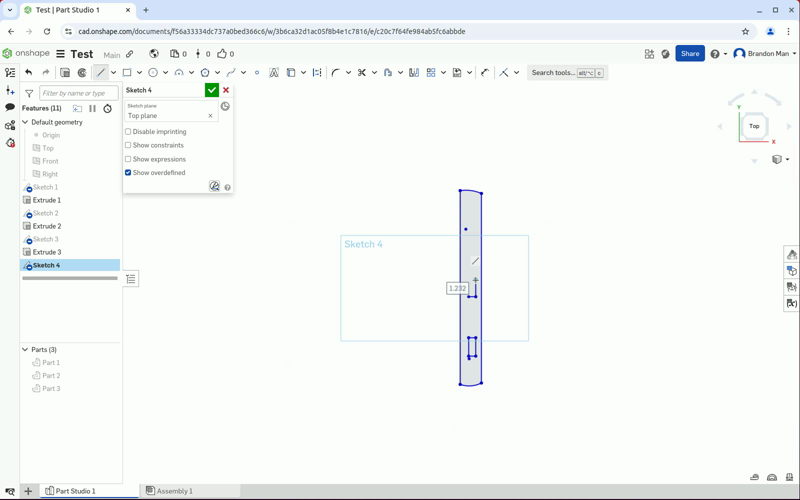
scroll(-6)
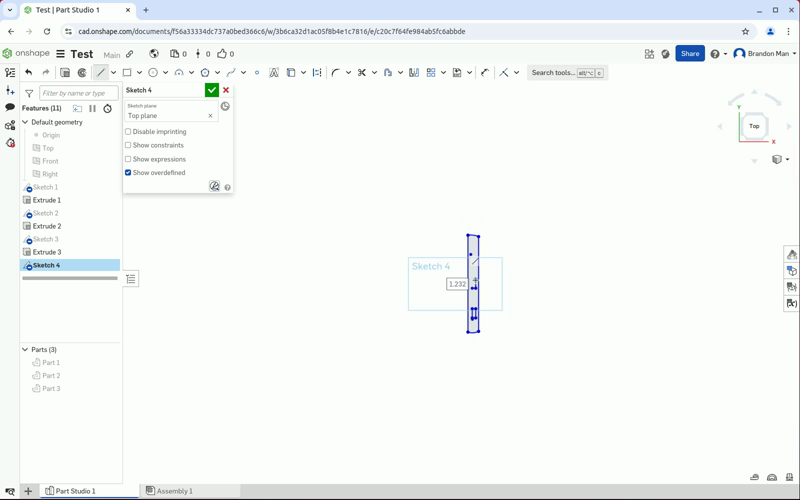
scroll(-6)
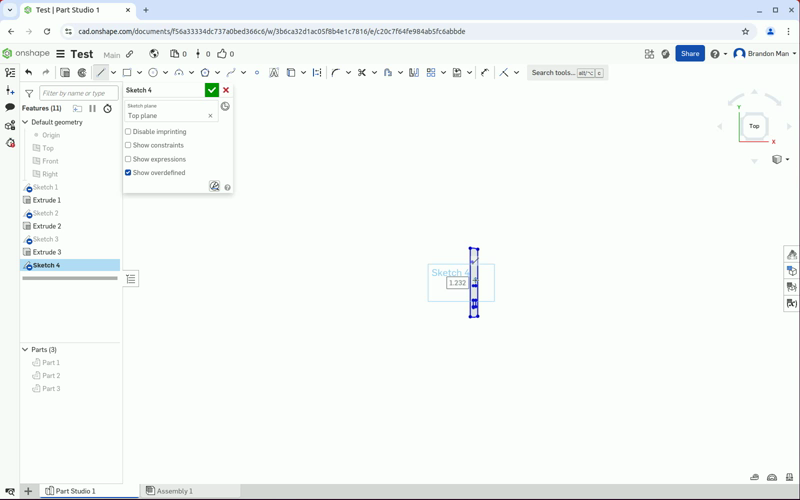
key_up(shift)
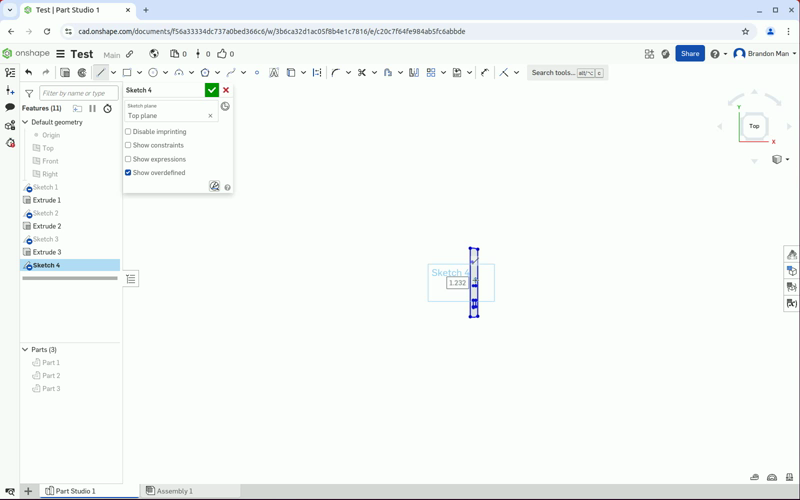
key_down(shift)
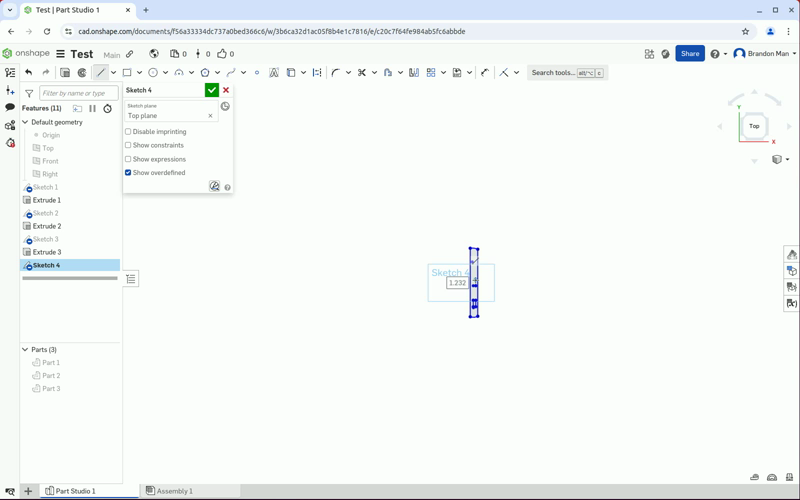
mouse_move(505, 279)
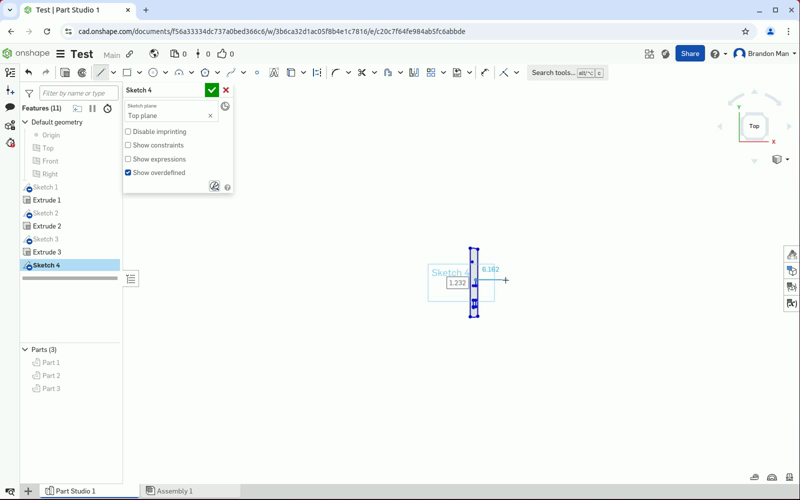
mouse_move(473, 279)
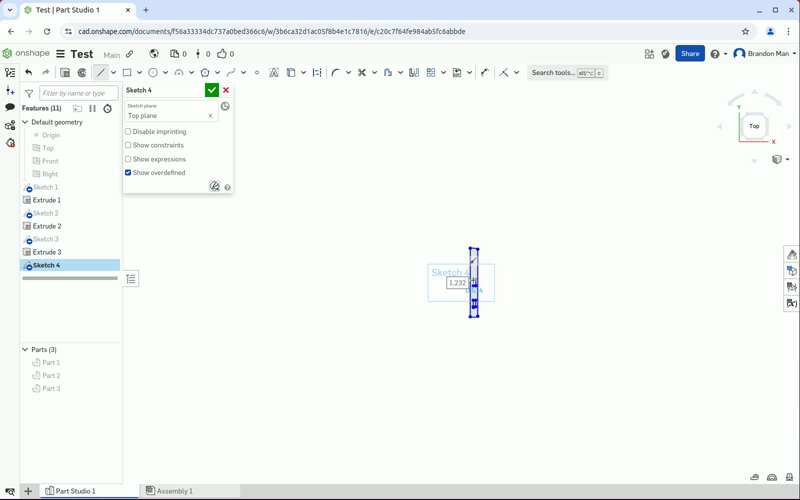
scroll(6)
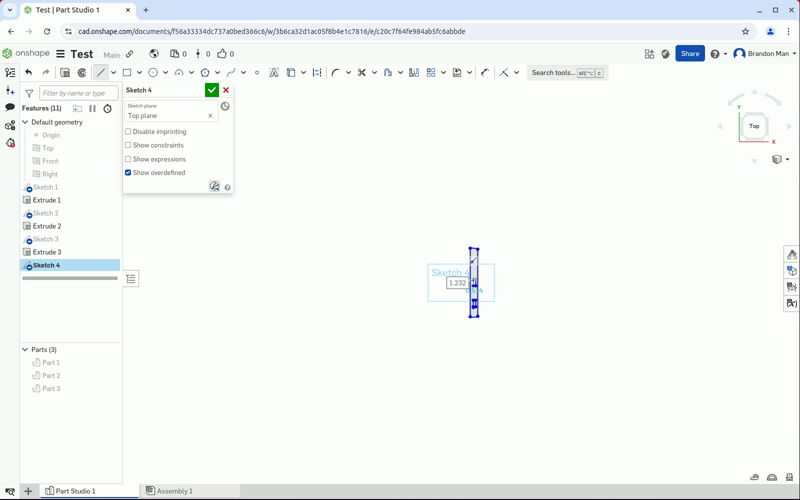
scroll(6)
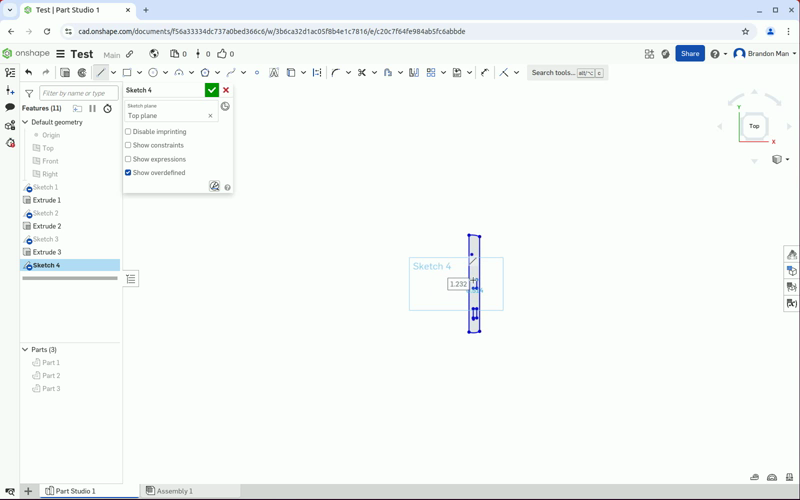
scroll(6)
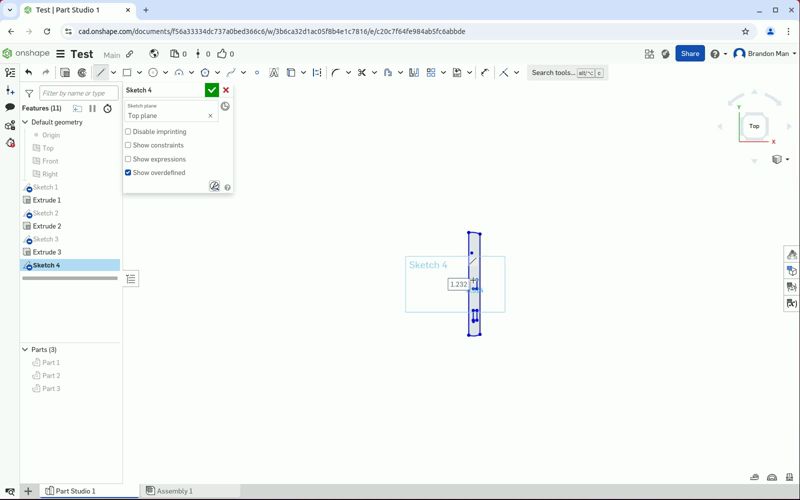
scroll(6)
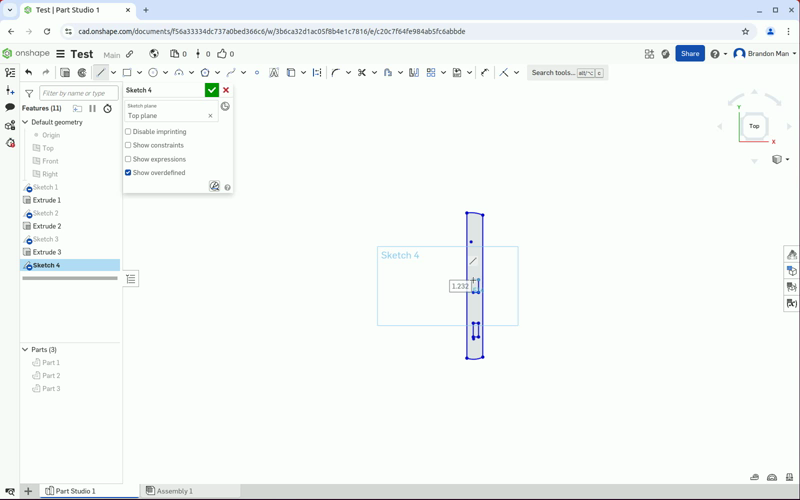
scroll(6)
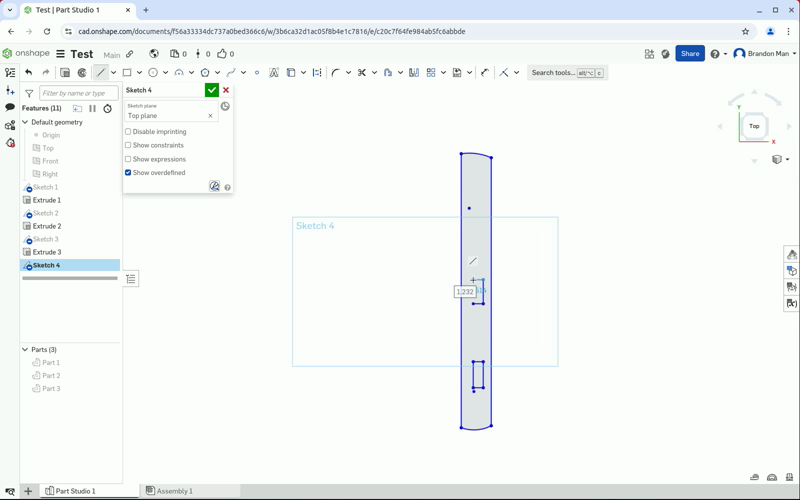
scroll(6)
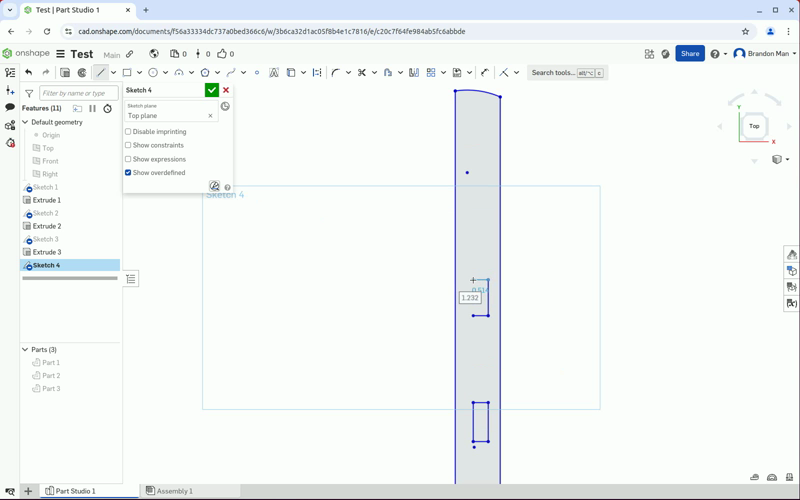
scroll(6)
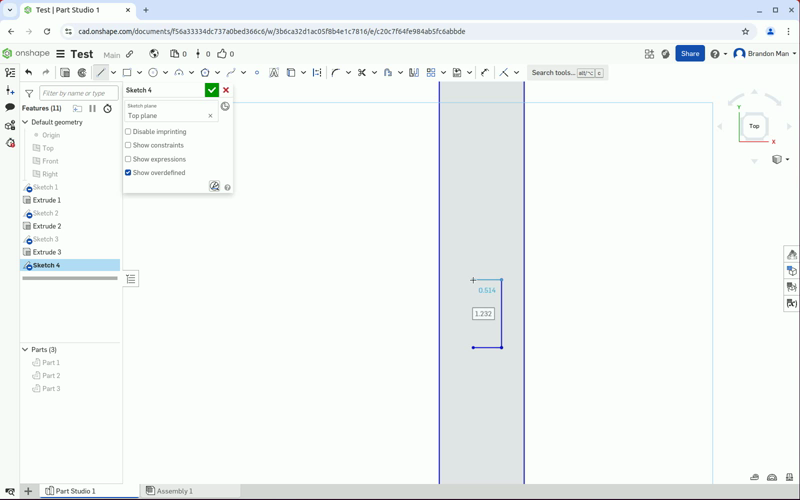
click(473, 279)
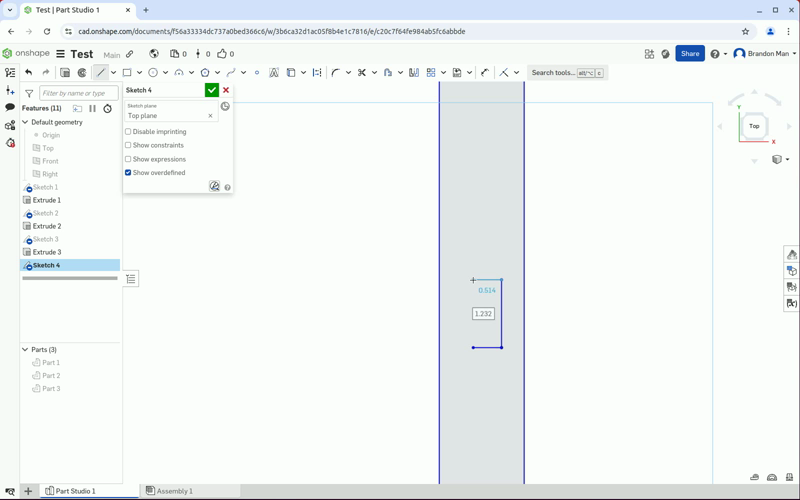
scroll(-6)
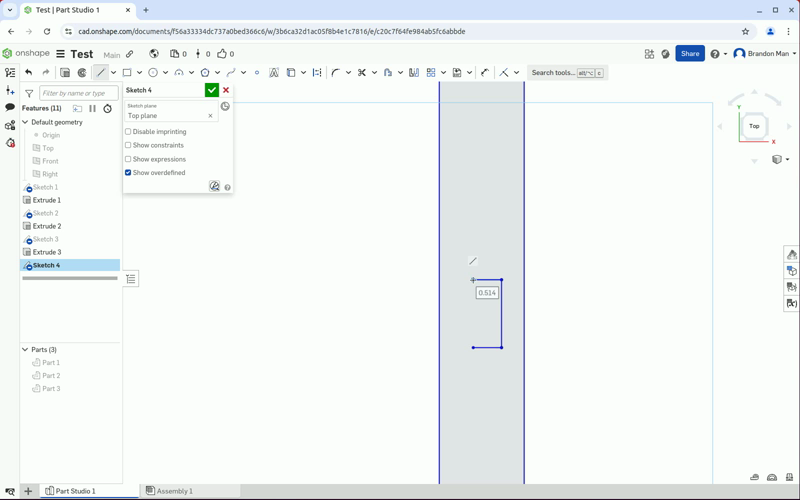
scroll(-6)
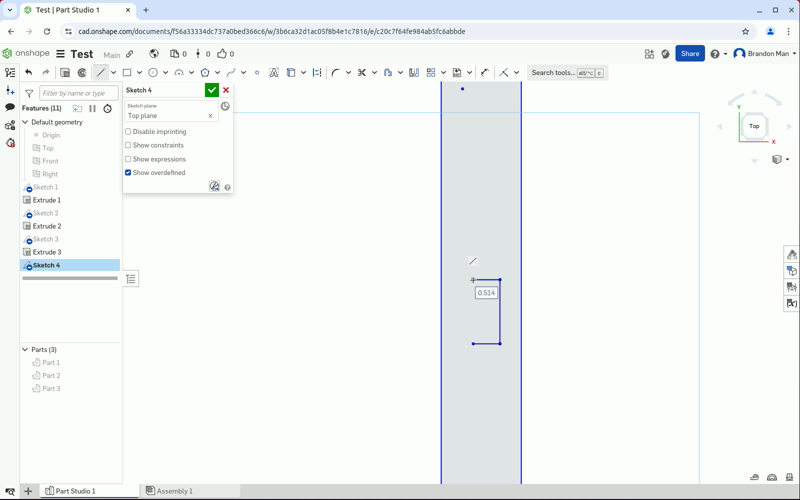
scroll(-6)
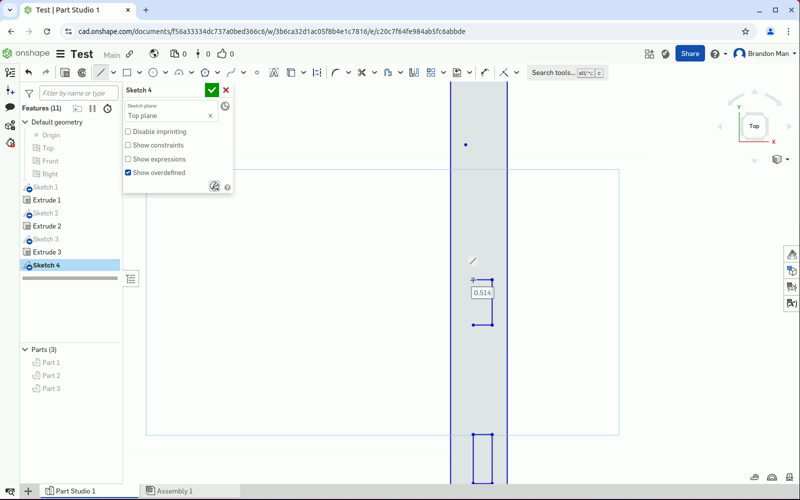
scroll(-6)
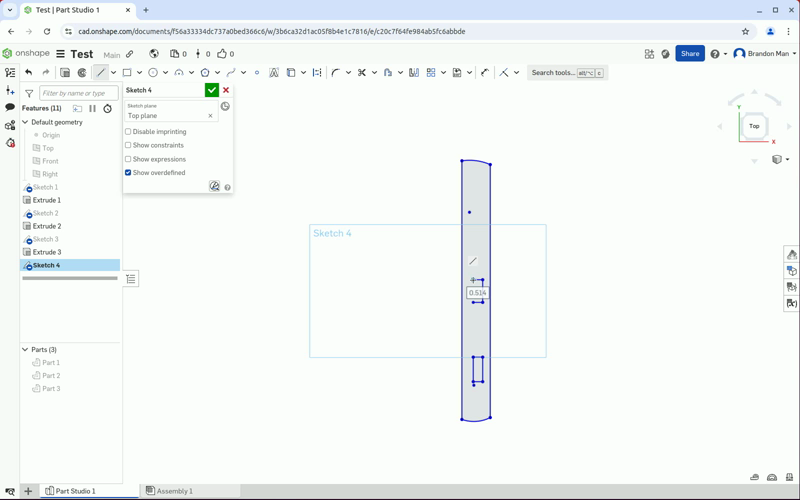
scroll(-6)
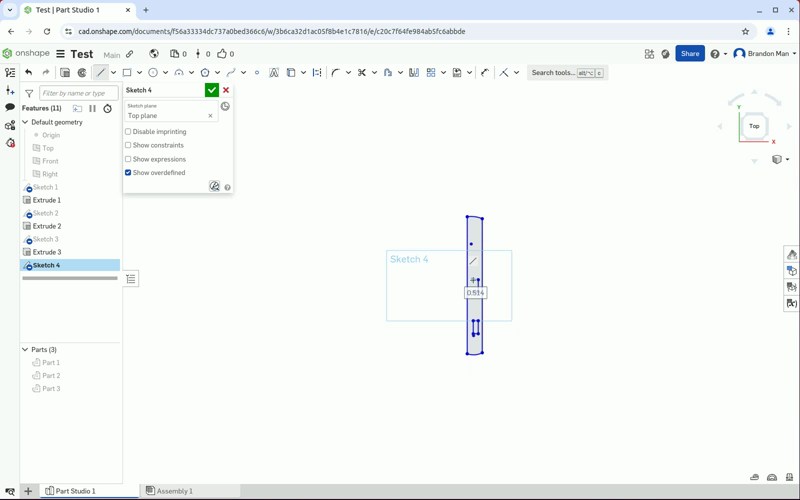
scroll(-6)
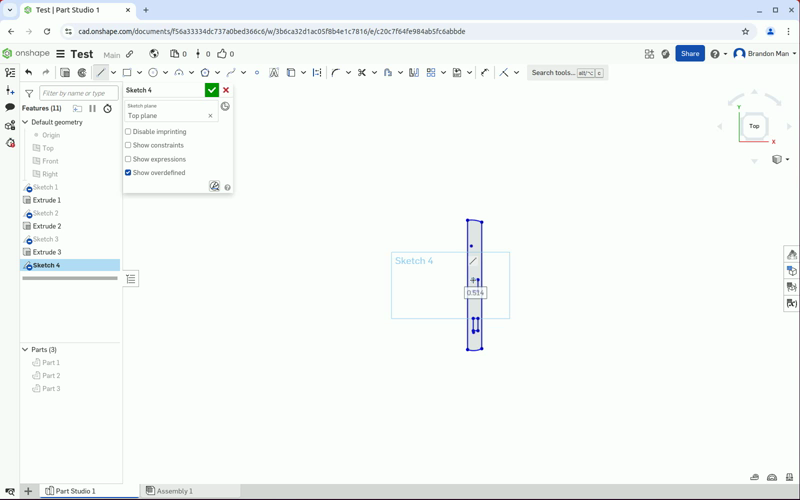
scroll(-6)
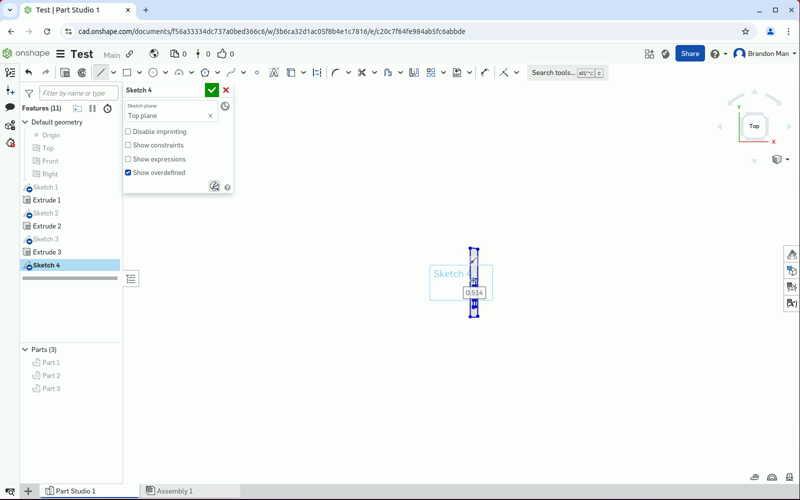
key_up(shift)
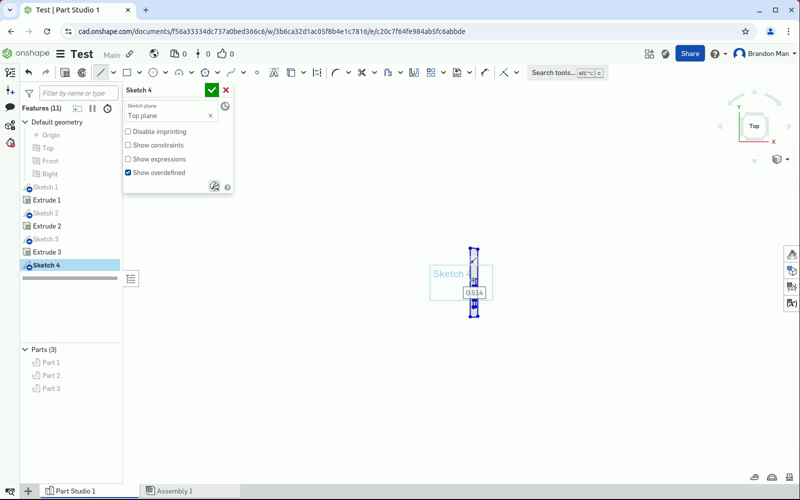
mouse_move(503, 279)
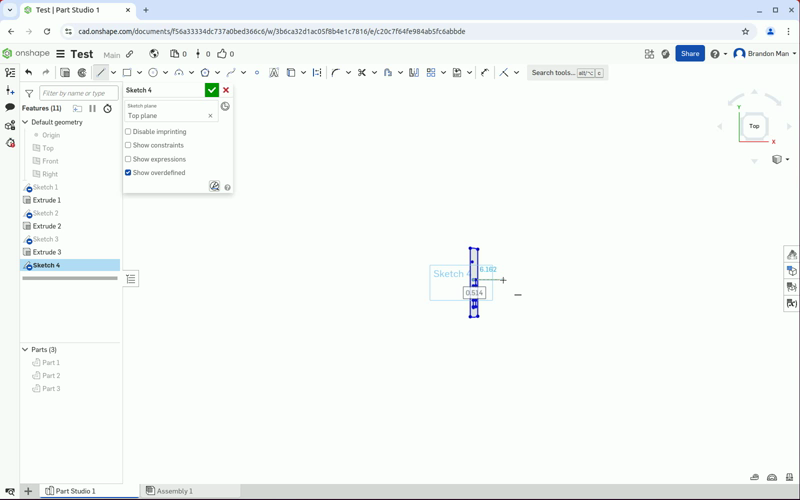
key_down(shift)
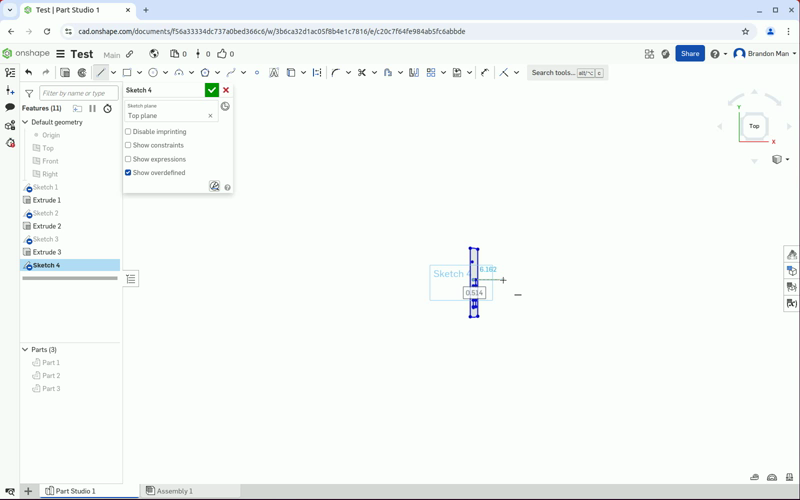
mouse_move(473, 285)
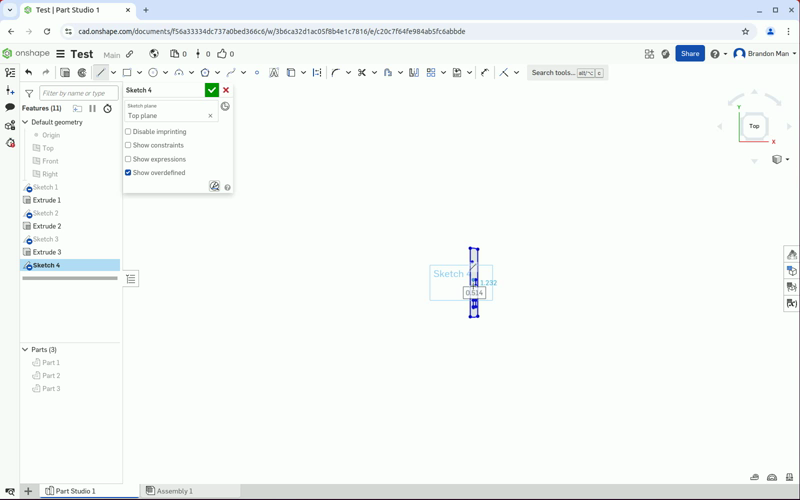
scroll(6)
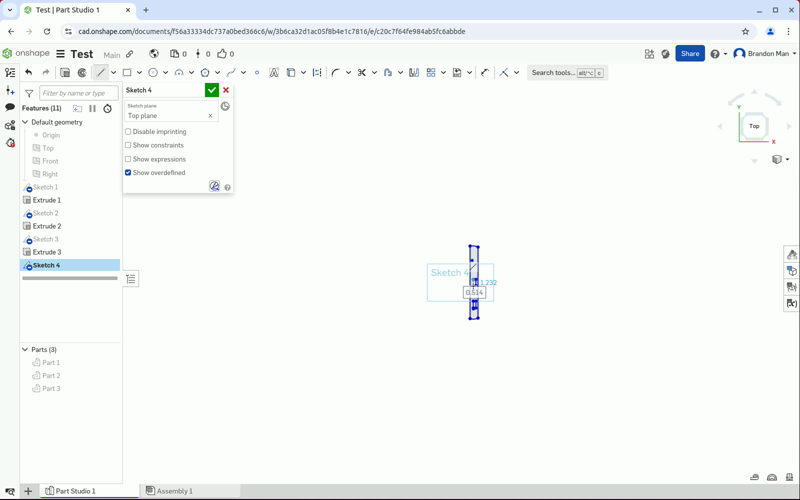
scroll(6)
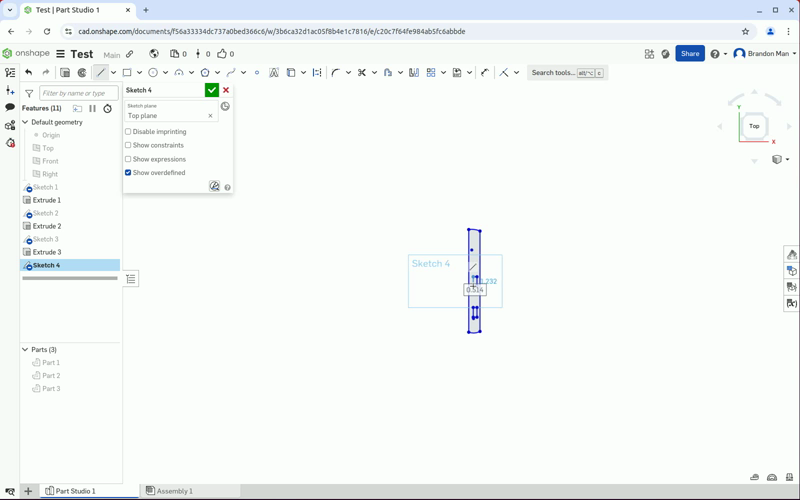
scroll(6)
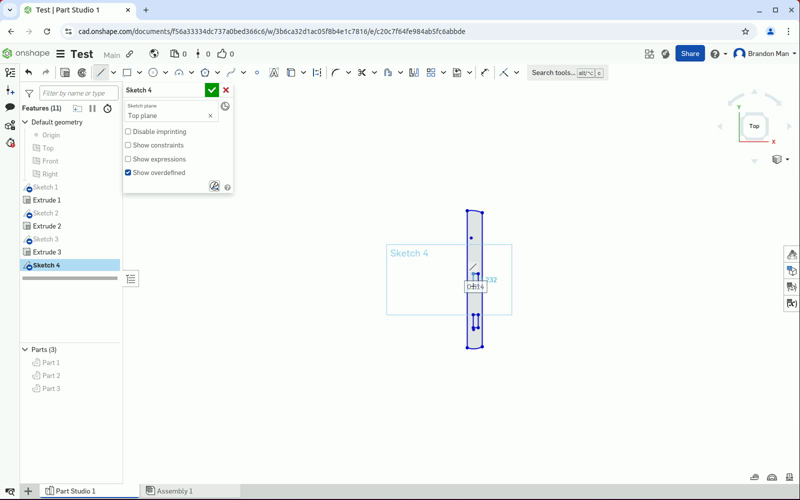
scroll(6)
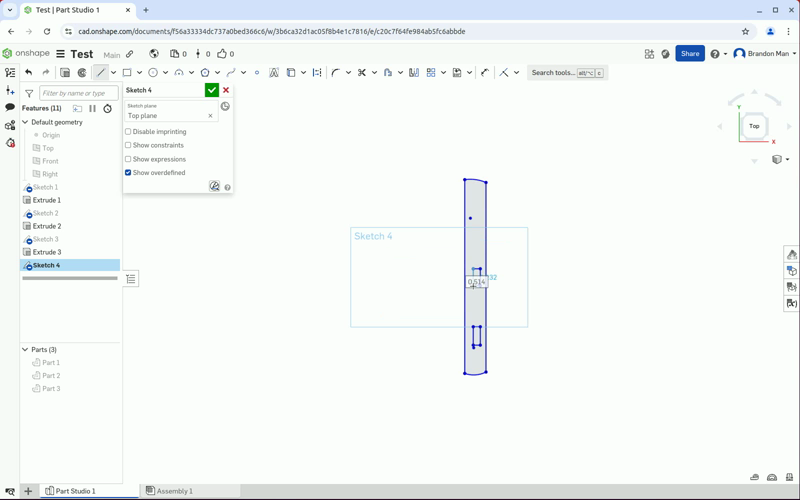
scroll(6)
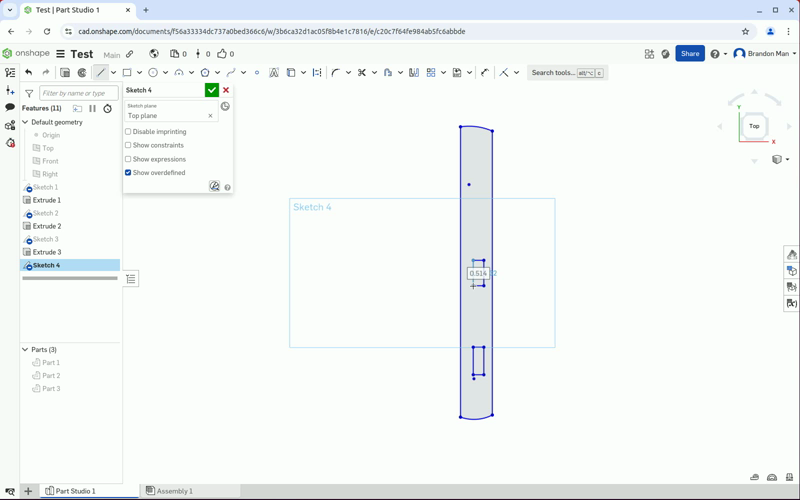
scroll(6)
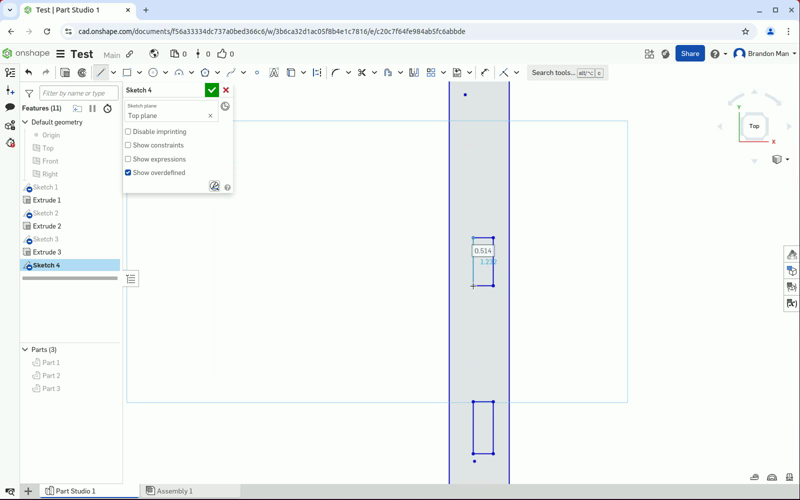
scroll(6)
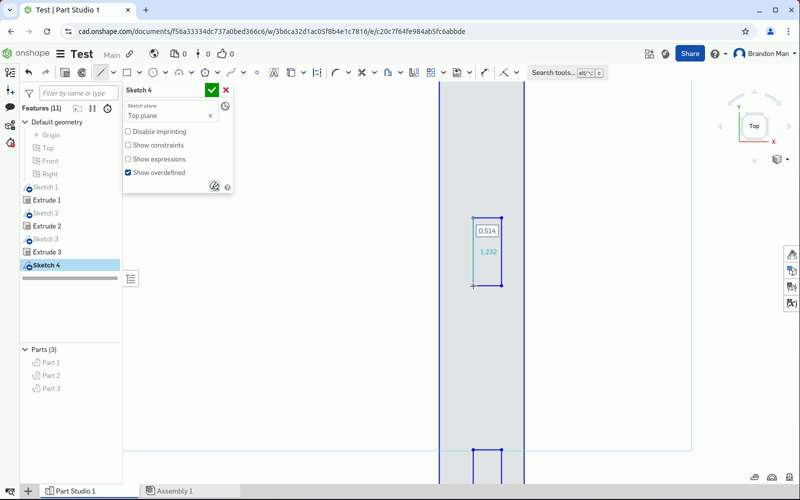
key_up(shift)
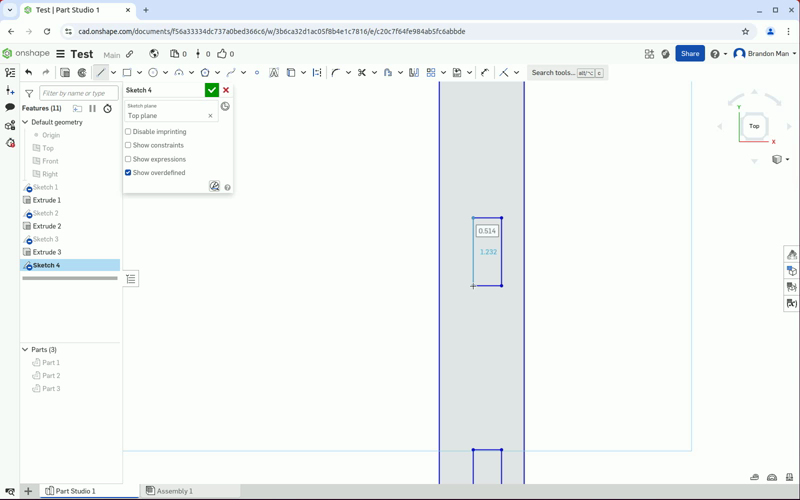
click(473, 285)
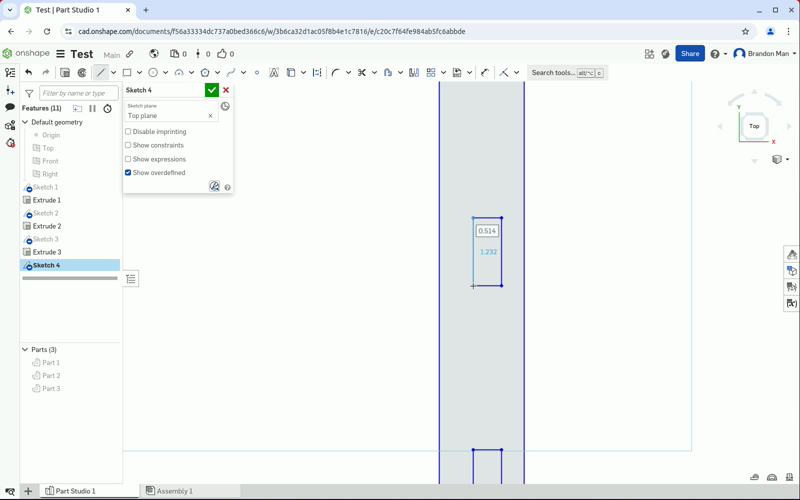
scroll(-6)
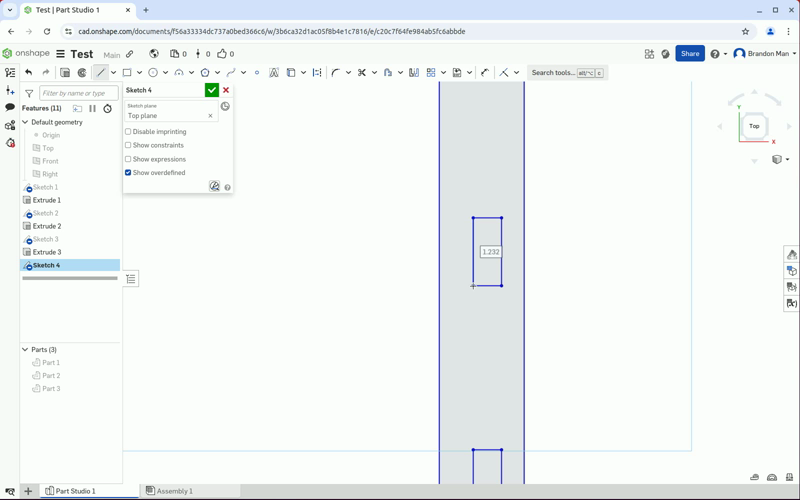
scroll(-6)
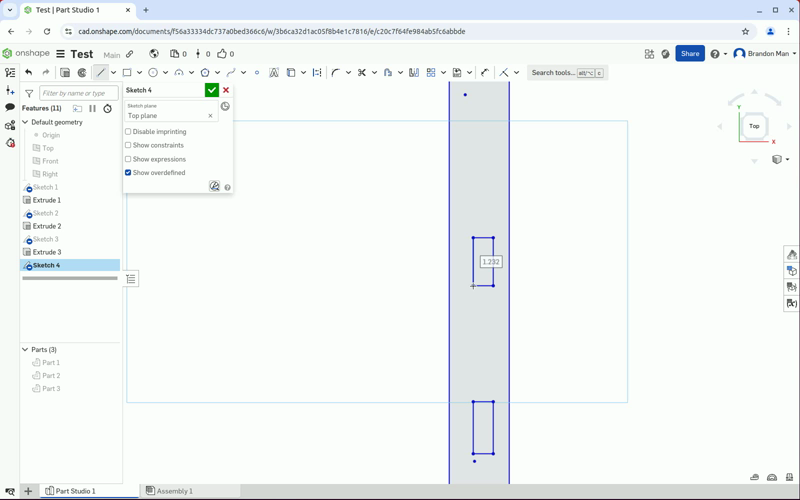
scroll(-6)
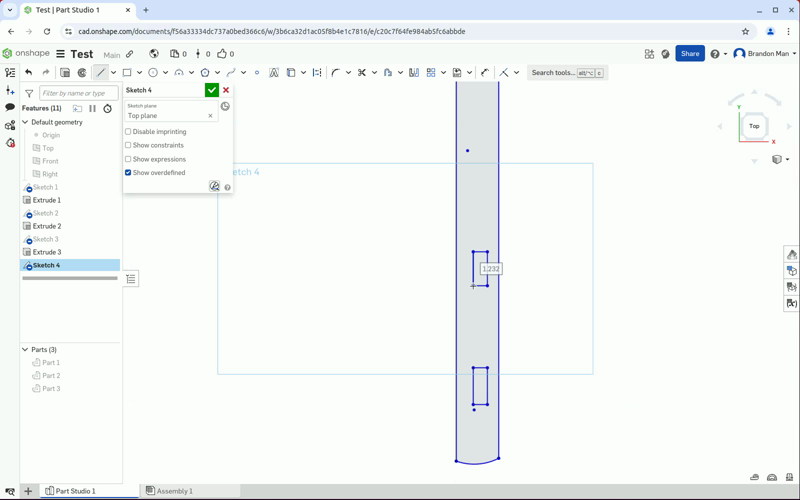
scroll(-6)
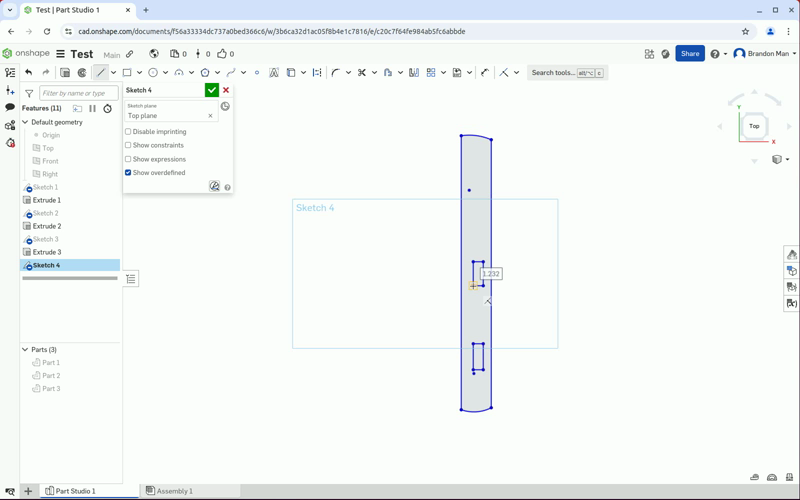
scroll(-6)
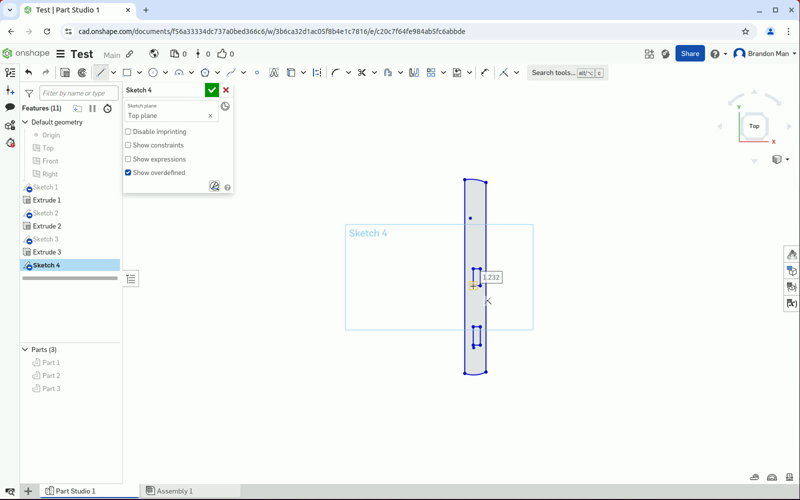
scroll(-6)
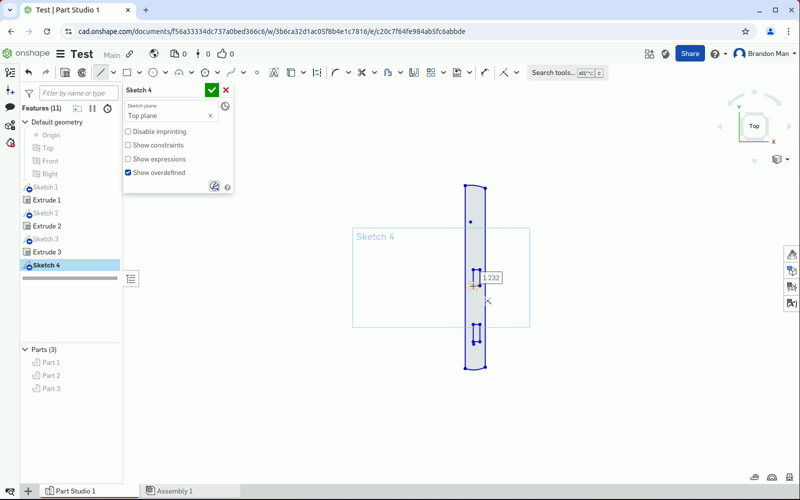
scroll(-6)
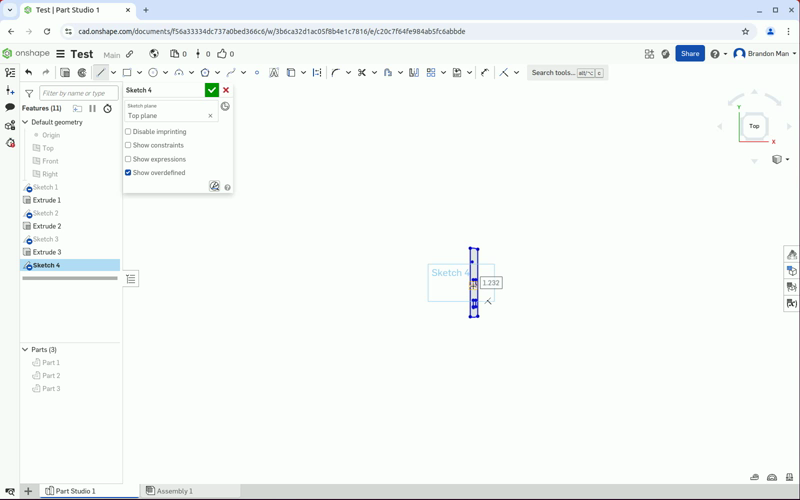
key(esc)
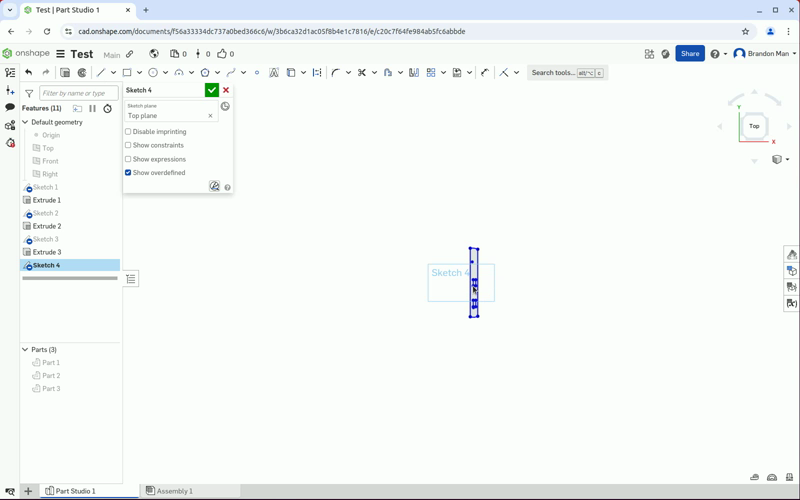
key(l)
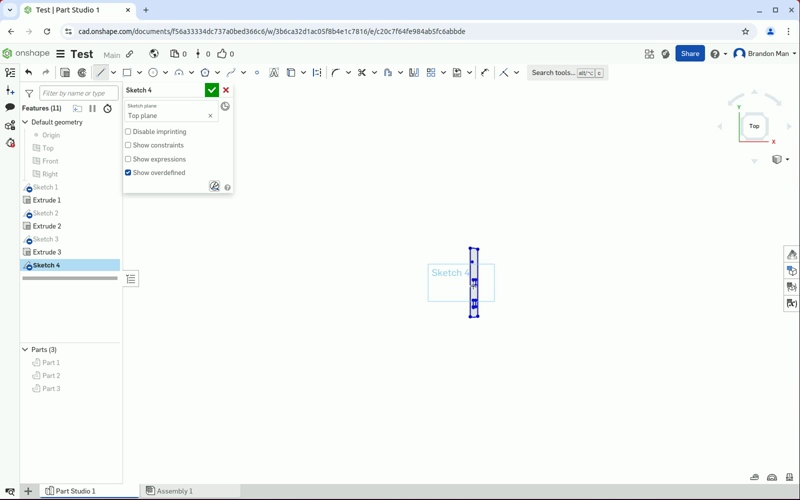
key_down(shift)
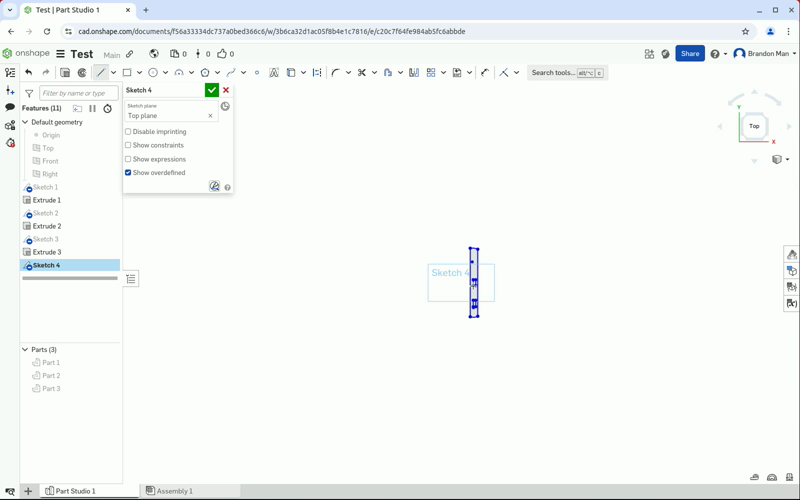
mouse_move(473, 265)
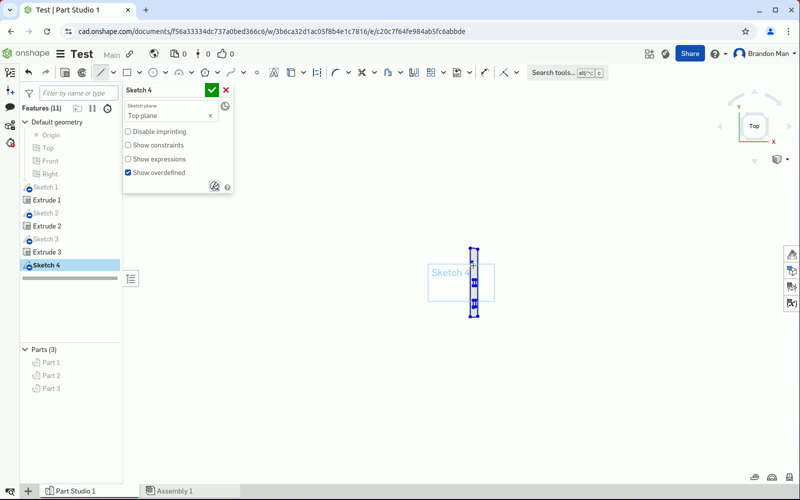
click(473, 265)
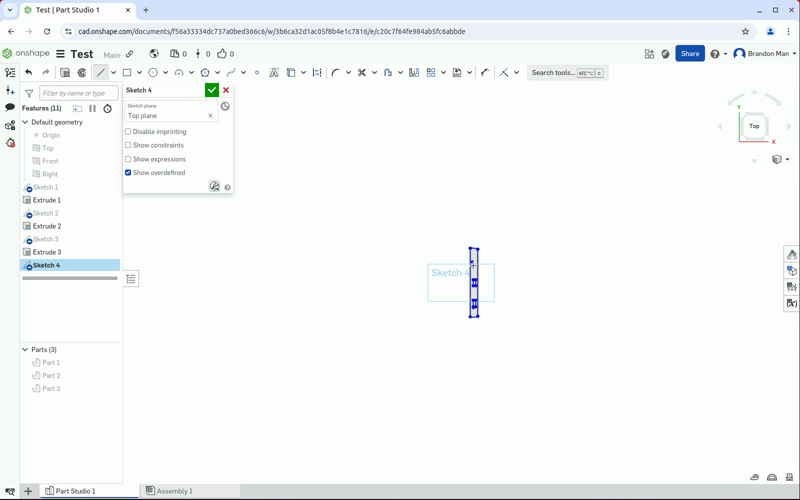
key_up(shift)
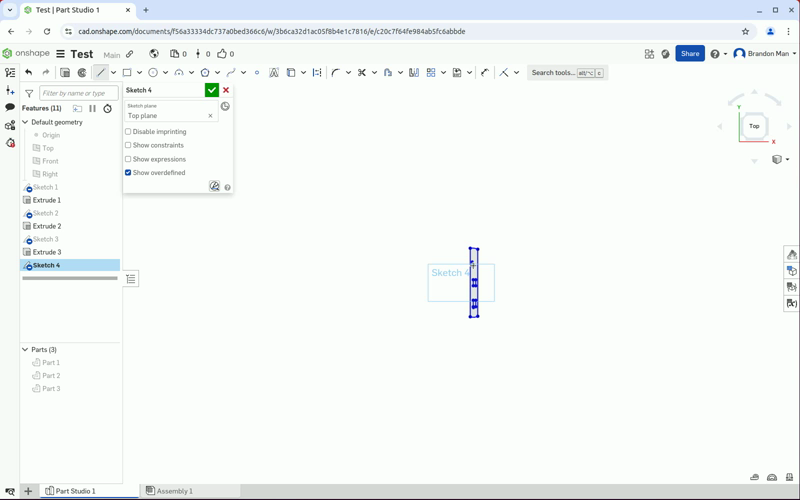
key_down(shift)
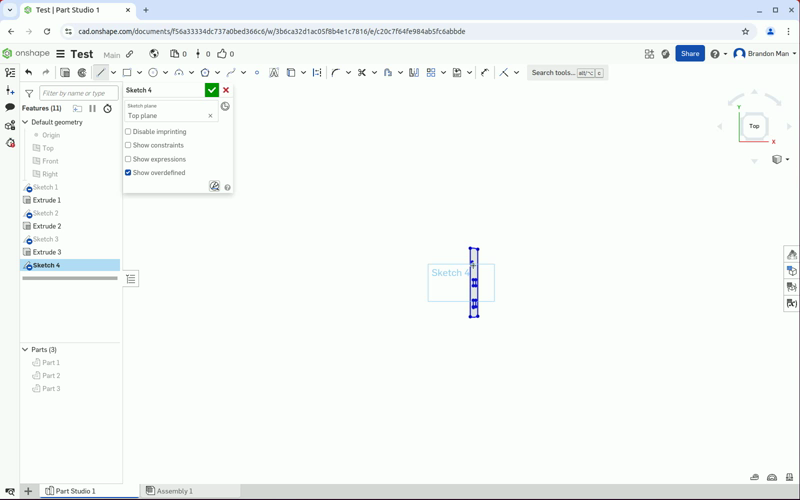
mouse_move(503, 265)
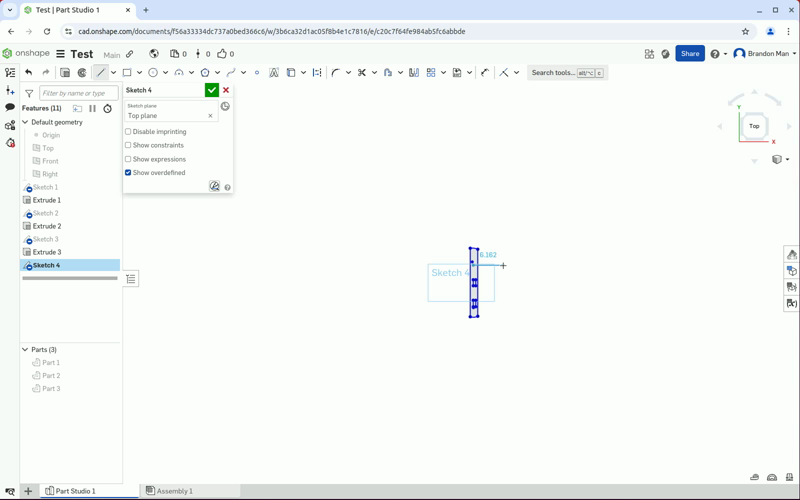
mouse_move(475, 265)
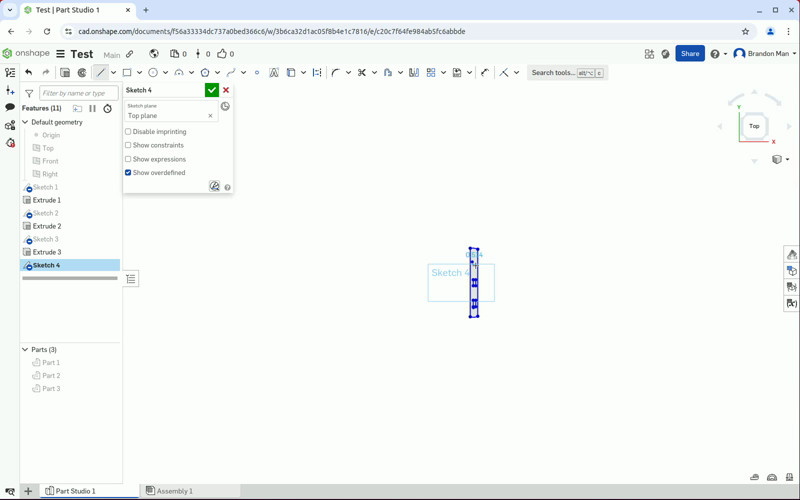
scroll(6)
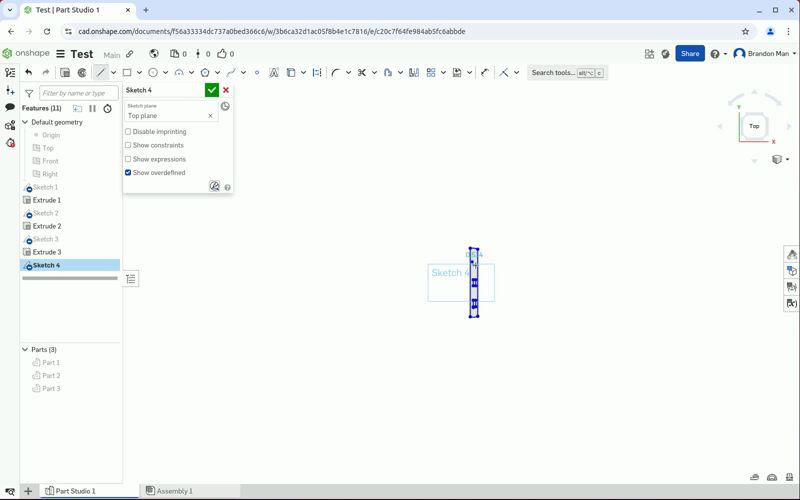
scroll(6)
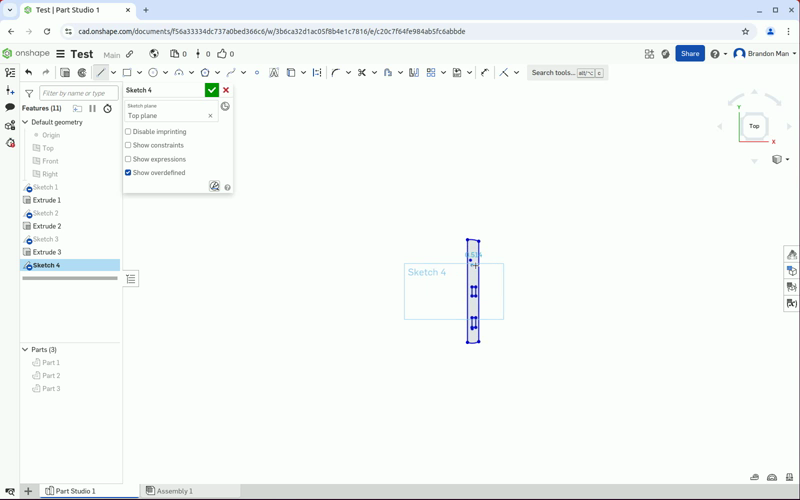
scroll(6)
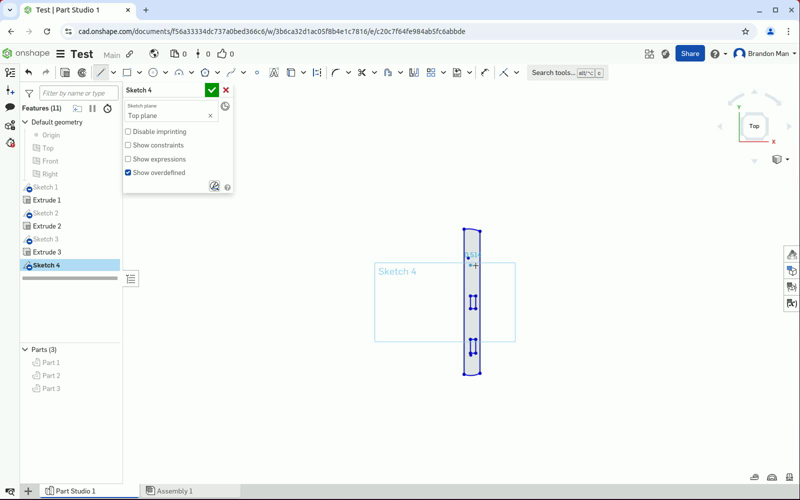
scroll(6)
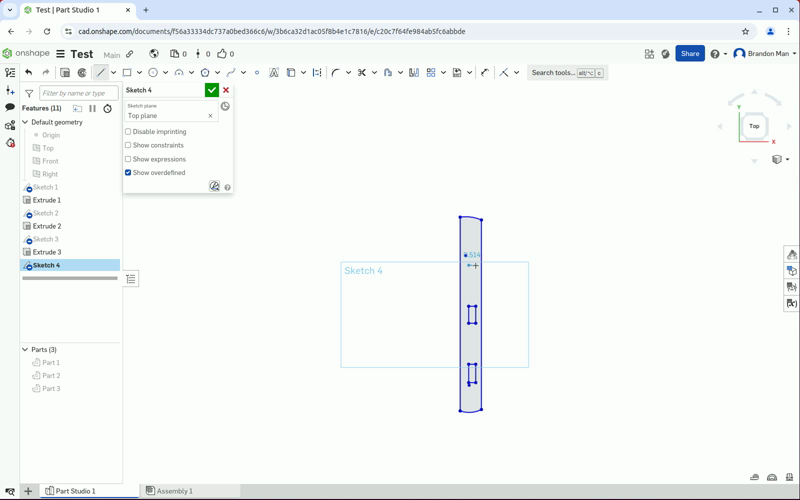
scroll(6)
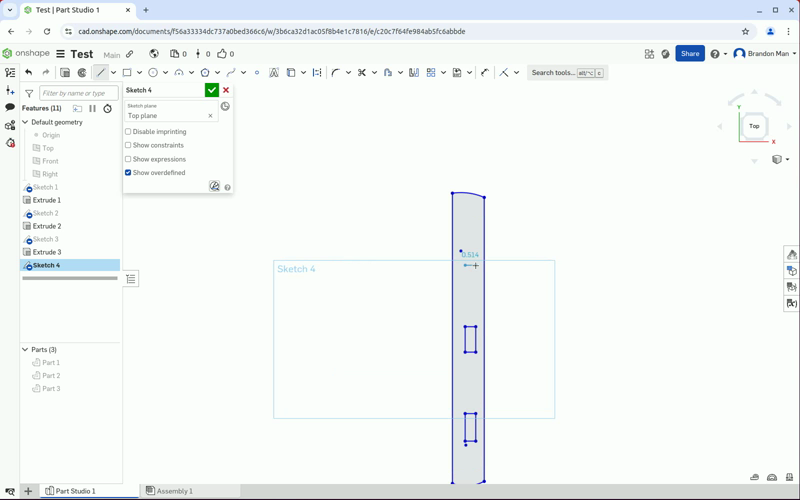
scroll(6)
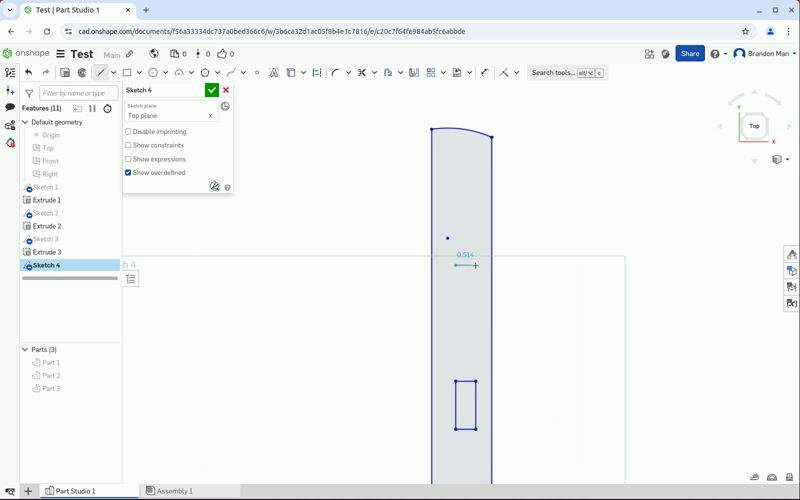
scroll(6)
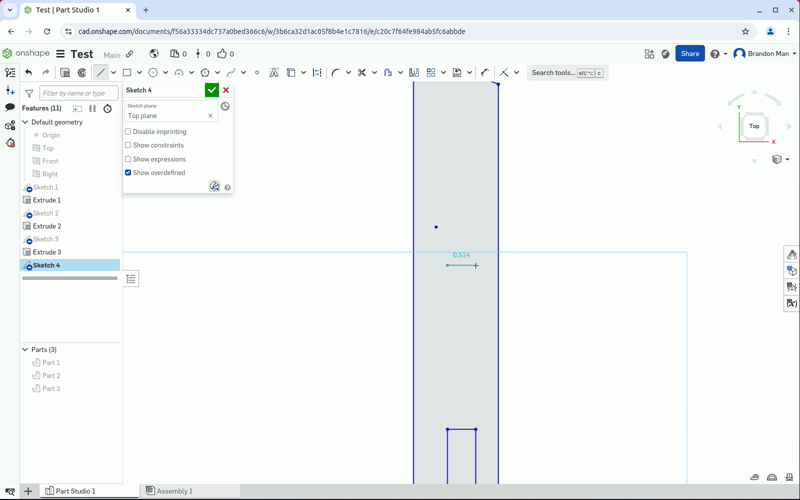
click(475, 265)
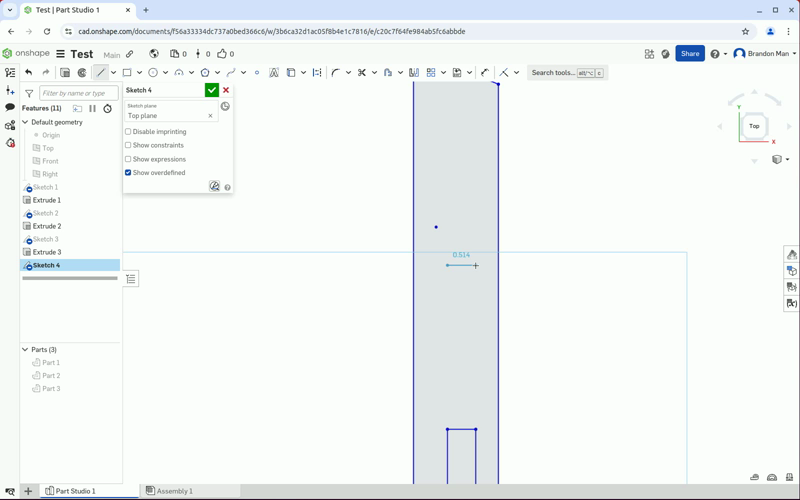
scroll(-6)
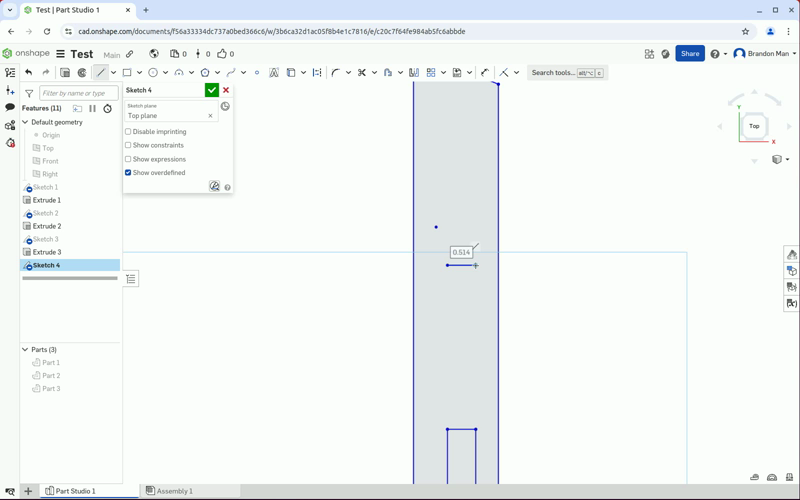
scroll(-6)
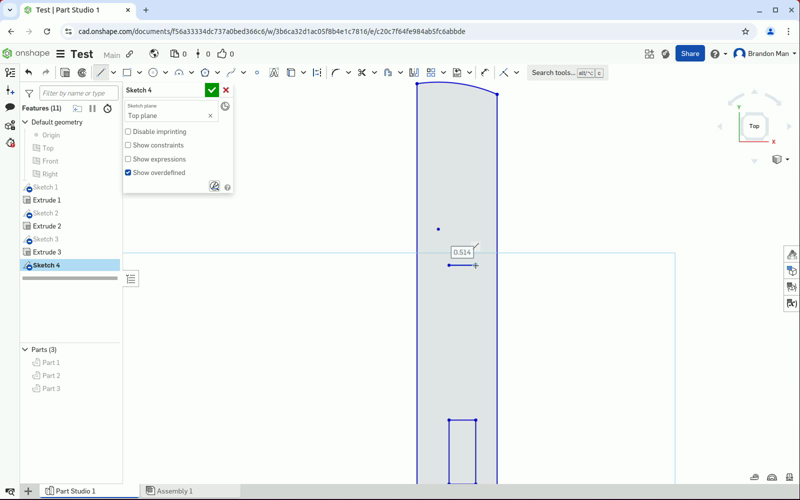
scroll(-6)
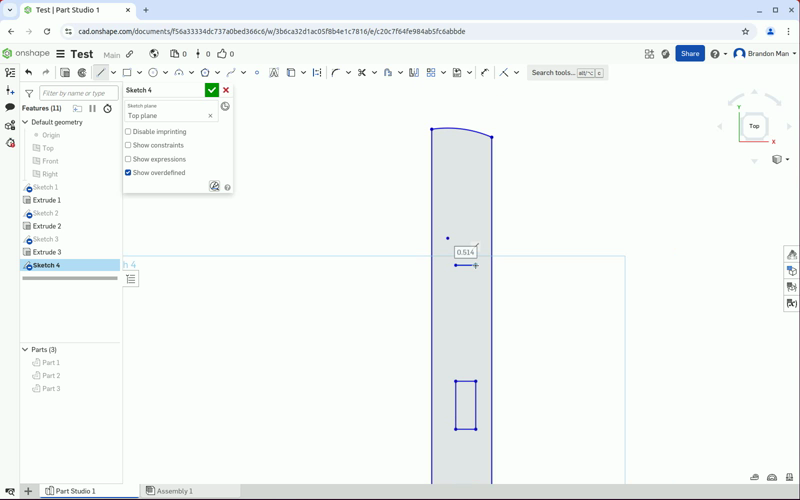
scroll(-6)
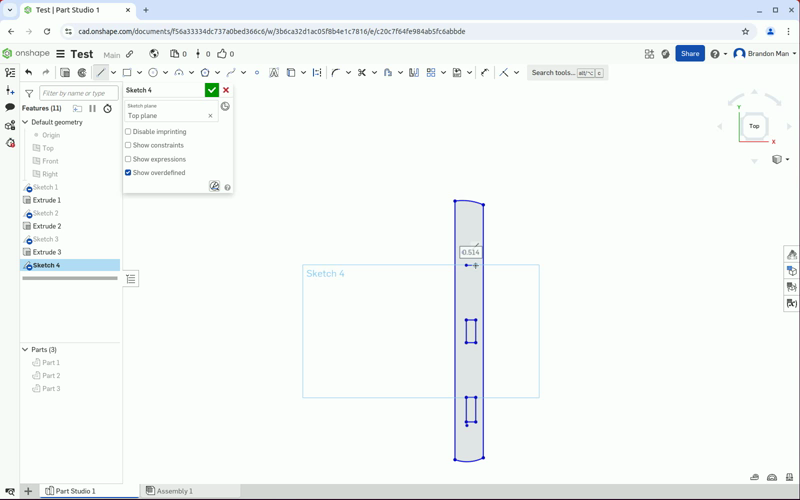
scroll(-6)
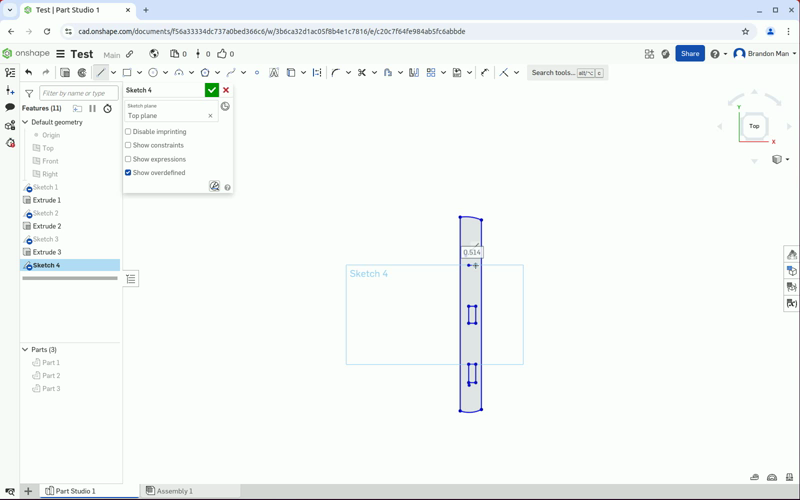
scroll(-6)
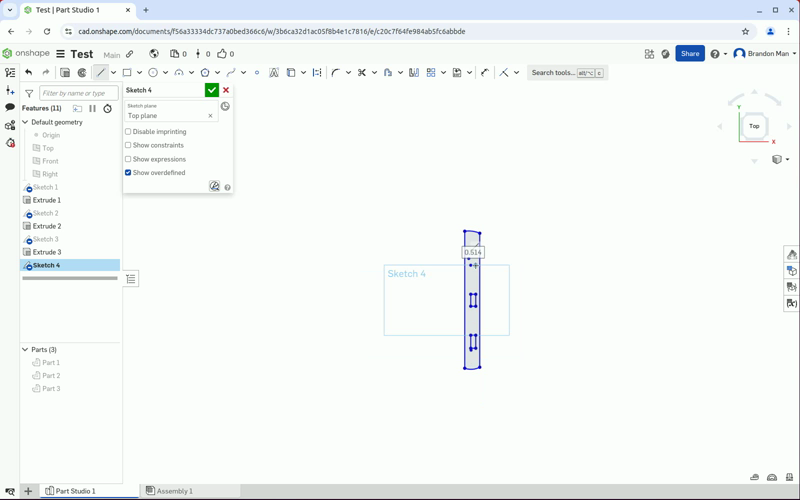
scroll(-6)
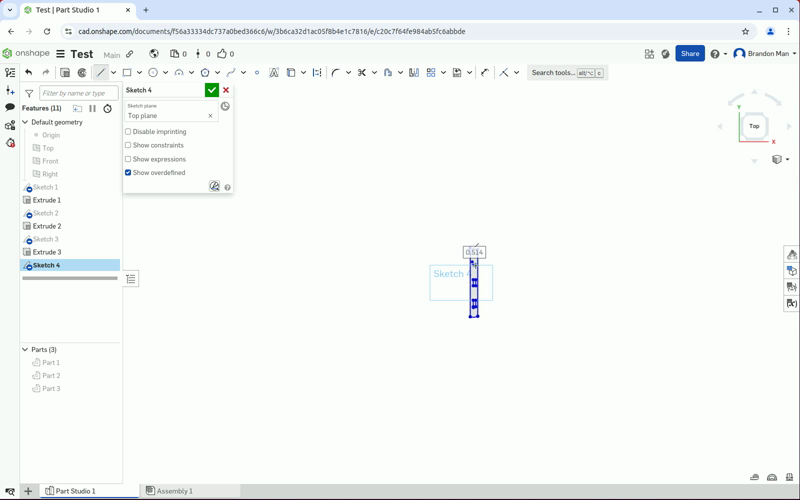
key_up(shift)
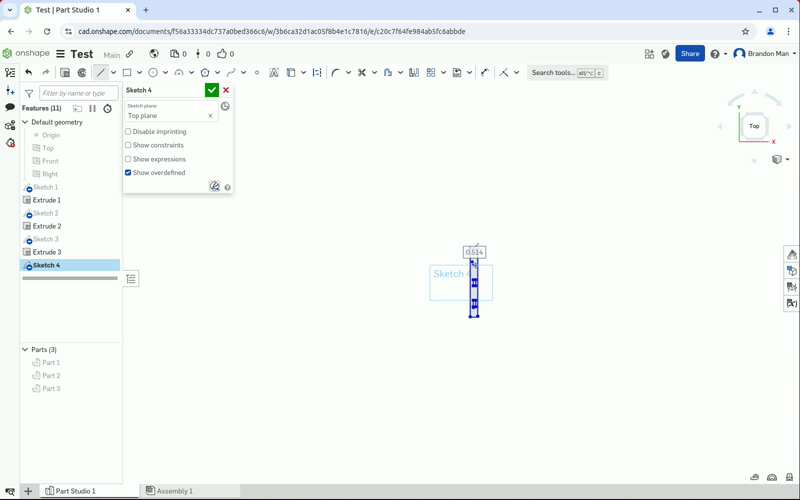
key_down(shift)
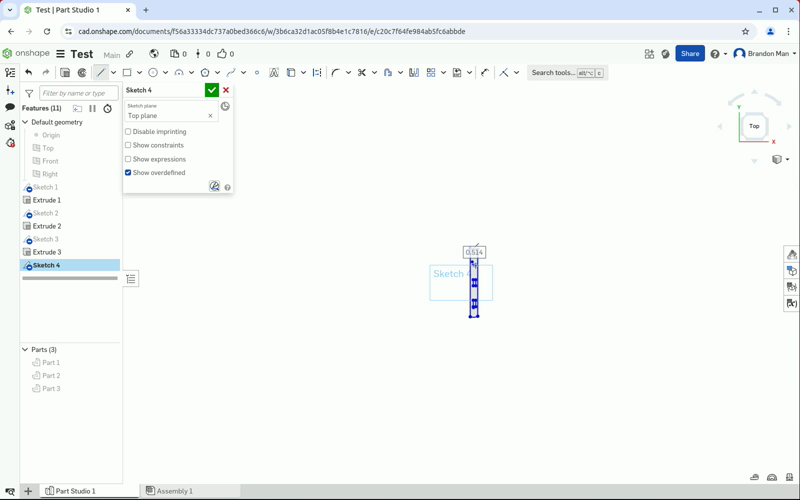
mouse_move(505, 265)
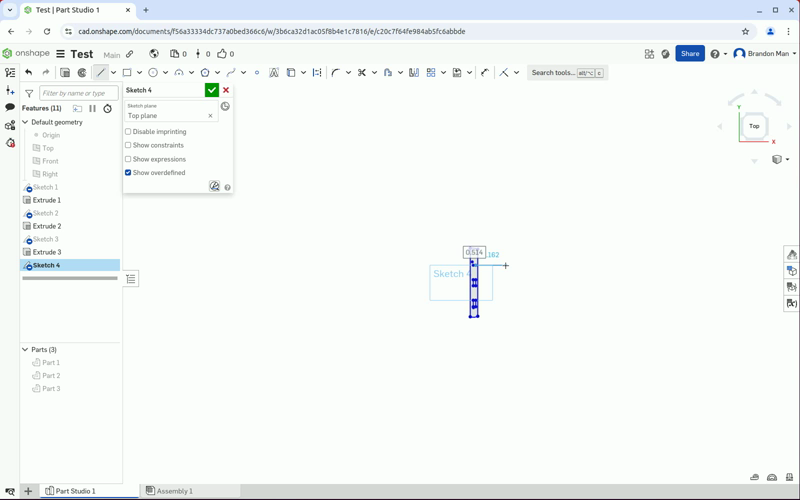
mouse_move(475, 258)
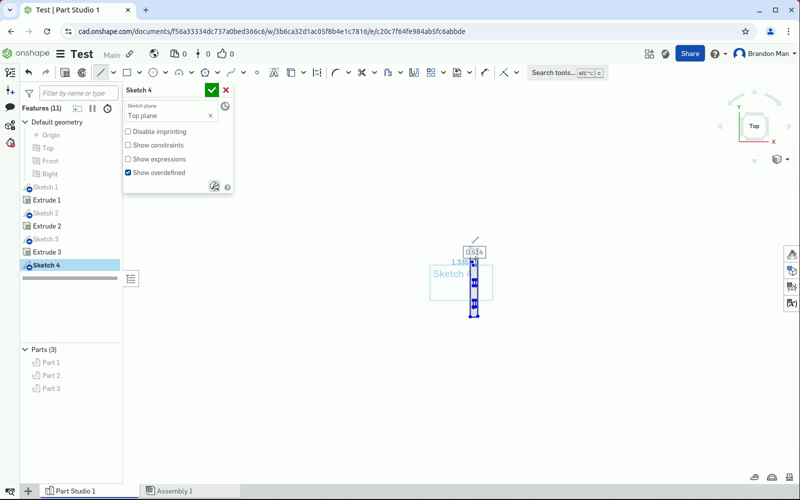
scroll(6)
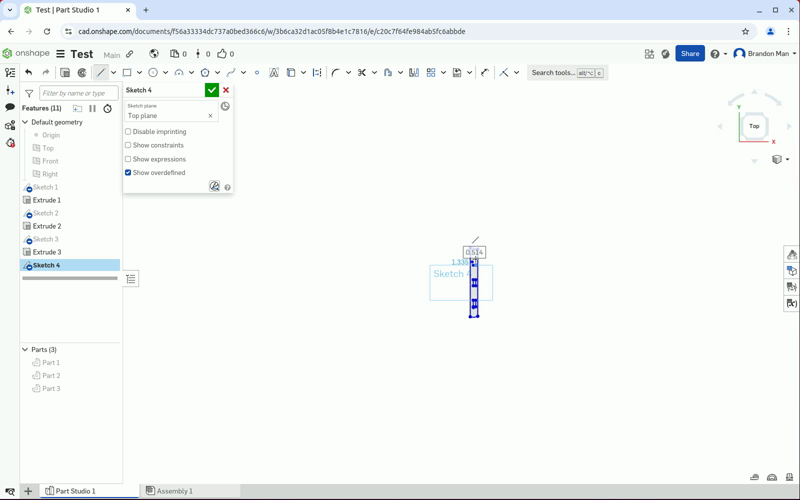
scroll(6)
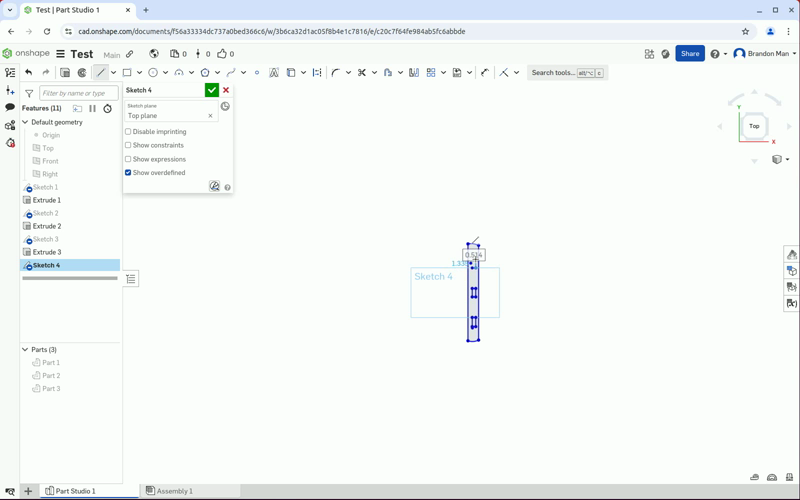
scroll(6)
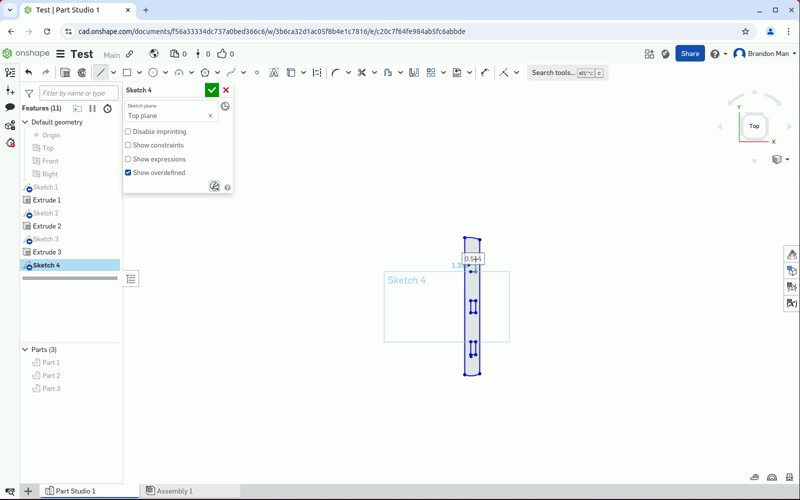
scroll(6)
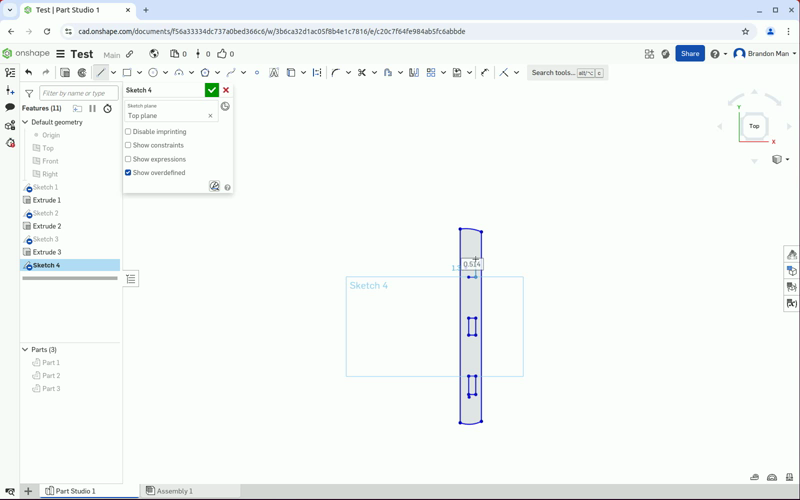
scroll(6)
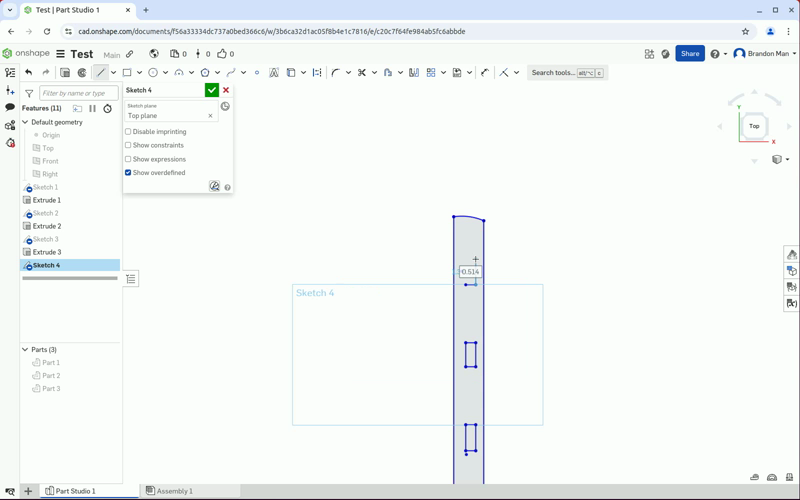
scroll(6)
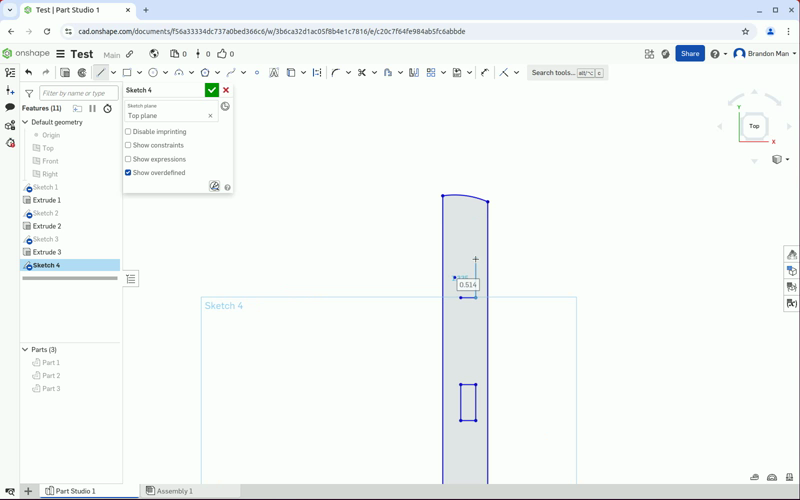
scroll(6)
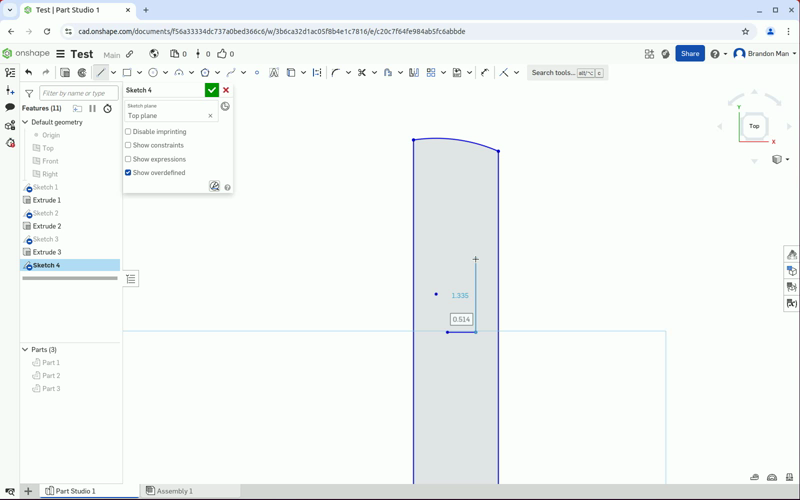
click(475, 258)
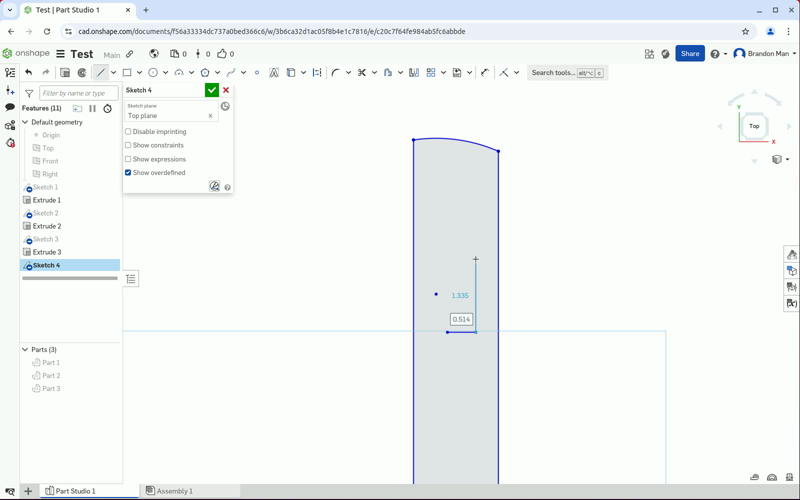
scroll(-6)
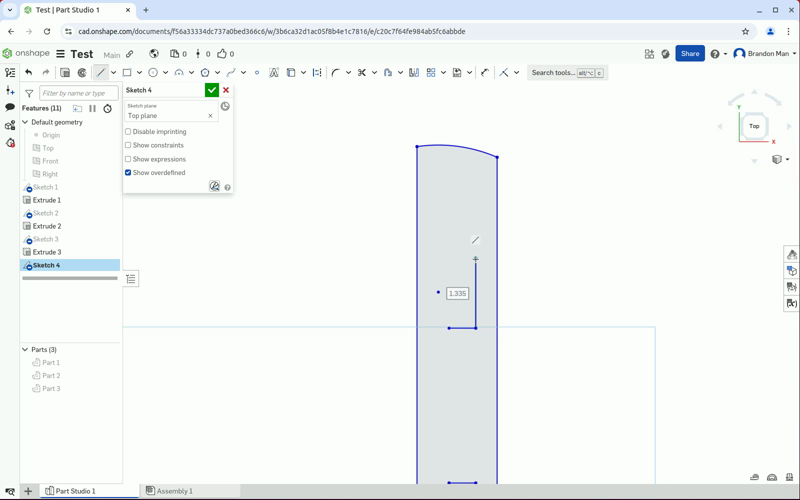
scroll(-6)
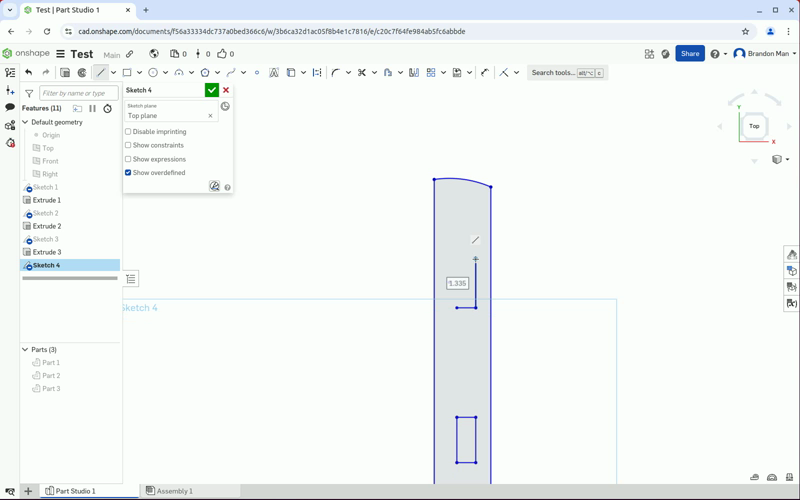
scroll(-6)
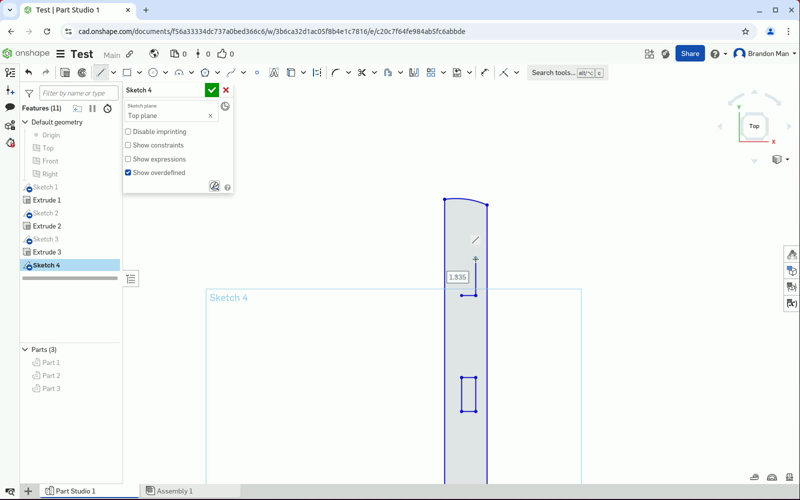
scroll(-6)
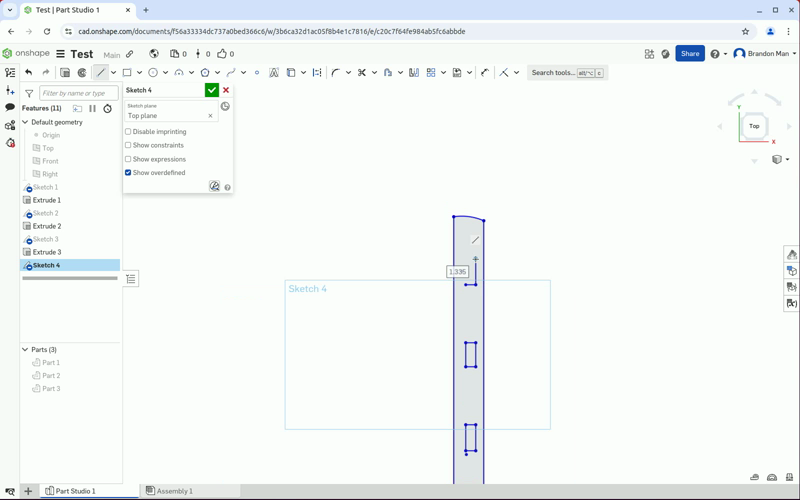
scroll(-6)
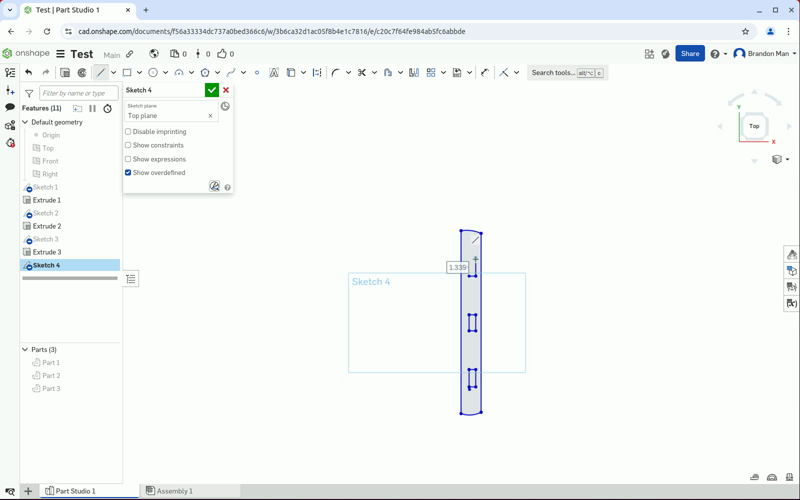
scroll(-6)
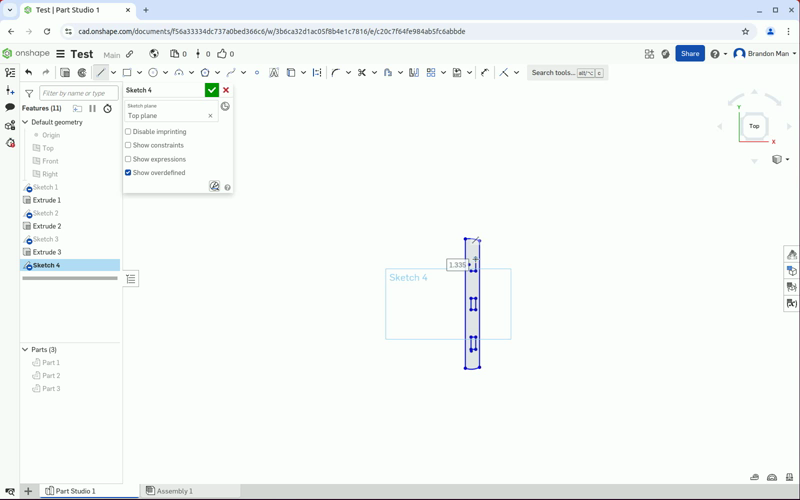
scroll(-6)
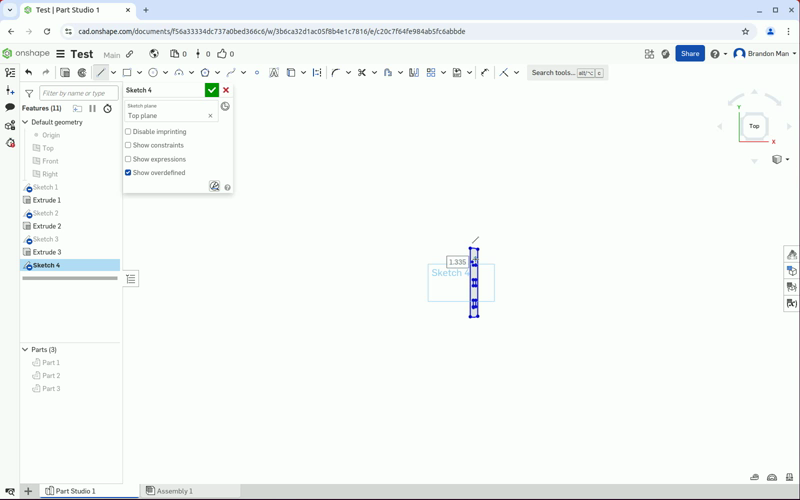
key_up(shift)
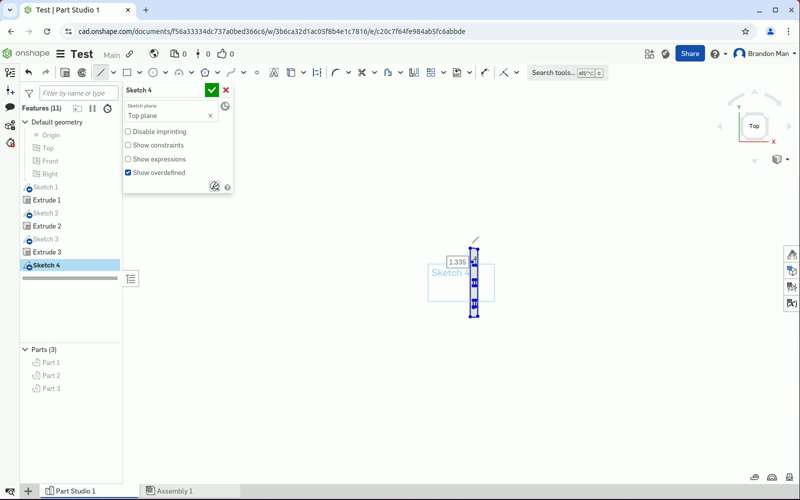
key_down(shift)
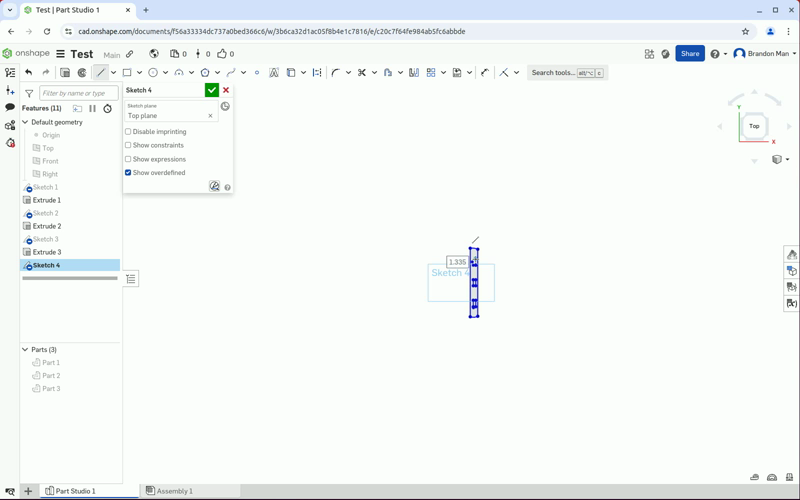
mouse_move(505, 258)
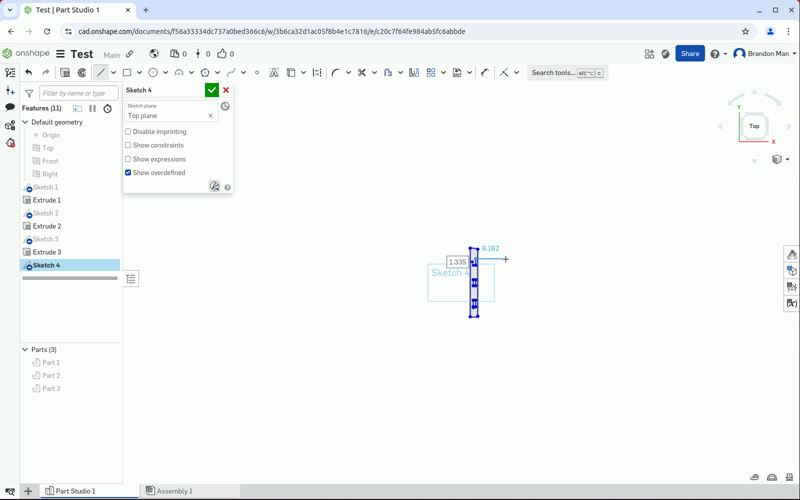
mouse_move(473, 258)
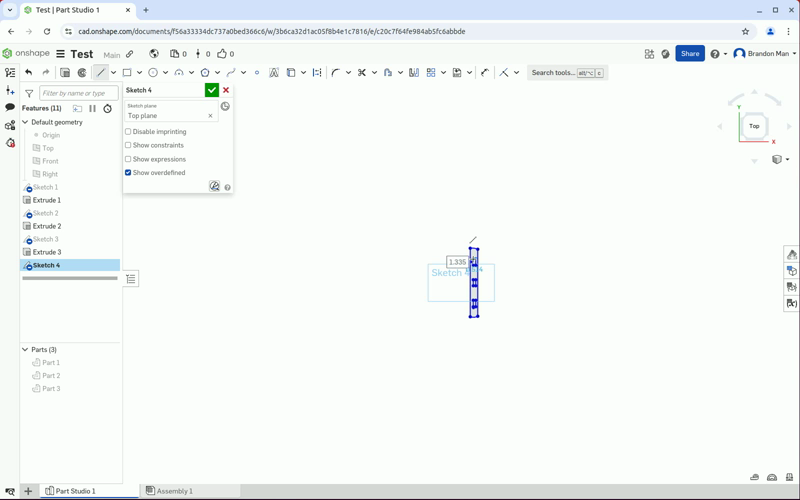
scroll(6)
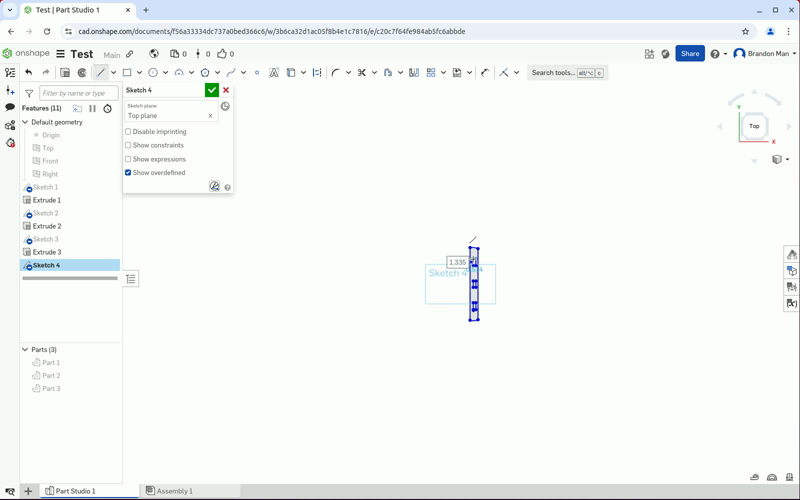
scroll(6)
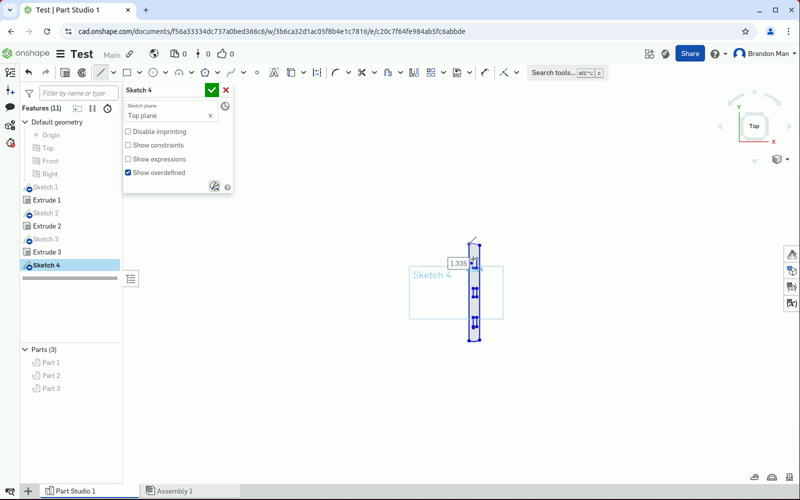
scroll(6)
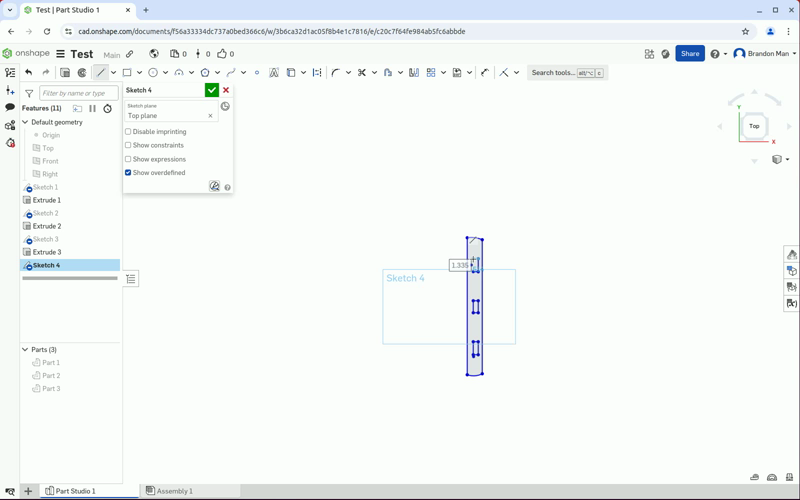
scroll(6)
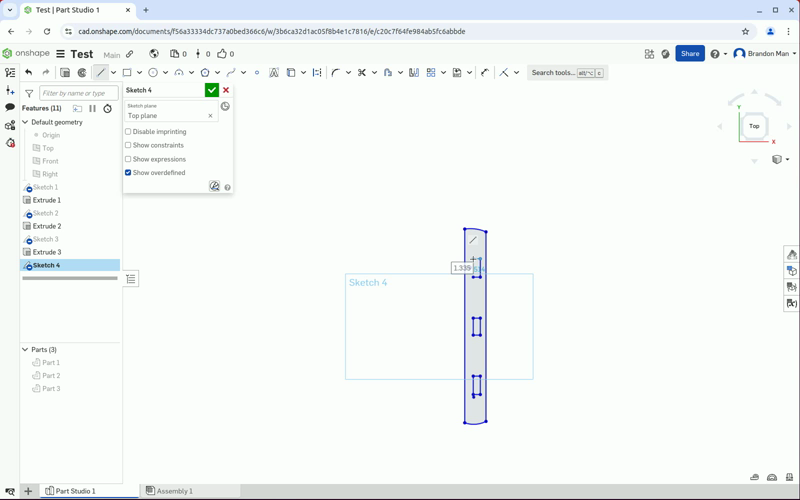
scroll(6)
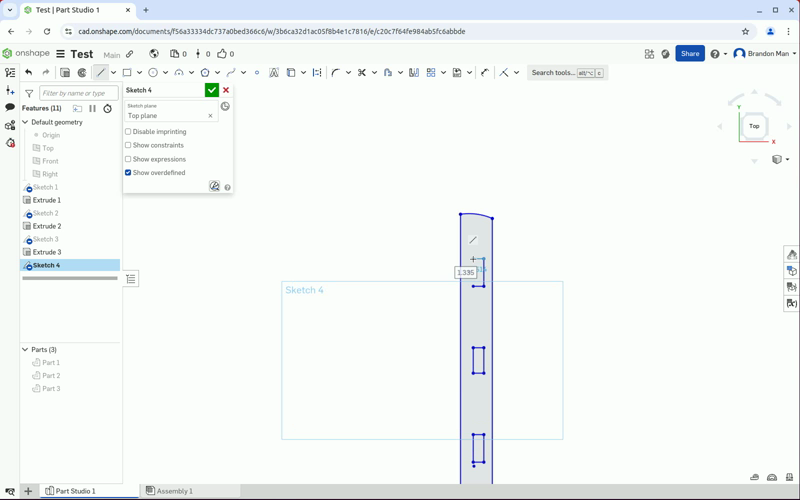
scroll(6)
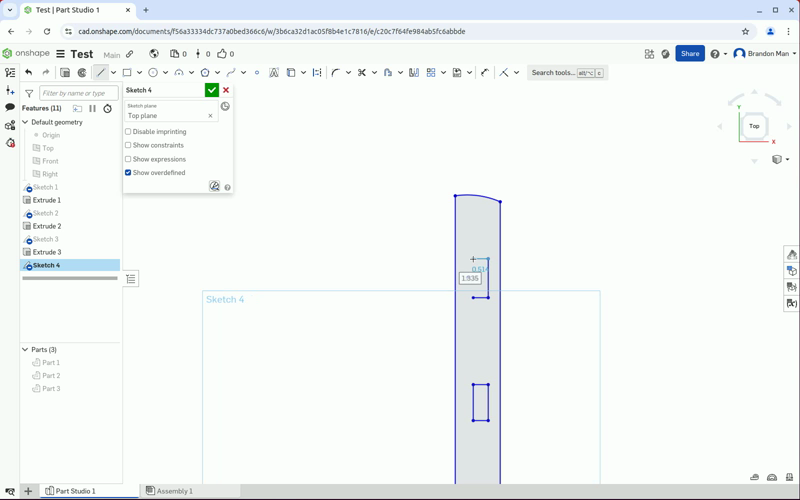
scroll(6)
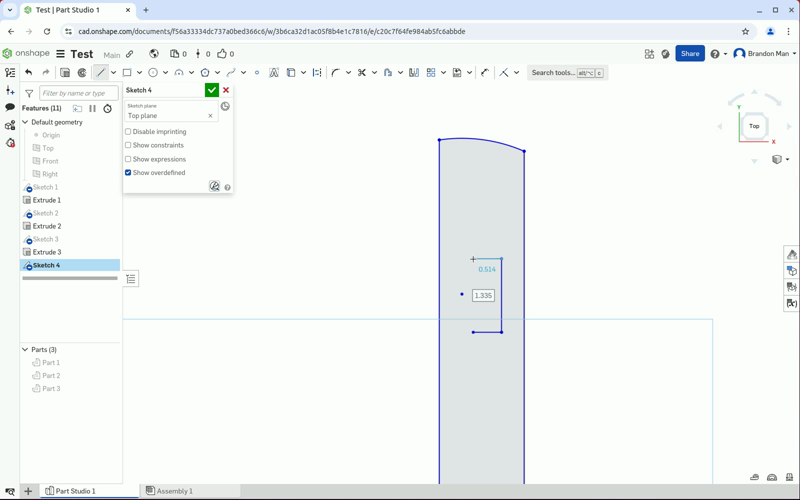
click(473, 258)
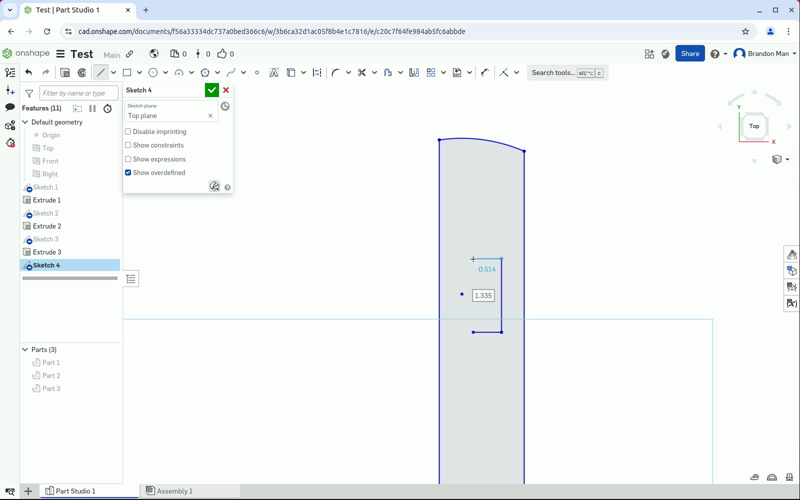
scroll(-6)
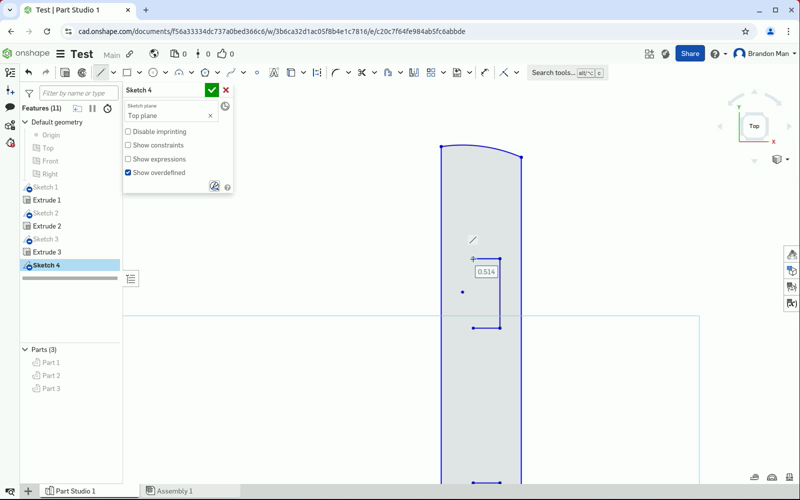
scroll(-6)
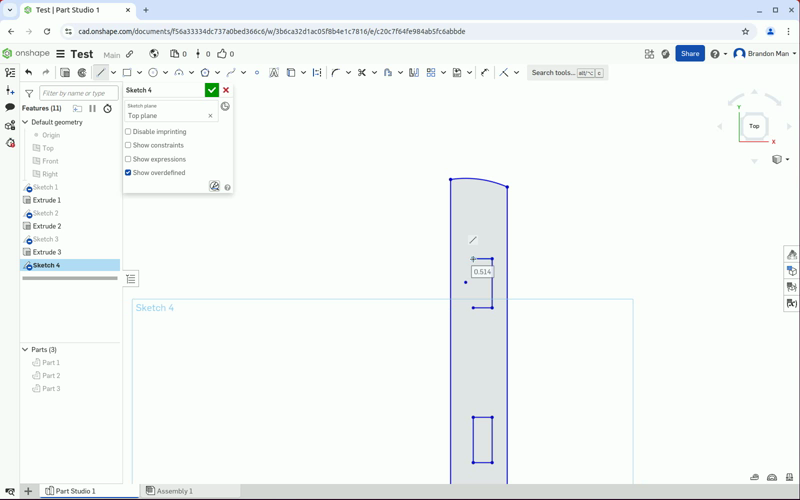
scroll(-6)
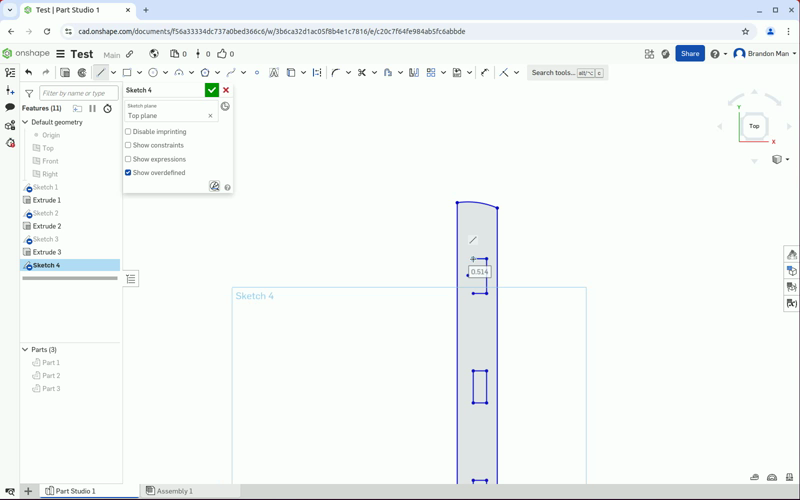
scroll(-6)
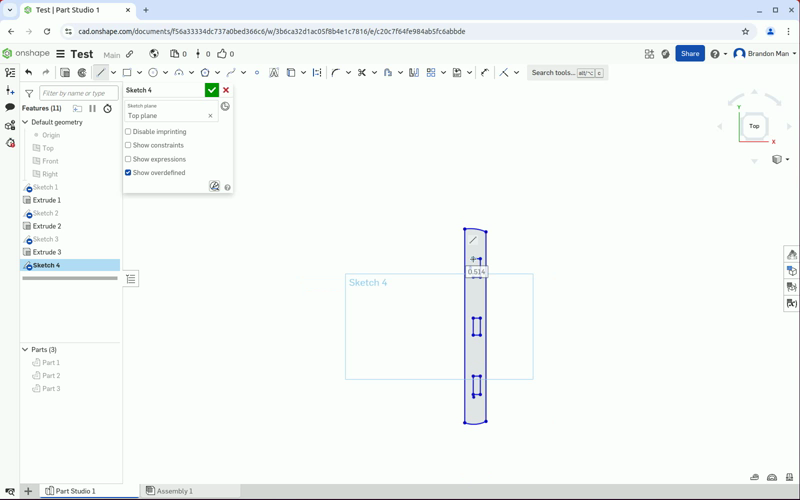
scroll(-6)
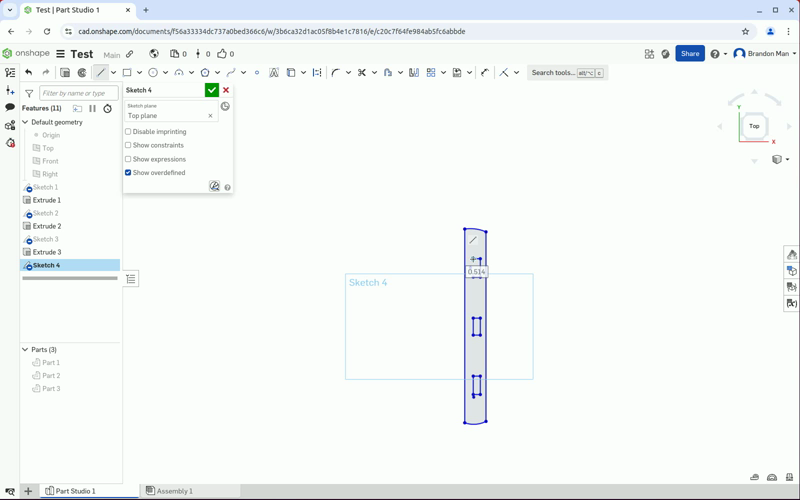
scroll(-6)
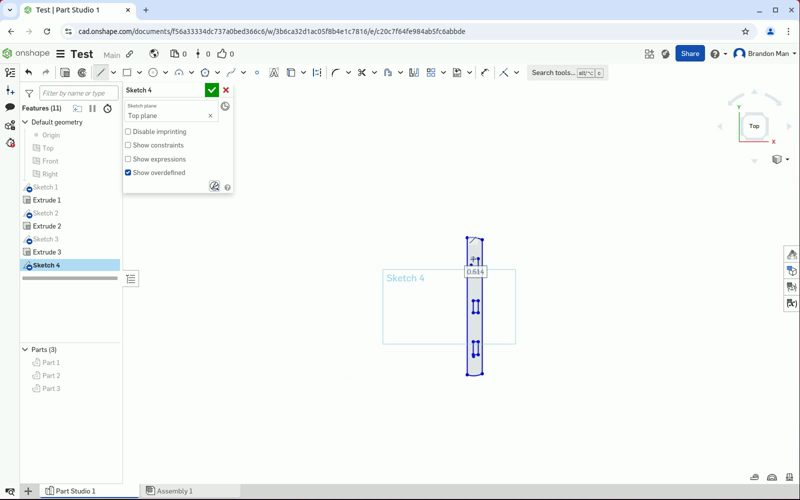
scroll(-6)
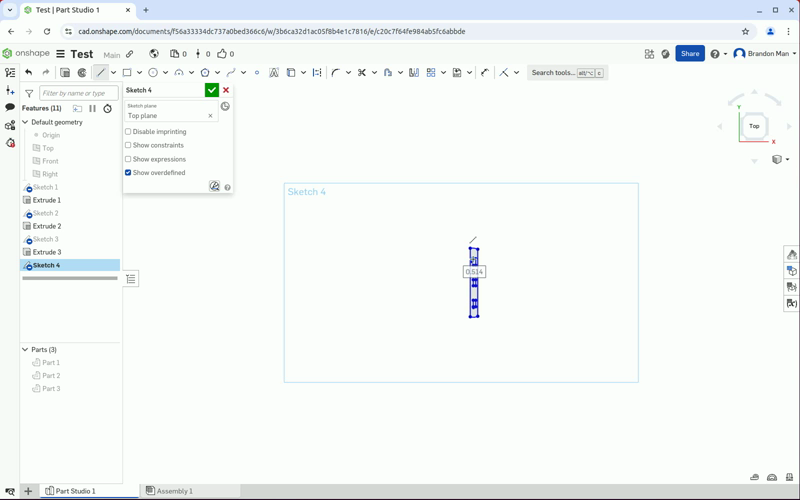
key_up(shift)
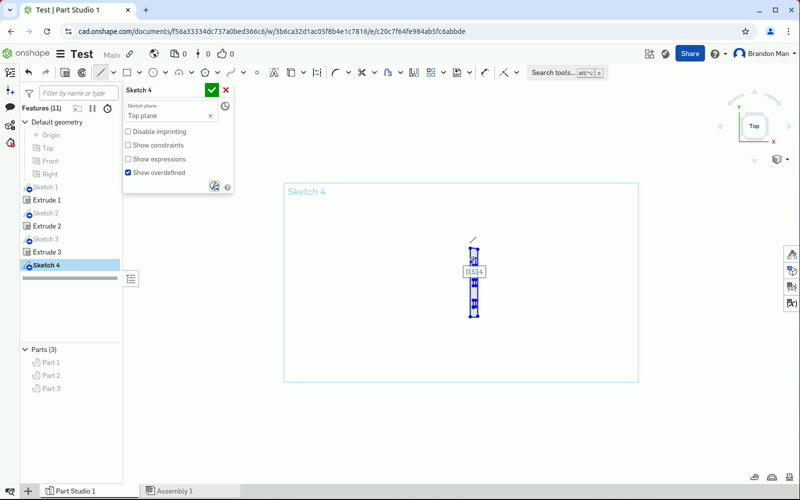
mouse_move(503, 258)
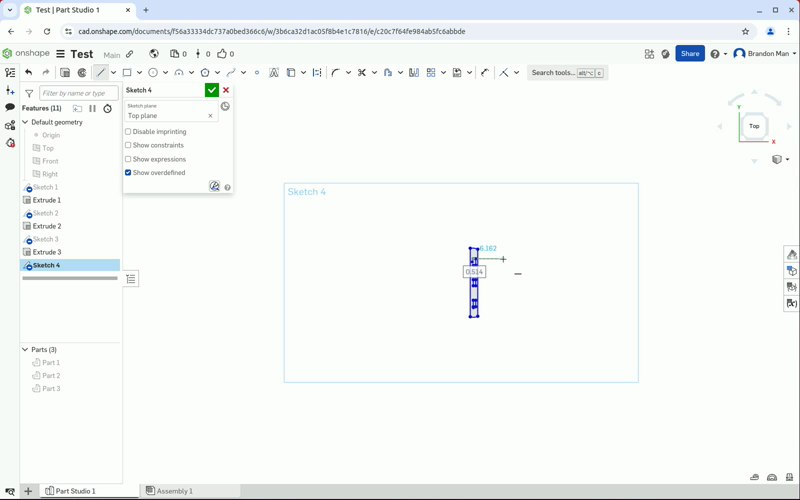
key_down(shift)
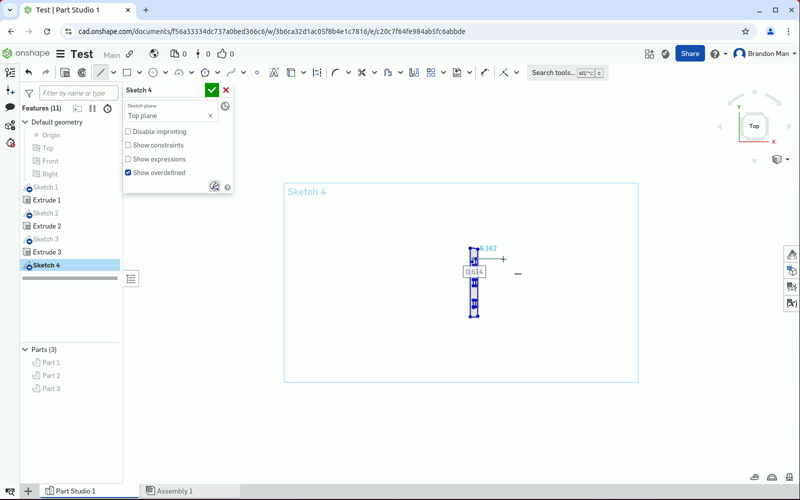
mouse_move(473, 265)
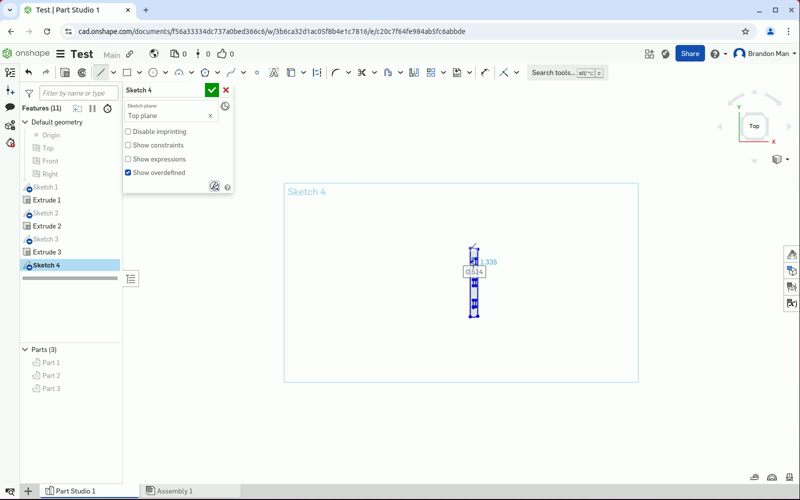
scroll(6)
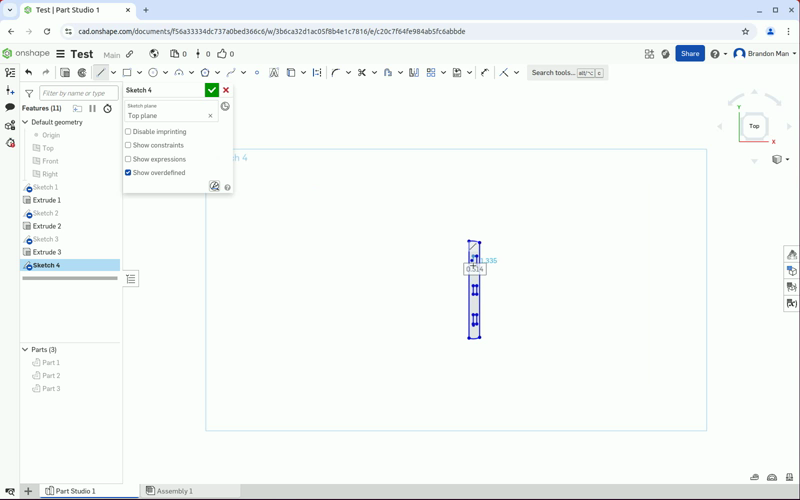
scroll(6)
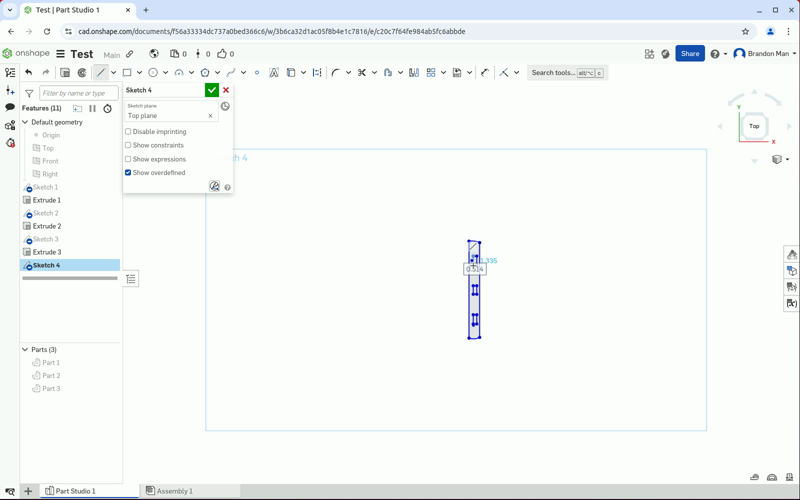
scroll(6)
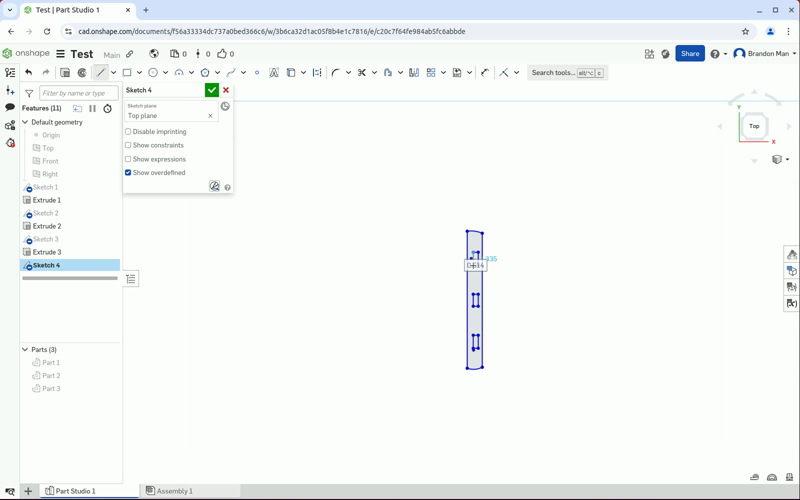
scroll(6)
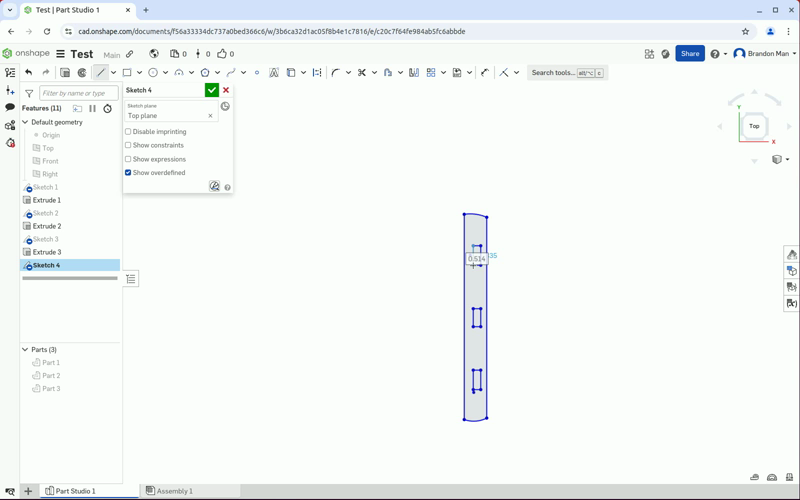
scroll(6)
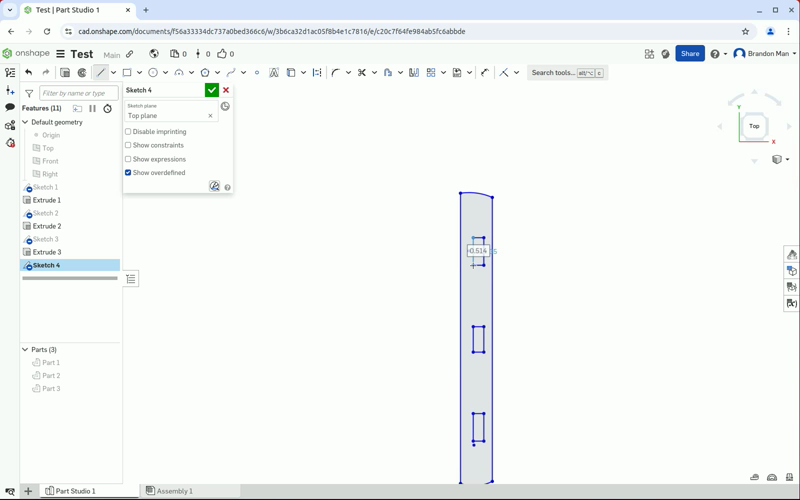
scroll(6)
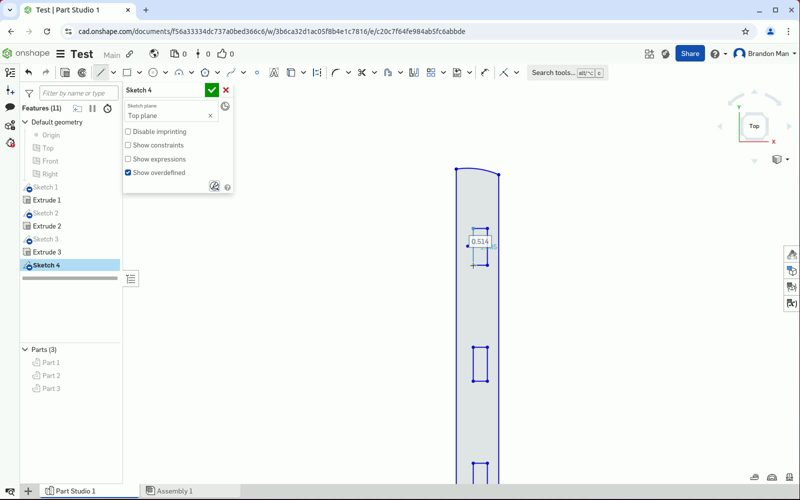
scroll(6)
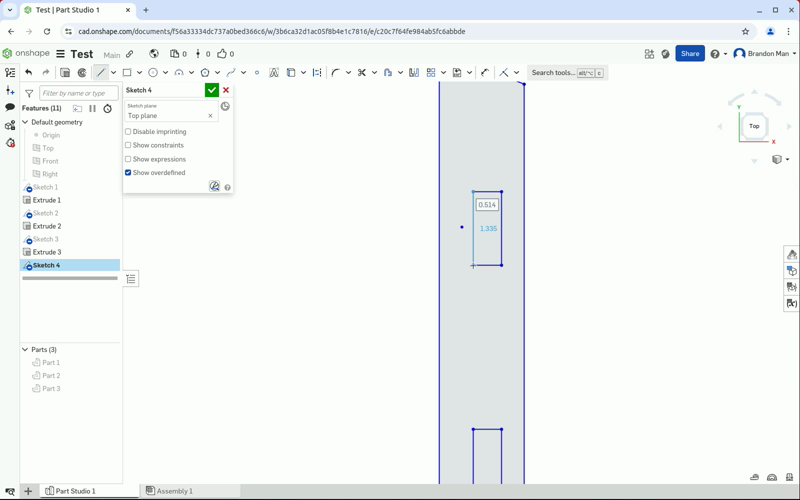
key_up(shift)
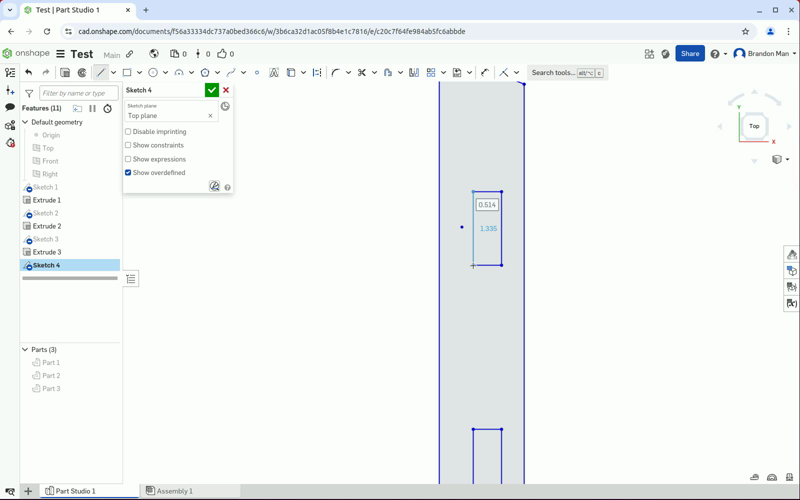
click(473, 265)
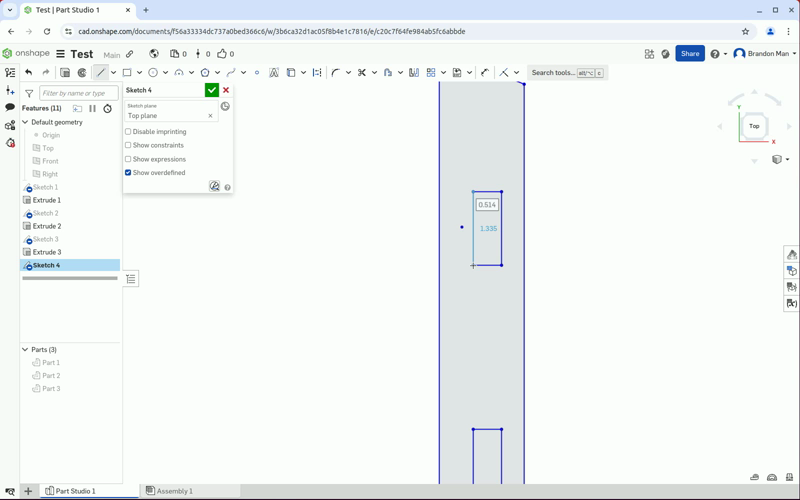
scroll(-6)
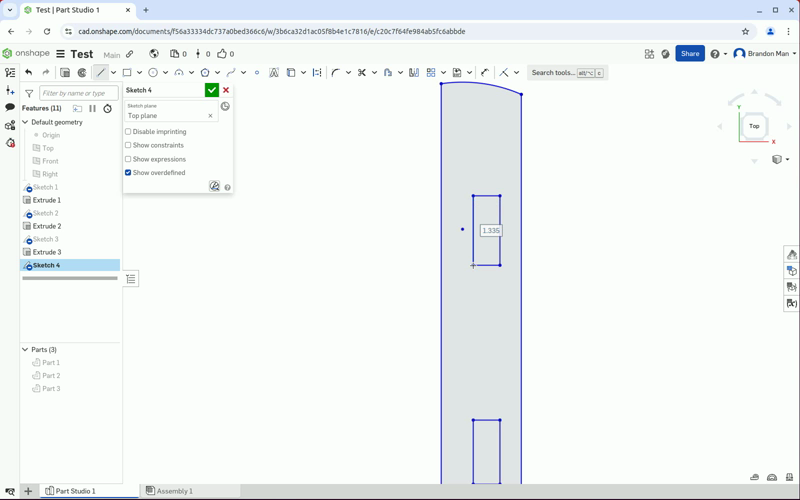
scroll(-6)
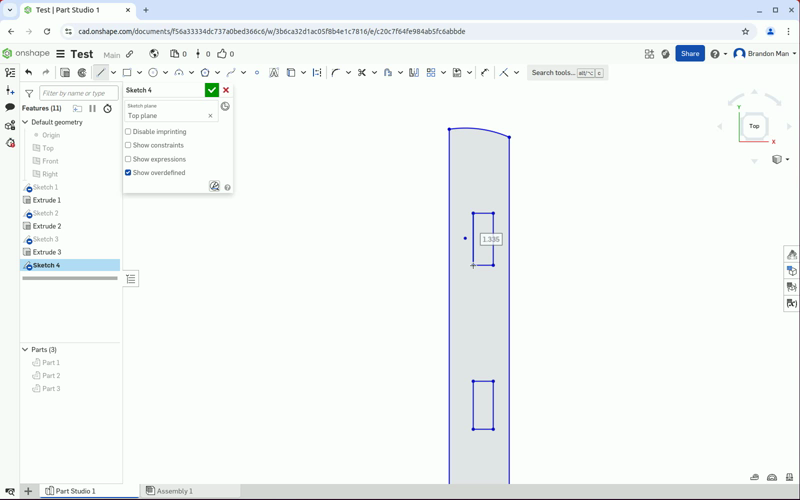
scroll(-6)
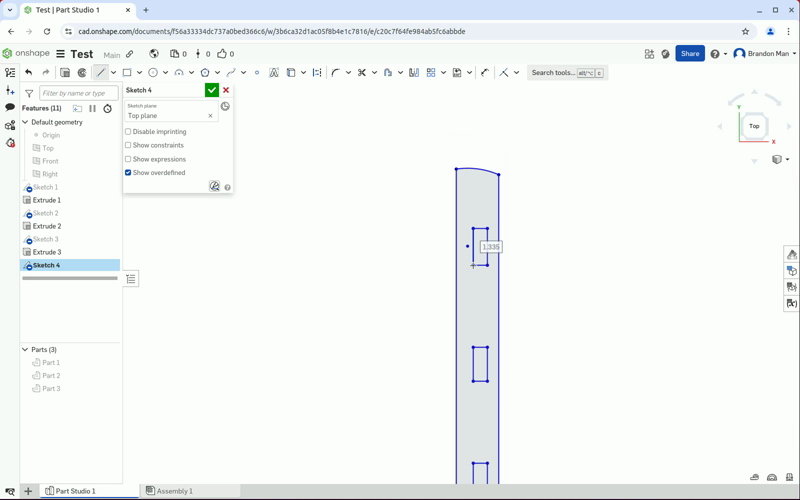
scroll(-6)
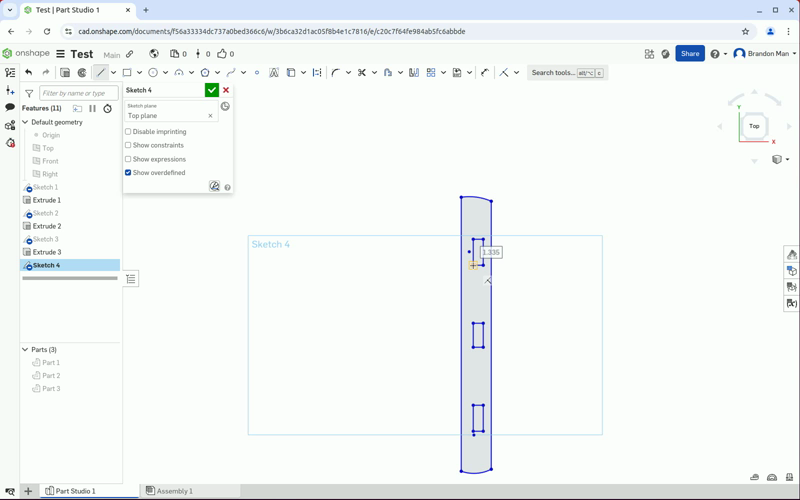
scroll(-6)
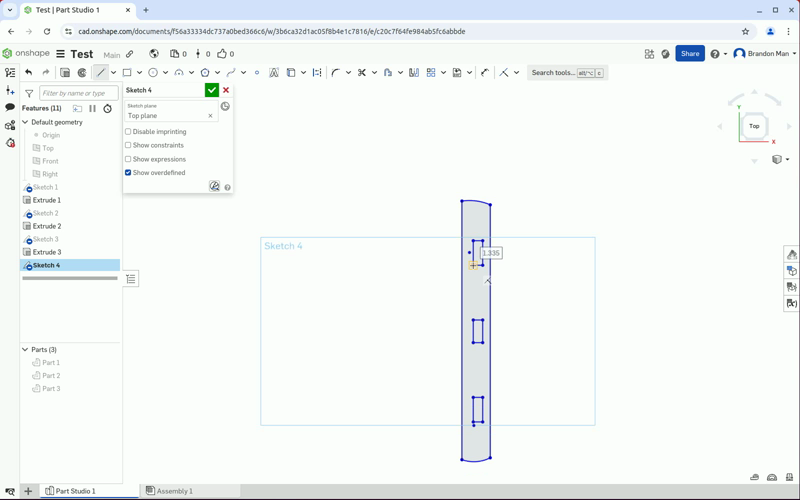
scroll(-6)
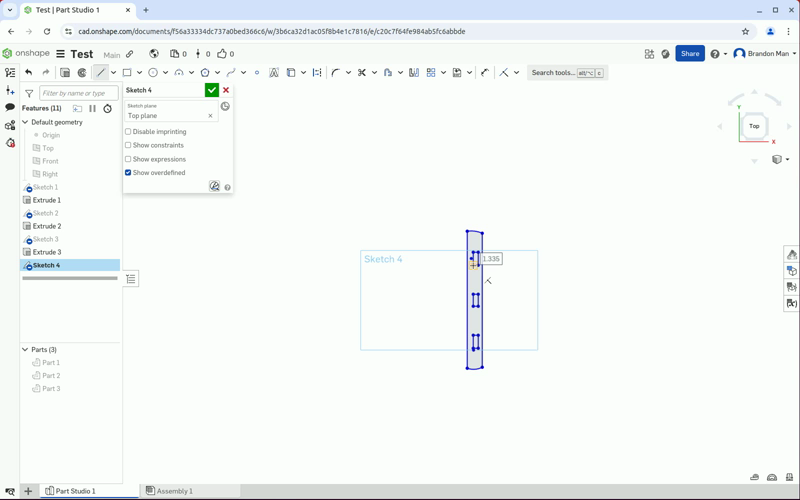
scroll(-6)
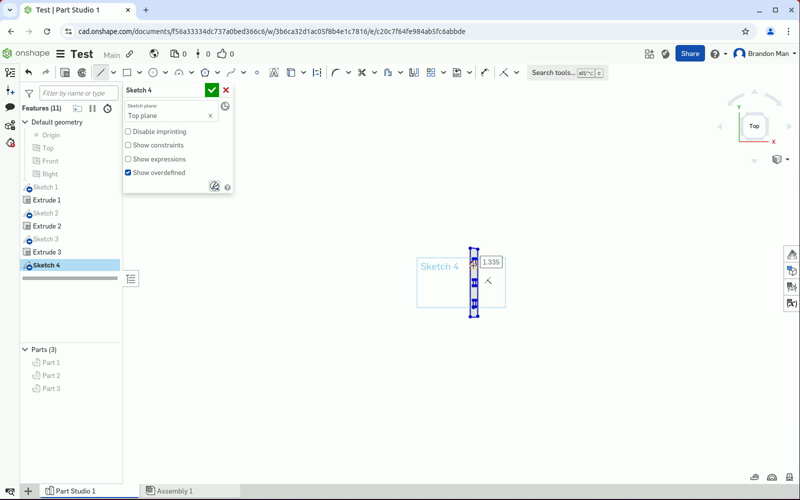
key(esc)
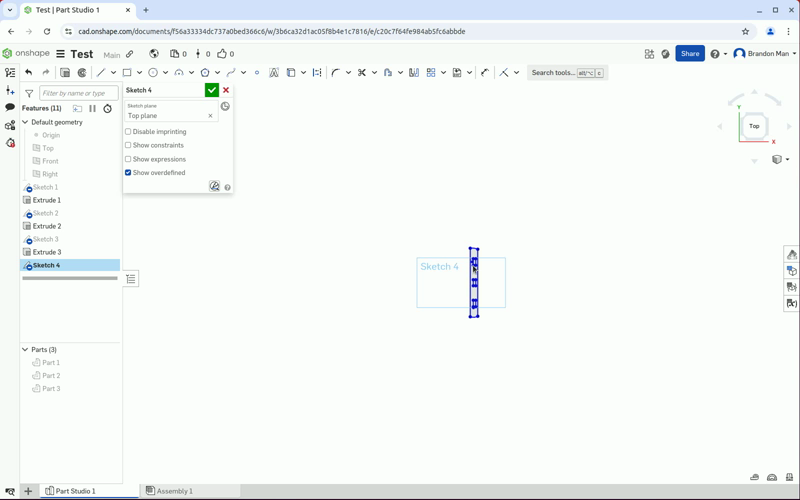
mouse_move(471, 310)
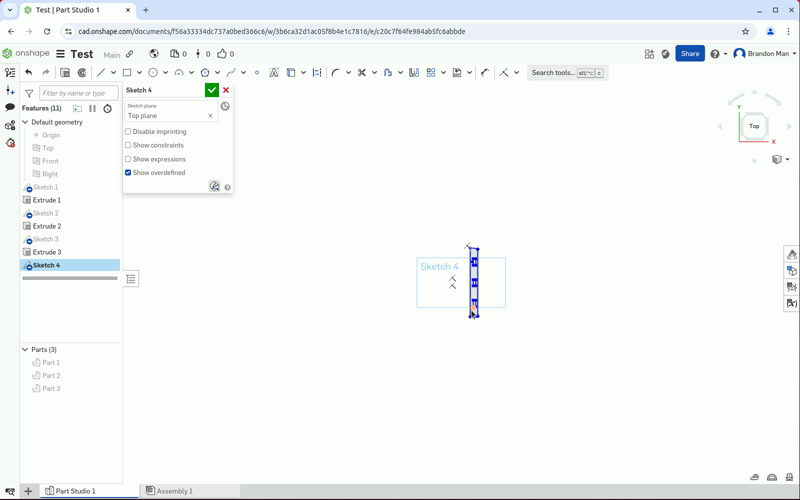
scroll(6)
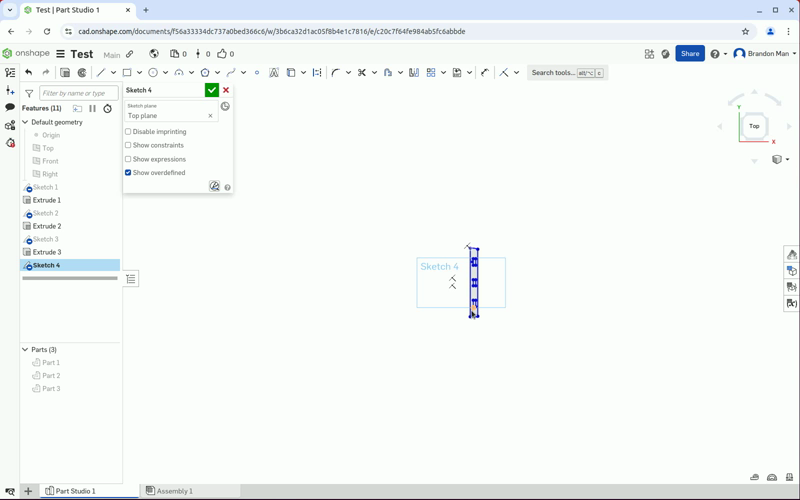
scroll(6)
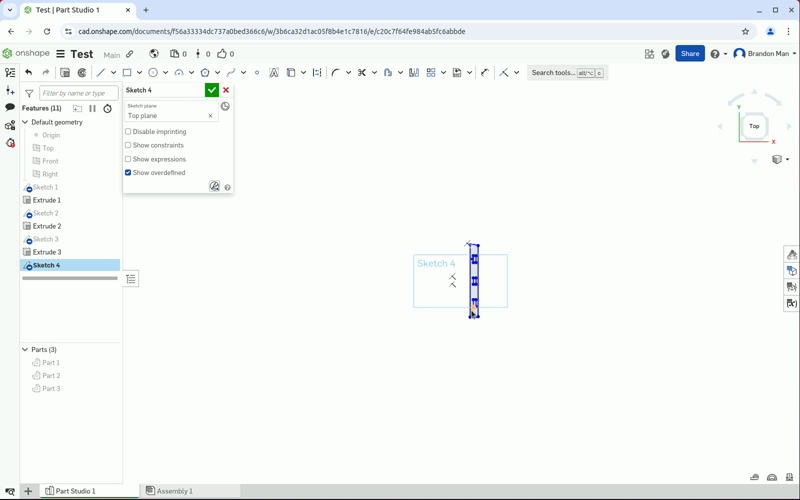
scroll(6)
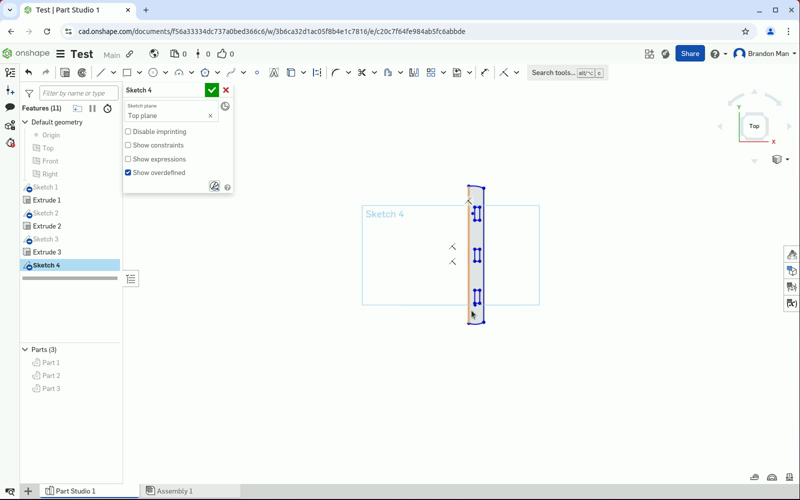
scroll(6)
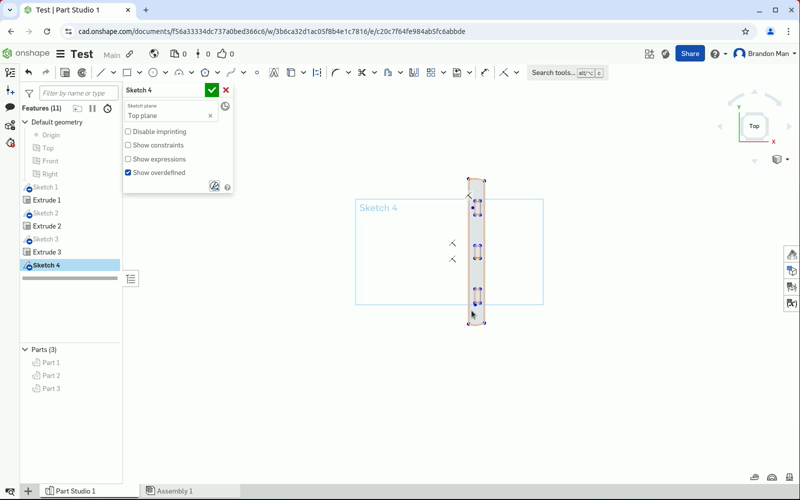
scroll(6)
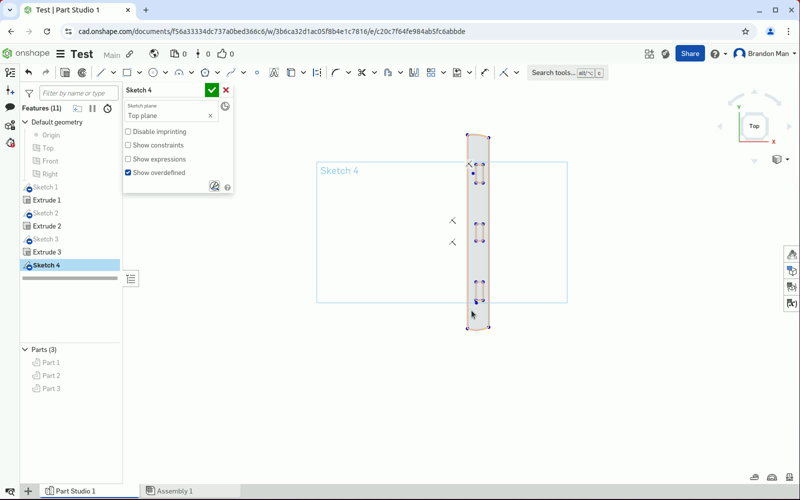
scroll(6)
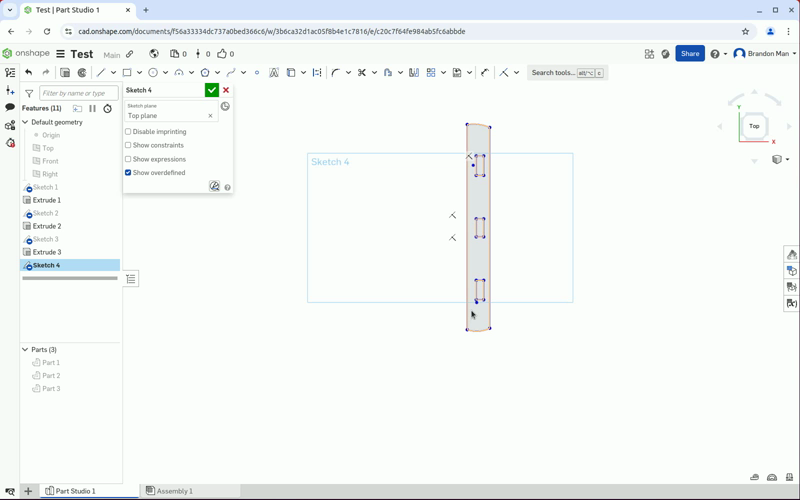
scroll(6)
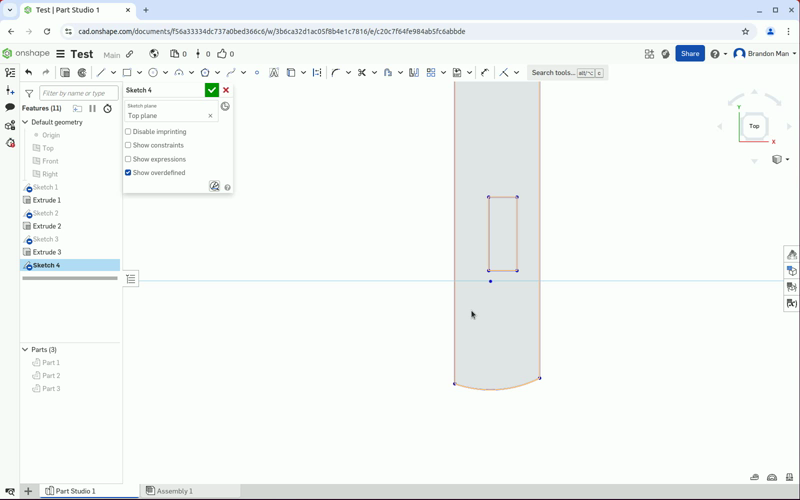
click(471, 310)
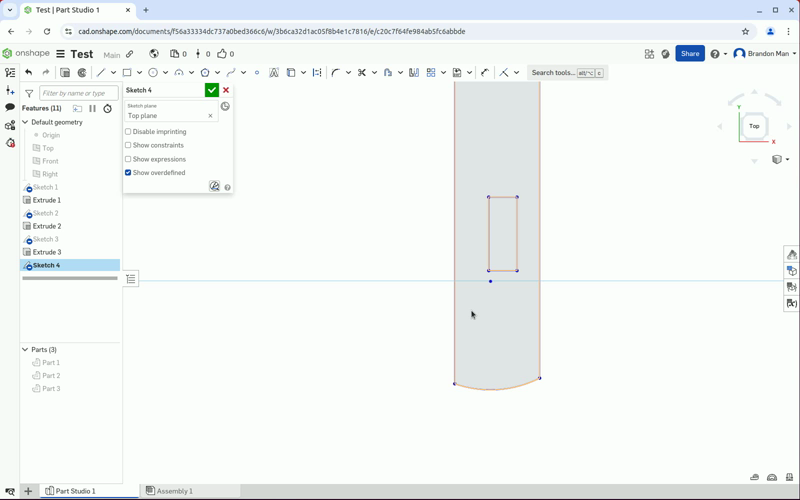
scroll(-6)
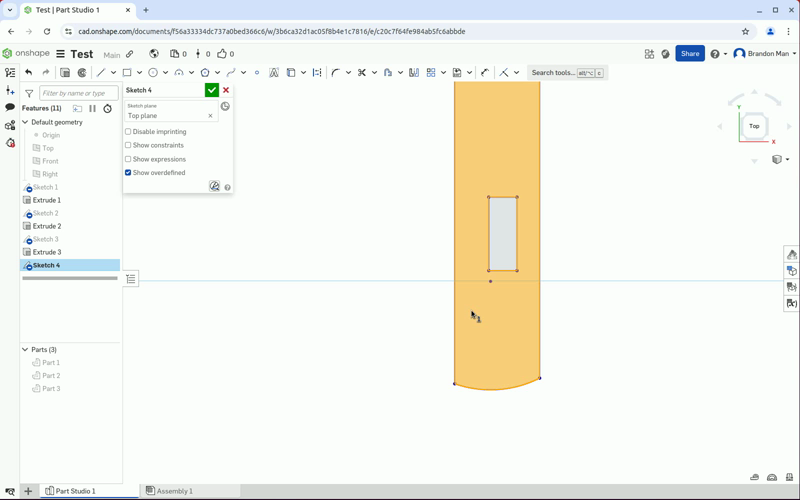
scroll(-6)
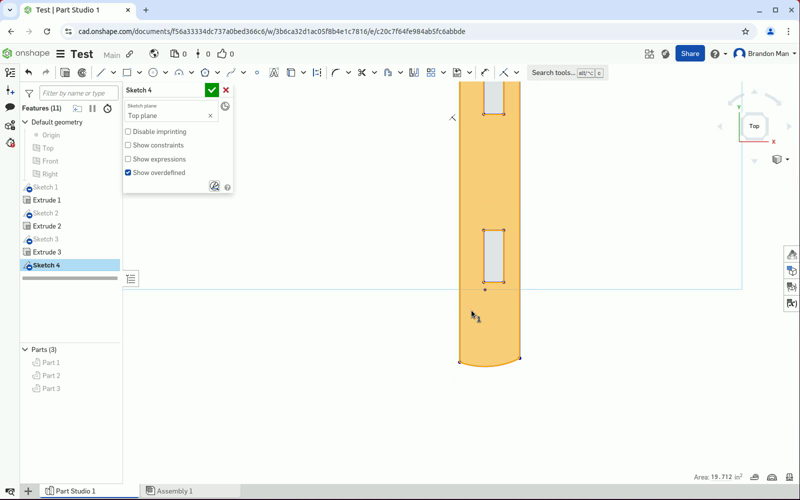
scroll(-6)
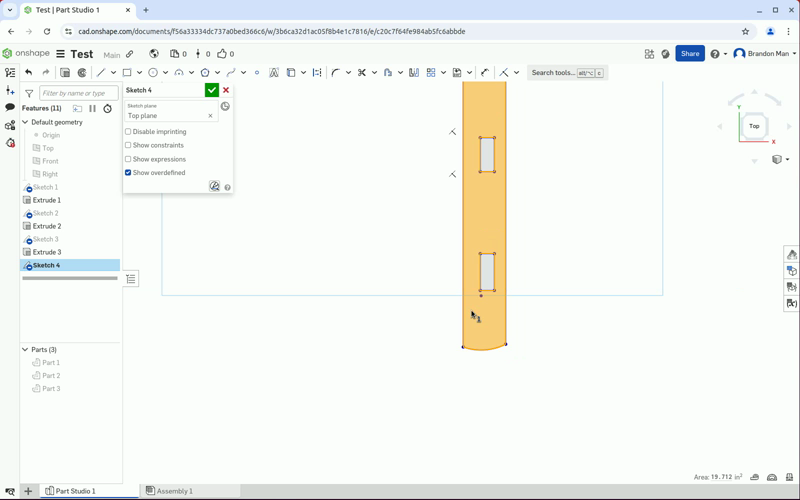
scroll(-6)
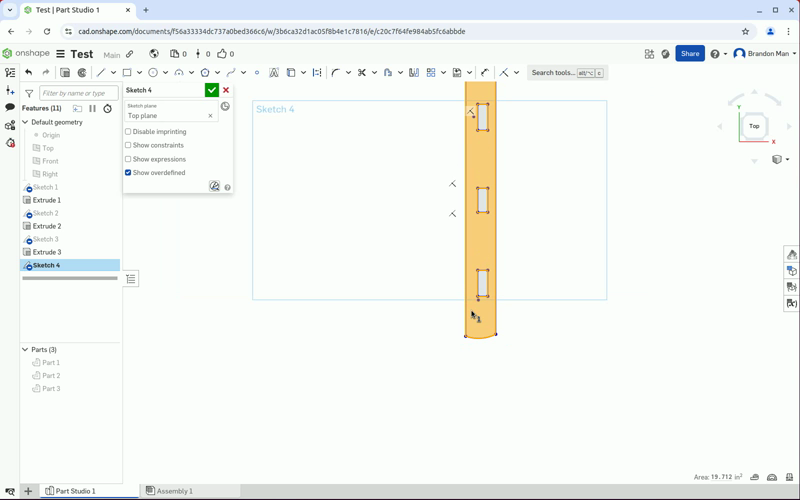
scroll(-6)
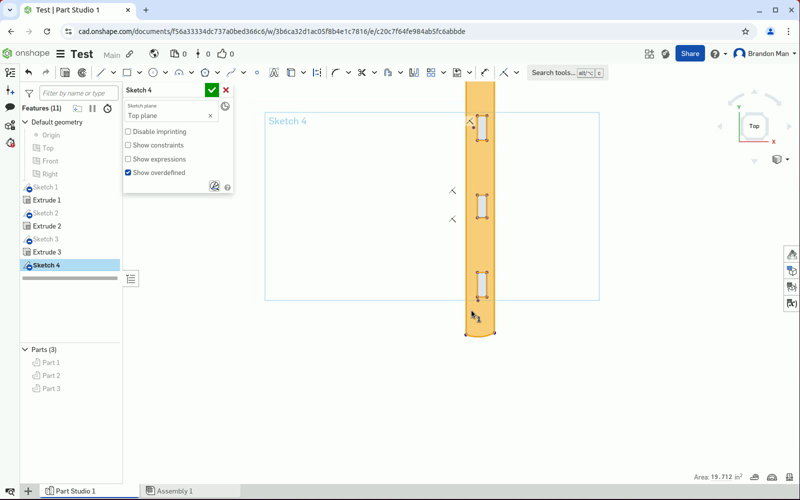
scroll(-6)
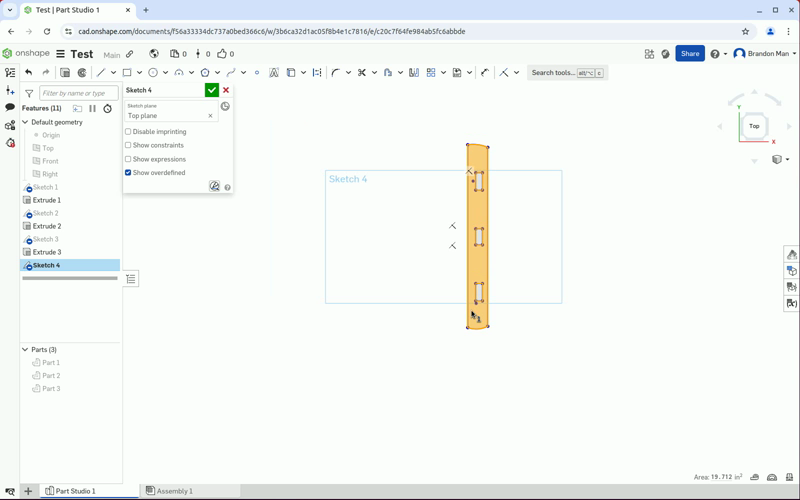
scroll(-6)
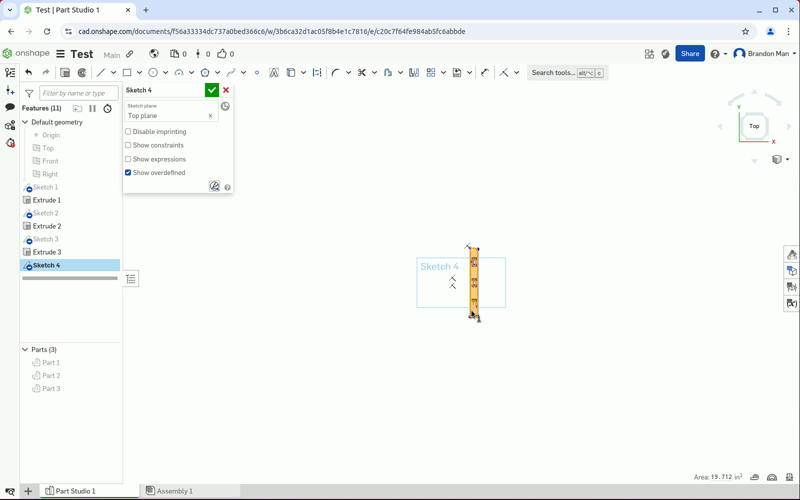
mouse_move(73, 352)
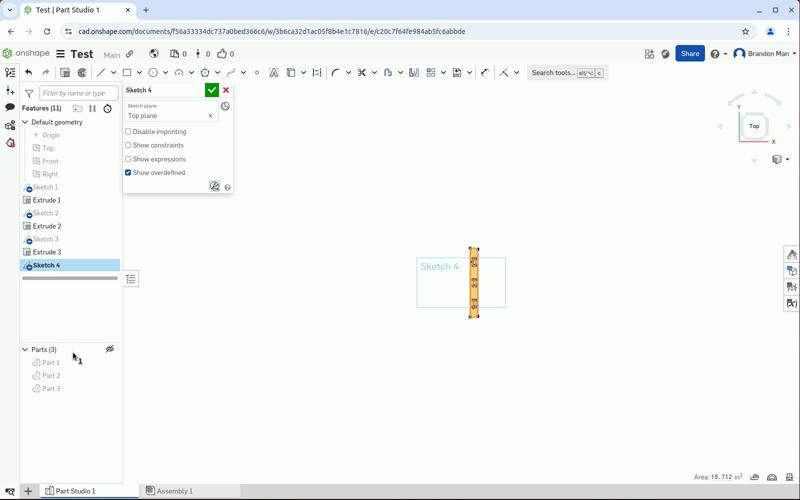
key(shift+y)
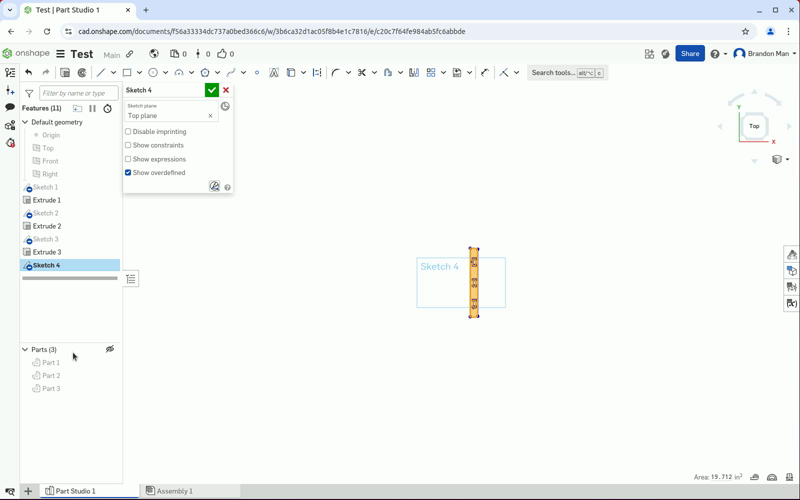
key(shift+e)
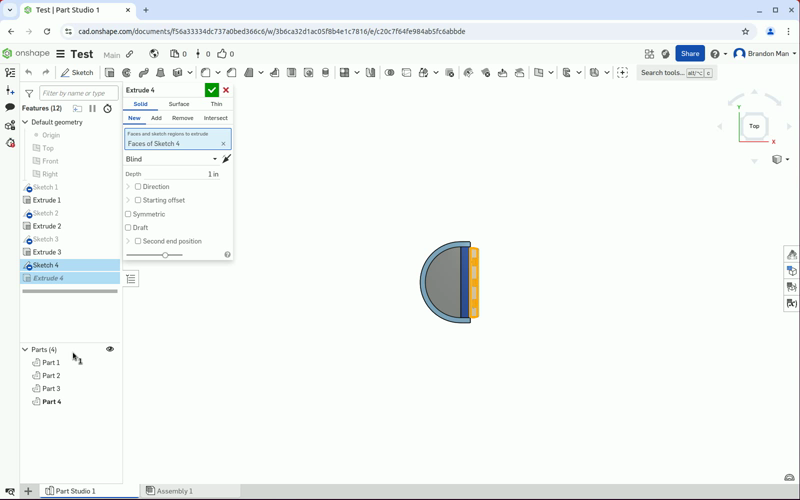
mouse_move(143, 106)
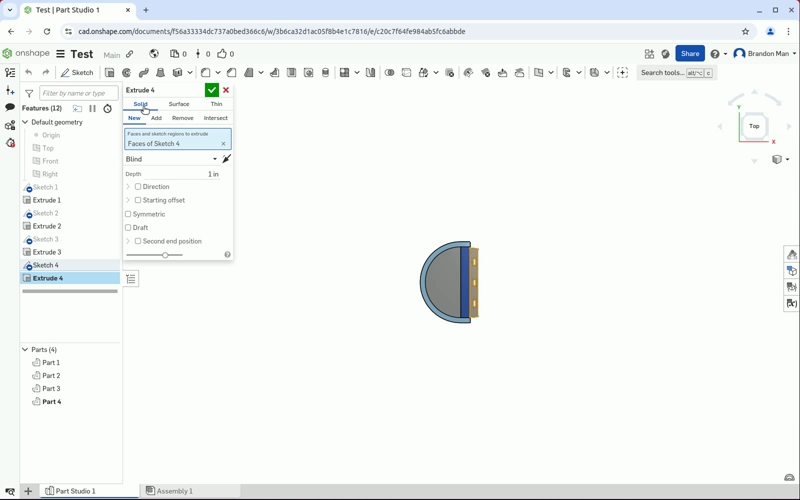
click(143, 106)
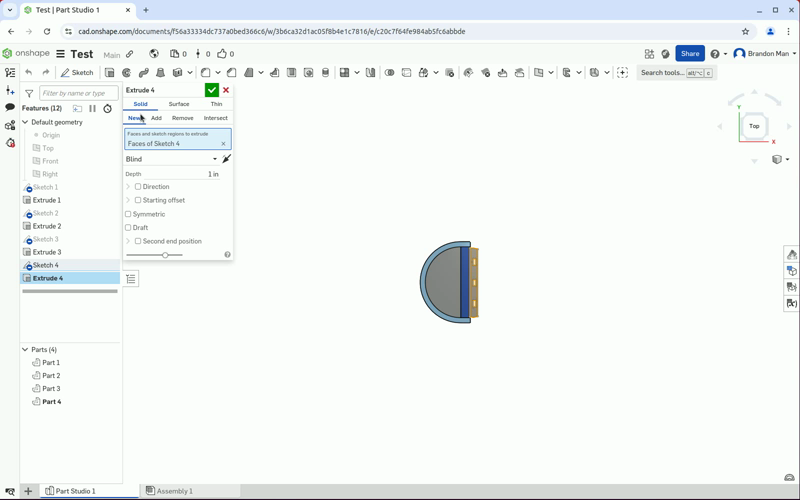
mouse_move(137, 120)
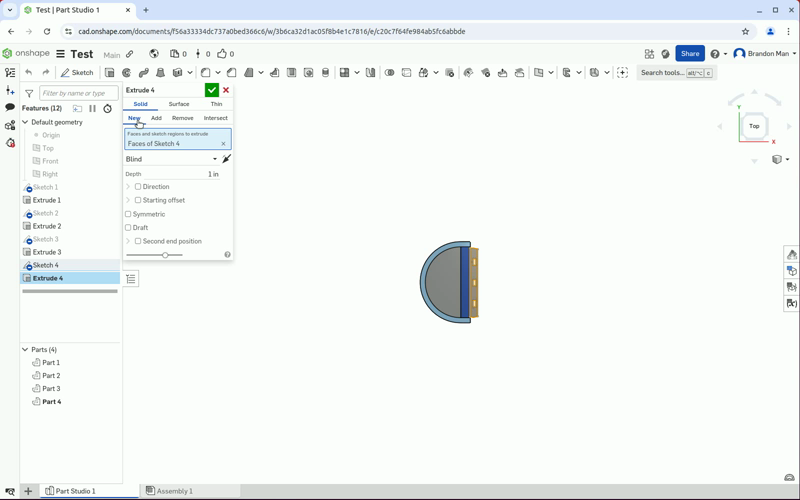
click(137, 120)
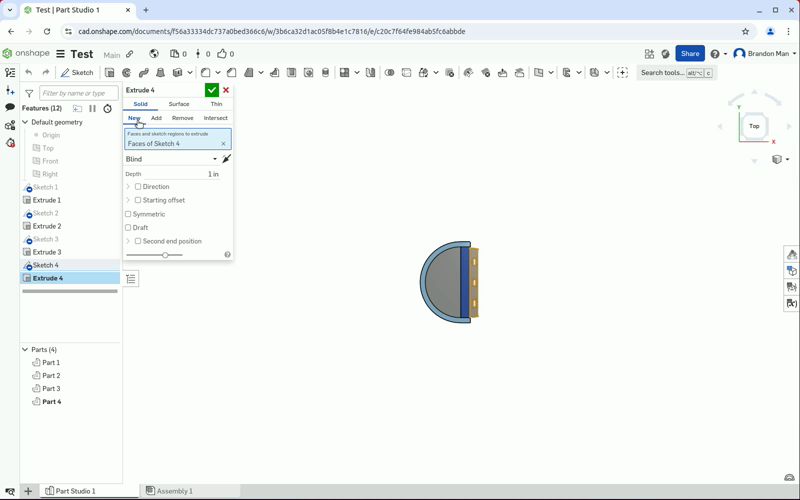
key(tab, 4)
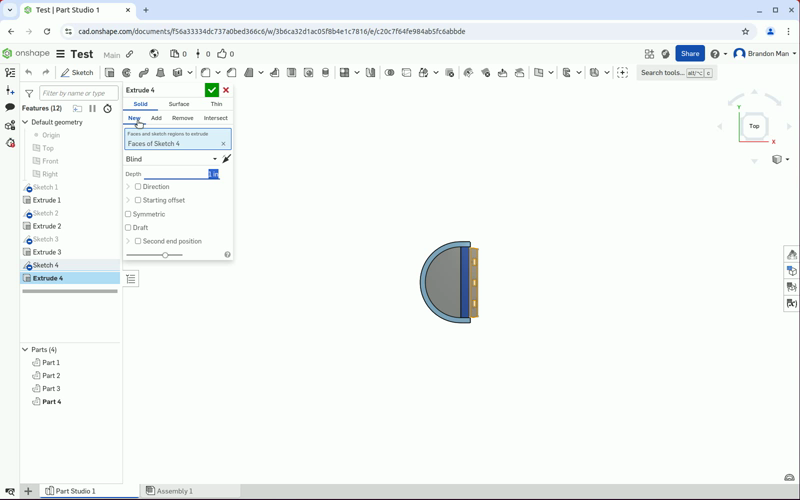
text(-0.481)
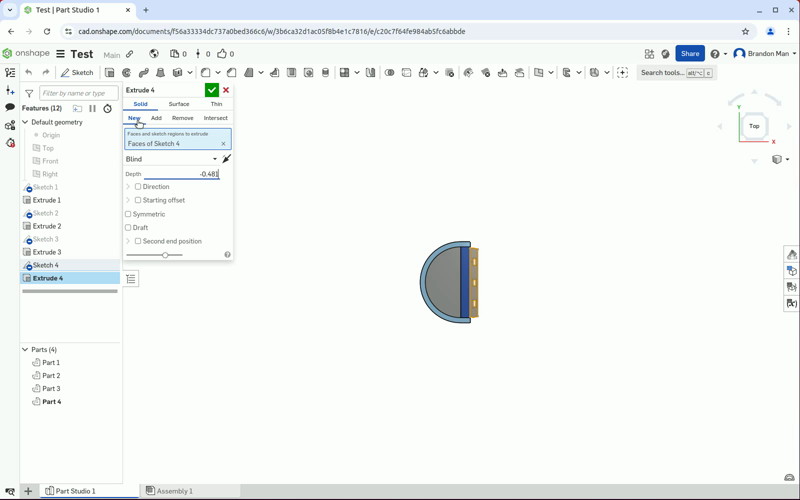
key(enter)
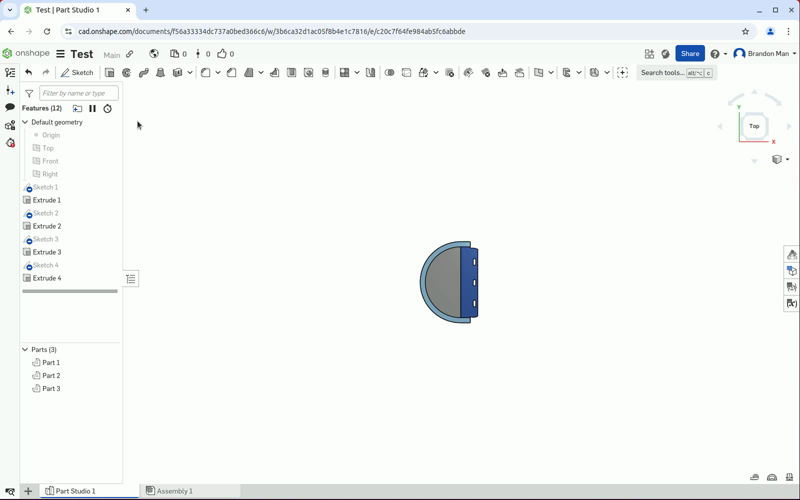
key(shift+h)
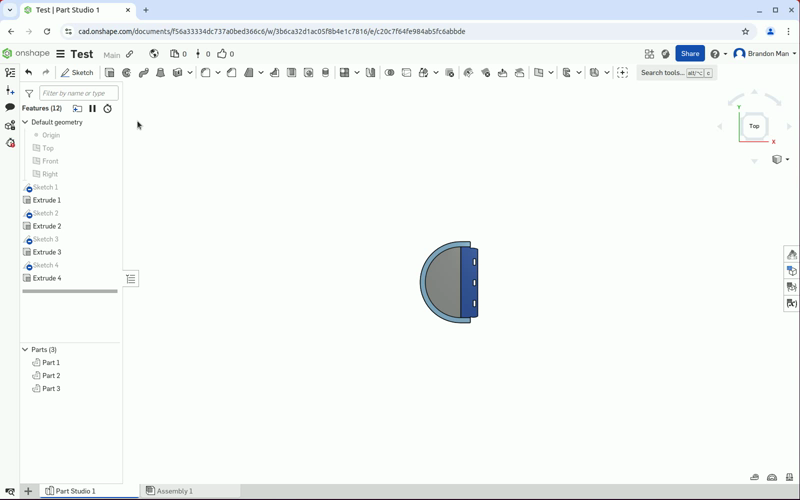
key(shift+h)
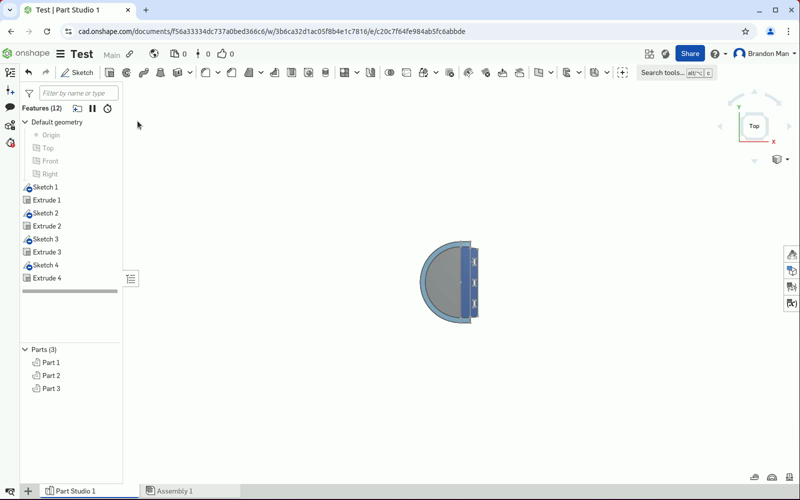
key(shift+7)
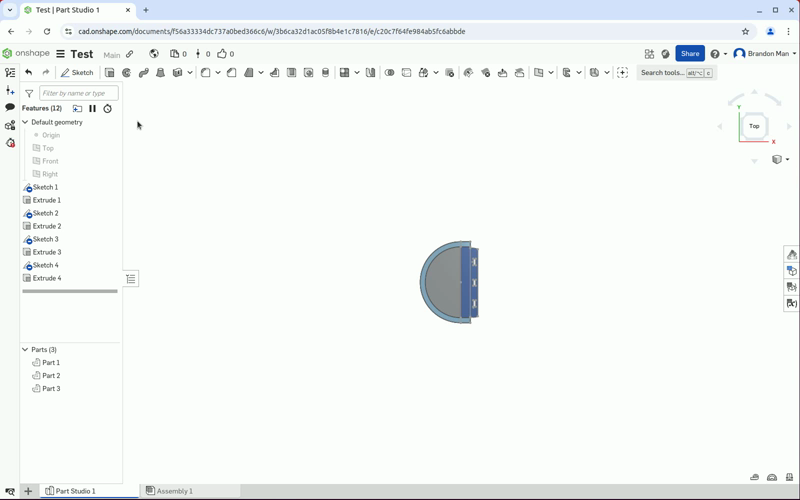
key(up, 3)
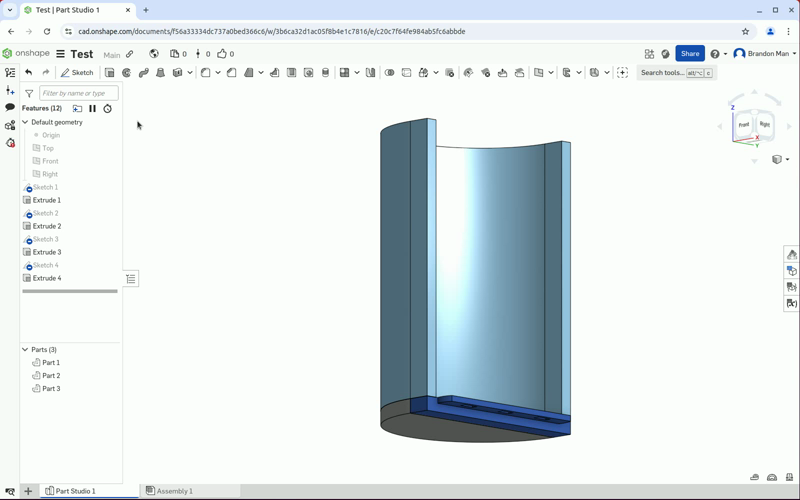
key(left, 3)
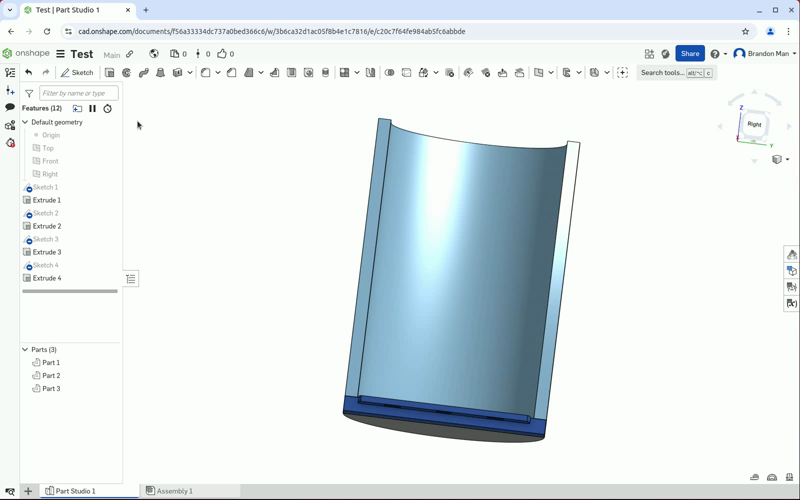
key(right, 3)
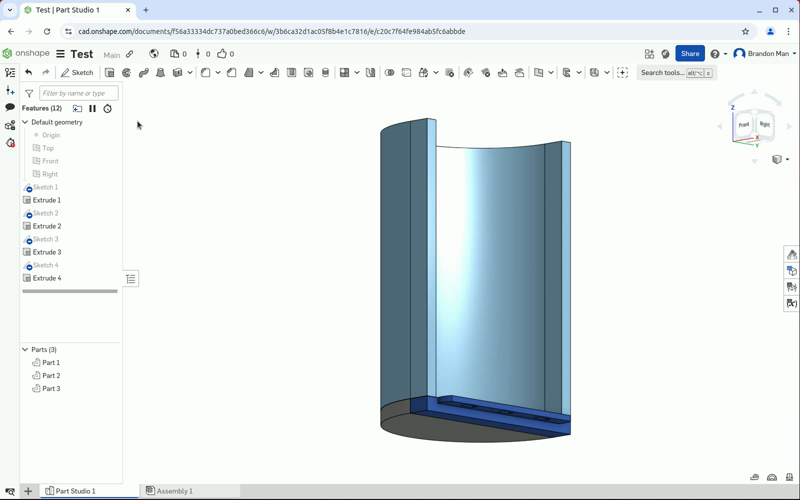
key(down, 3)
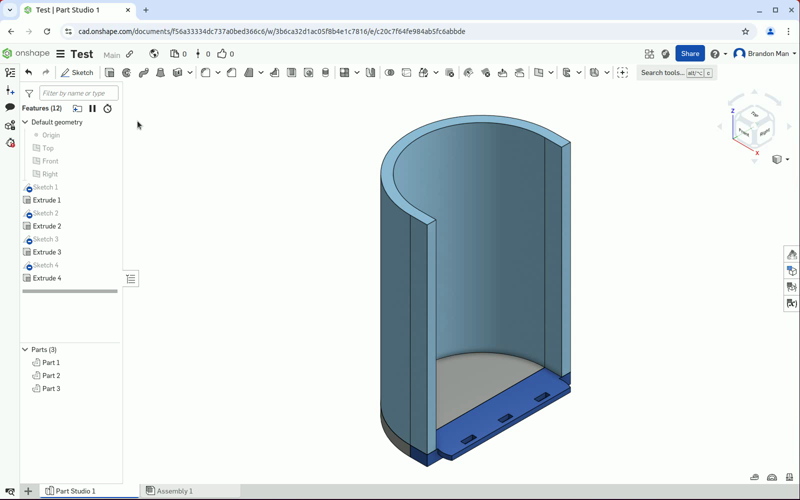
mouse_move(73, 189)
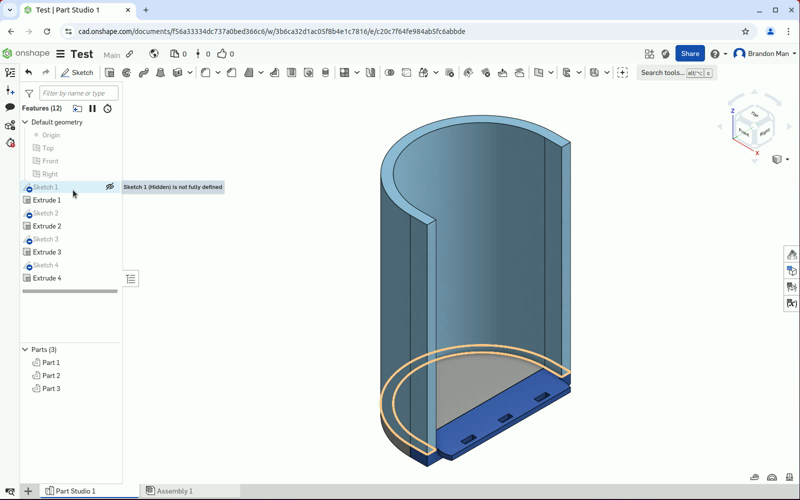
click(73, 189)